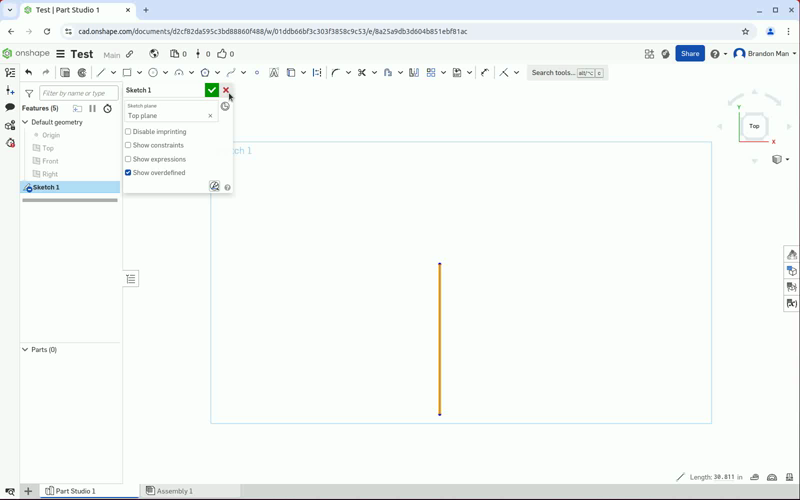
key(shift+h)
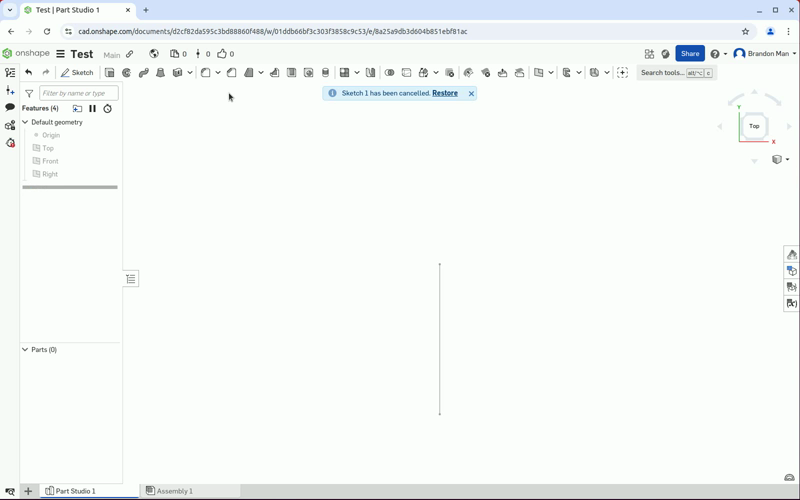
mouse_move(73, 352)
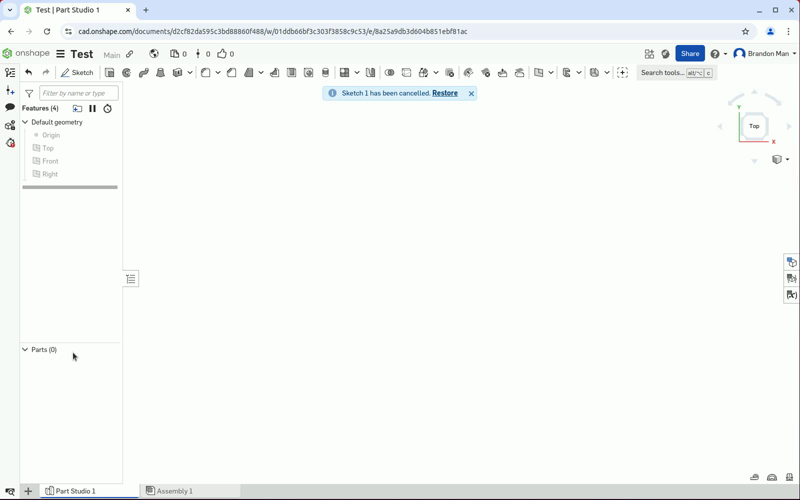
key(y)
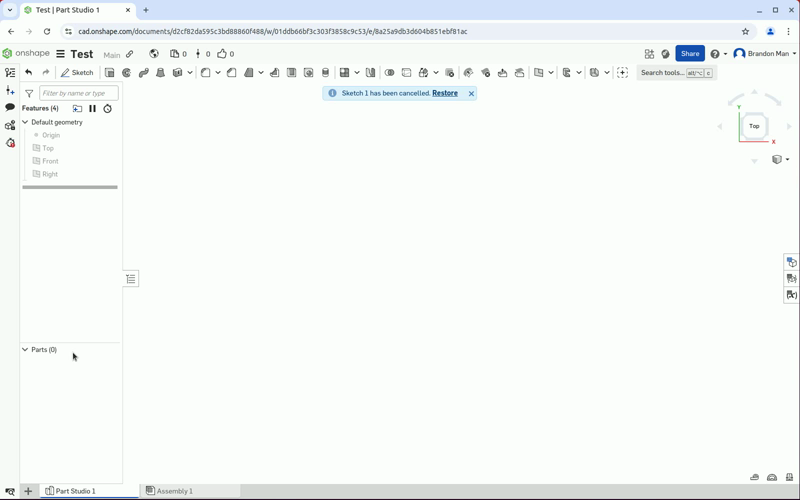
key(shift+p)
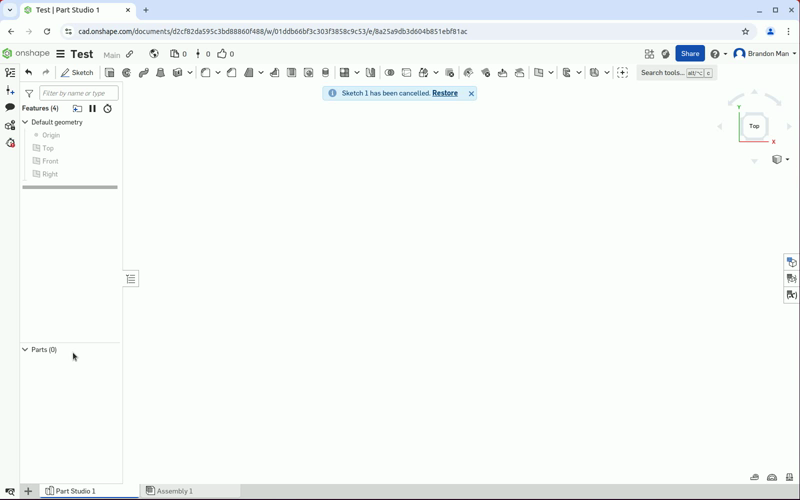
key(space)
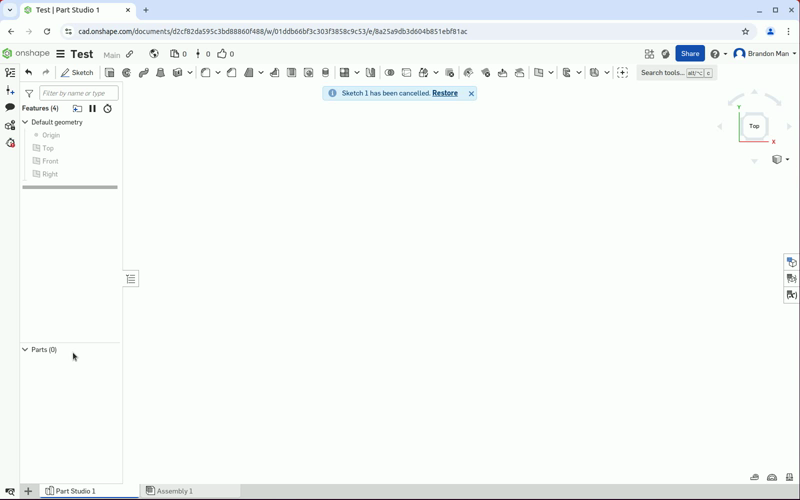
key_down(shift)
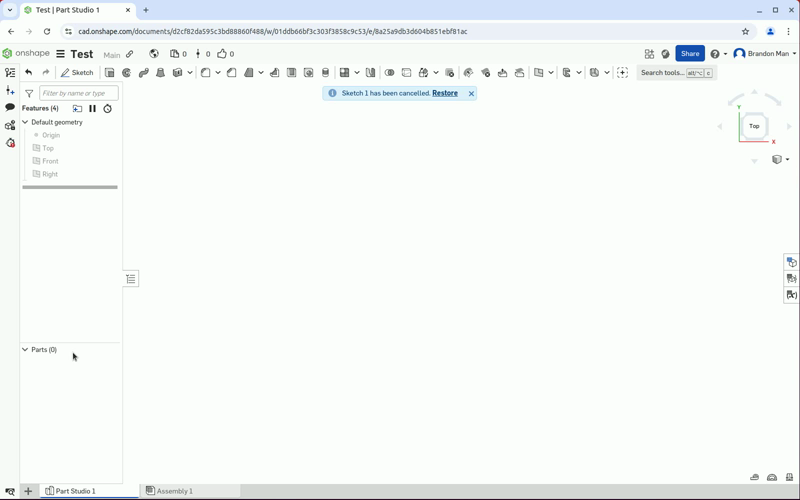
key(up)
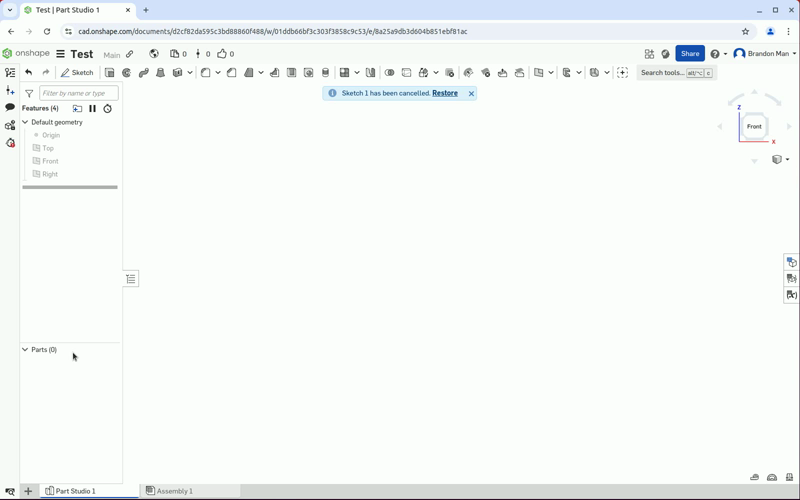
key_up(shift)
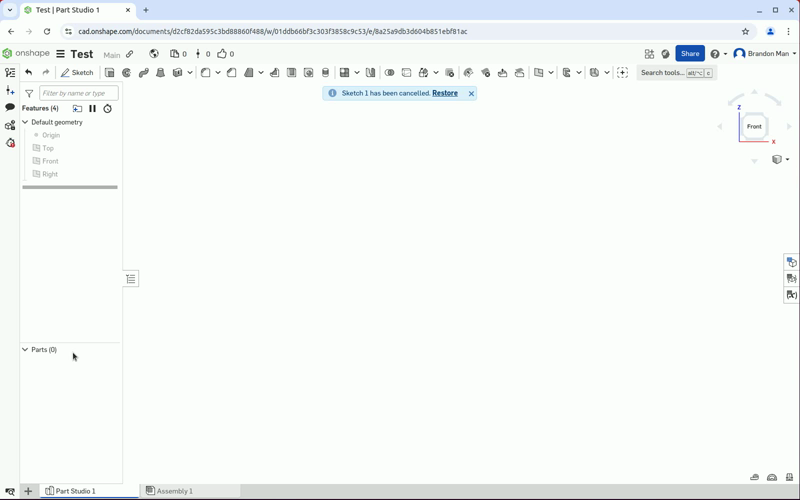
mouse_move(73, 352)
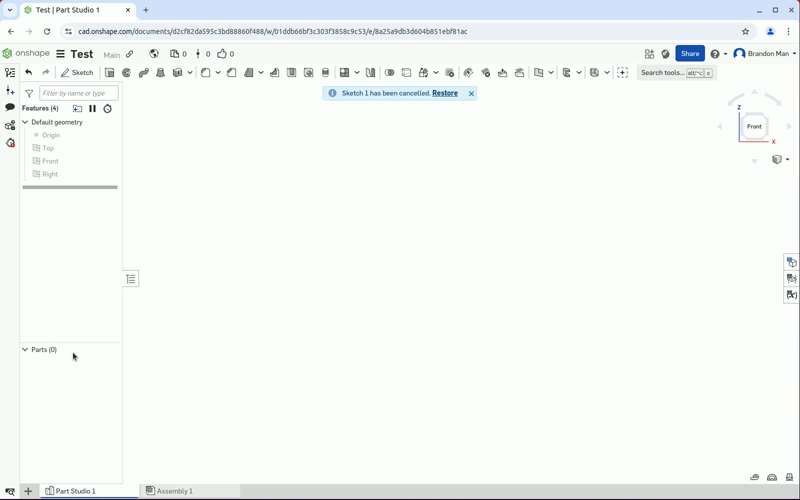
key(shift+y)
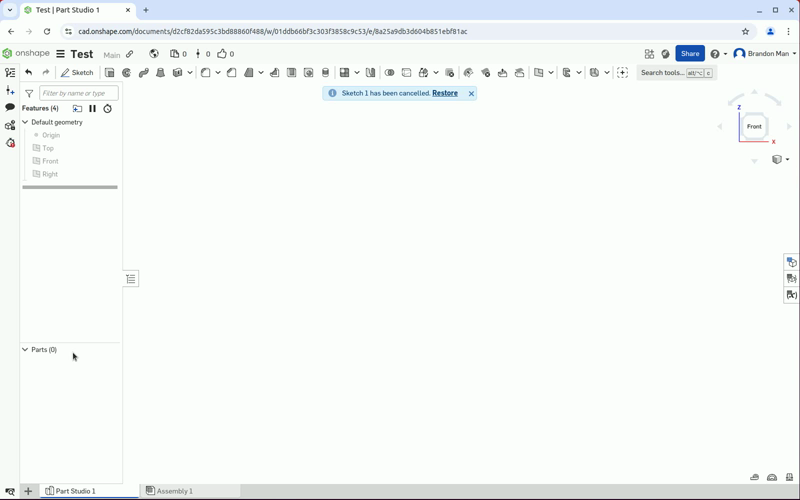
key(shift+s)
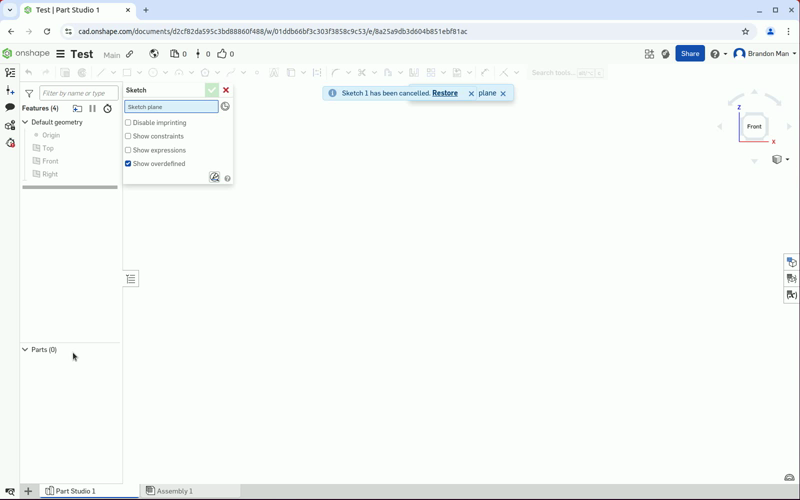
mouse_move(73, 163)
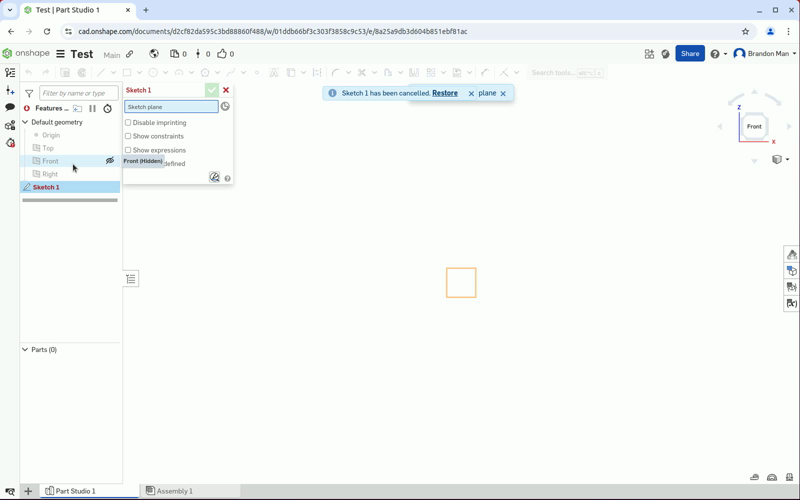
click(73, 163)
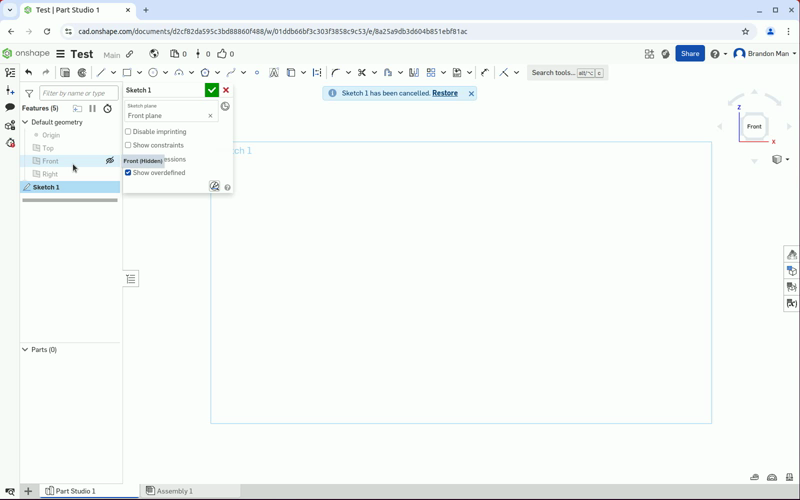
mouse_move(73, 352)
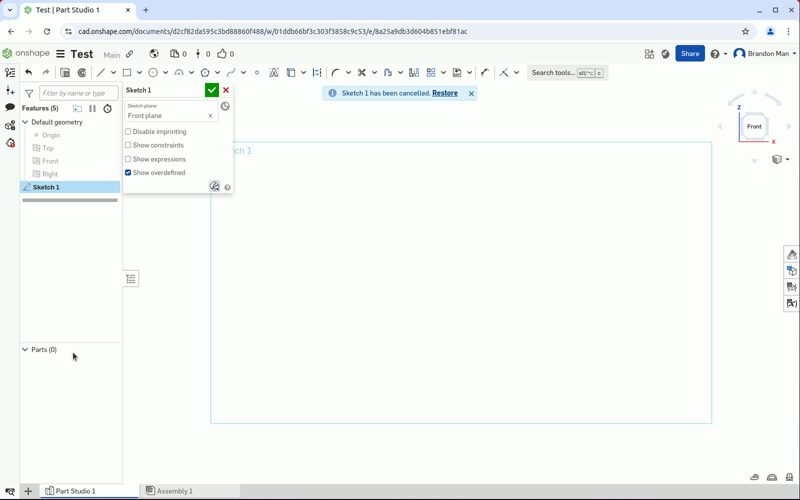
key(y)
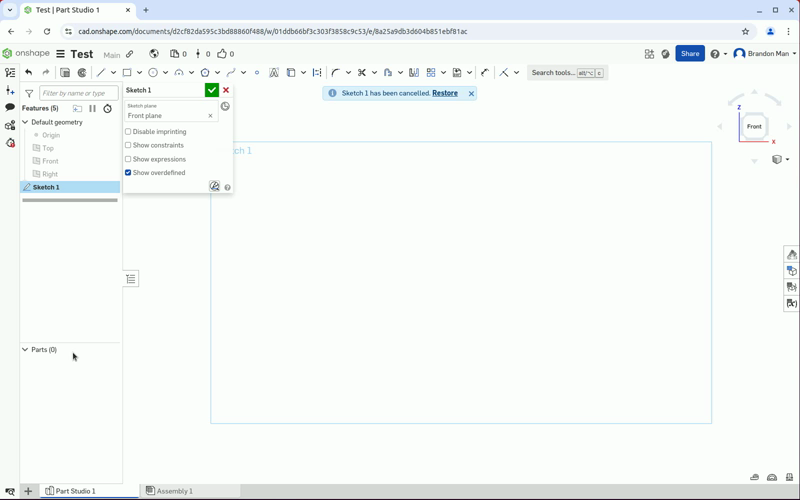
key(l)
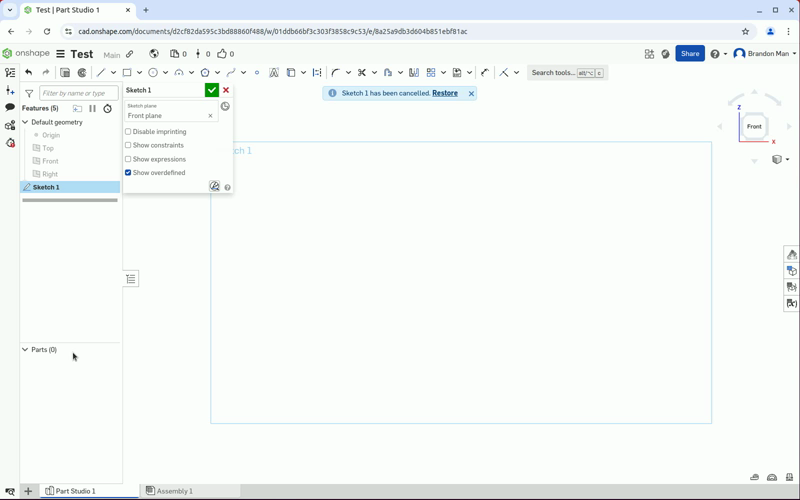
key_down(shift)
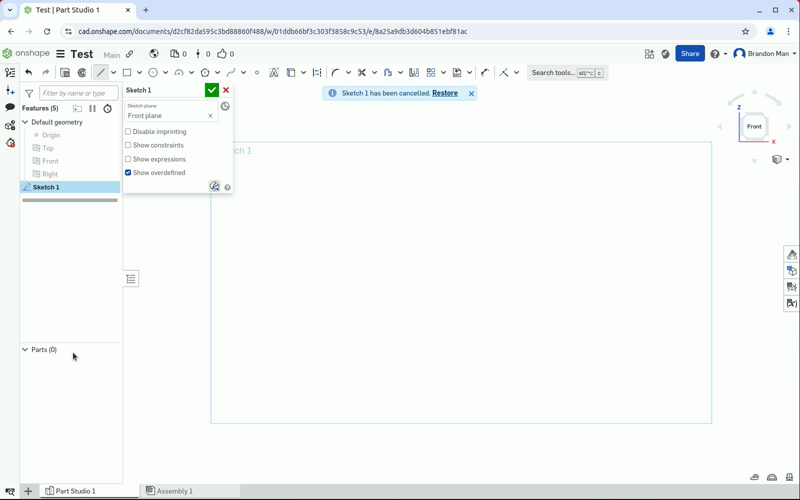
mouse_move(379, 341)
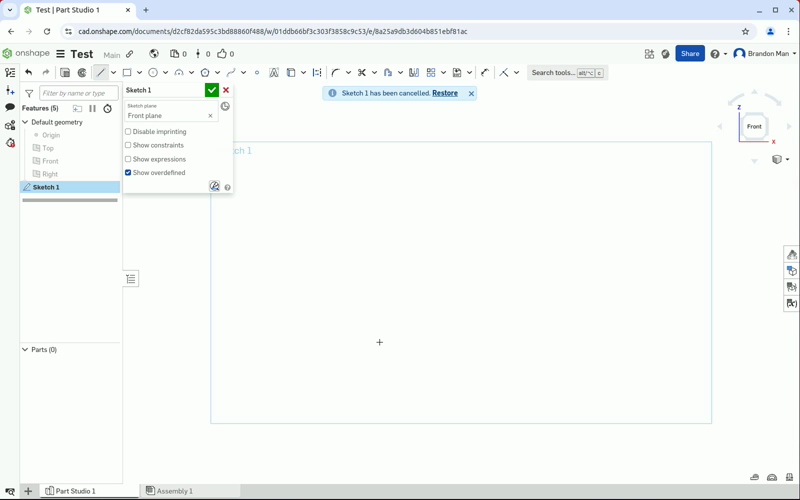
click(379, 341)
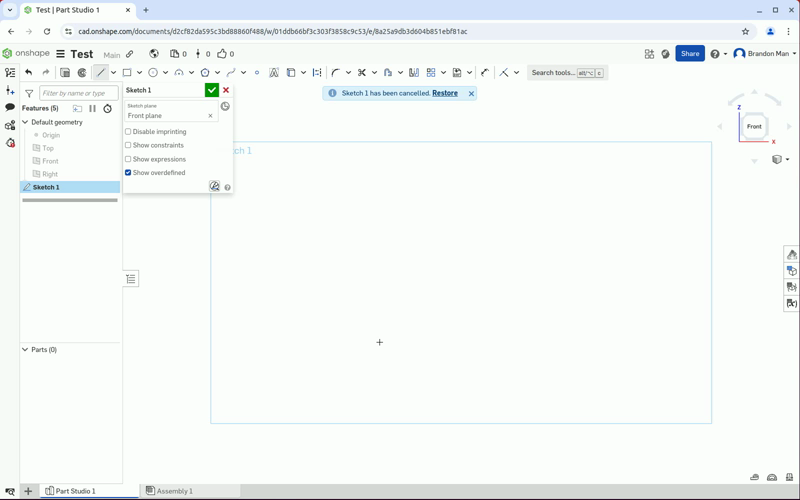
key_up(shift)
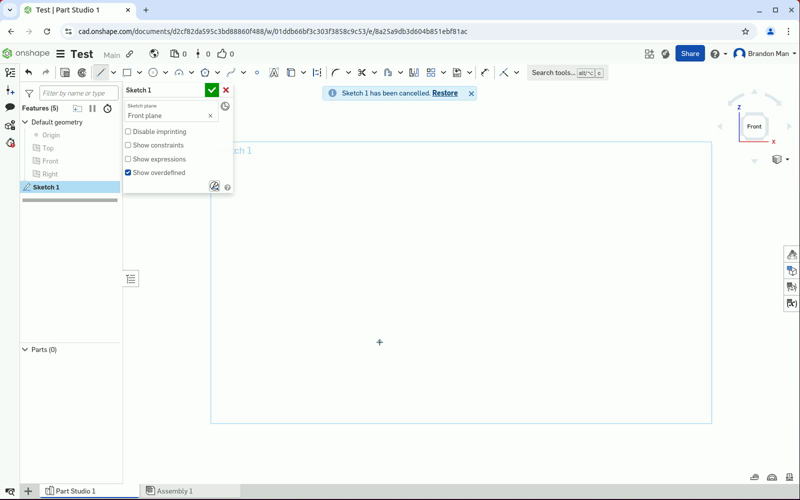
key_down(shift)
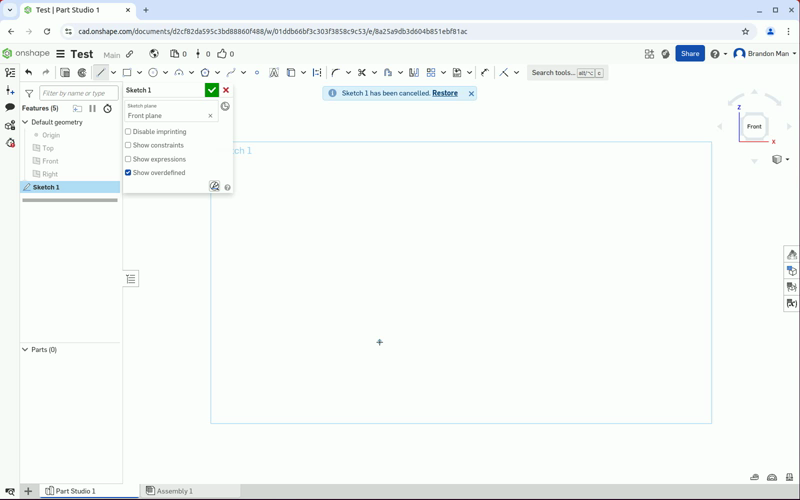
mouse_move(409, 341)
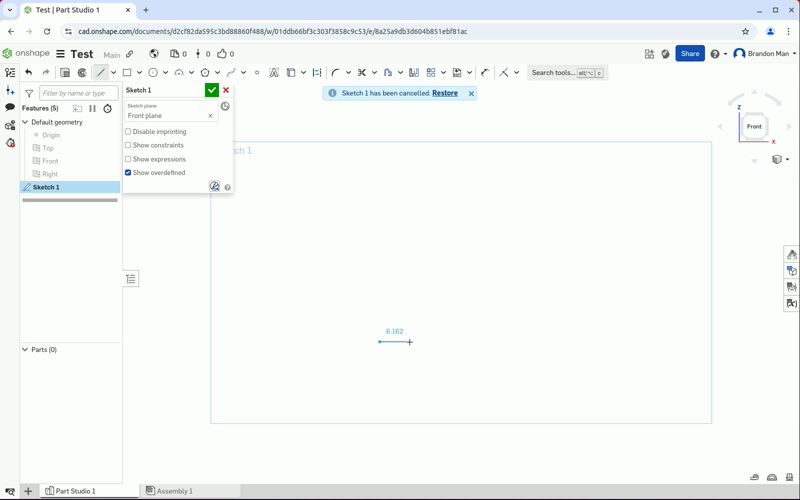
mouse_move(401, 341)
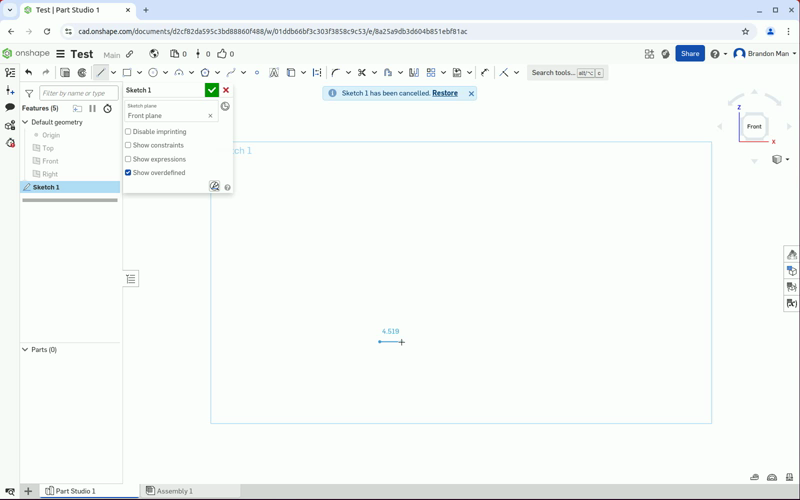
click(401, 341)
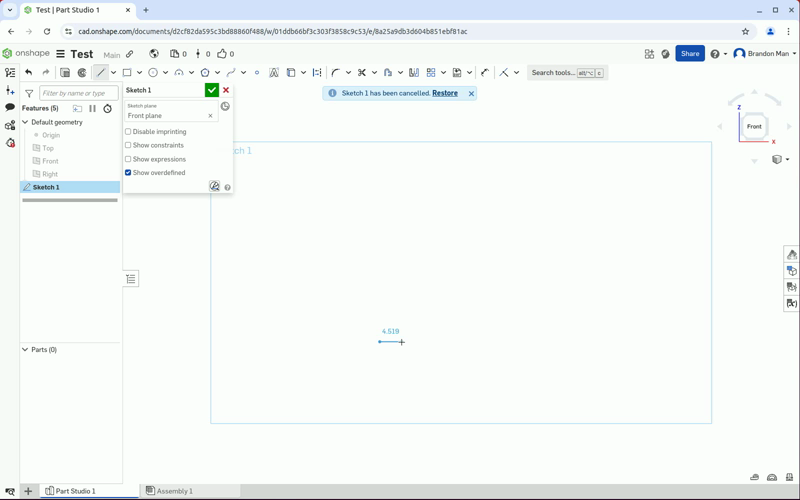
key_up(shift)
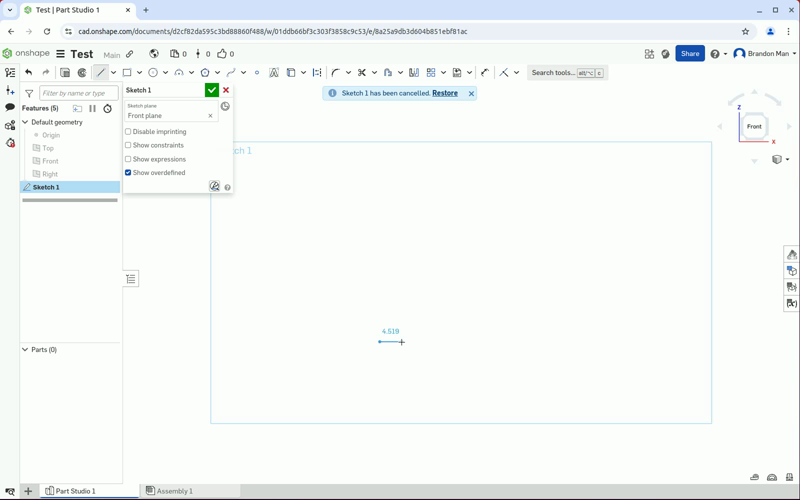
key_down(shift)
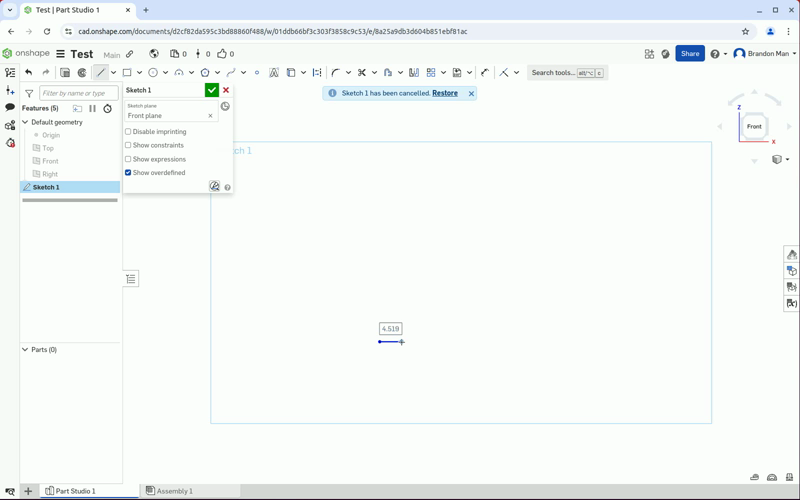
mouse_move(401, 224)
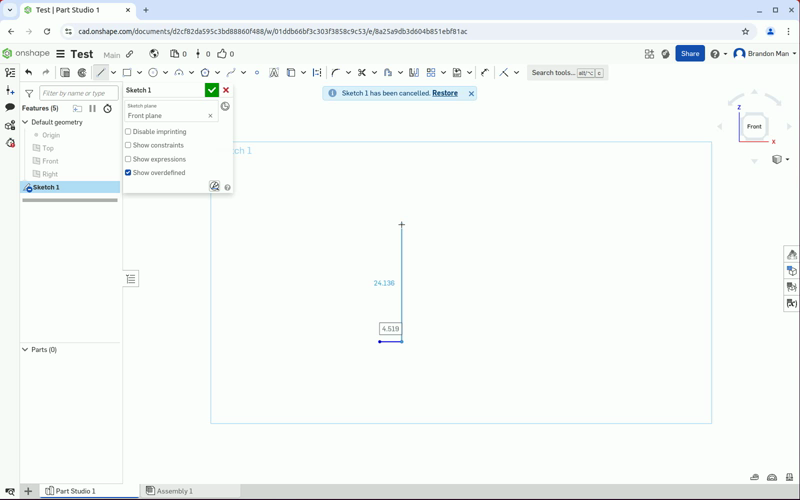
click(401, 224)
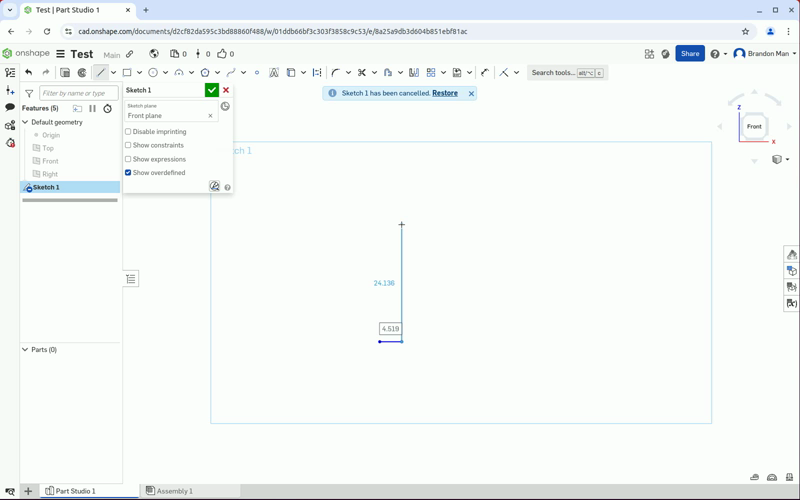
key_up(shift)
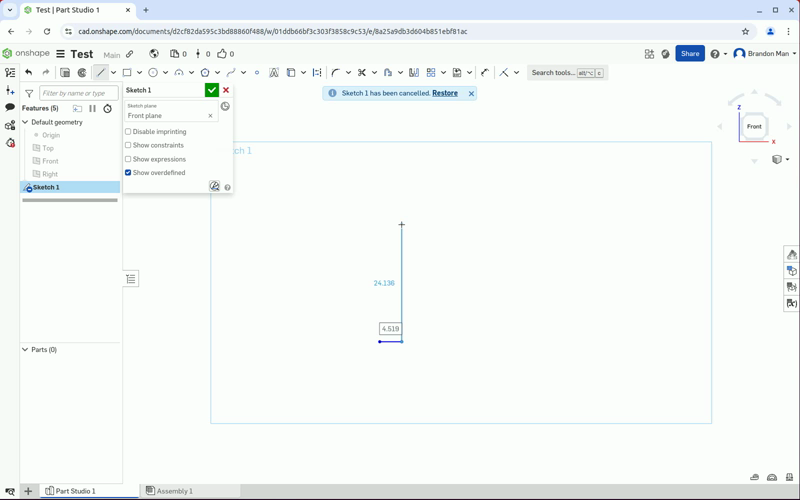
key_down(shift)
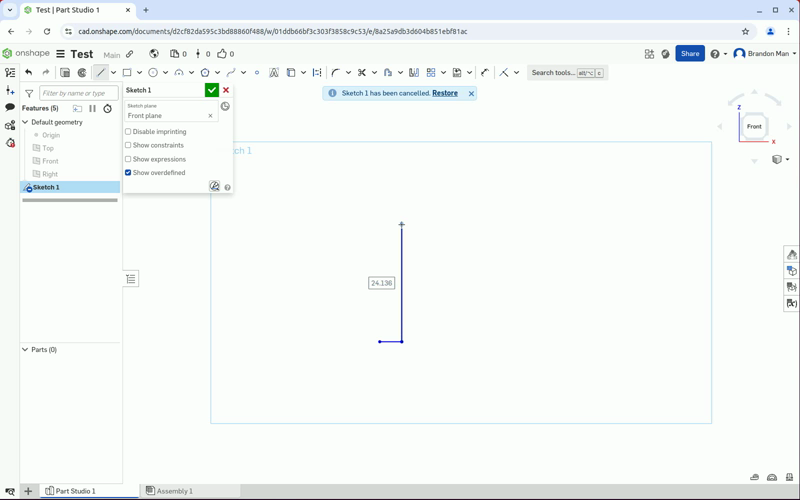
mouse_move(431, 224)
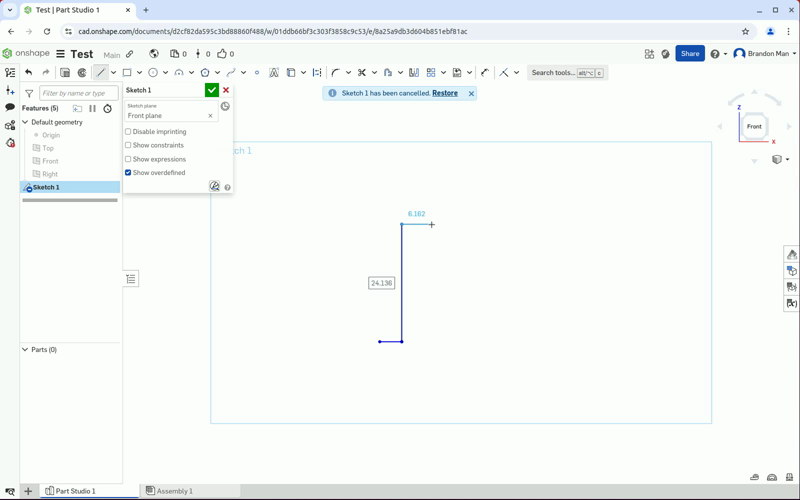
mouse_move(379, 224)
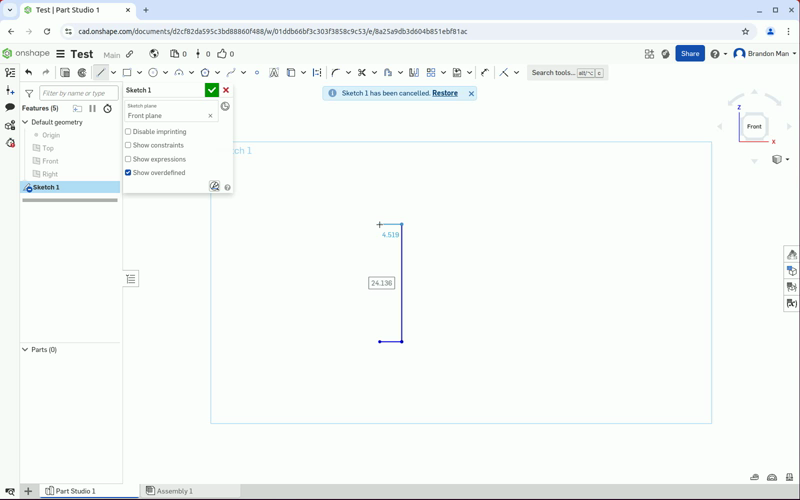
click(379, 224)
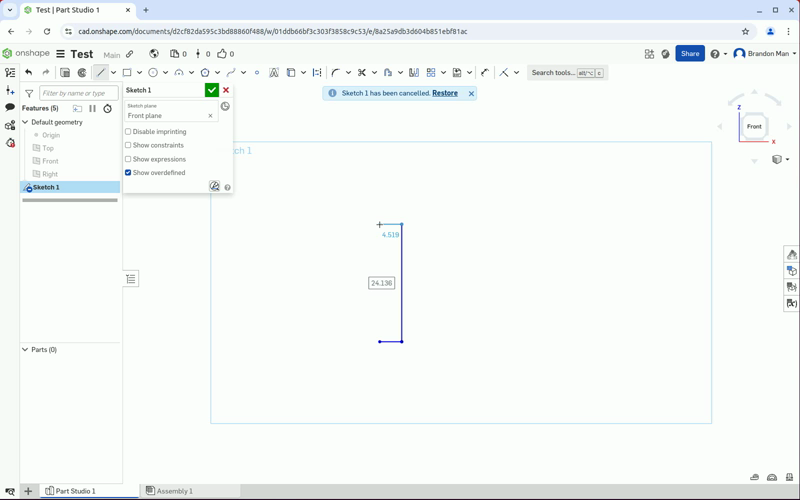
key_up(shift)
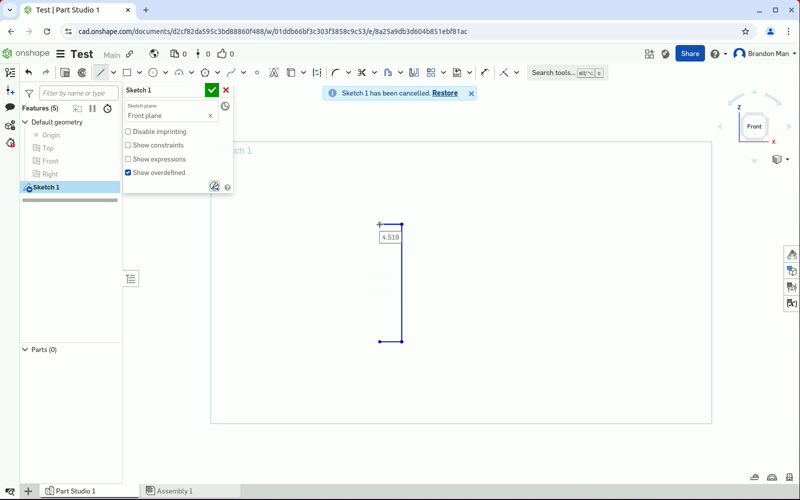
key_down(shift)
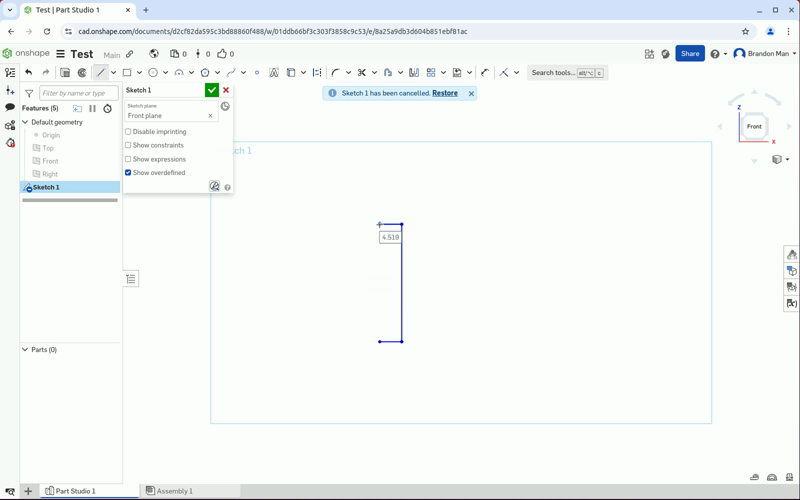
mouse_move(379, 341)
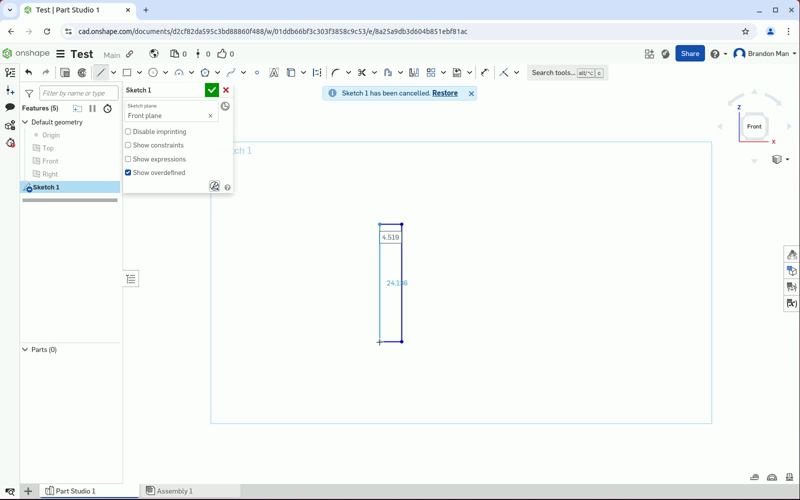
key_up(shift)
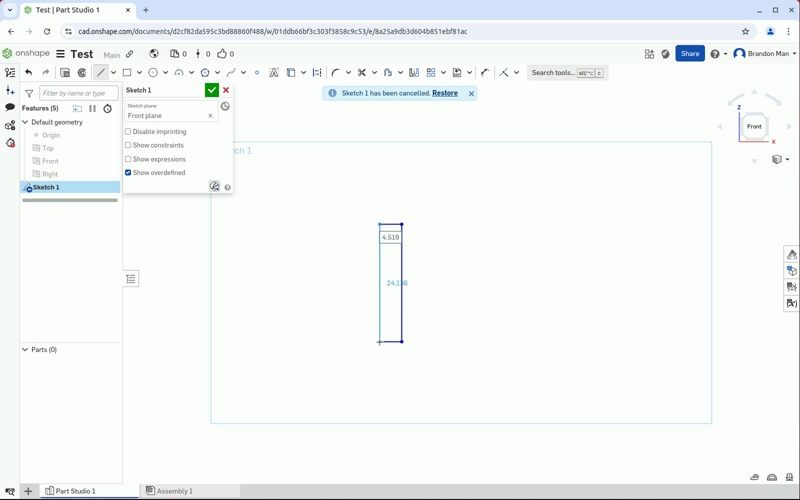
click(379, 341)
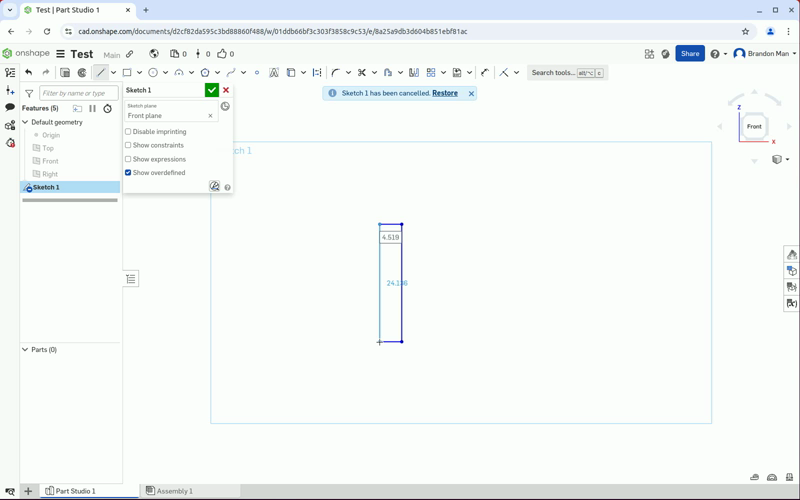
key(esc)
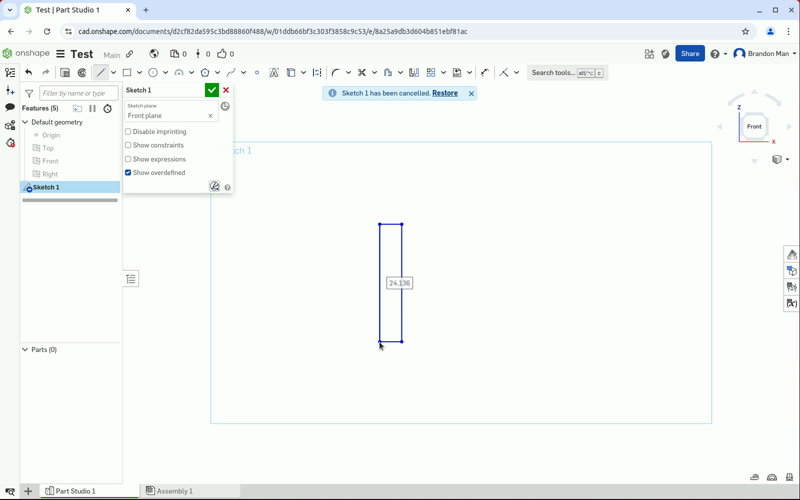
mouse_move(390, 274)
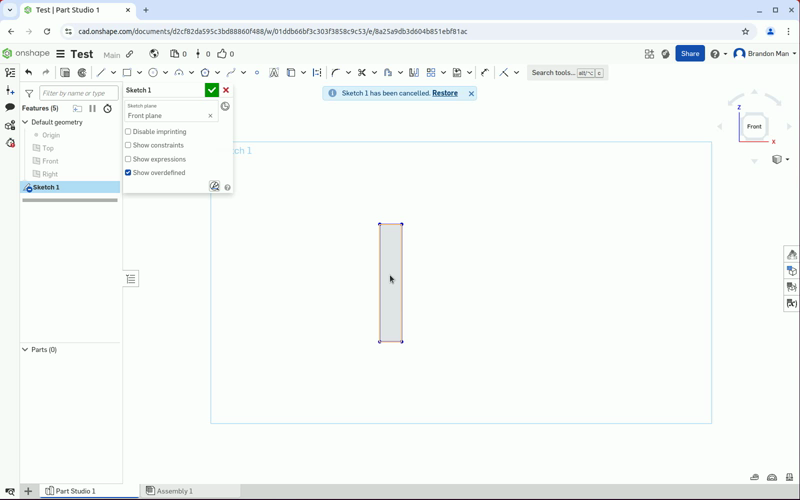
click(390, 274)
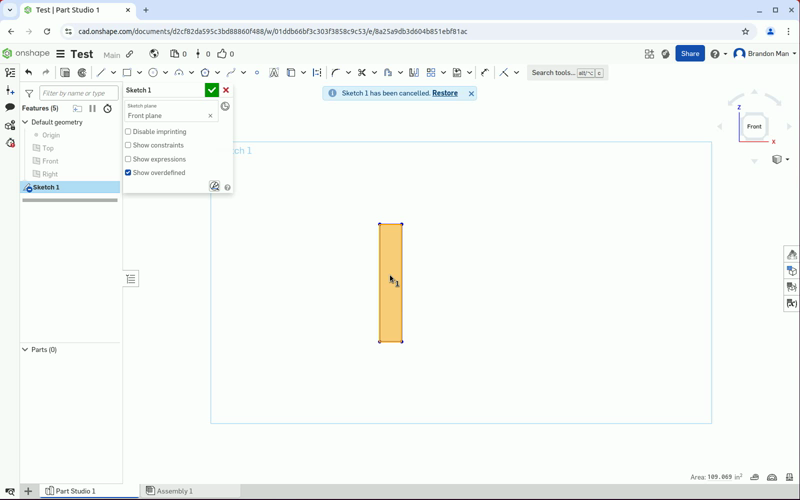
mouse_move(73, 352)
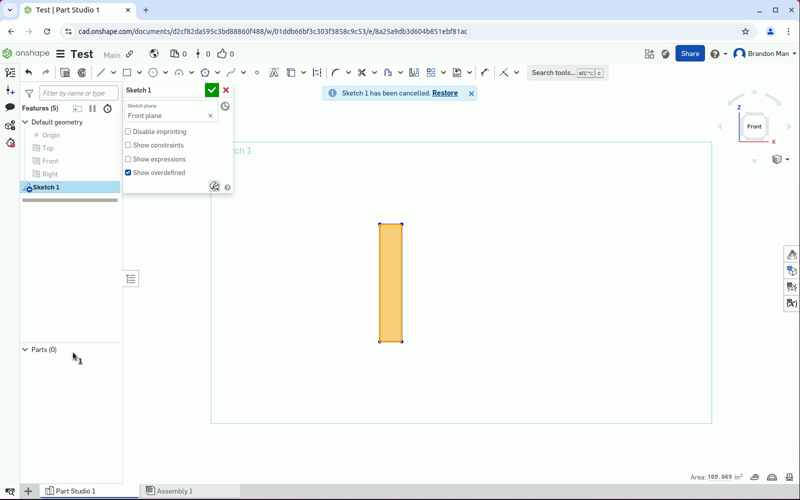
key(shift+y)
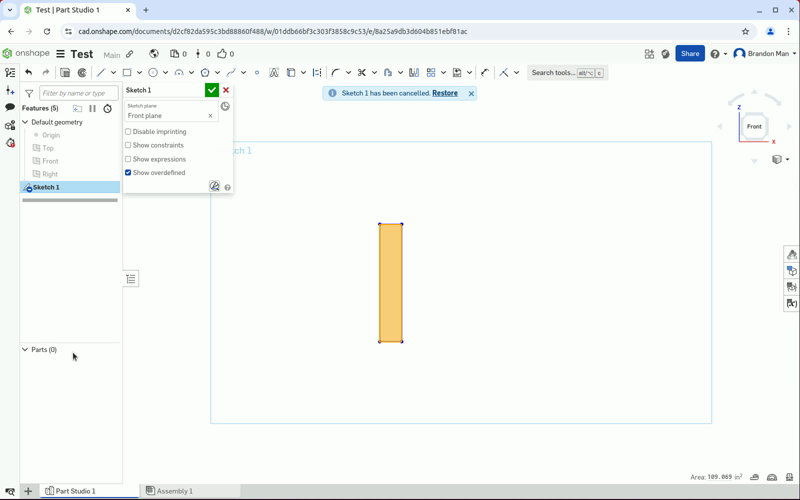
key(shift+e)
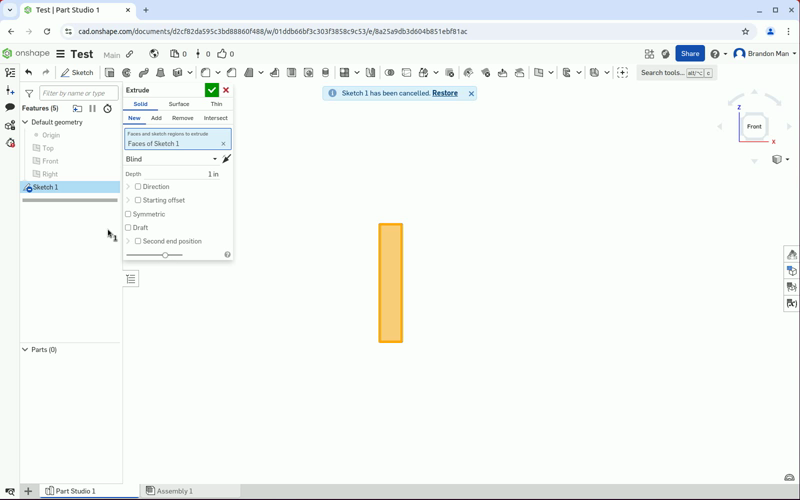
mouse_move(143, 106)
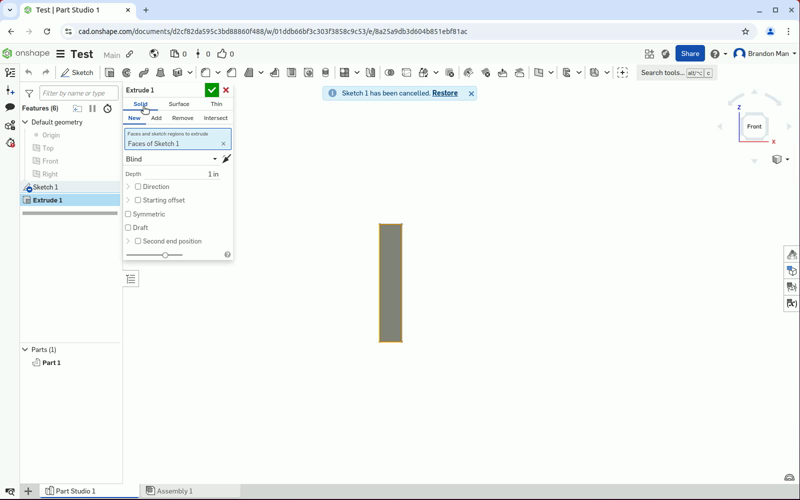
click(143, 106)
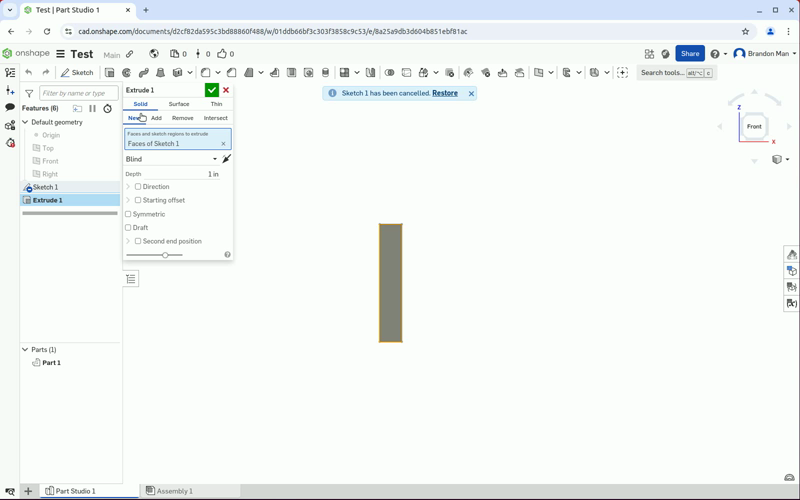
mouse_move(137, 120)
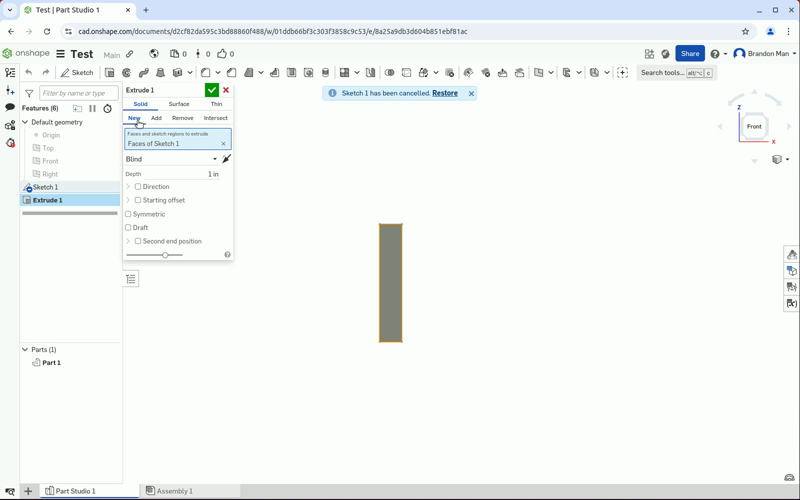
click(137, 120)
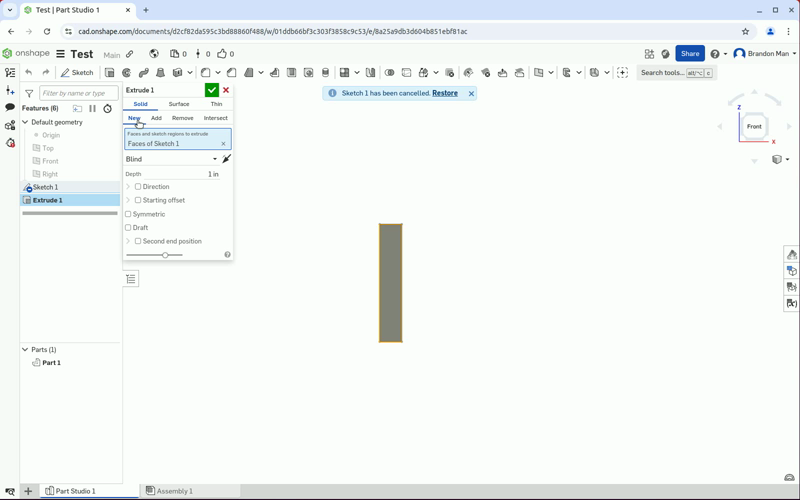
key(tab, 4)
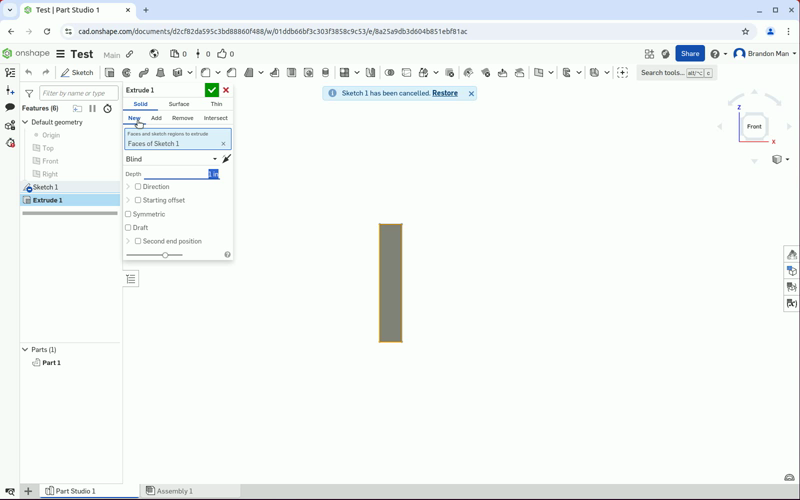
text(9.147)
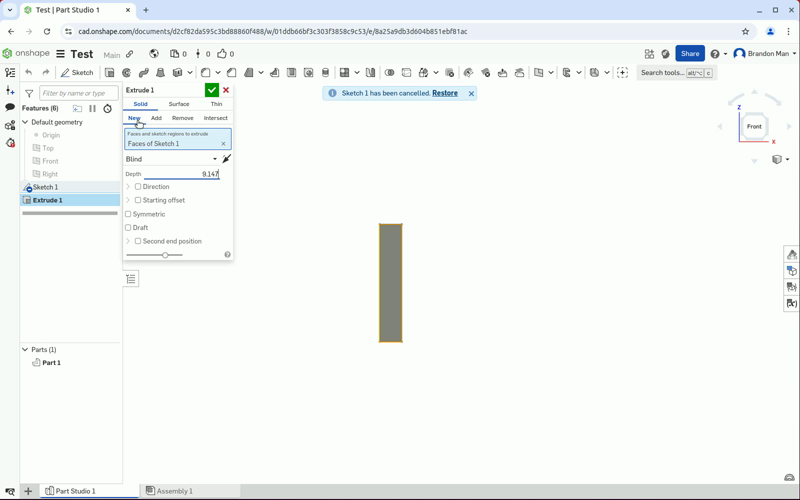
key(enter)
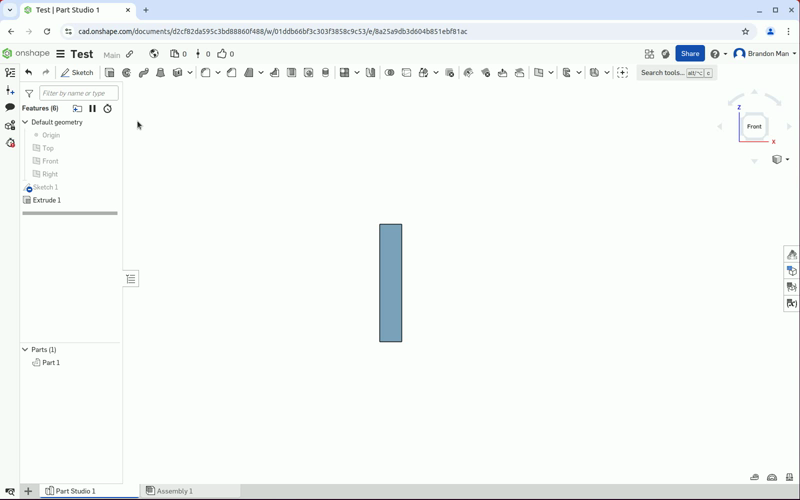
key(shift+h)
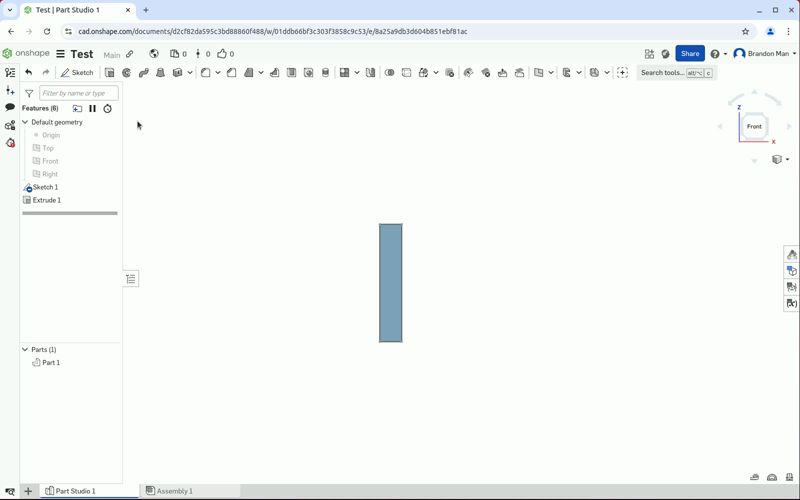
key(shift+h)
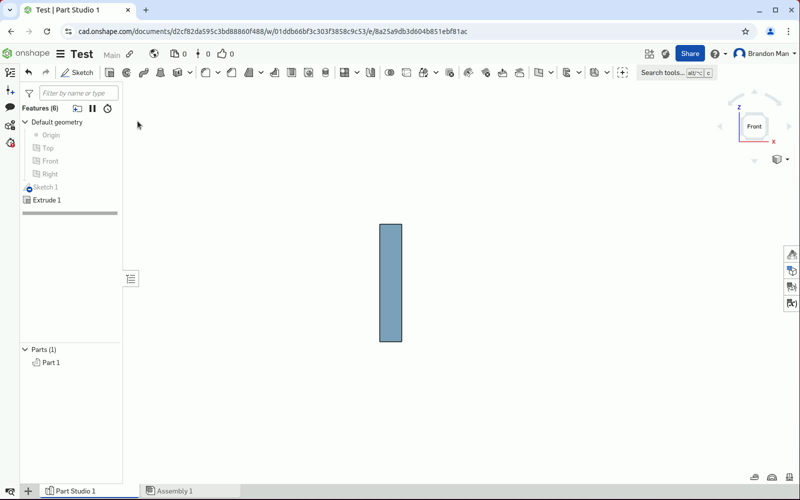
mouse_move(73, 189)
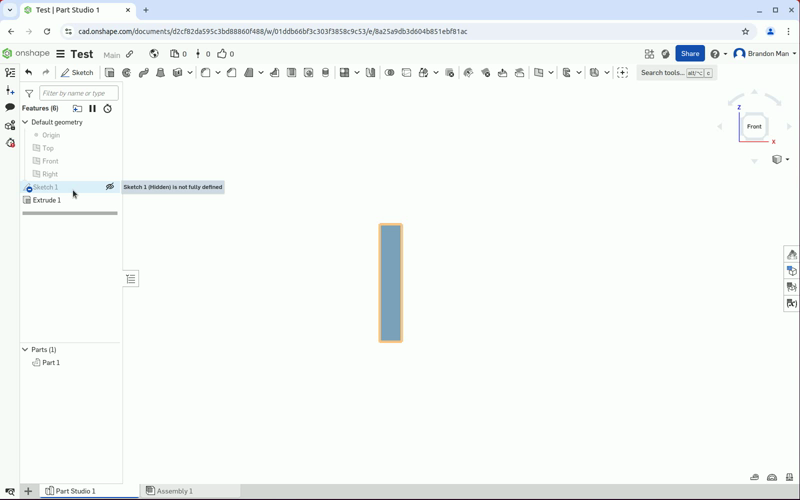
click(73, 189)
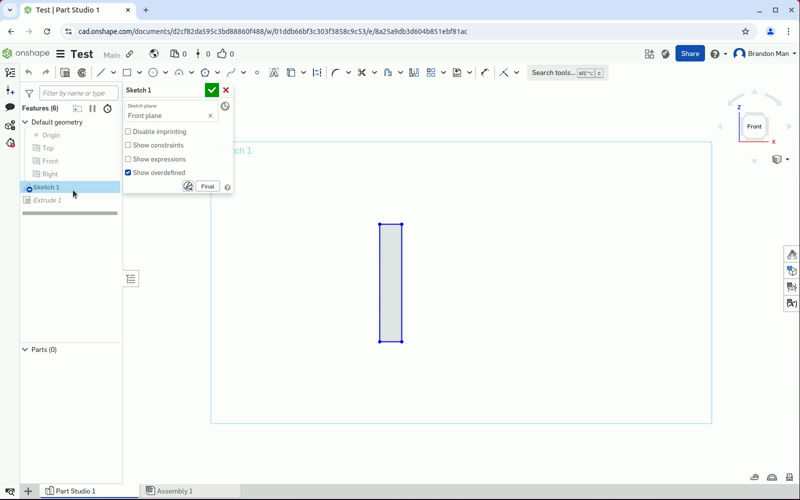
mouse_move(229, 92)
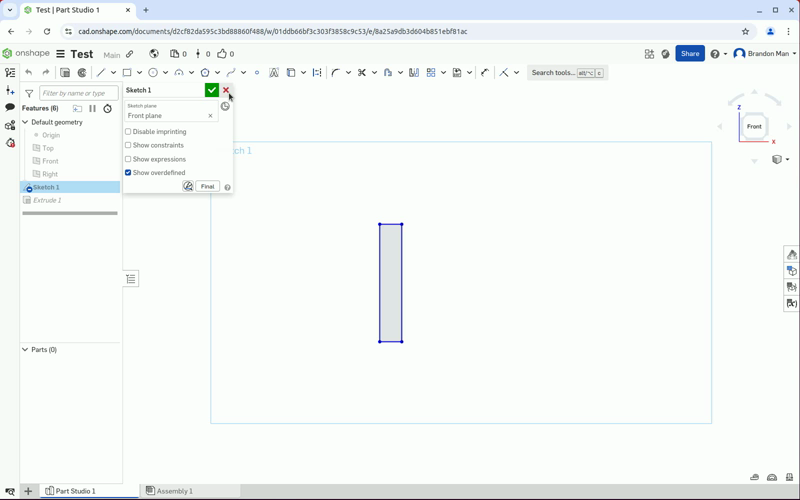
click(229, 92)
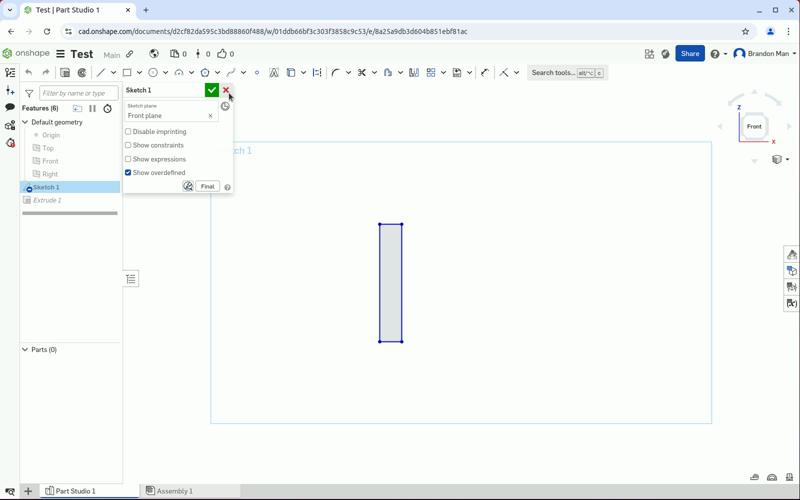
key(shift+s)
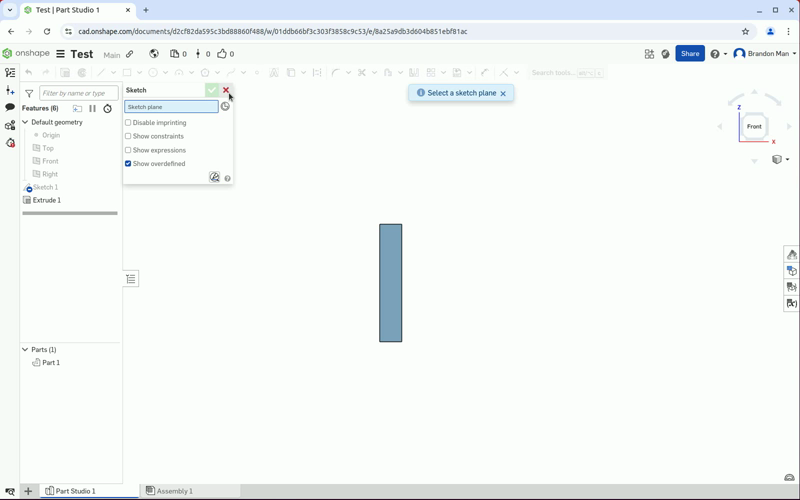
mouse_move(73, 163)
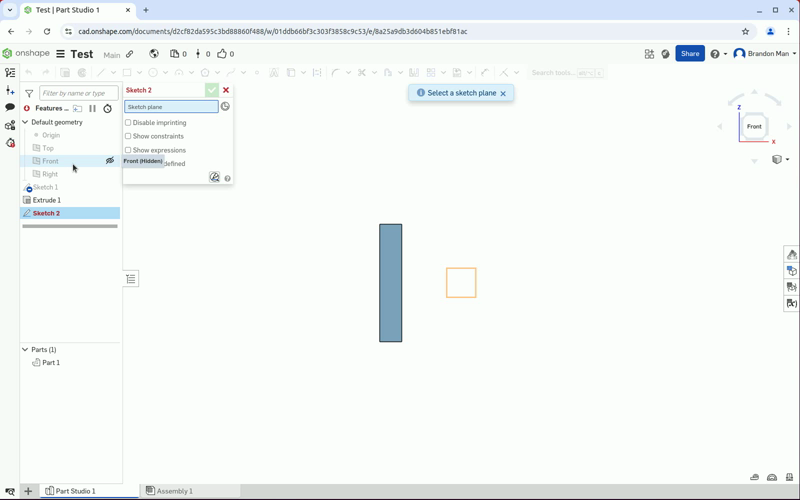
click(73, 163)
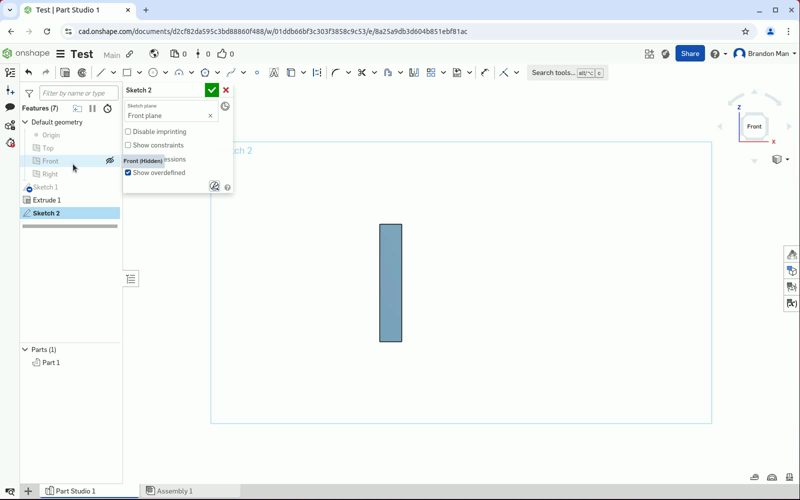
mouse_move(73, 352)
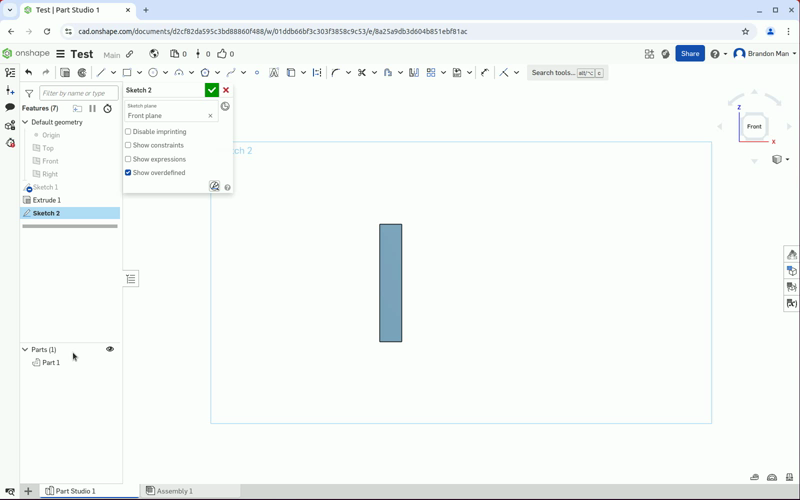
key(y)
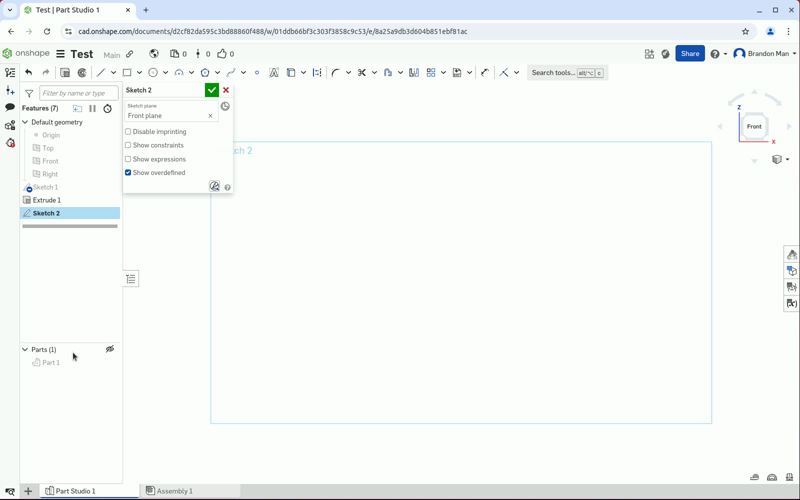
key(l)
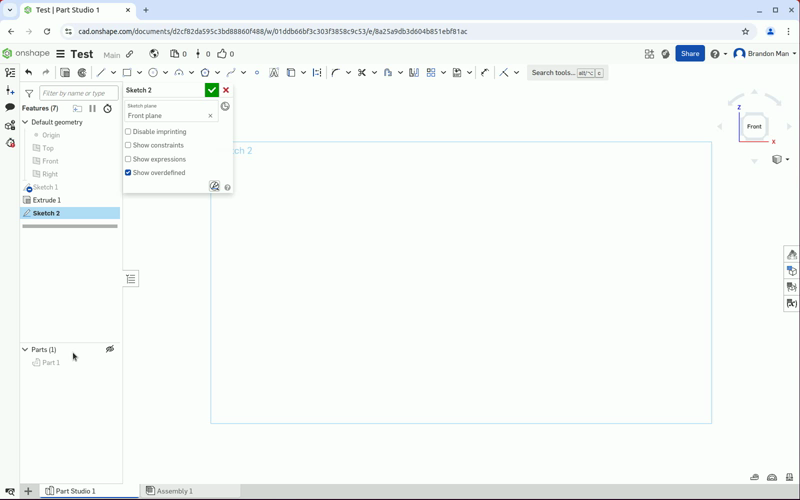
key_down(shift)
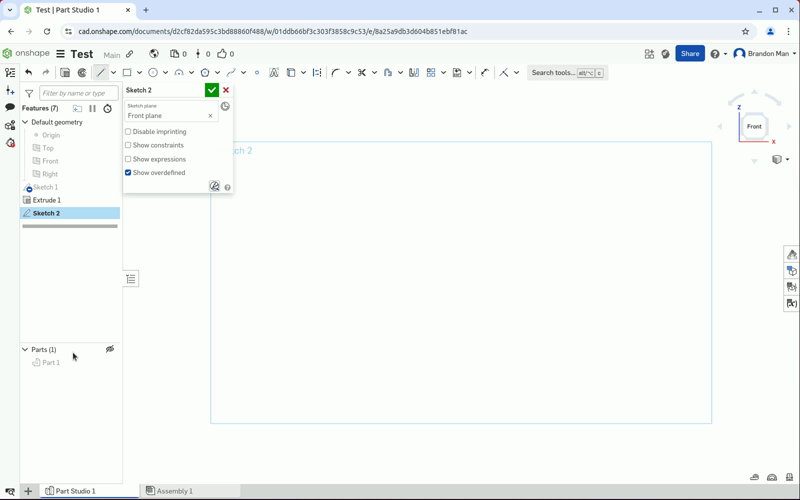
mouse_move(519, 341)
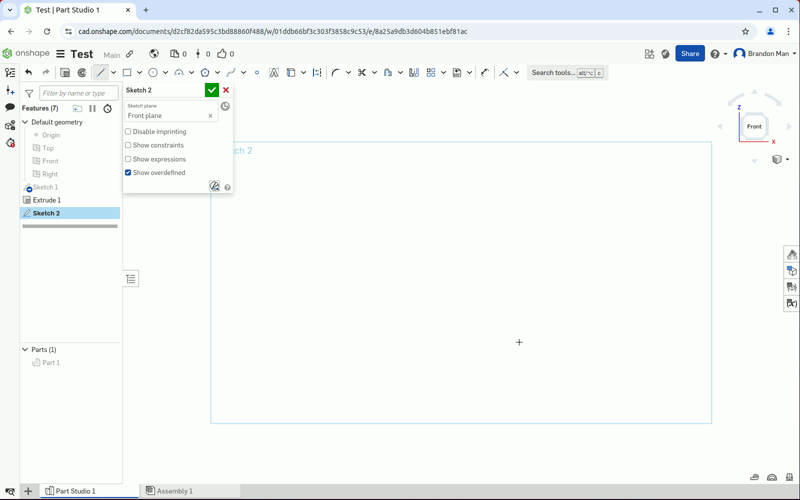
click(519, 341)
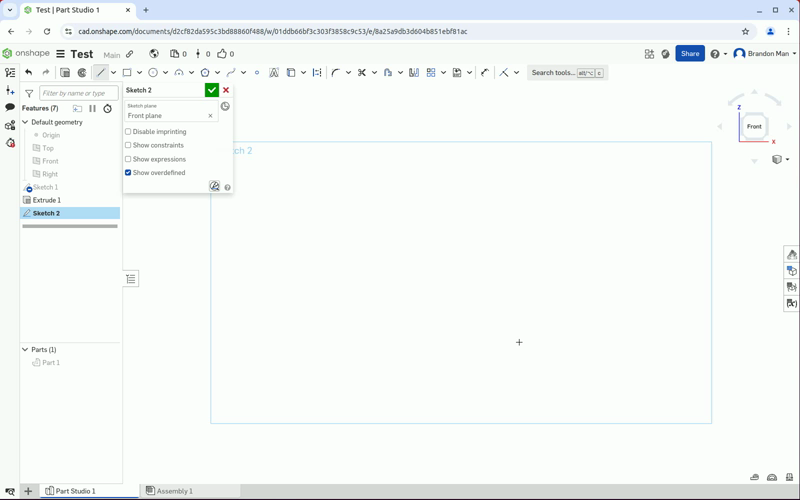
key_up(shift)
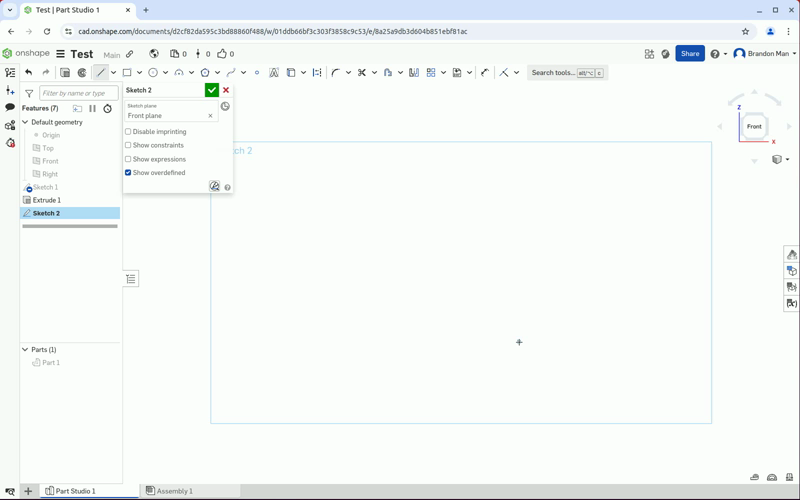
key_down(shift)
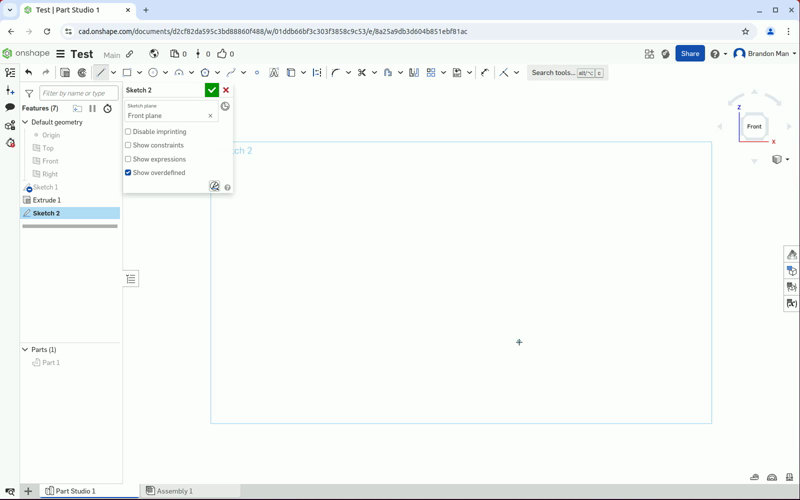
mouse_move(549, 341)
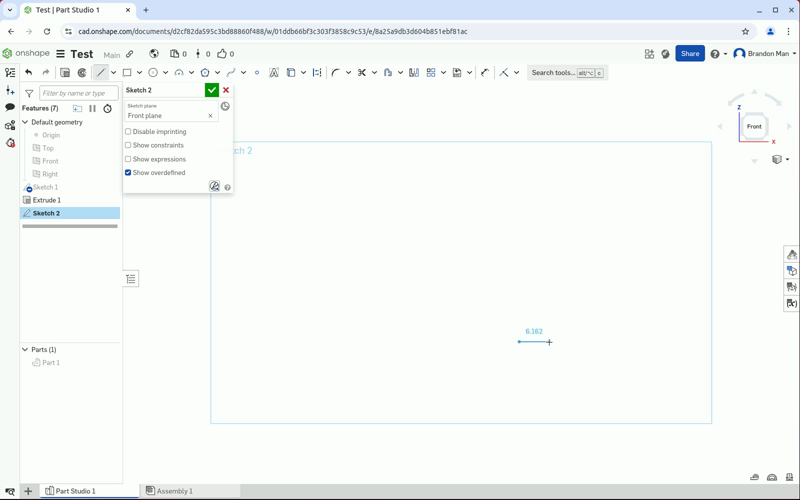
mouse_move(541, 341)
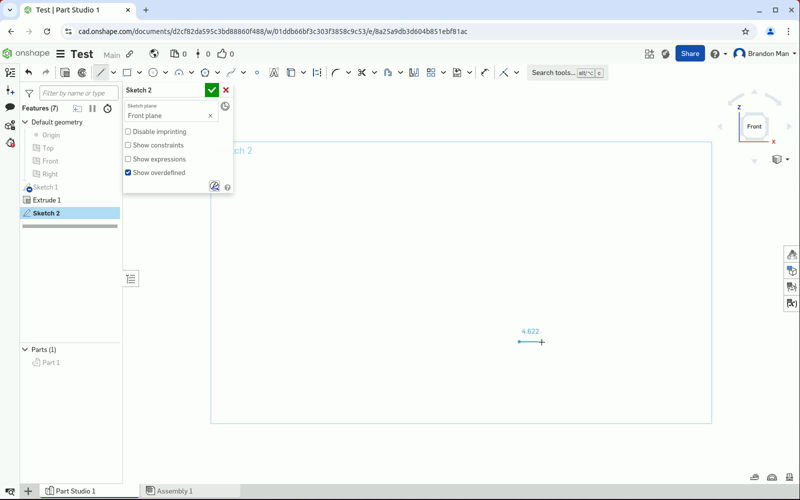
click(541, 341)
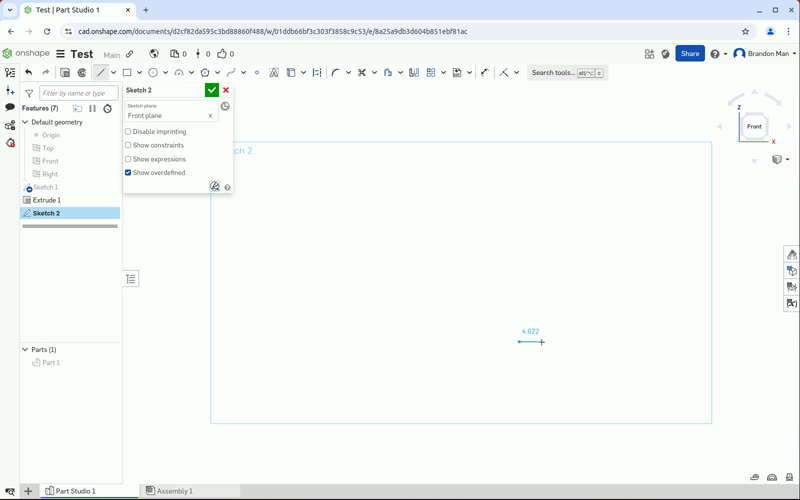
key_up(shift)
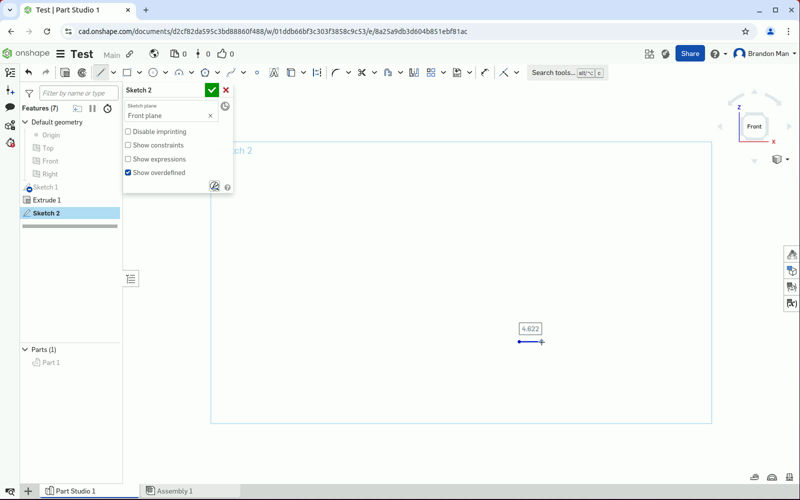
key_down(shift)
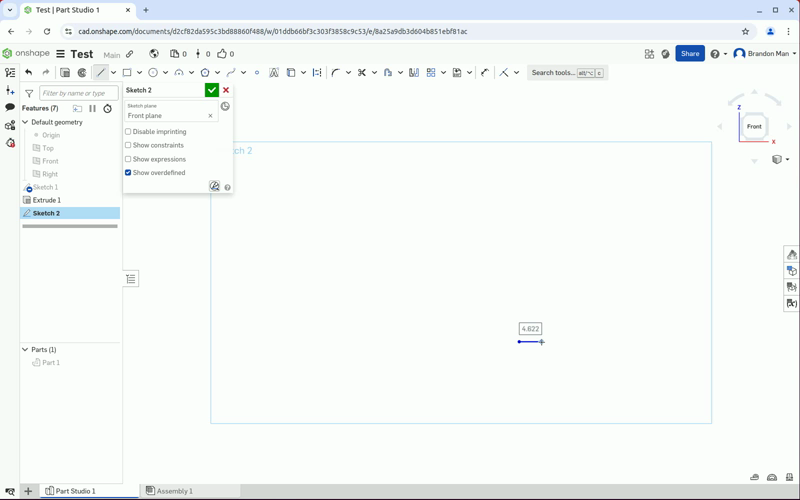
mouse_move(541, 224)
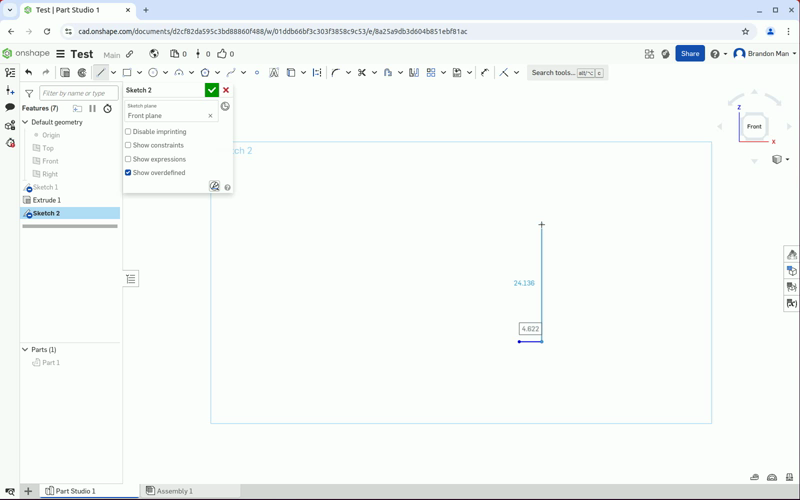
click(541, 224)
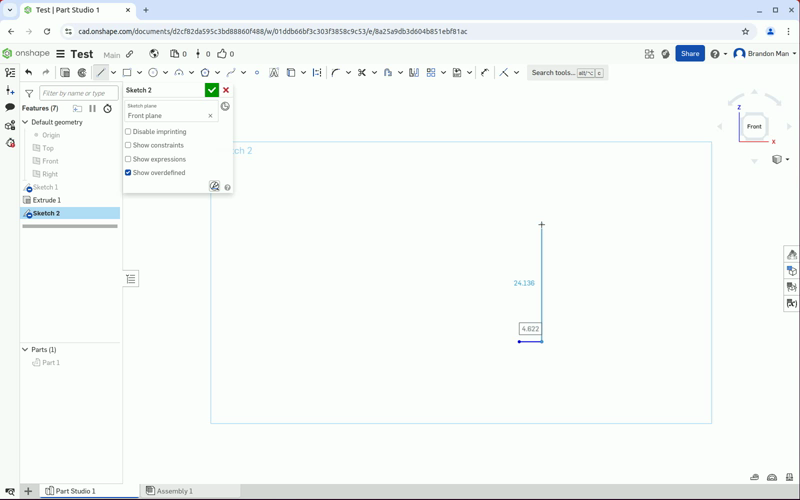
key_up(shift)
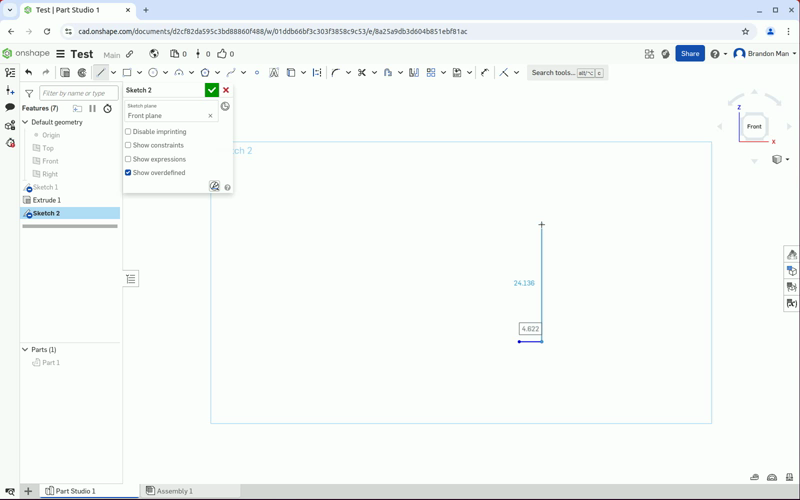
key_down(shift)
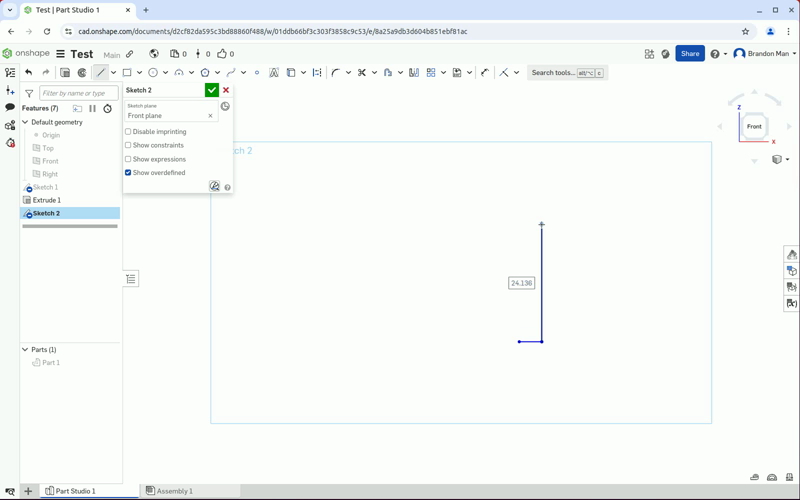
mouse_move(571, 224)
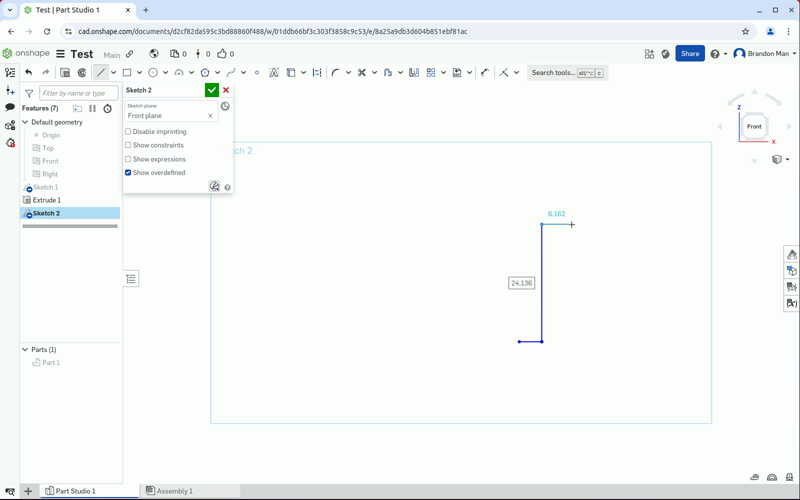
mouse_move(519, 224)
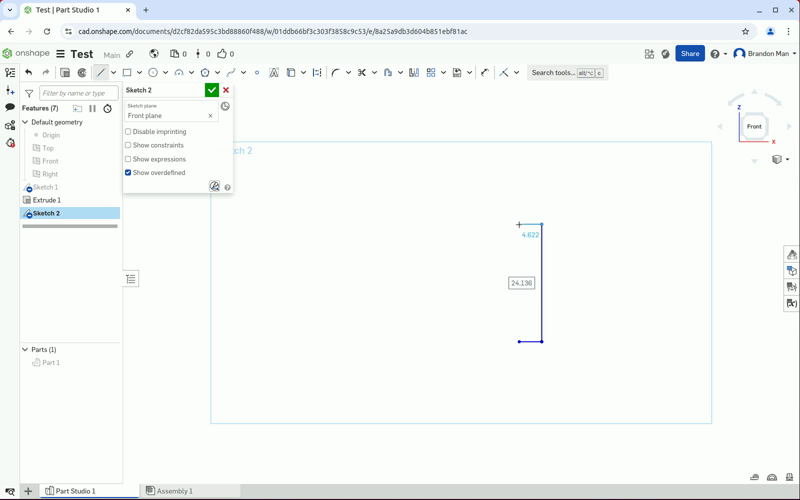
click(519, 224)
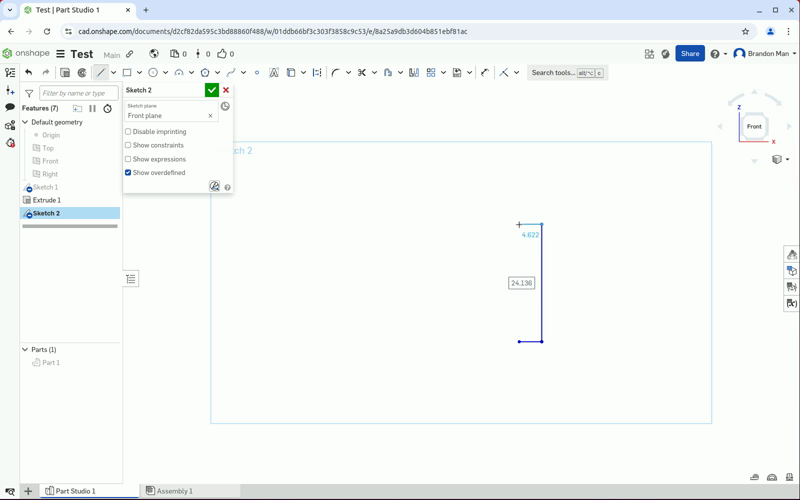
key_up(shift)
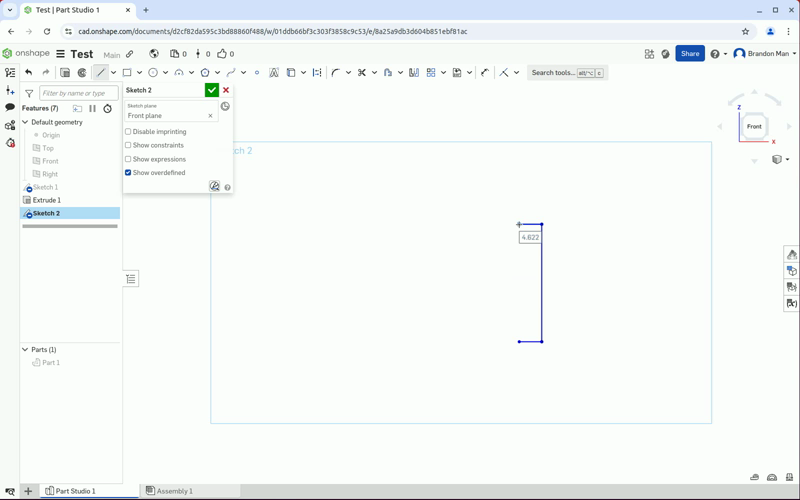
key_down(shift)
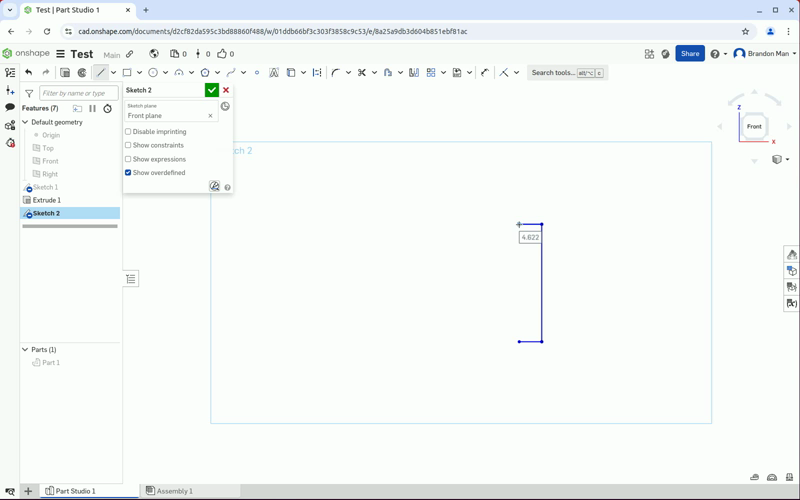
mouse_move(549, 224)
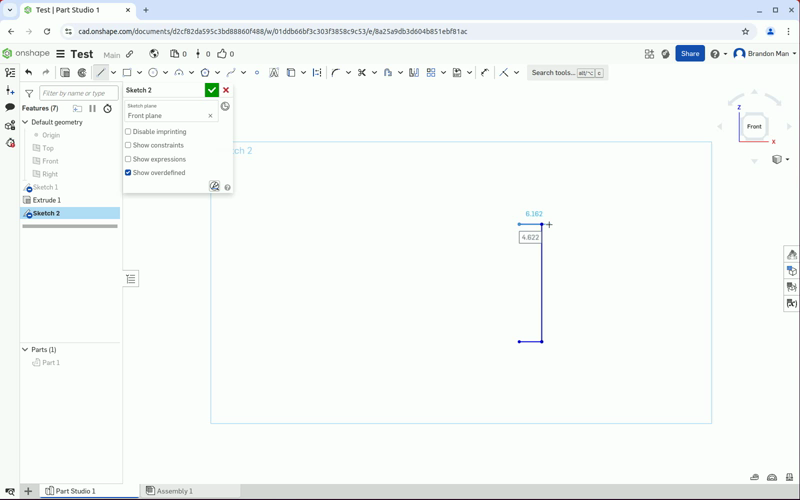
mouse_move(519, 272)
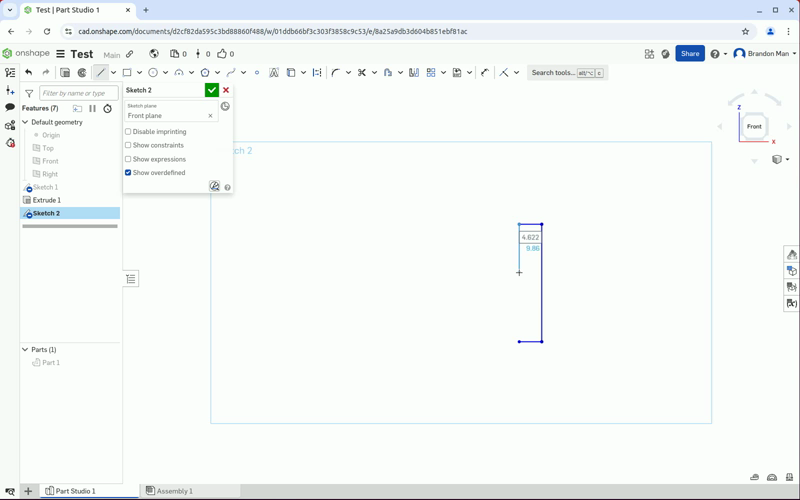
click(519, 272)
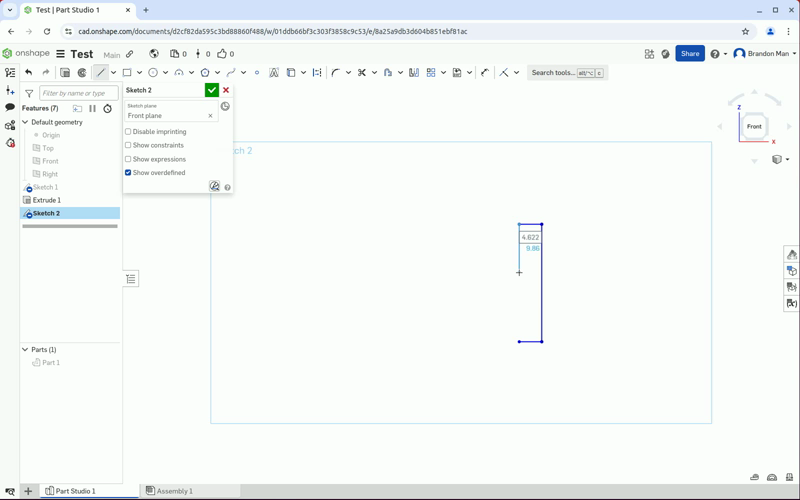
key_up(shift)
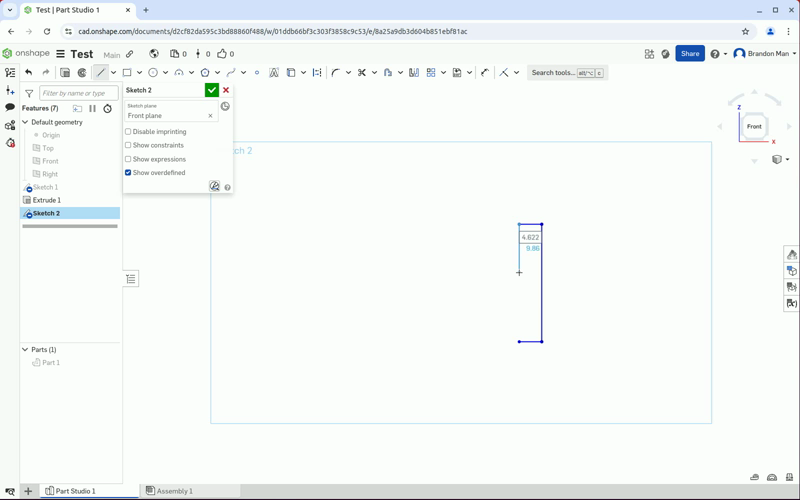
key_down(shift)
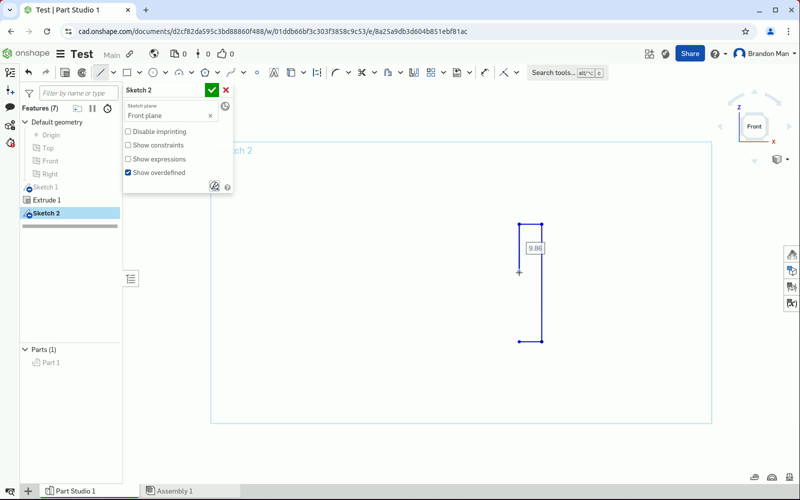
mouse_move(549, 272)
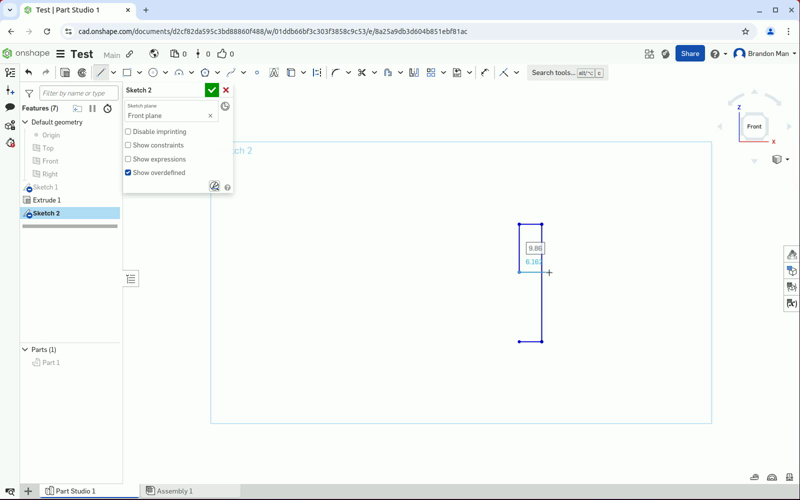
mouse_move(519, 293)
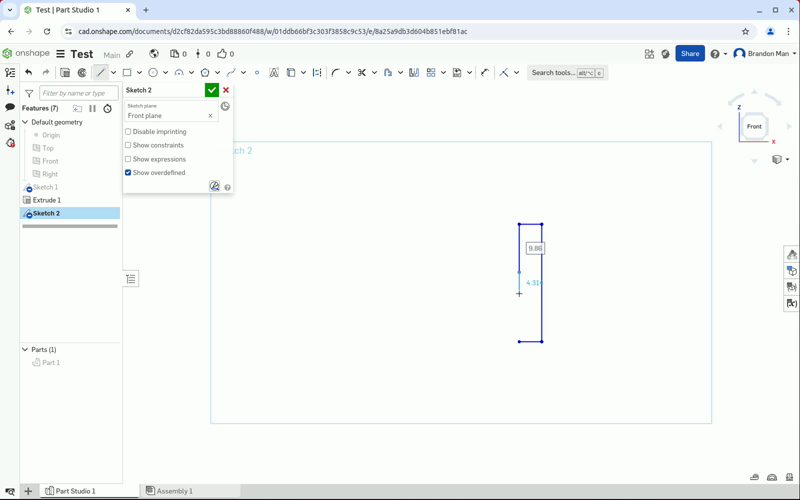
click(519, 293)
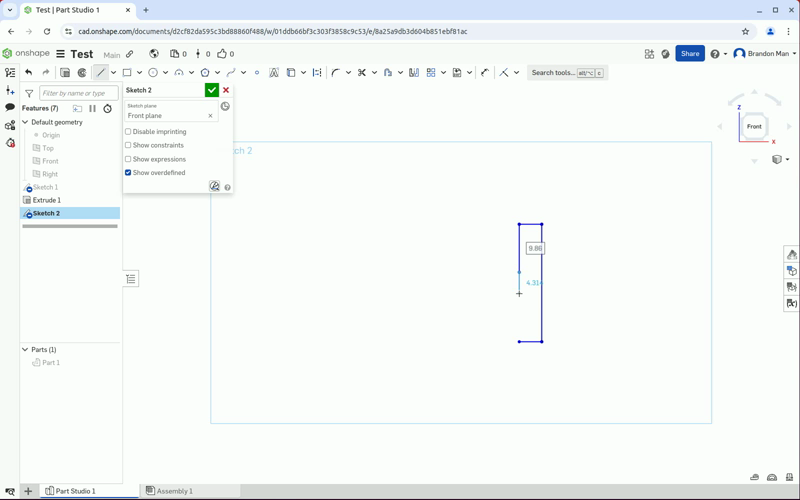
key_up(shift)
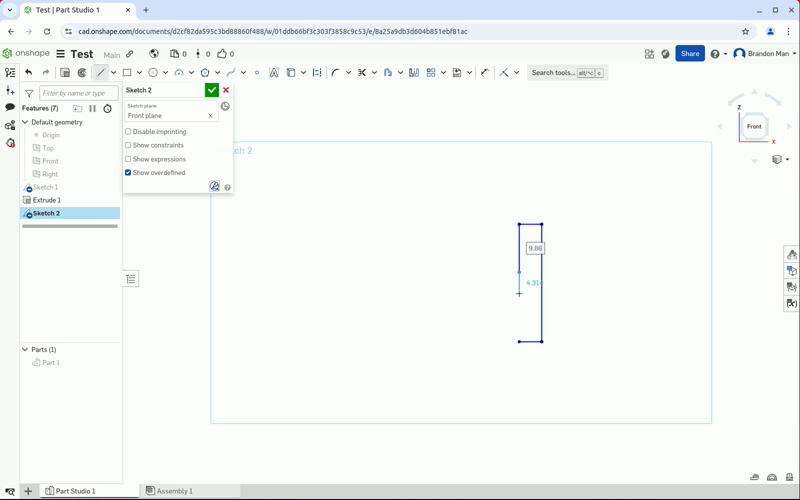
mouse_move(549, 293)
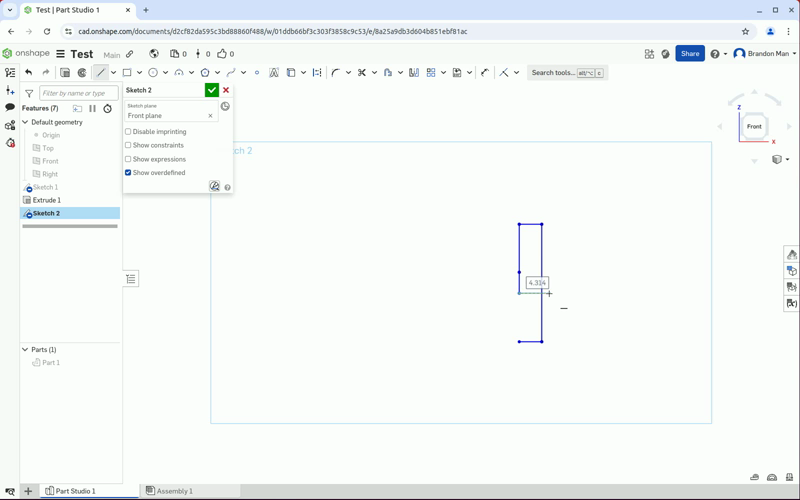
key_down(shift)
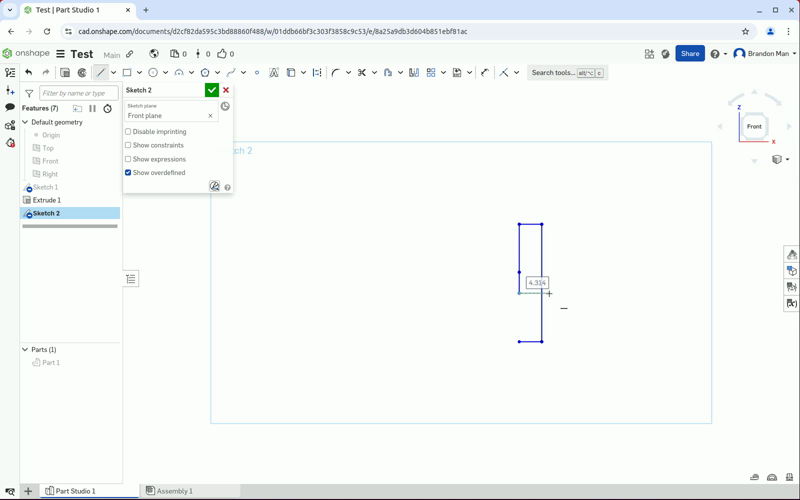
mouse_move(519, 341)
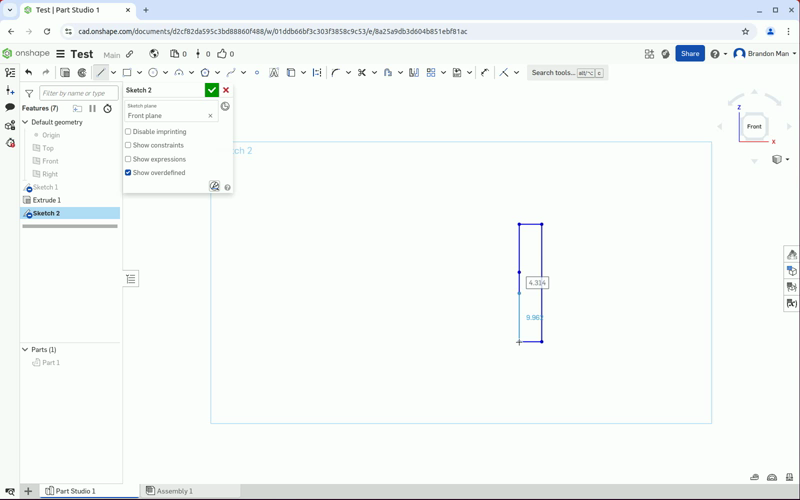
key_up(shift)
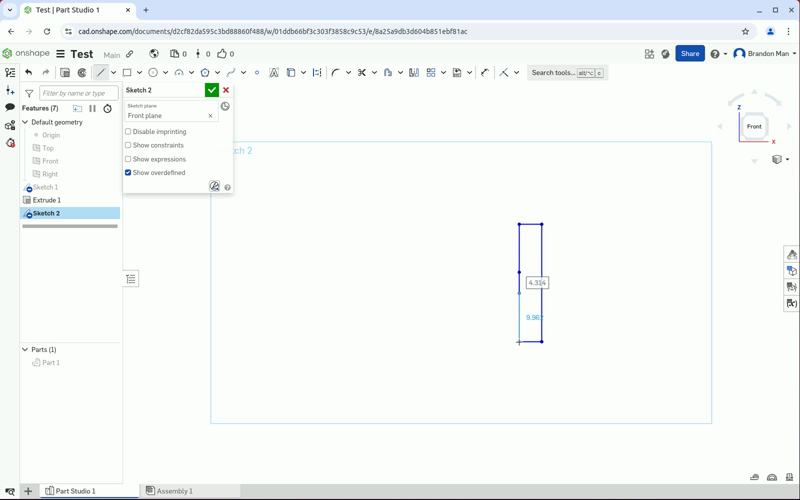
click(519, 341)
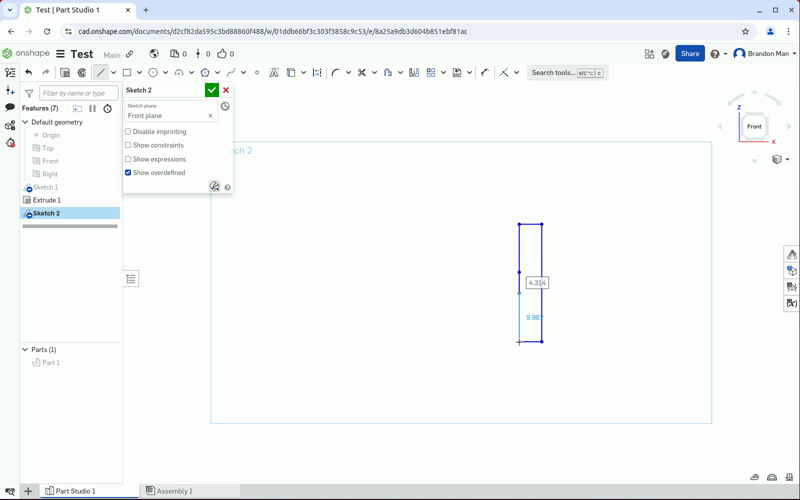
key(esc)
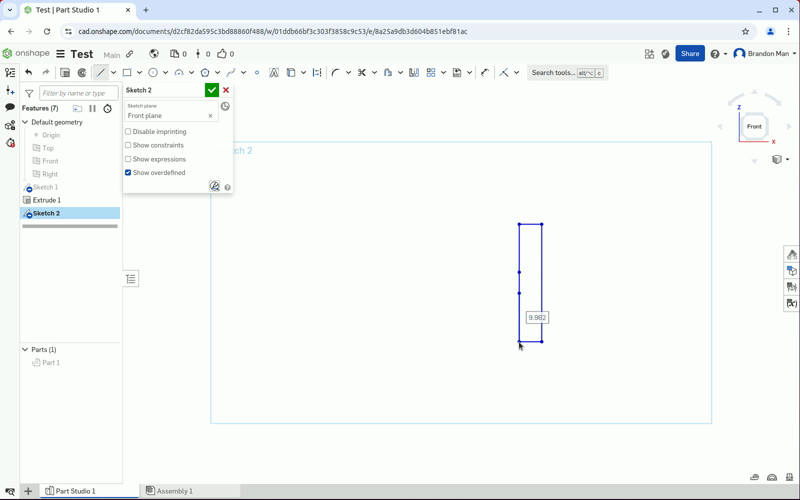
mouse_move(532, 259)
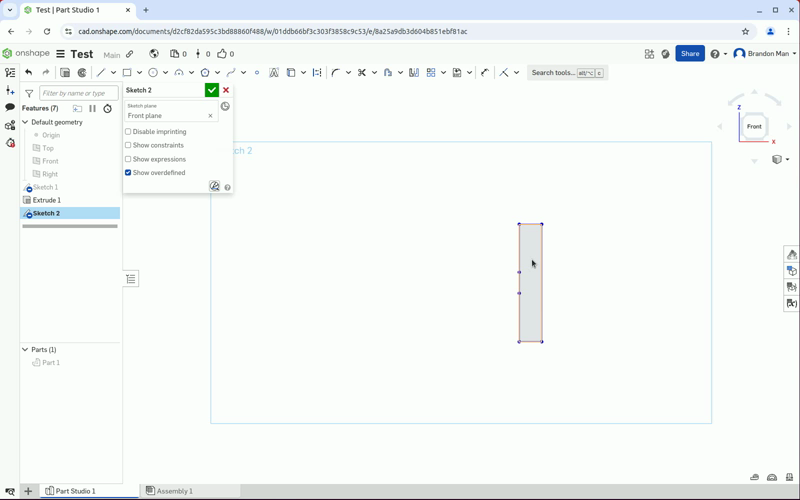
click(532, 259)
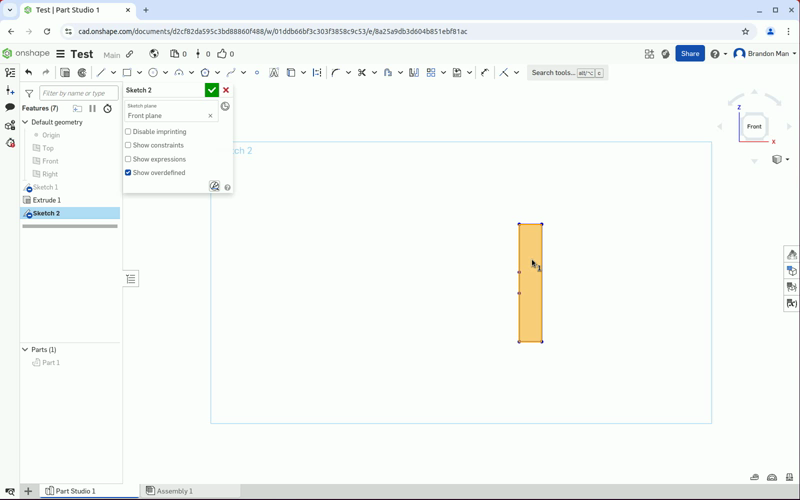
mouse_move(73, 352)
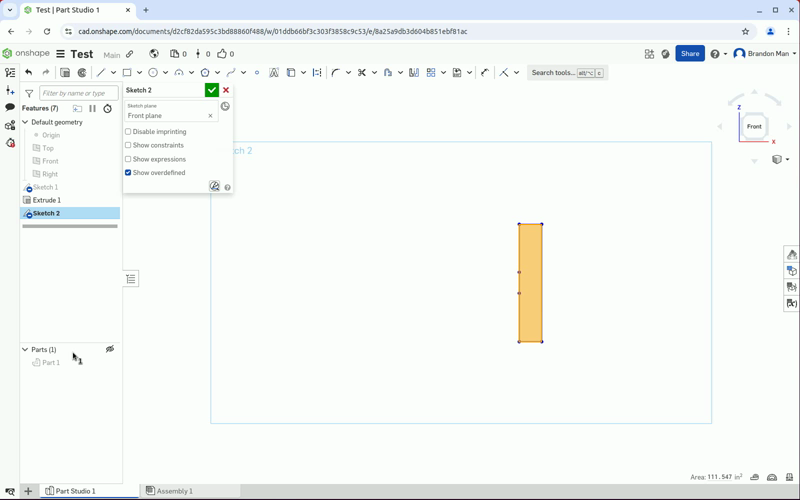
key(shift+y)
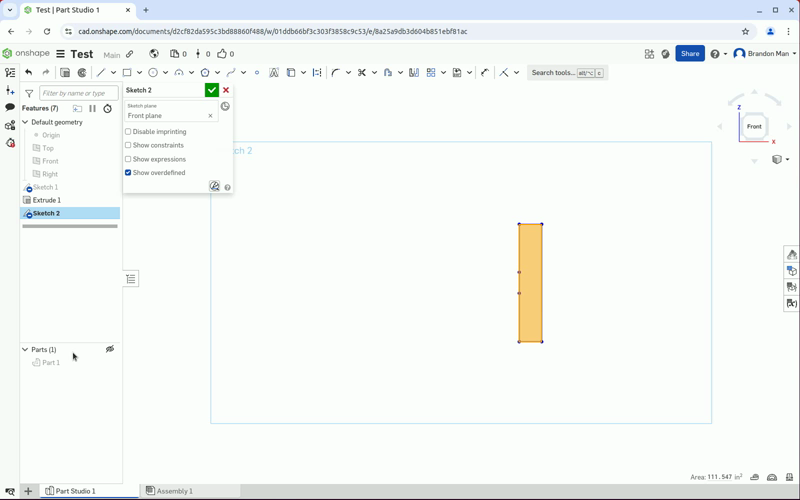
key(shift+e)
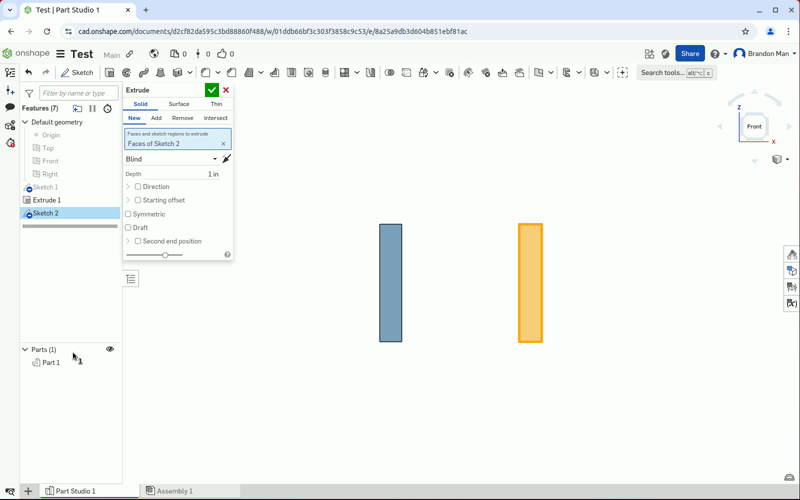
mouse_move(143, 106)
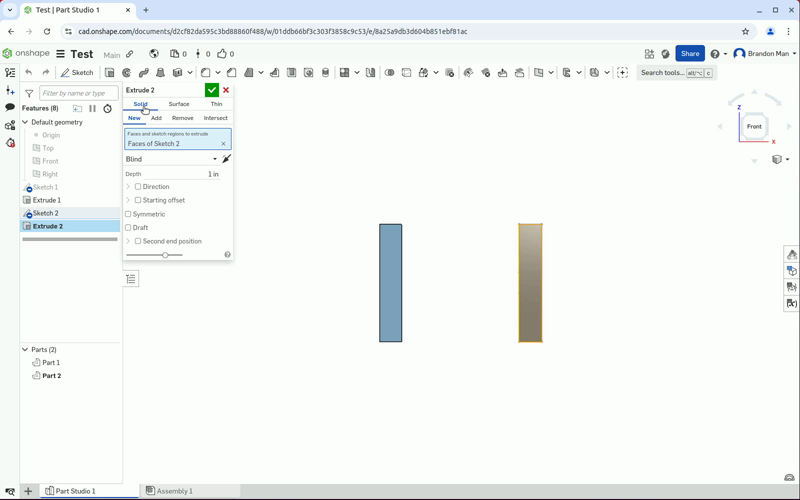
click(143, 106)
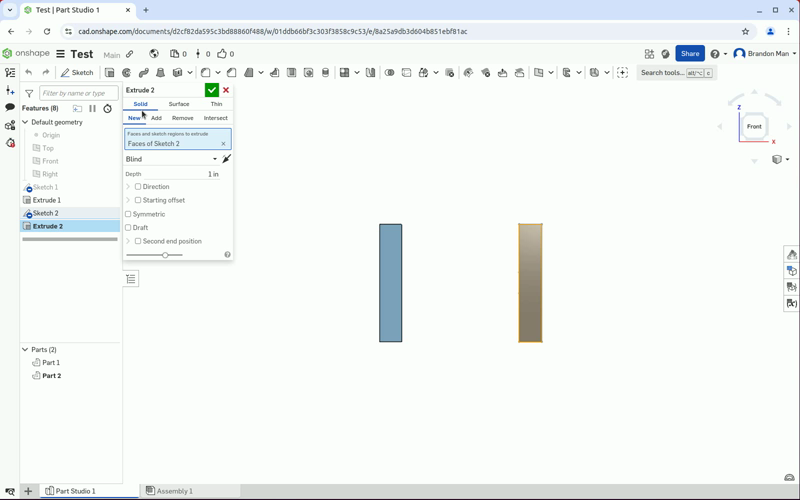
mouse_move(137, 120)
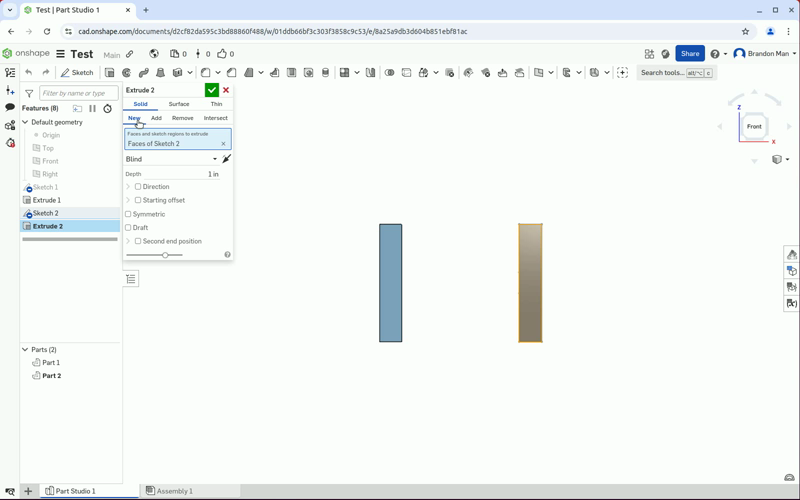
click(137, 120)
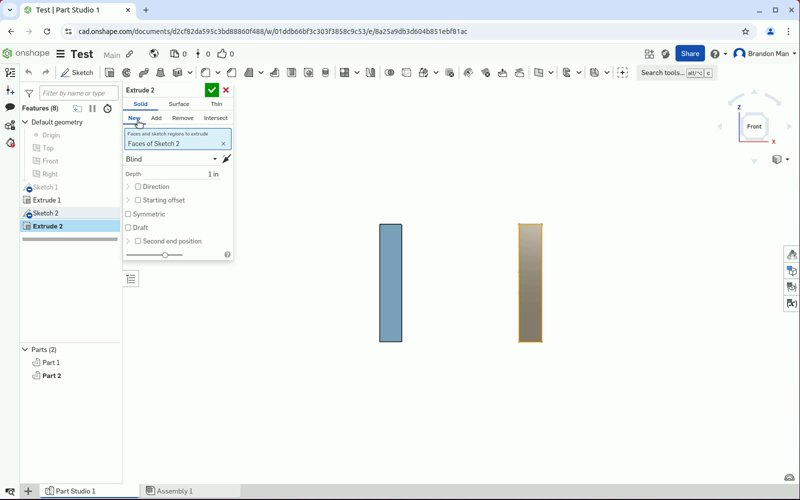
key(tab, 4)
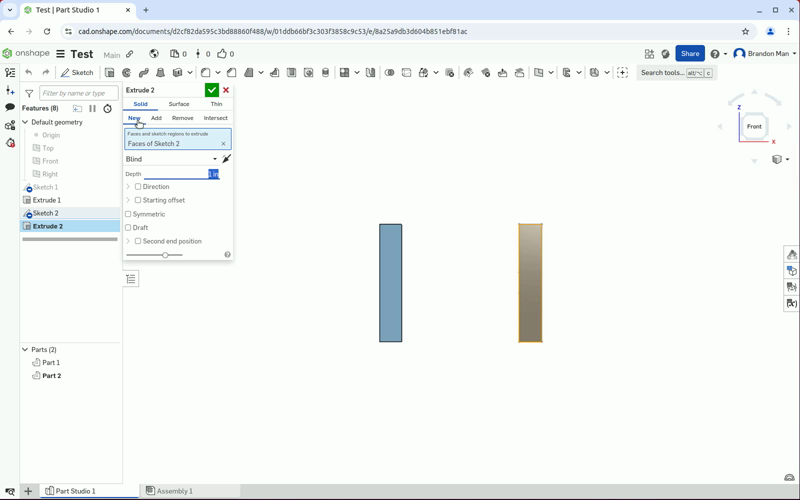
text(9.147)
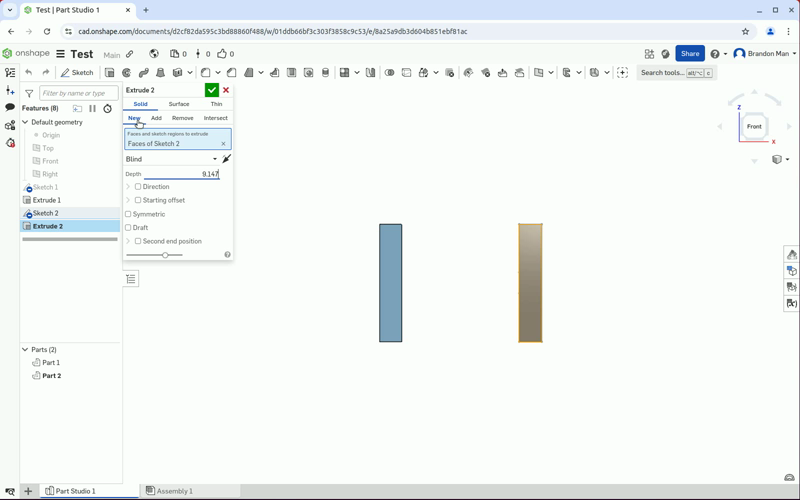
key(enter)
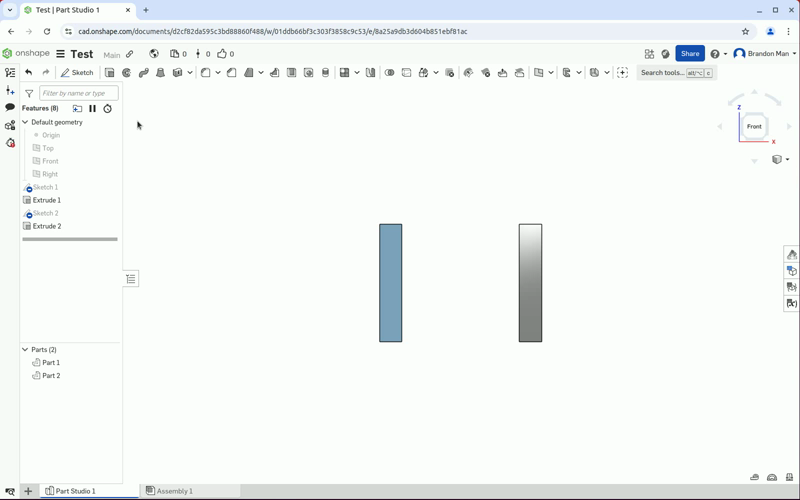
key(shift+h)
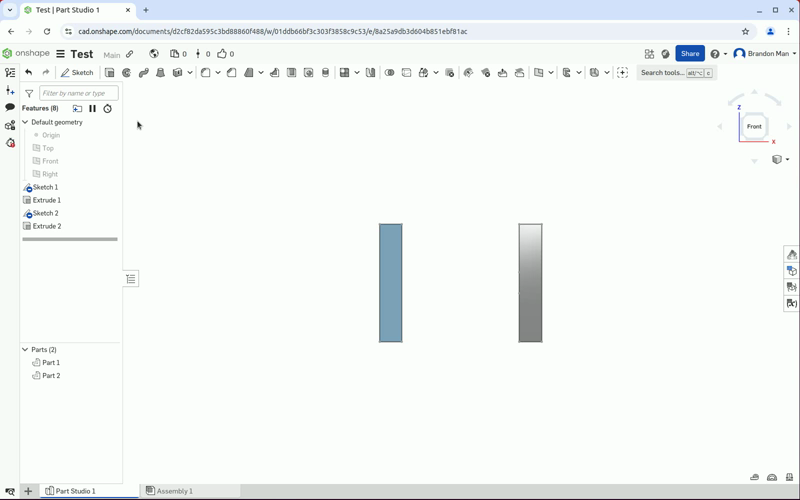
key(shift+h)
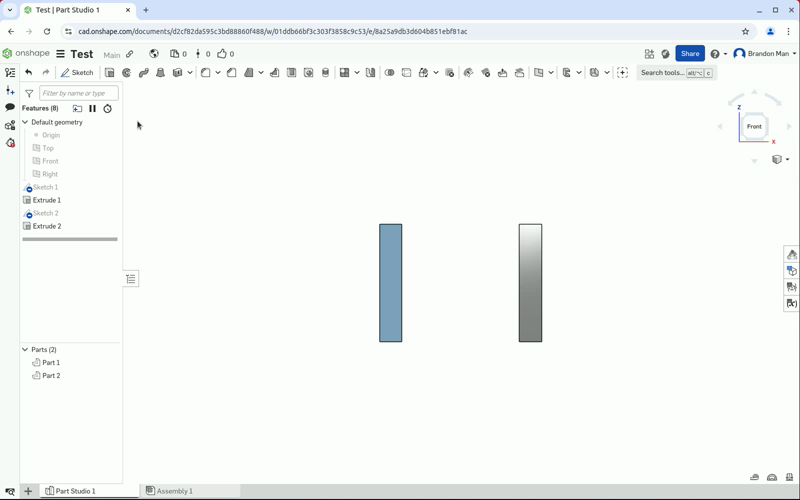
mouse_move(73, 189)
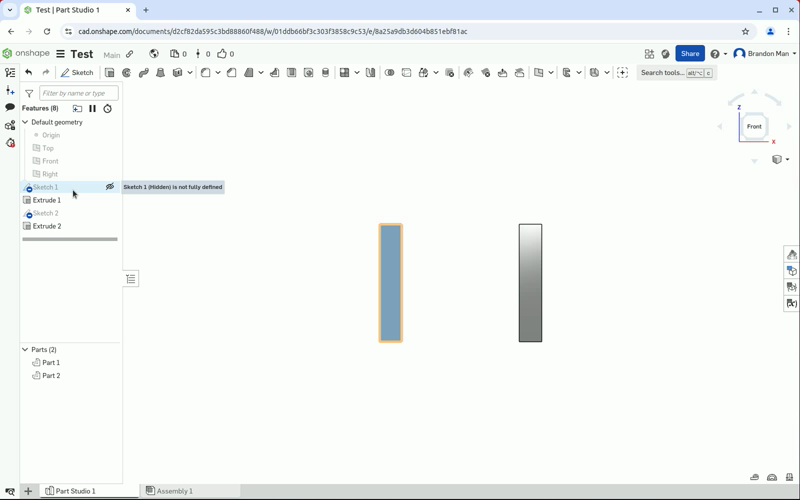
click(73, 189)
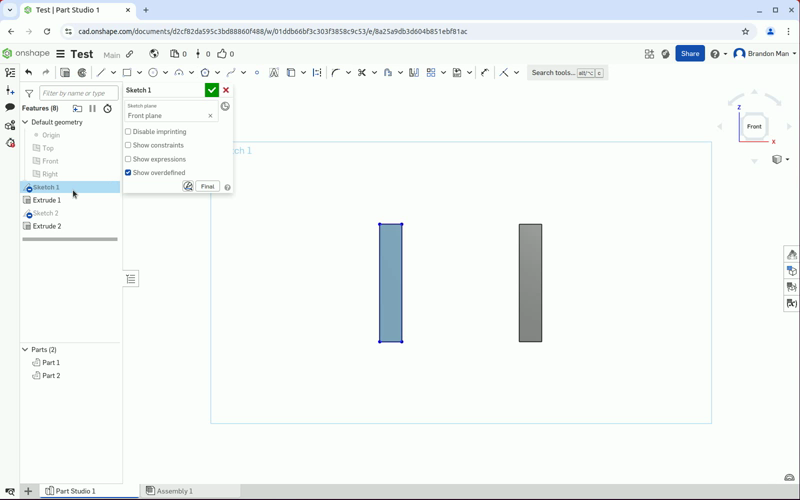
mouse_move(229, 92)
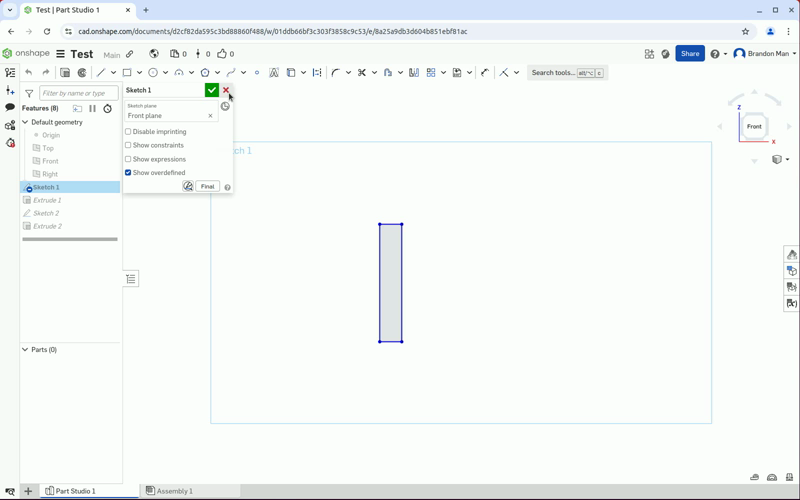
click(229, 92)
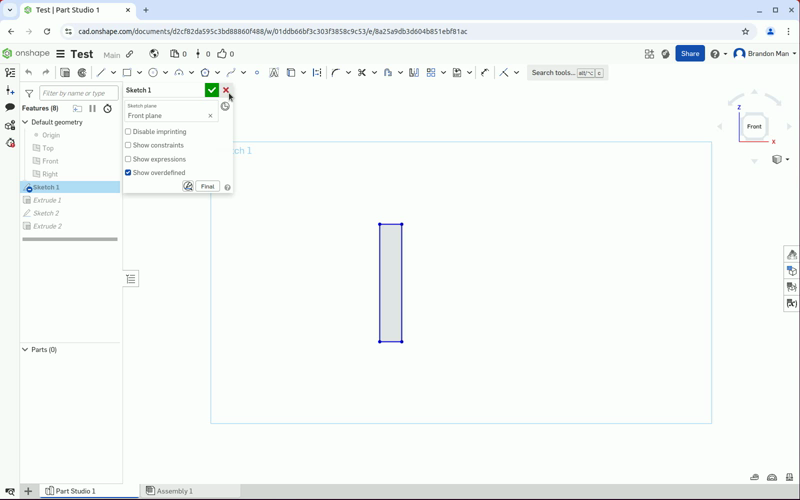
key(shift+s)
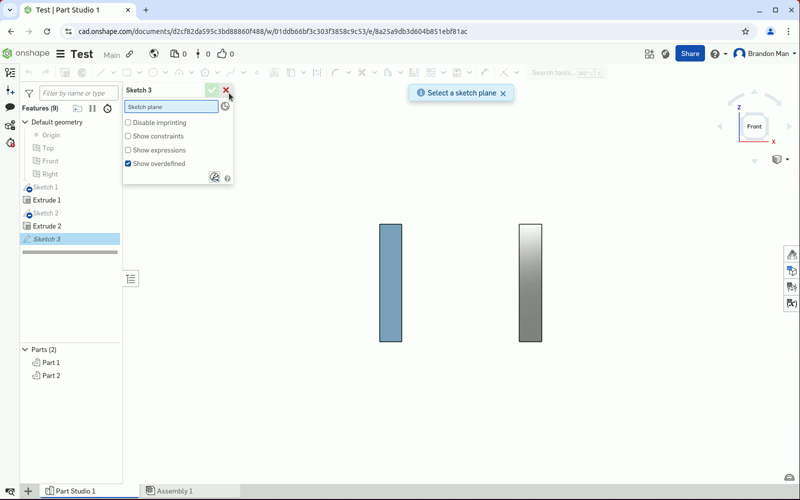
mouse_move(73, 163)
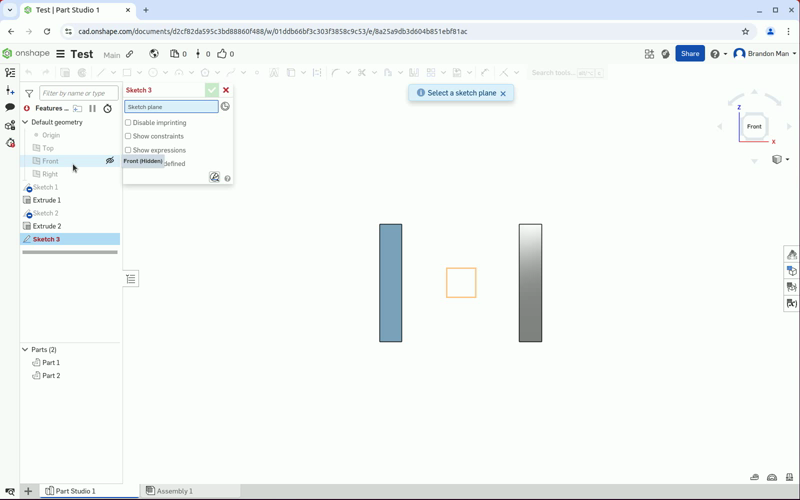
click(73, 163)
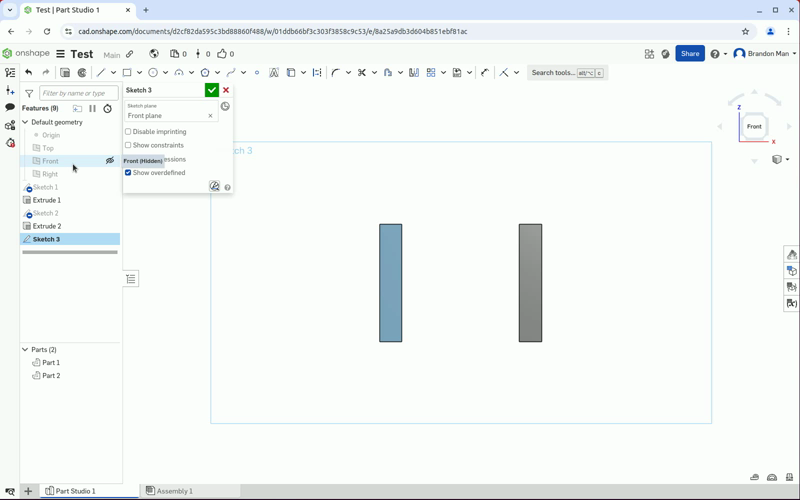
mouse_move(73, 352)
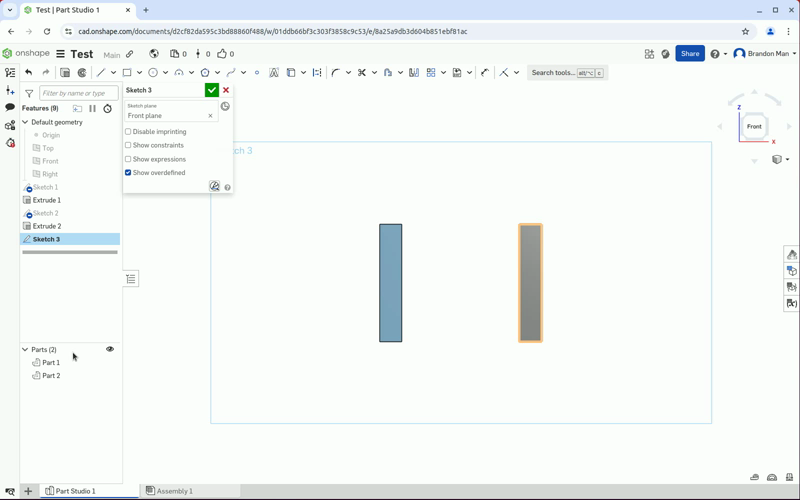
key(y)
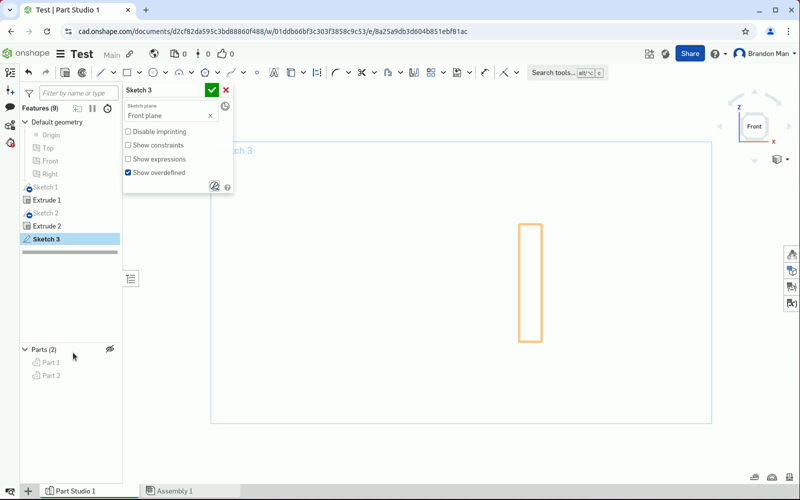
key(l)
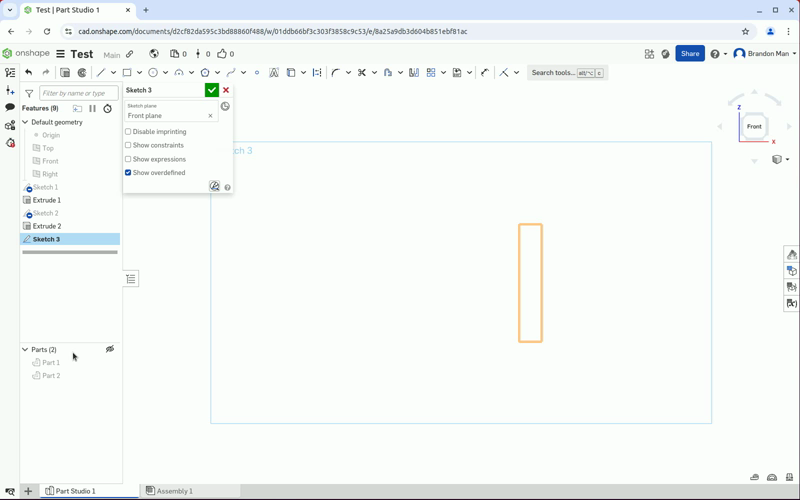
key_down(shift)
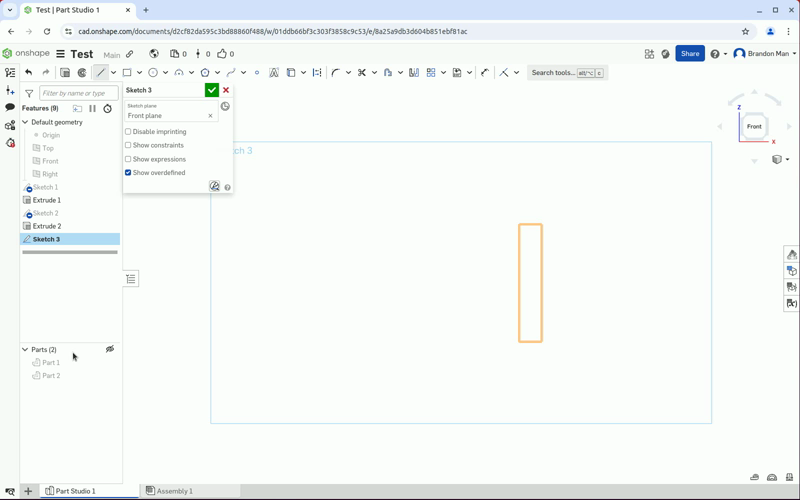
mouse_move(401, 293)
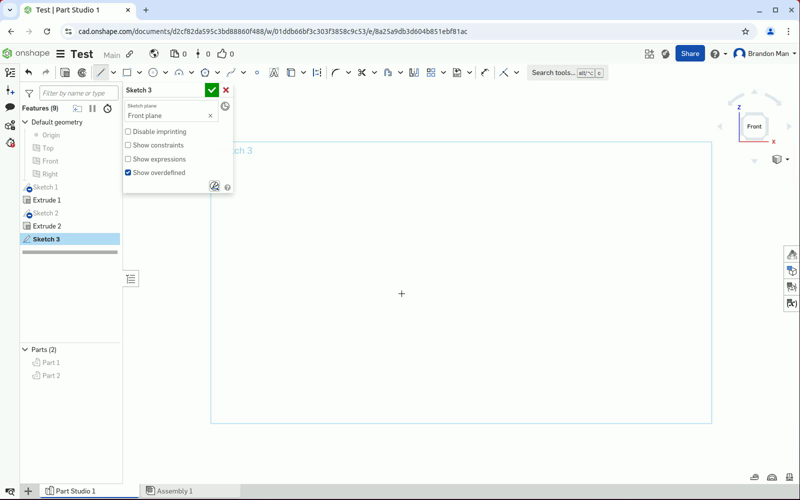
click(401, 293)
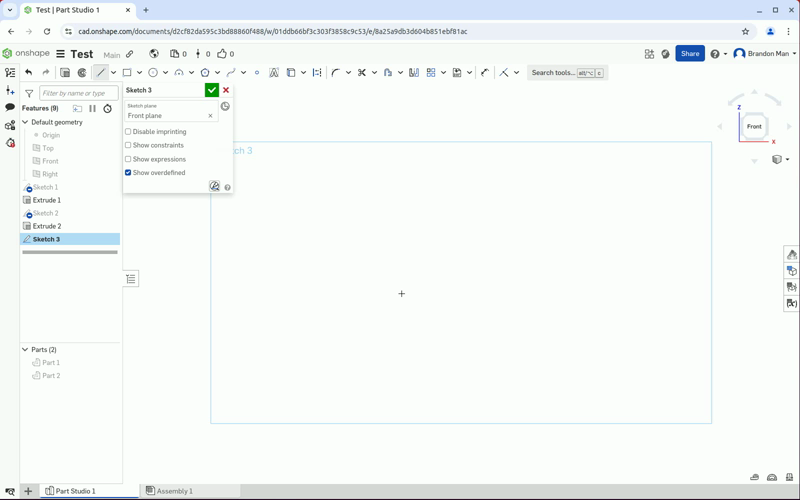
key_up(shift)
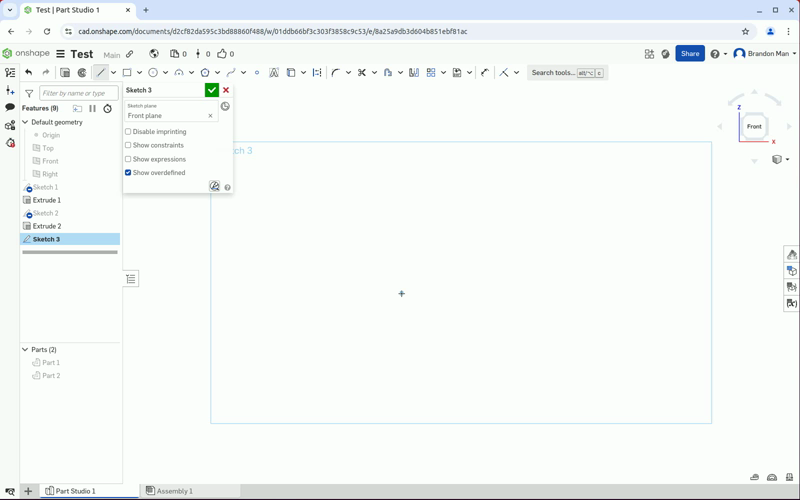
key_down(shift)
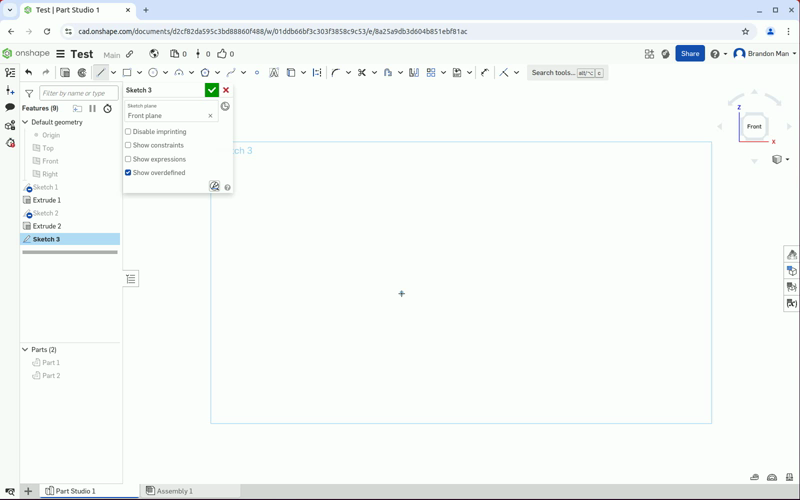
mouse_move(431, 293)
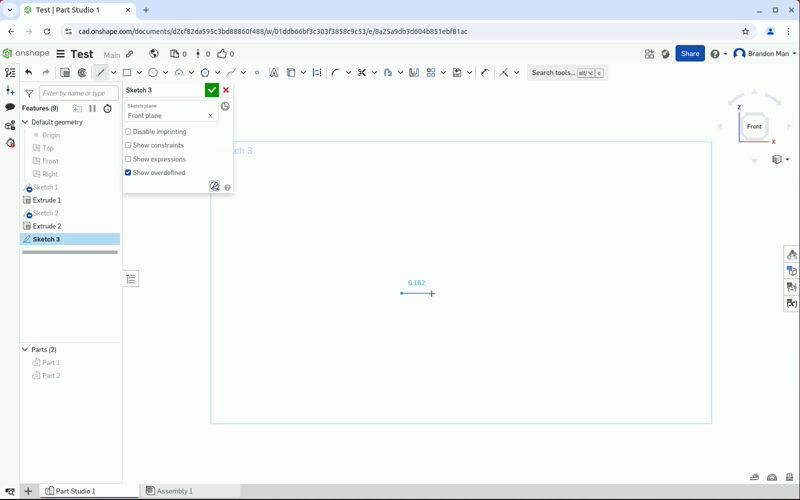
mouse_move(450, 293)
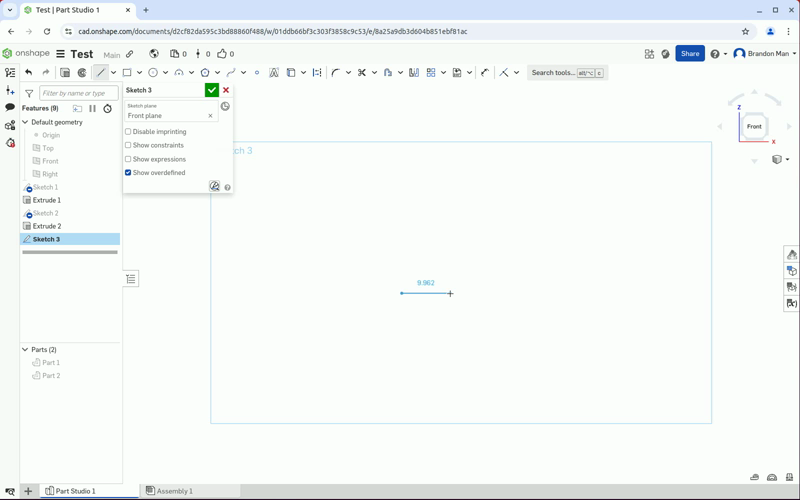
click(450, 293)
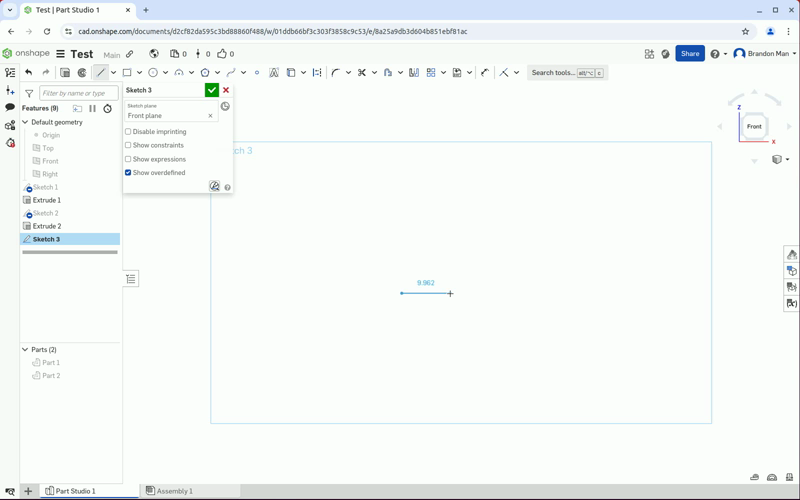
key_up(shift)
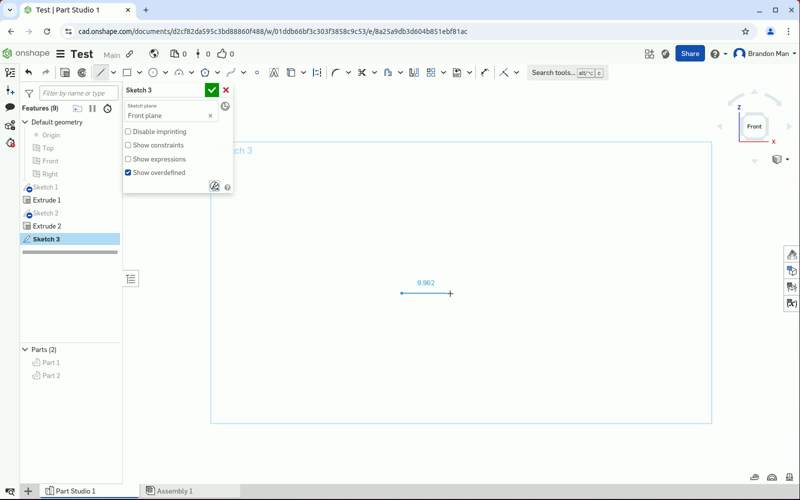
key_down(shift)
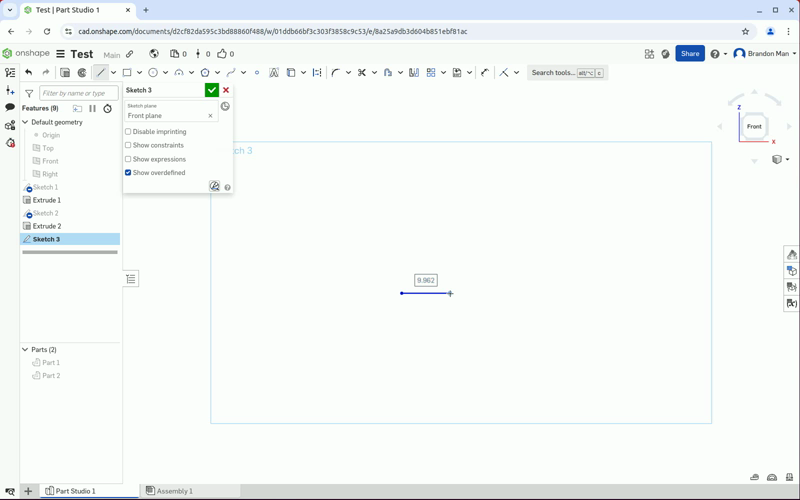
mouse_move(480, 293)
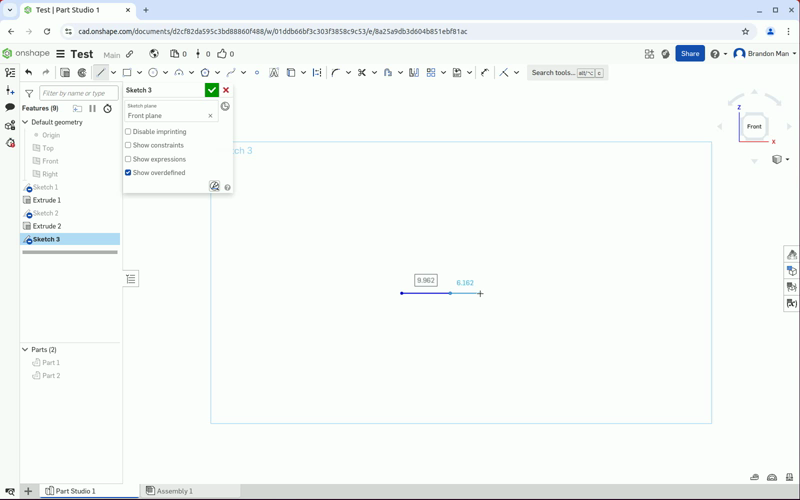
mouse_move(471, 293)
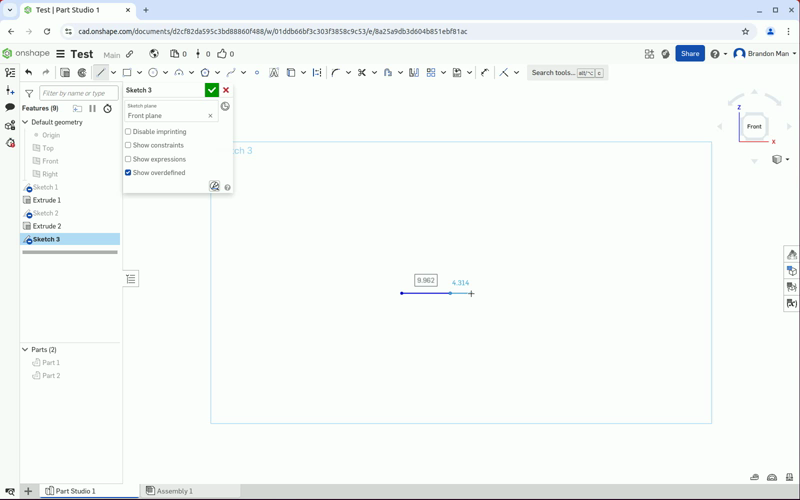
click(471, 293)
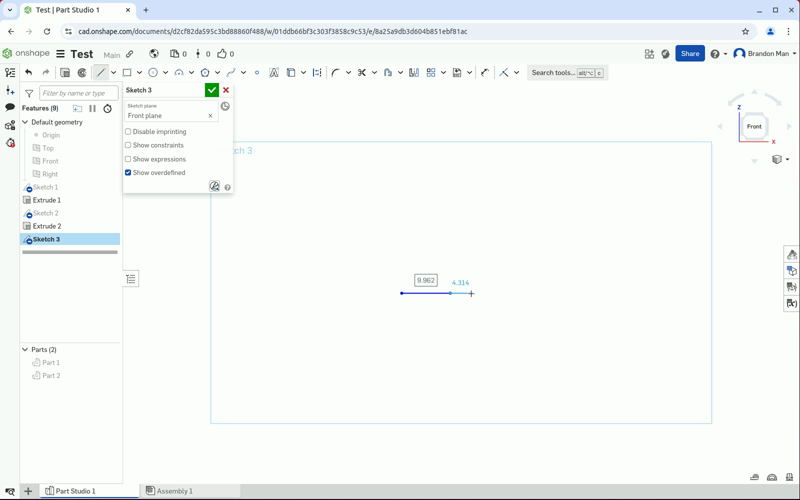
key_up(shift)
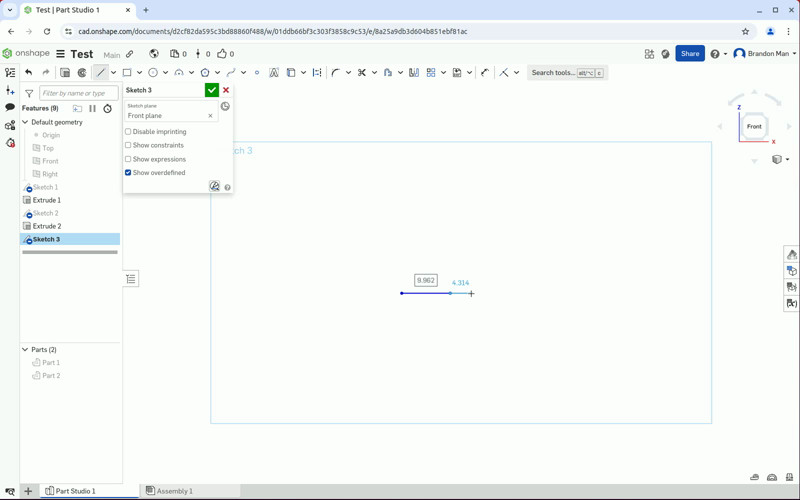
key_down(shift)
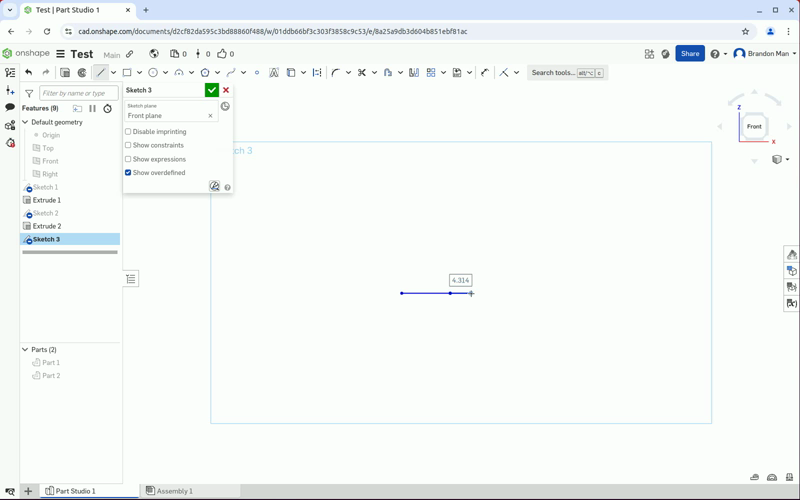
mouse_move(501, 293)
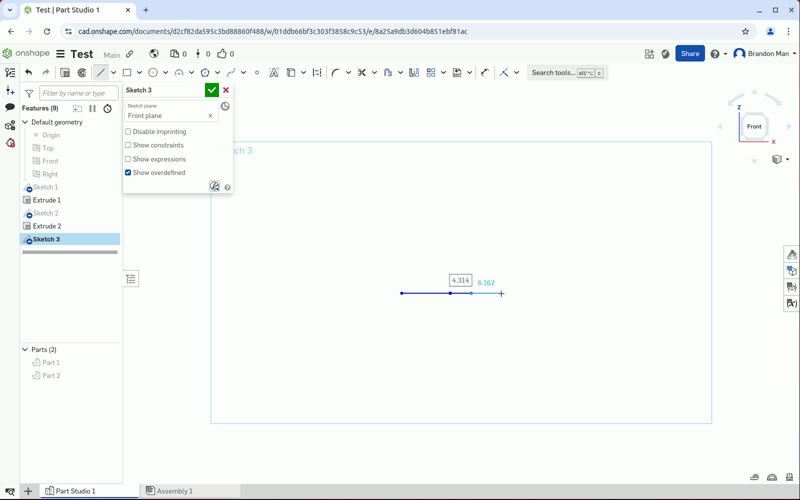
mouse_move(519, 293)
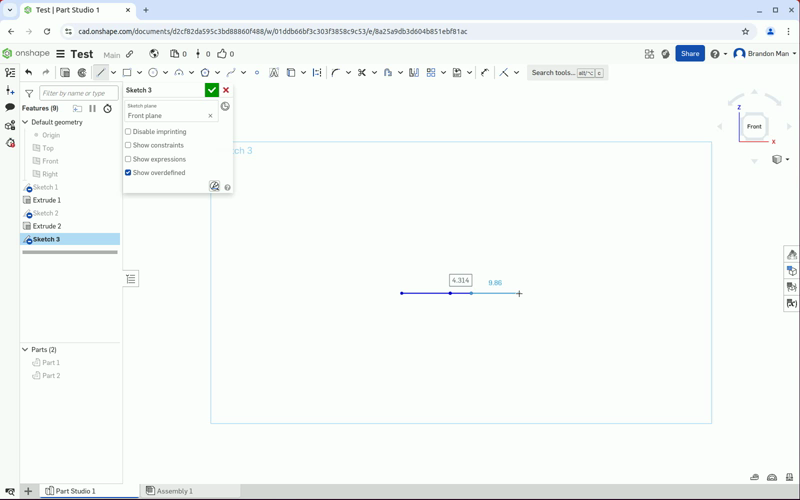
click(519, 293)
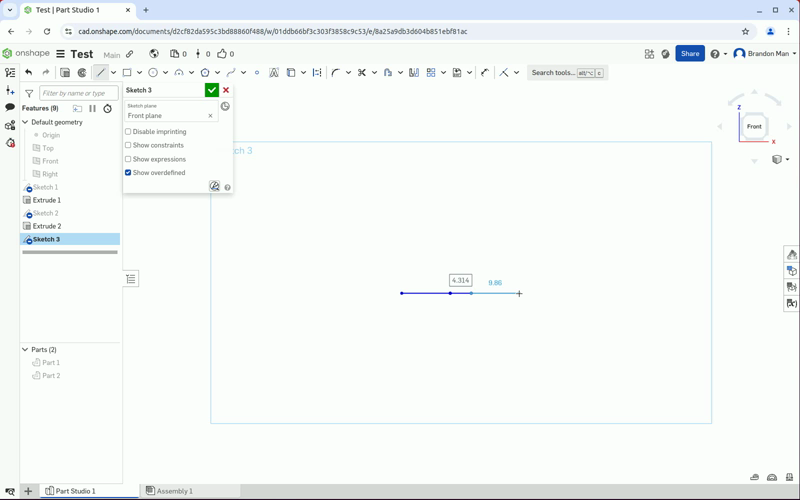
key_up(shift)
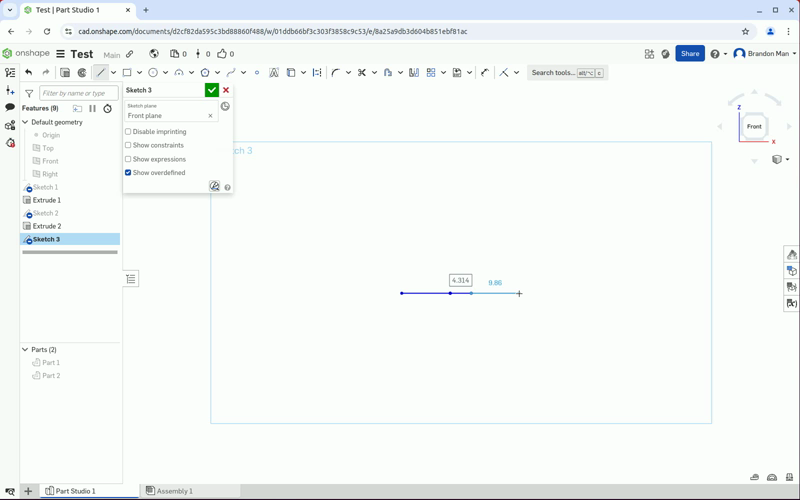
key_down(shift)
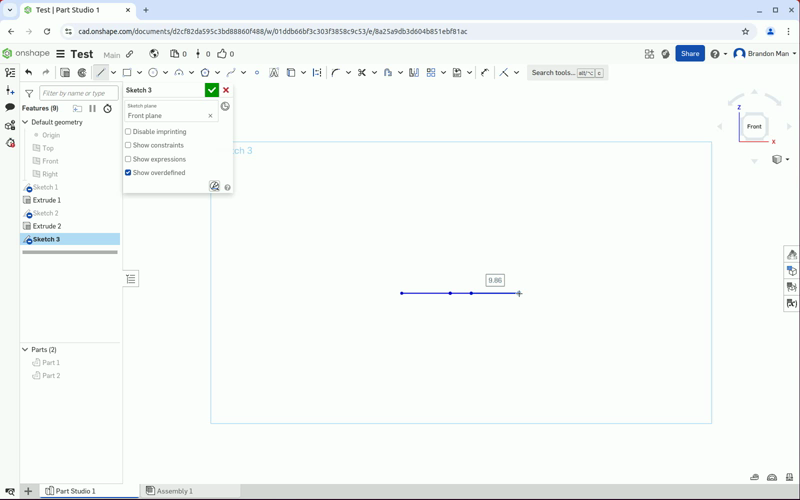
mouse_move(549, 293)
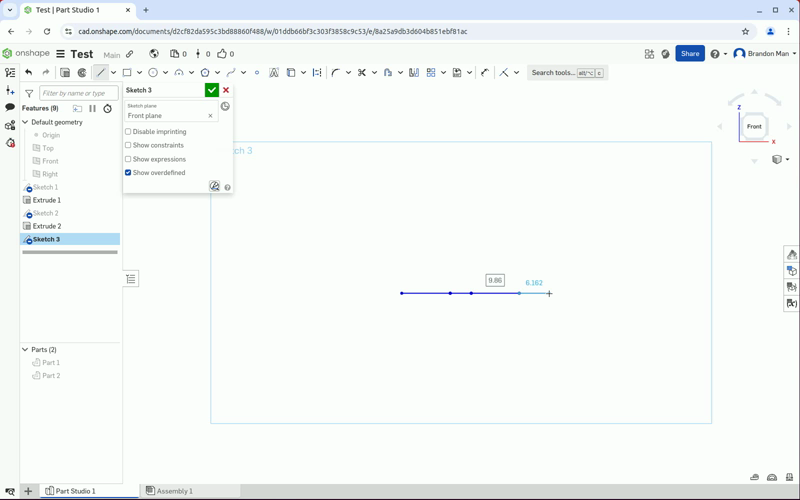
mouse_move(519, 271)
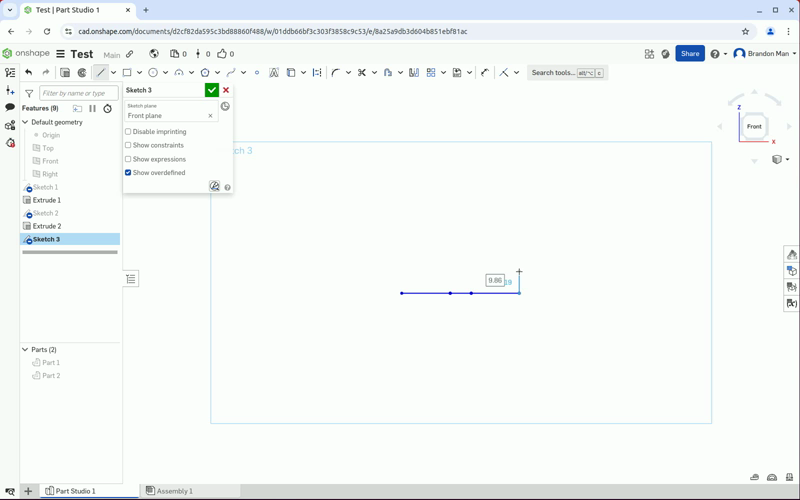
click(519, 271)
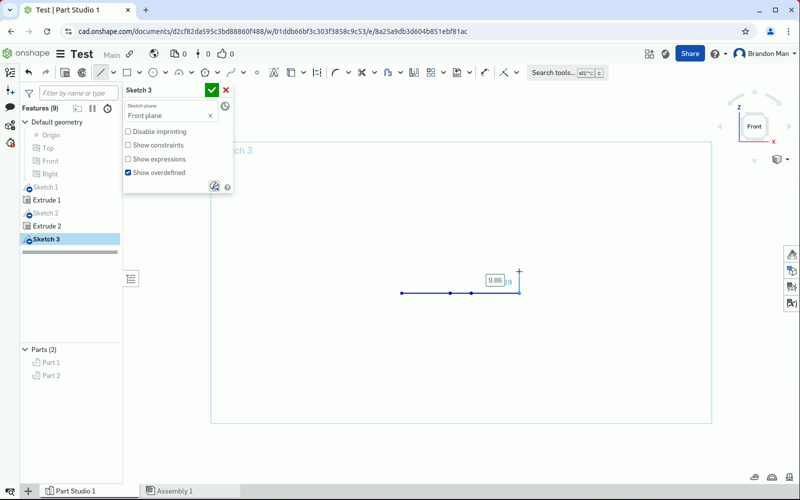
key_up(shift)
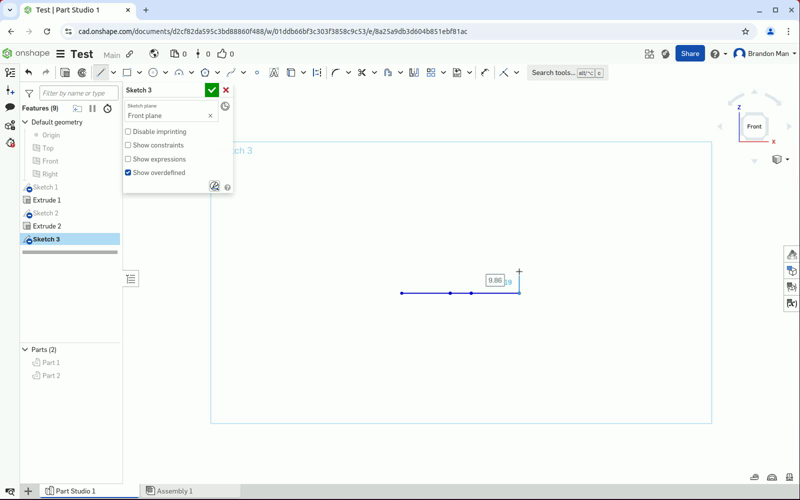
key_down(shift)
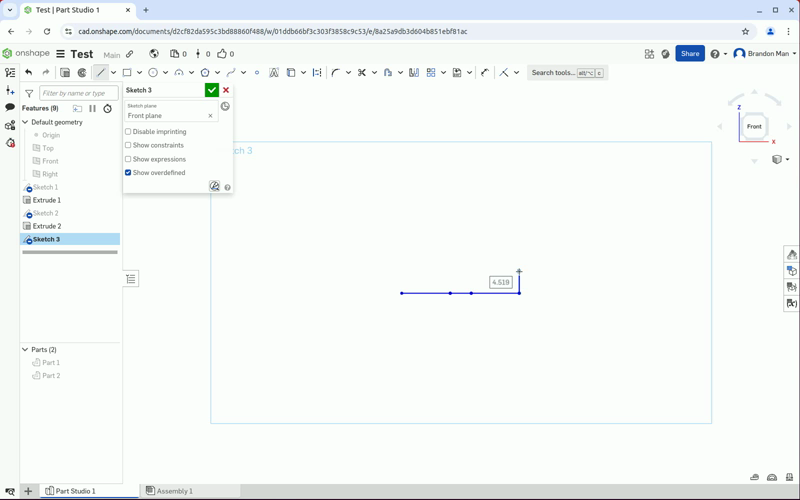
mouse_move(401, 271)
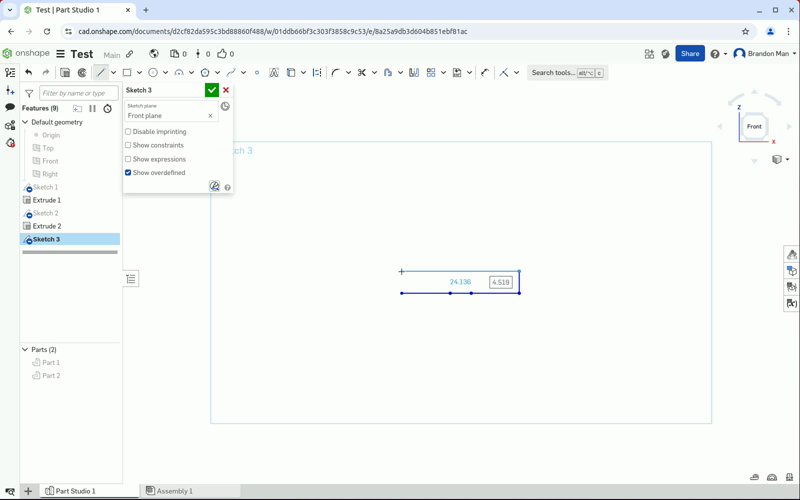
click(401, 271)
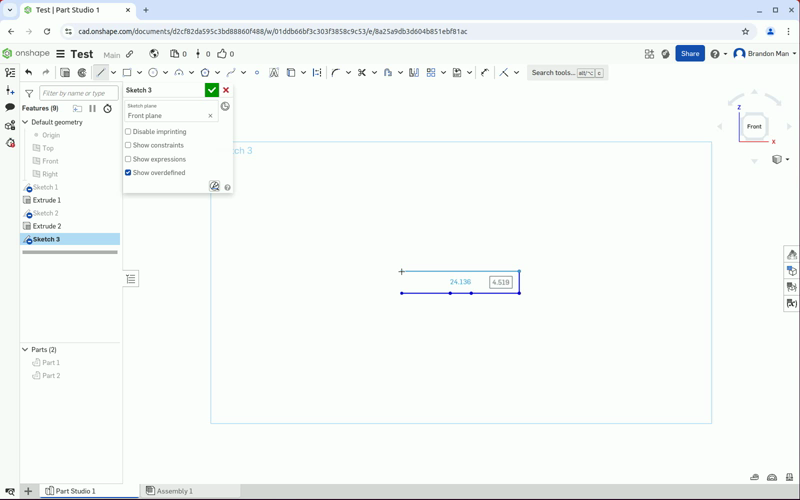
key_up(shift)
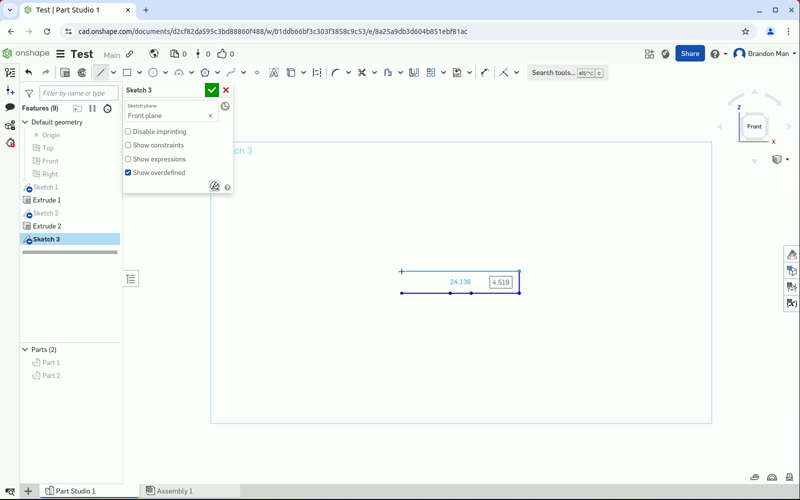
mouse_move(431, 271)
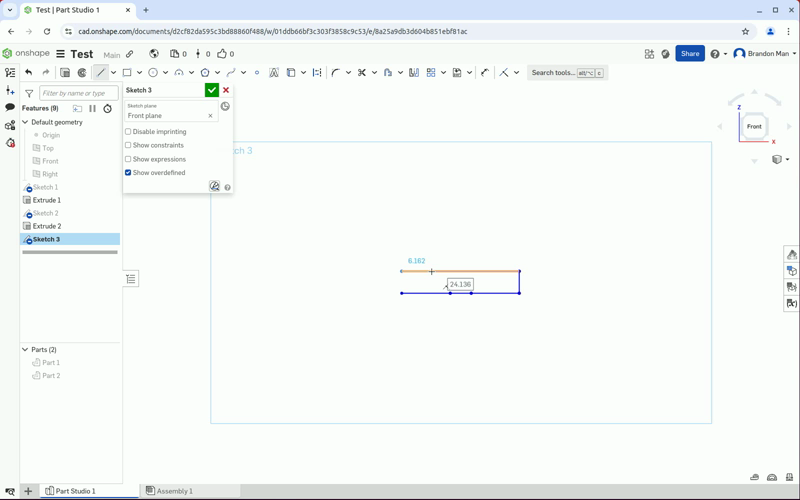
key_down(shift)
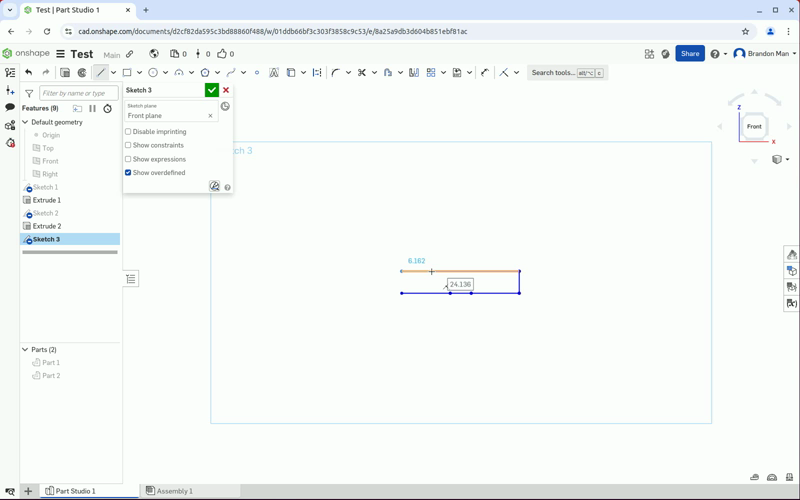
mouse_move(401, 293)
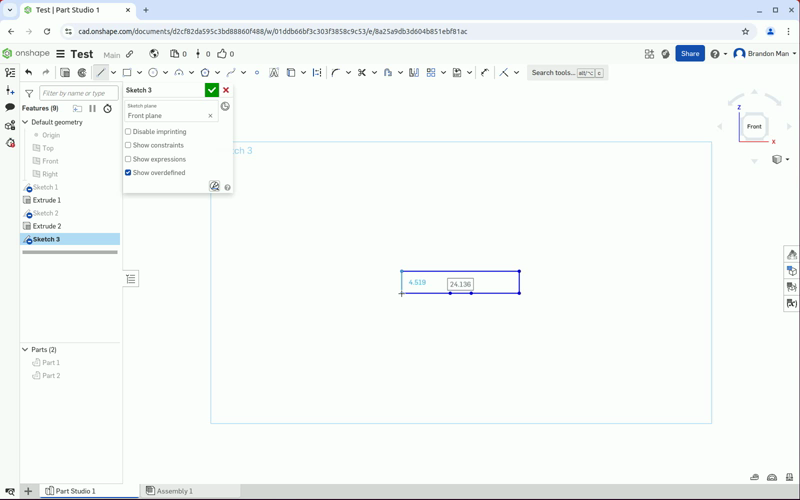
key_up(shift)
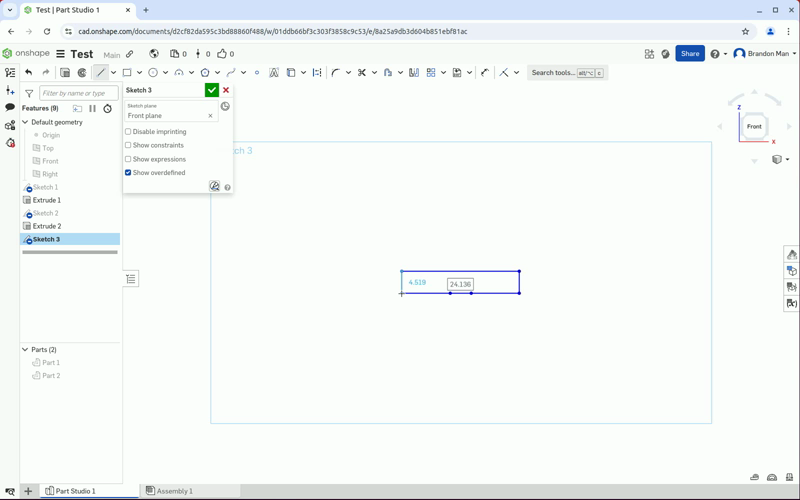
click(401, 293)
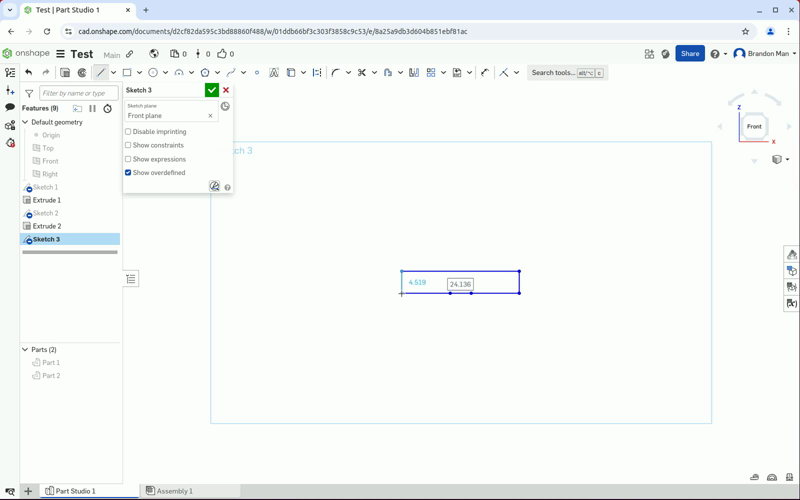
key(esc)
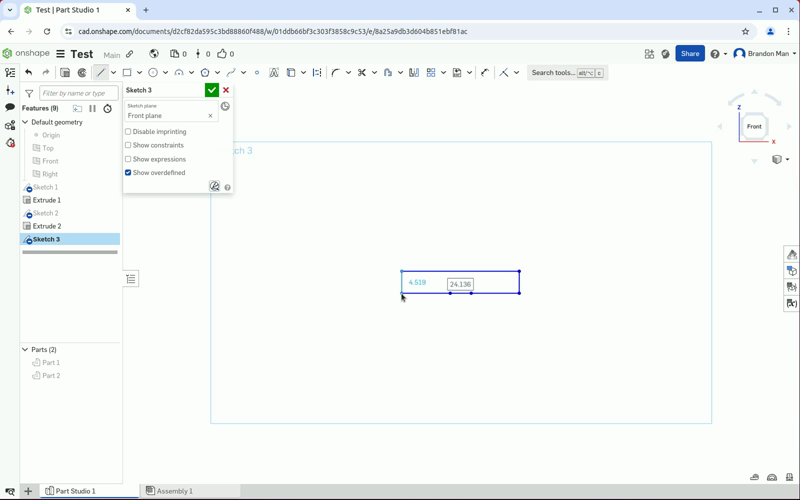
mouse_move(425, 277)
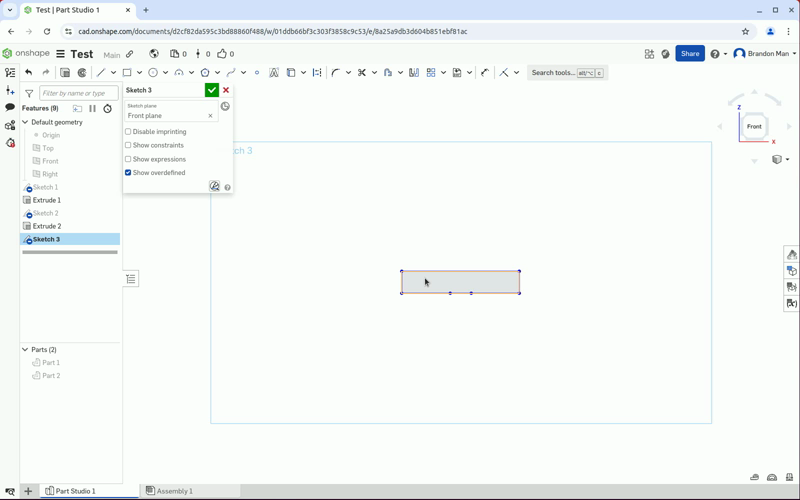
click(425, 277)
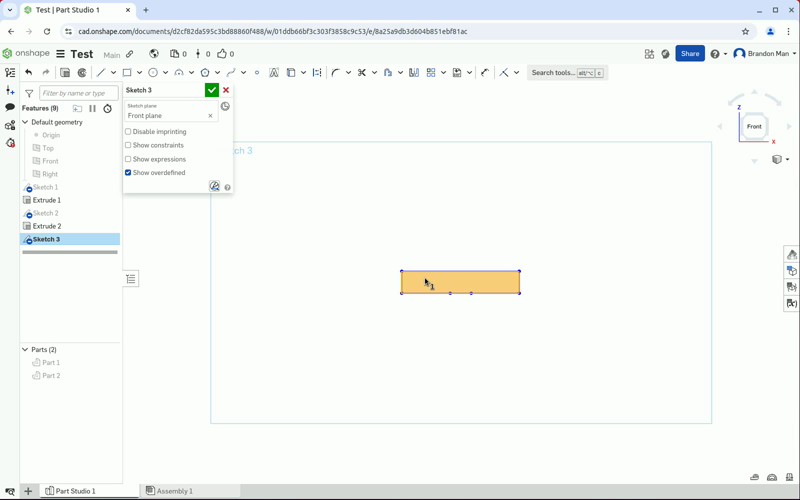
mouse_move(73, 352)
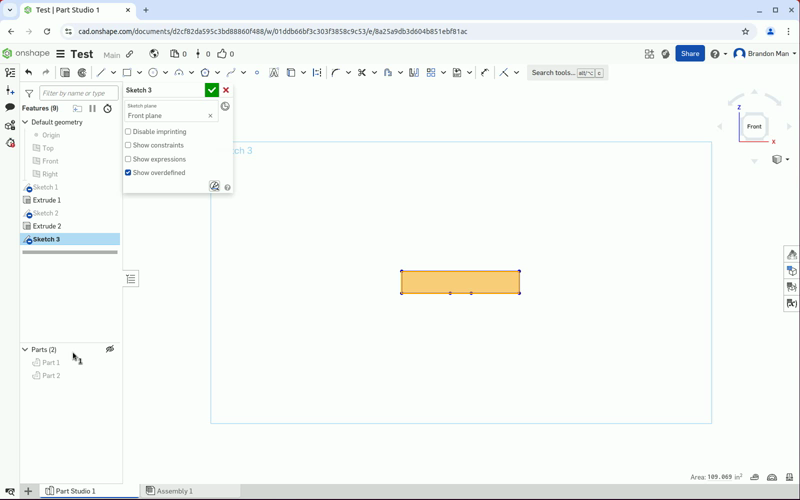
key(shift+y)
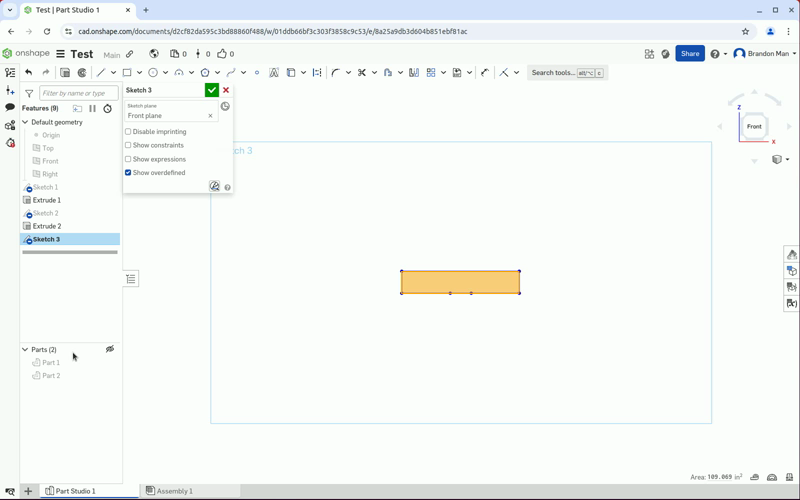
key(shift+e)
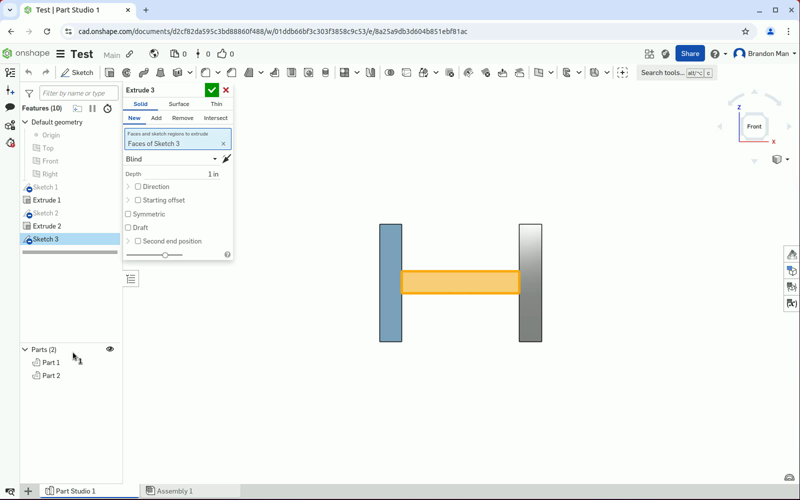
mouse_move(143, 106)
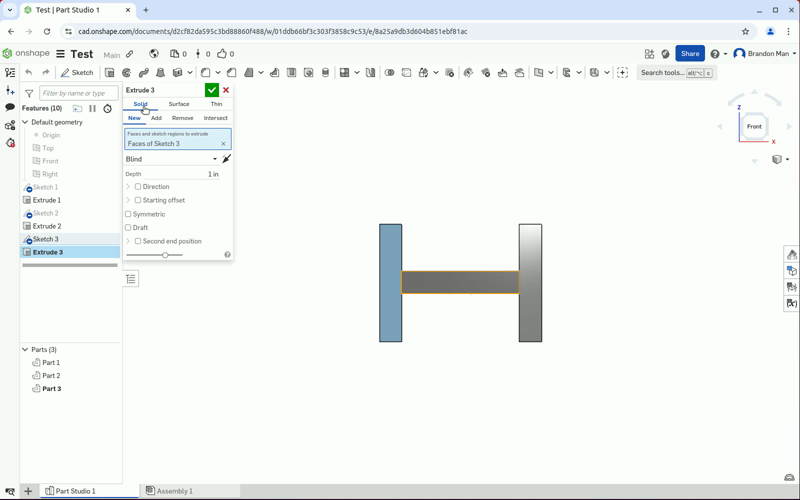
click(143, 106)
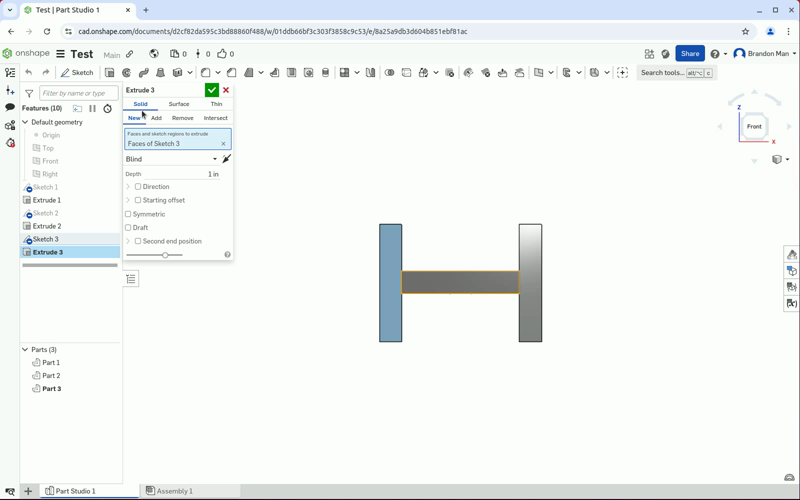
mouse_move(137, 120)
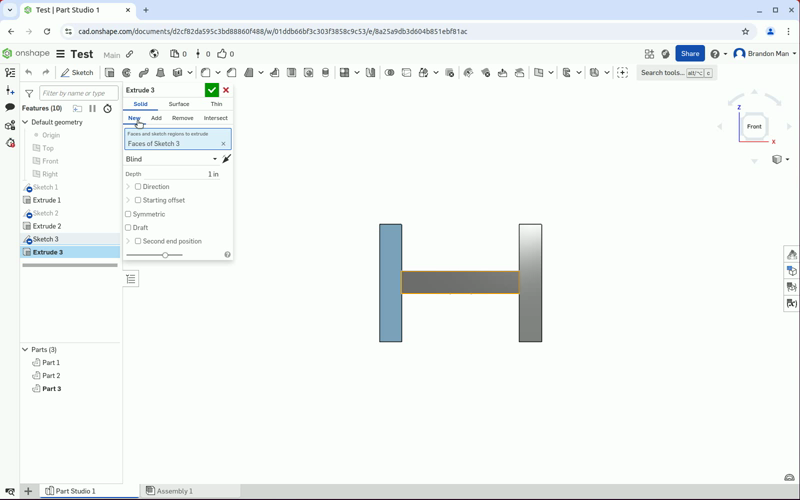
click(137, 120)
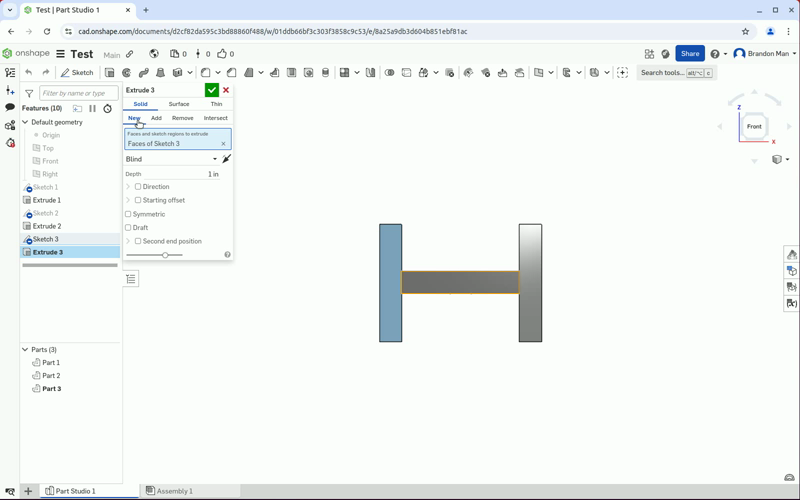
key(tab, 4)
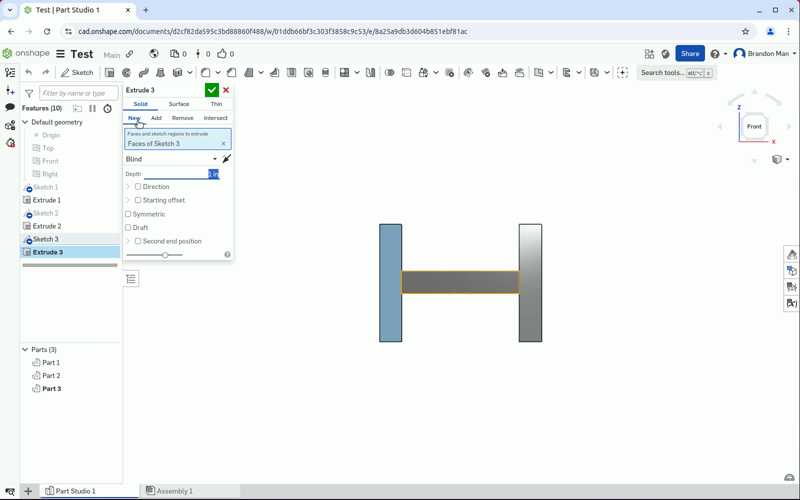
text(9.147)
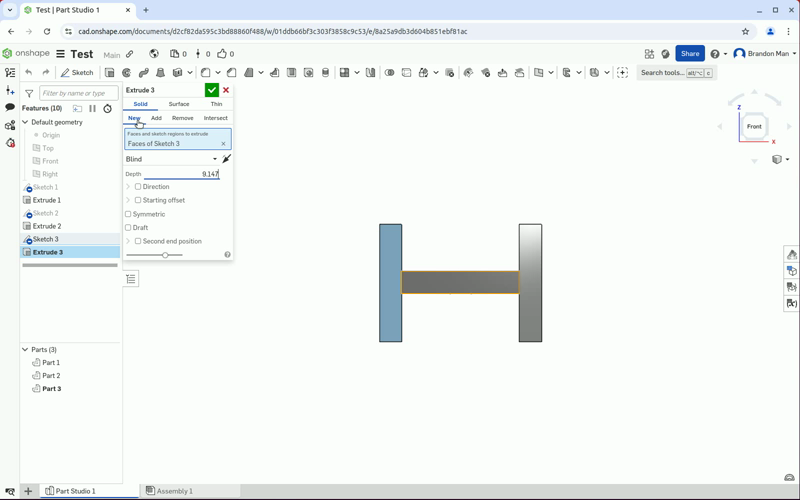
key(enter)
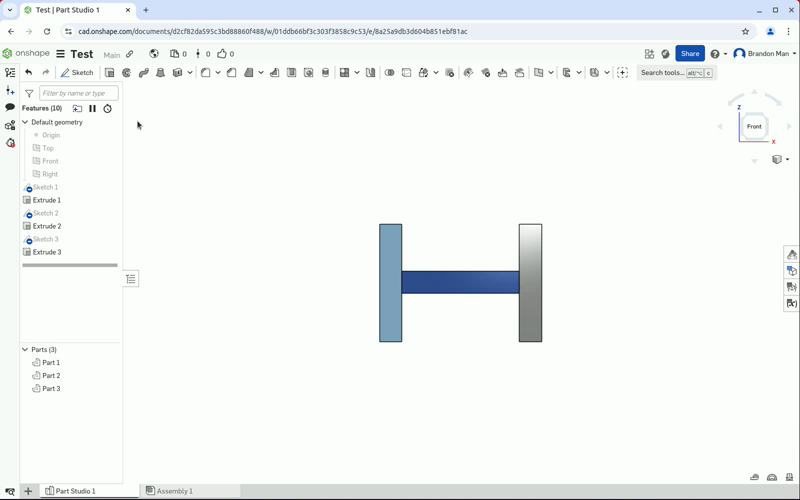
key(shift+h)
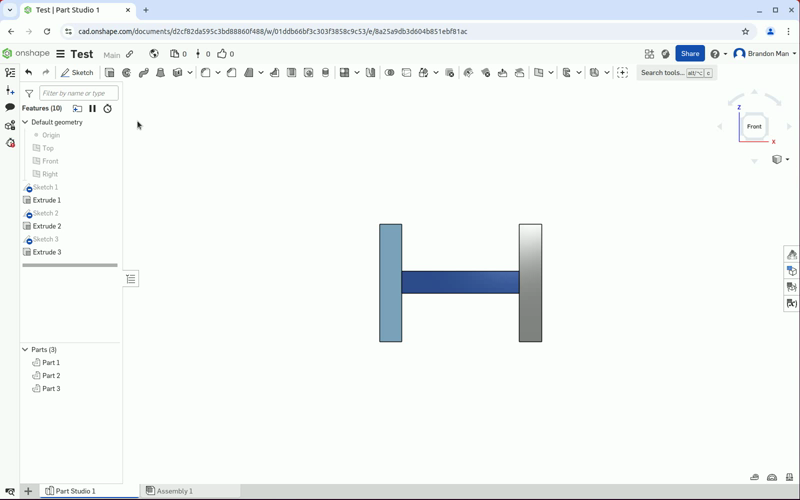
key(shift+h)
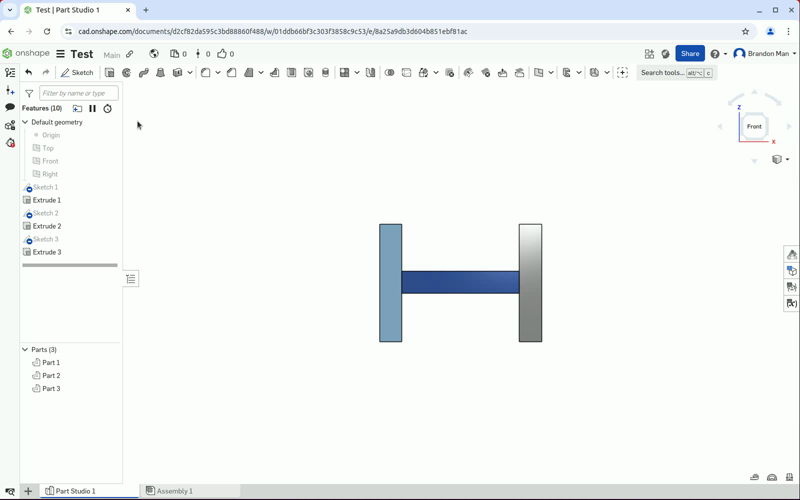
mouse_move(73, 189)
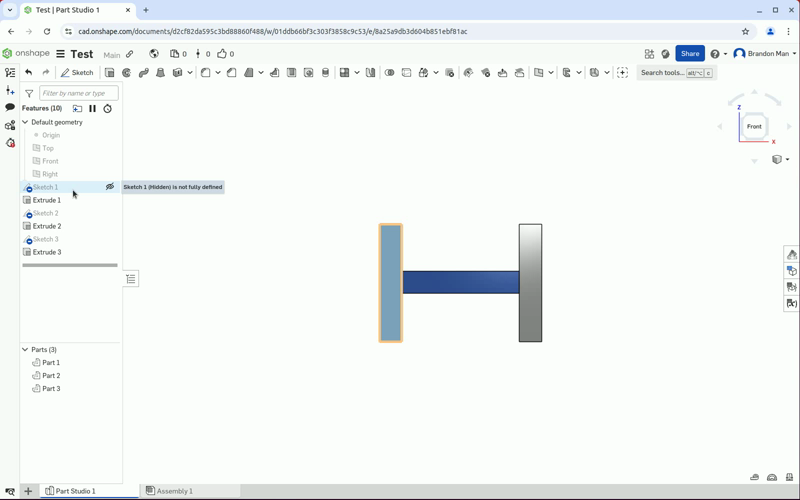
click(73, 189)
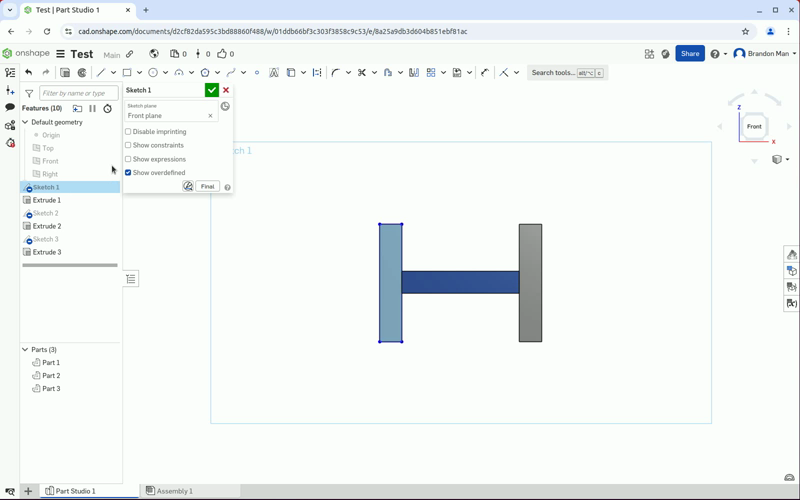
mouse_move(229, 92)
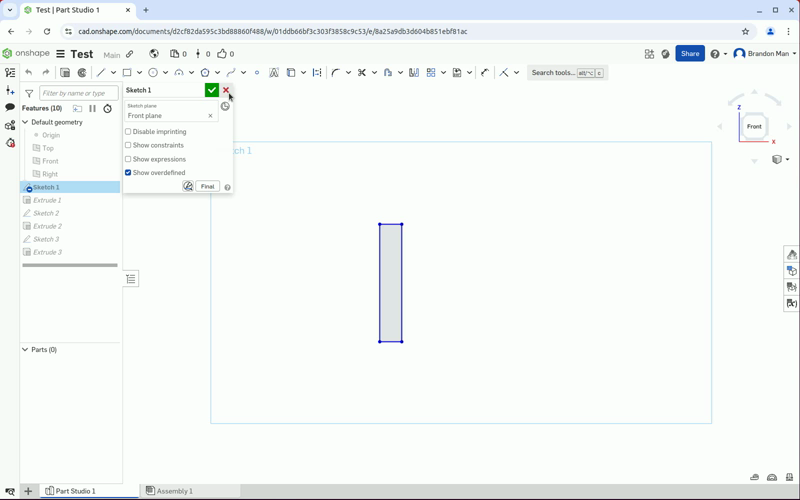
click(229, 92)
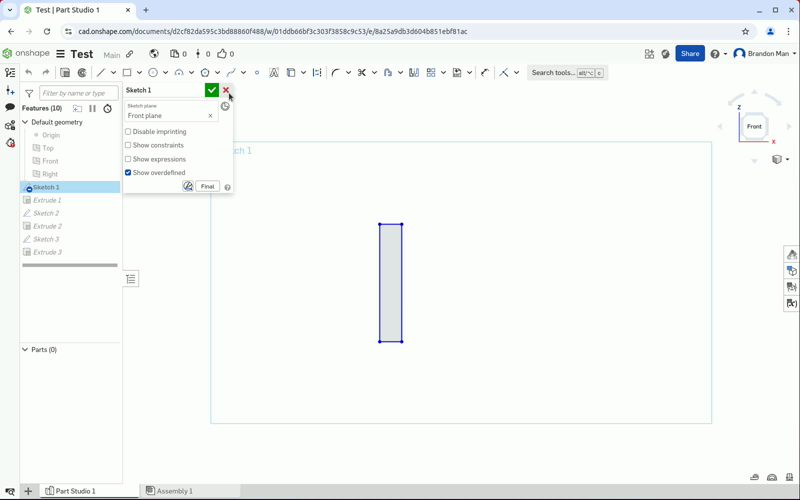
key(shift+s)
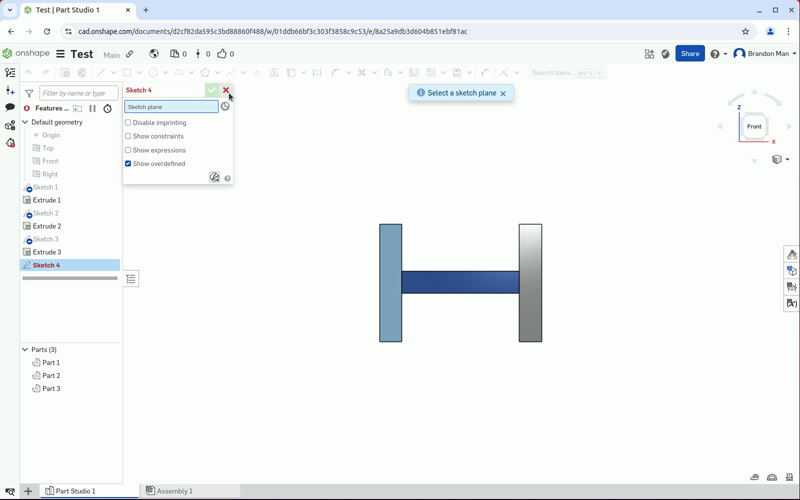
mouse_move(73, 163)
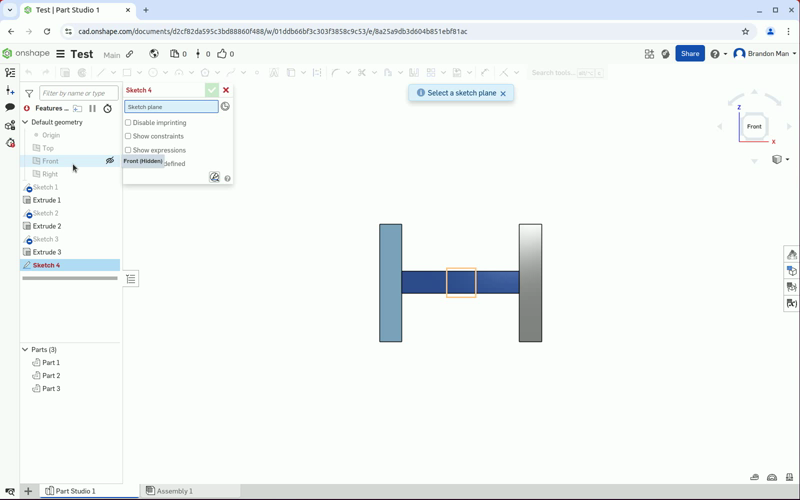
click(73, 163)
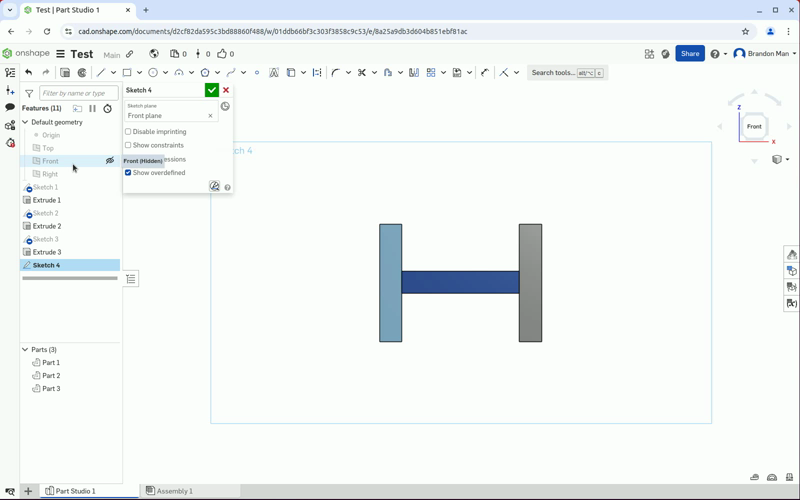
mouse_move(73, 352)
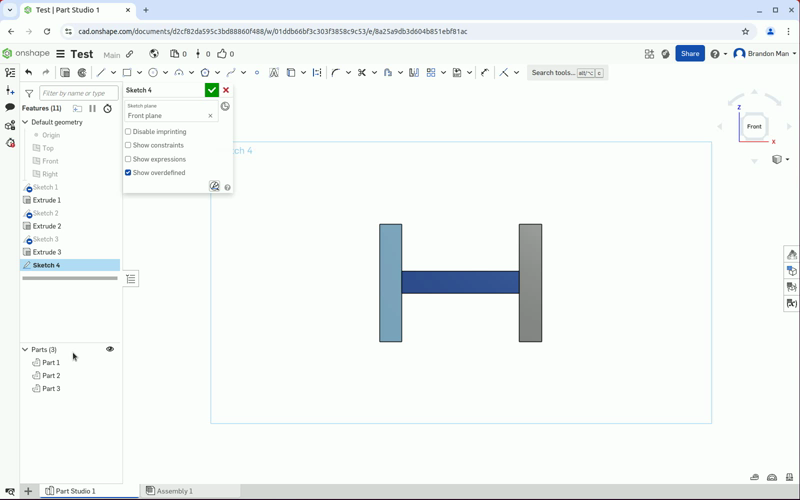
key(y)
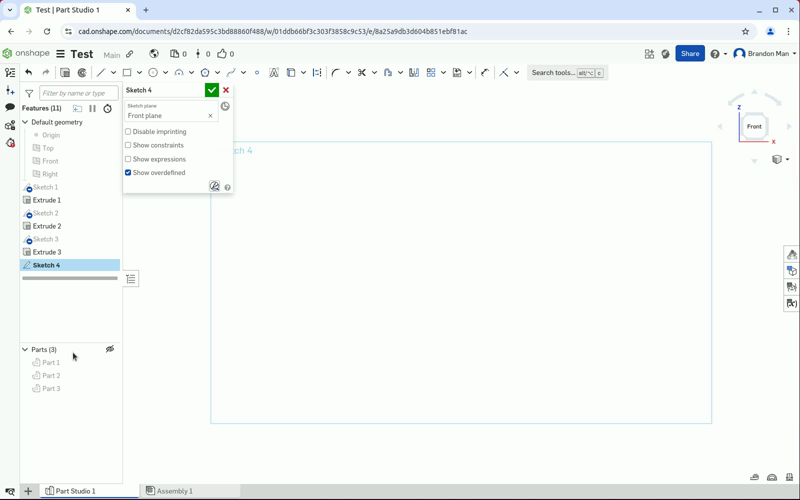
key(l)
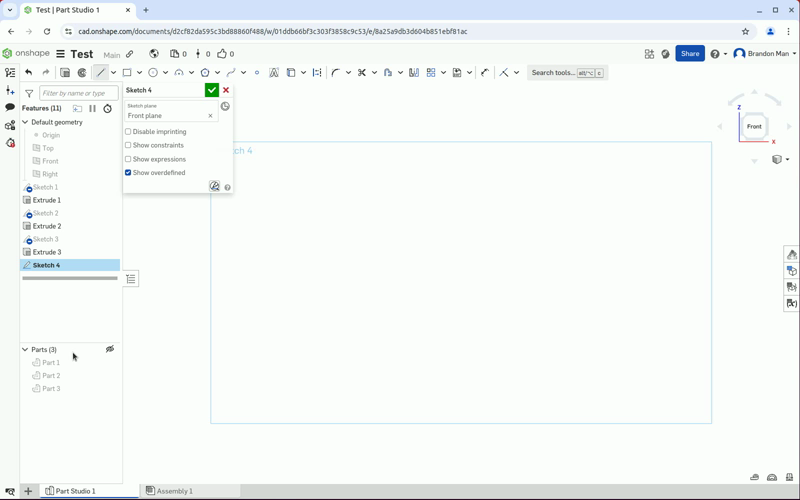
key_down(shift)
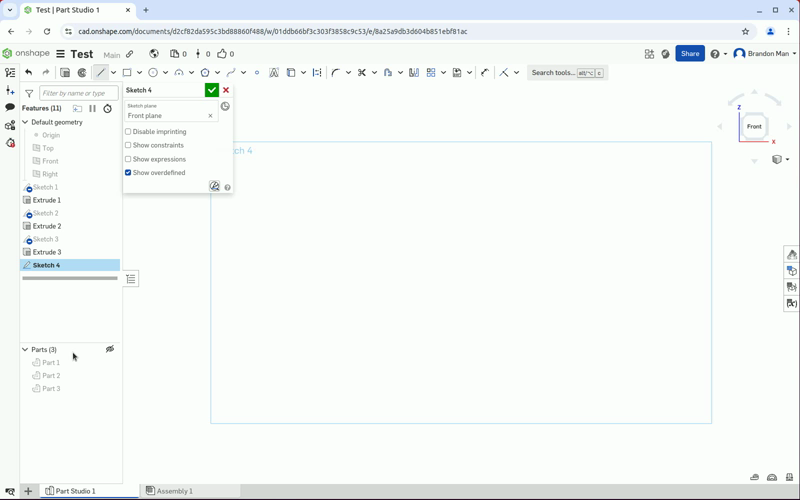
mouse_move(450, 270)
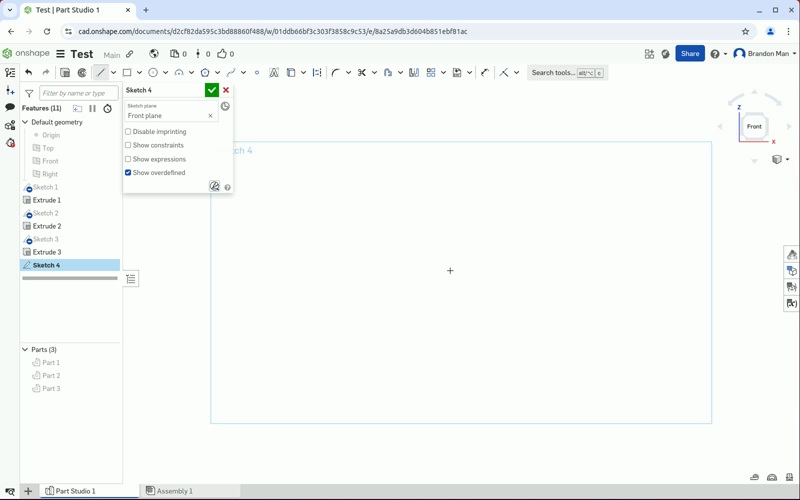
click(450, 270)
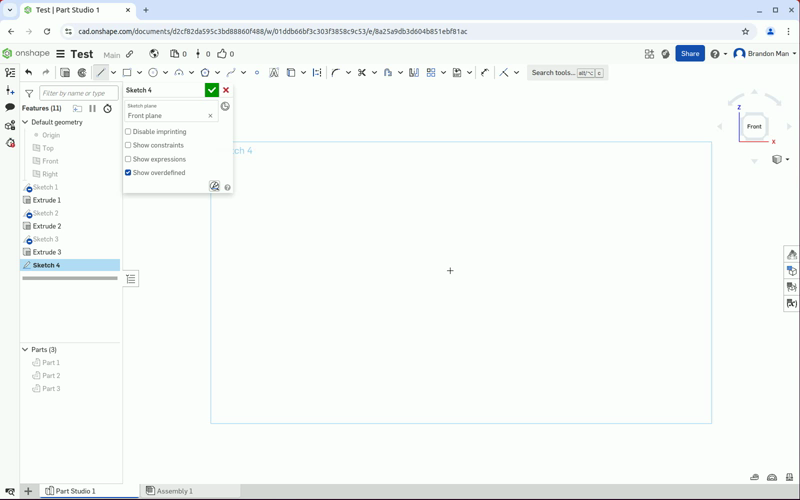
key_up(shift)
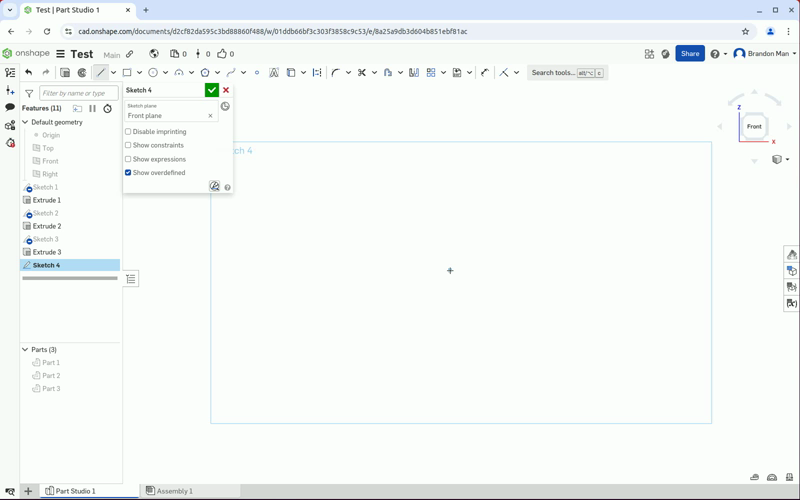
key_down(shift)
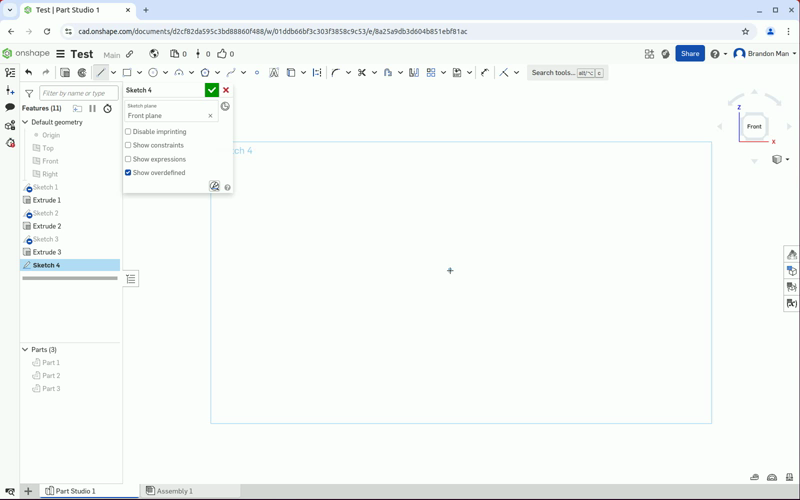
mouse_move(480, 270)
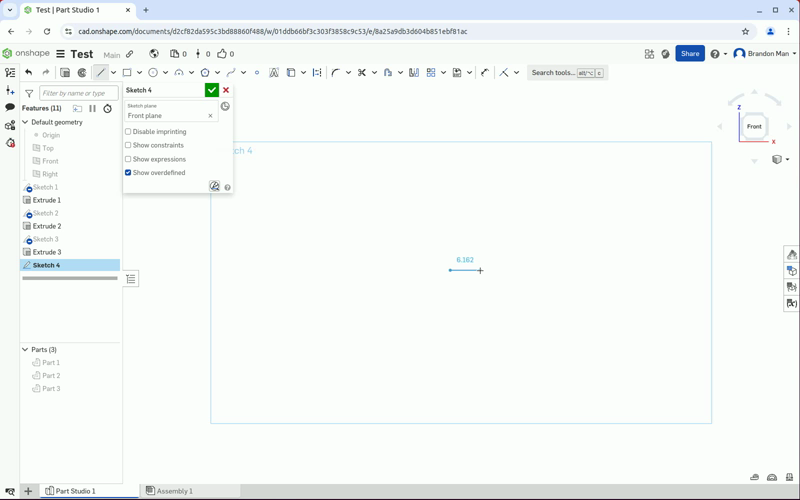
mouse_move(472, 270)
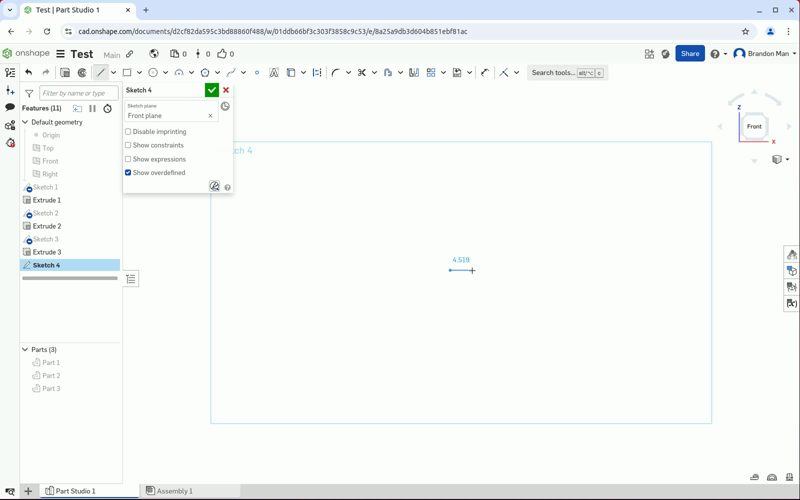
click(472, 270)
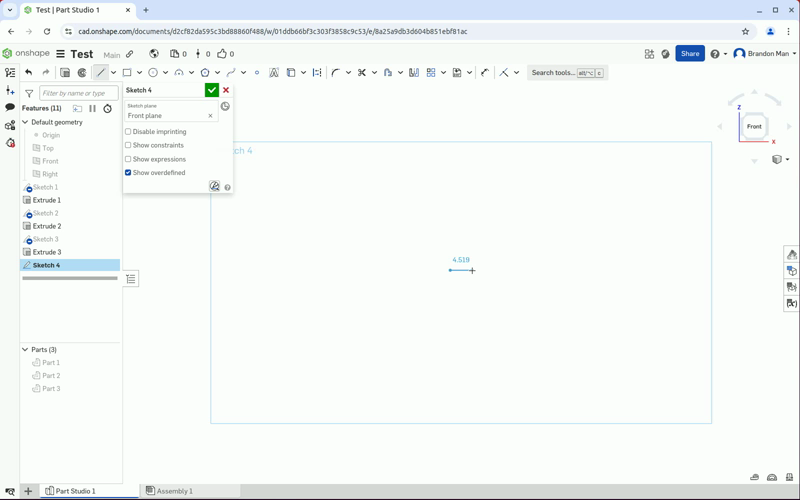
key_up(shift)
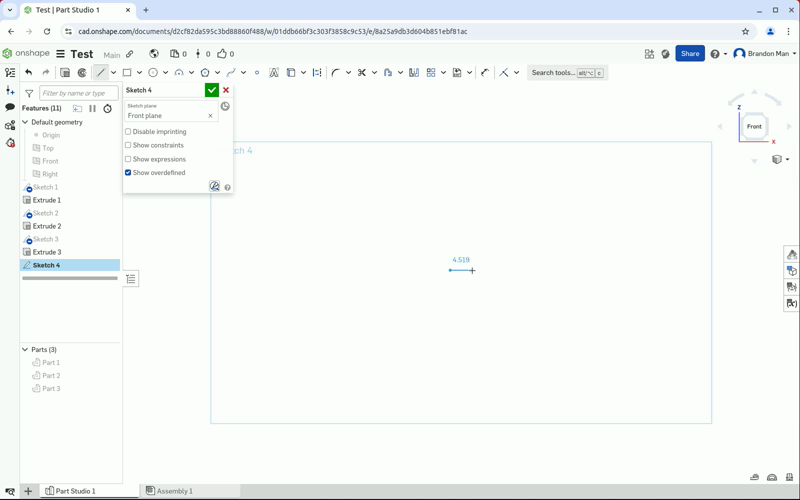
key_down(shift)
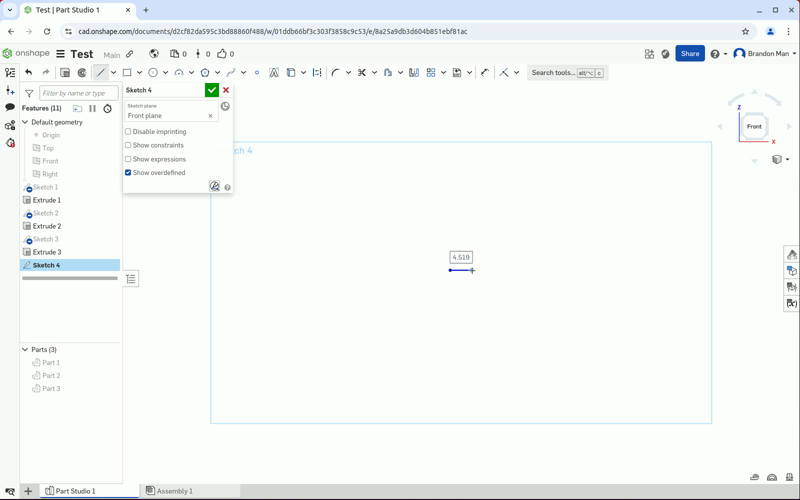
mouse_move(472, 192)
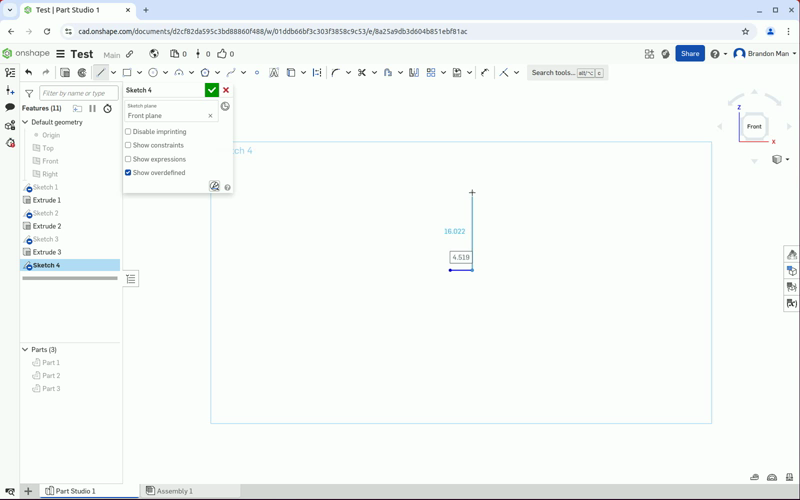
click(472, 192)
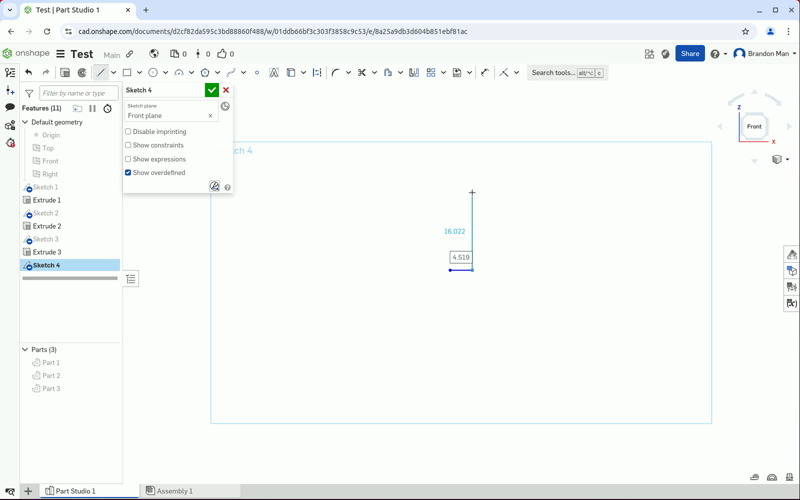
key_up(shift)
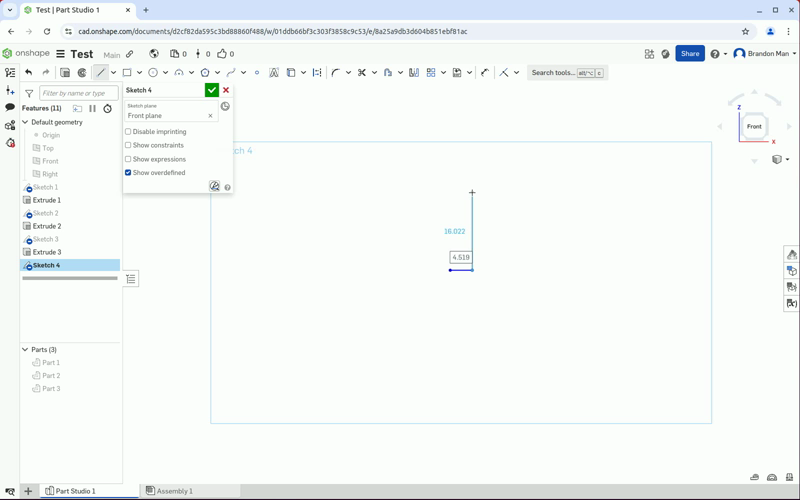
key_down(shift)
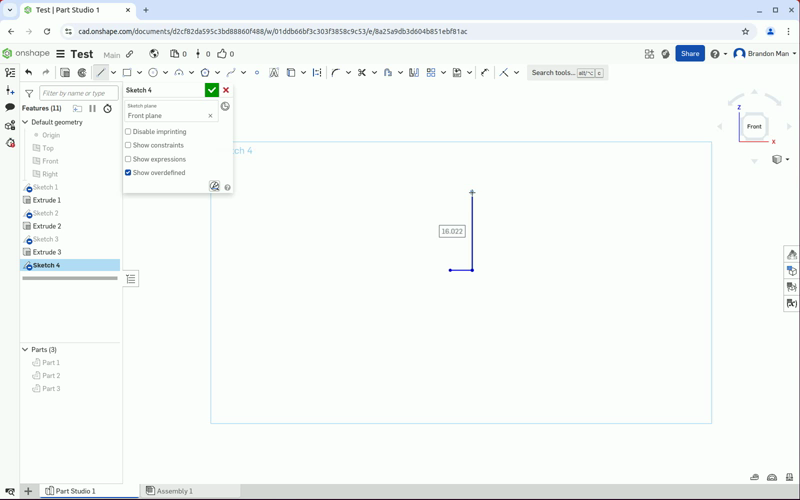
mouse_move(502, 192)
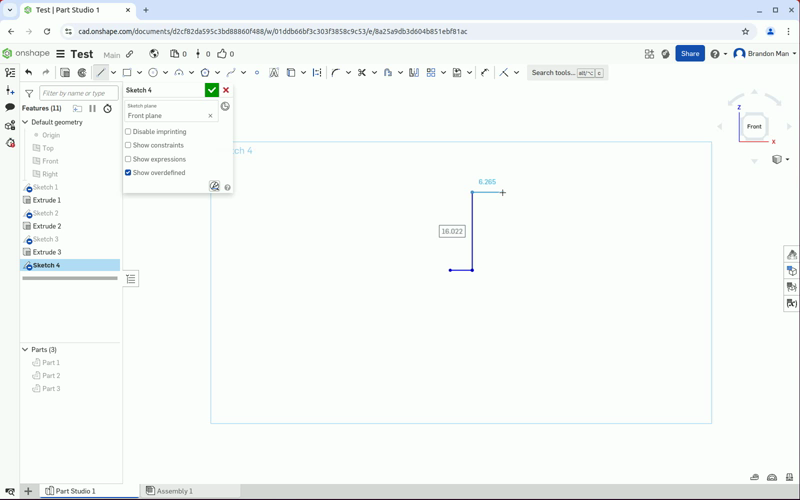
mouse_move(450, 192)
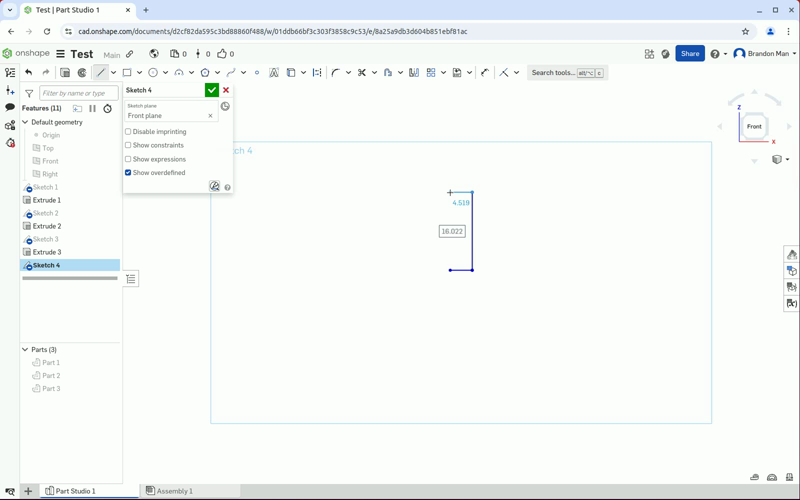
click(450, 192)
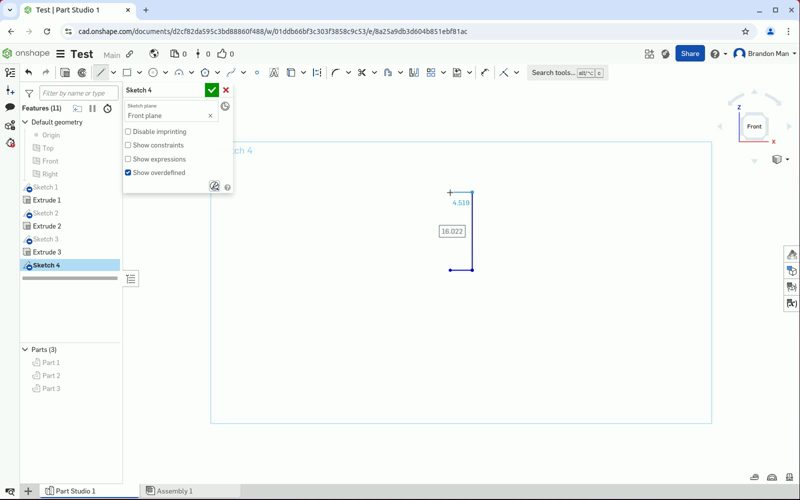
key_up(shift)
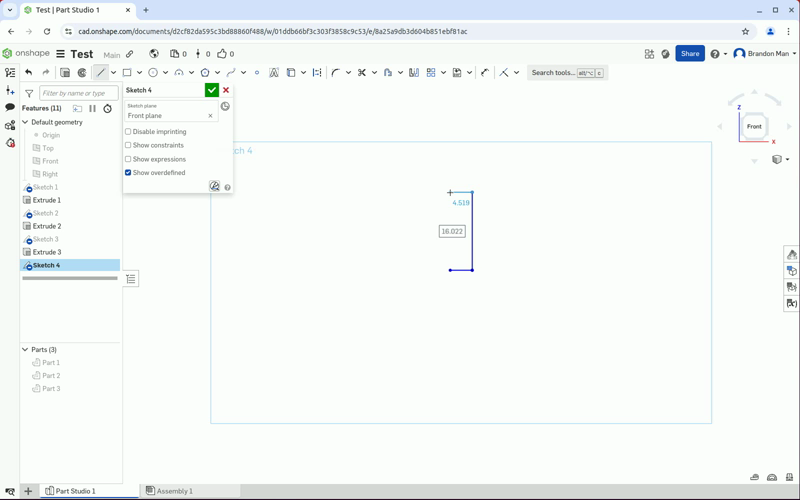
key_down(shift)
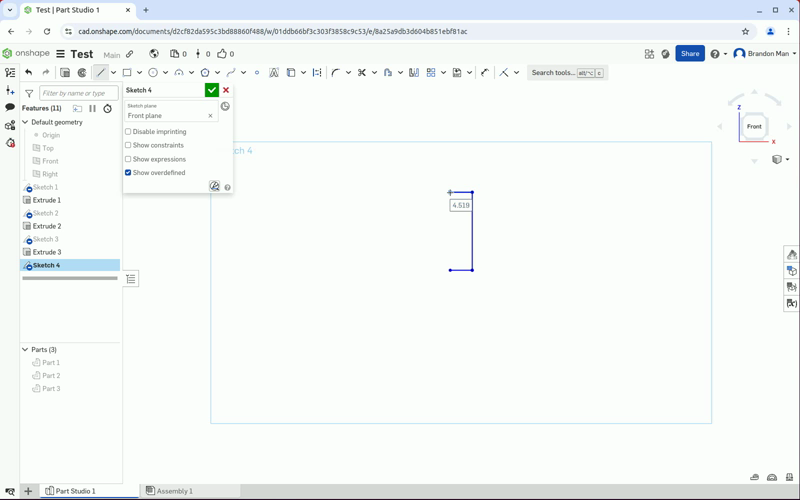
mouse_move(450, 270)
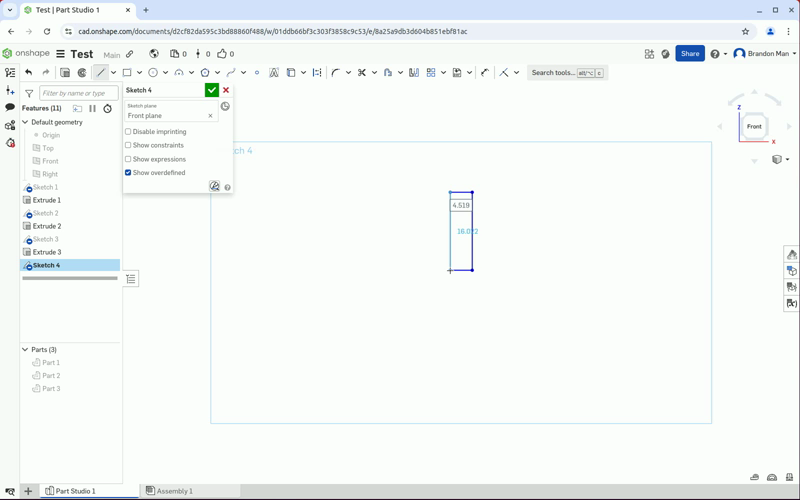
key_up(shift)
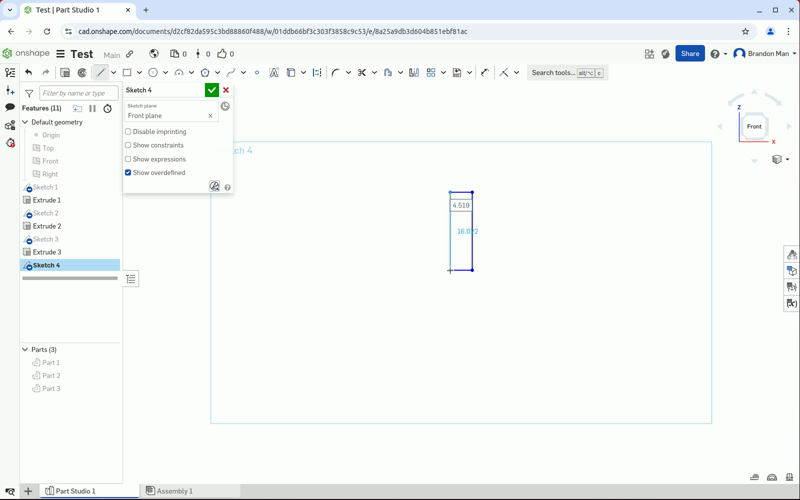
click(450, 270)
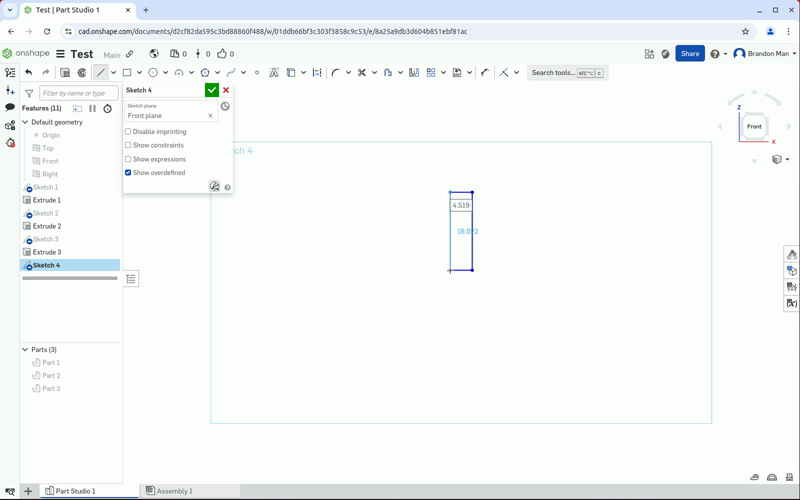
key(esc)
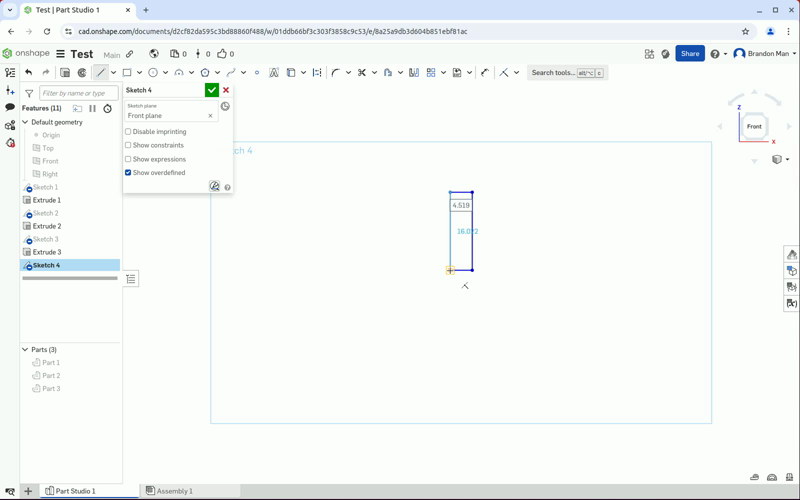
mouse_move(460, 239)
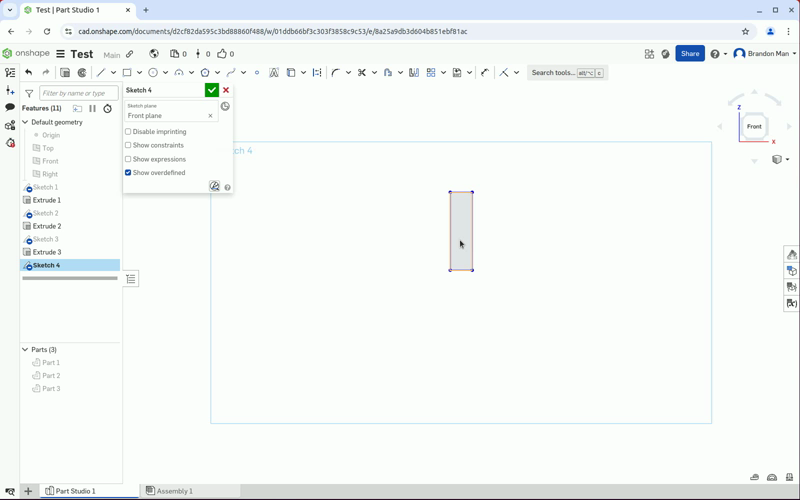
scroll(6)
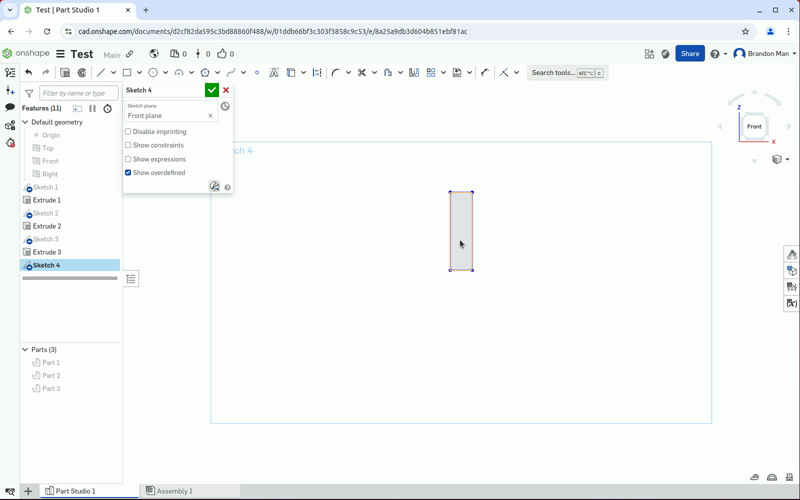
scroll(6)
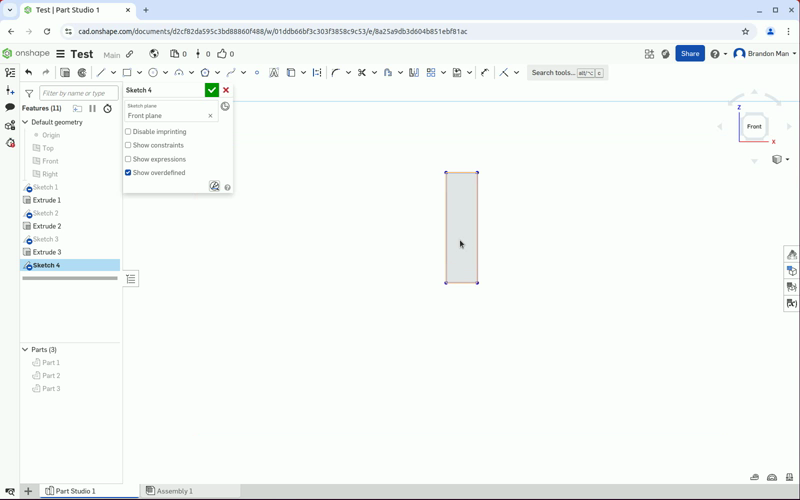
scroll(6)
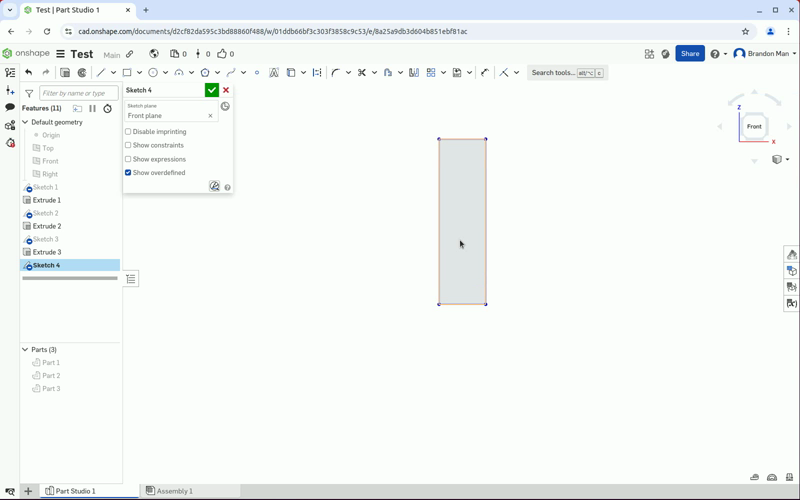
scroll(6)
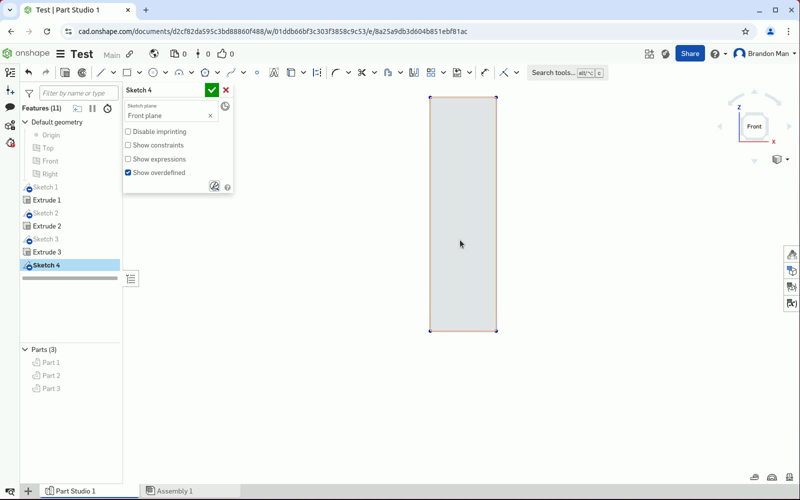
scroll(6)
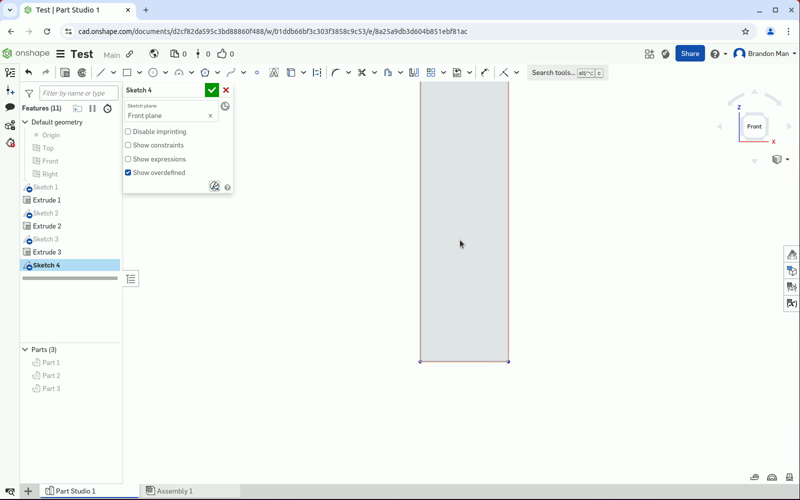
scroll(6)
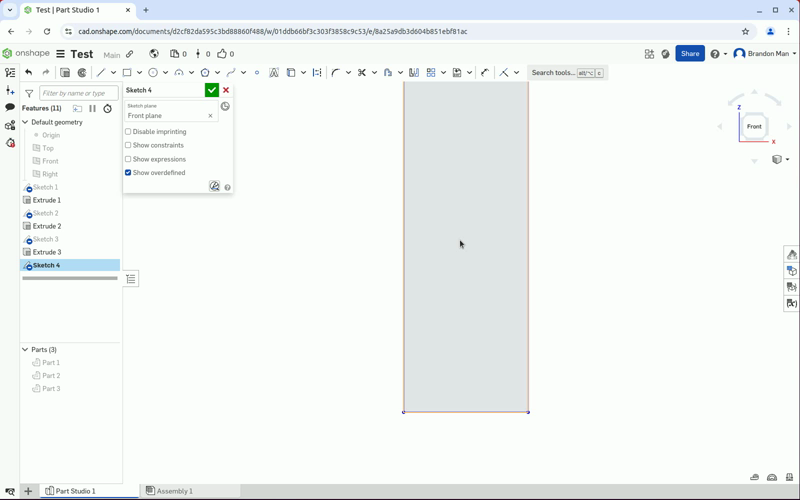
scroll(6)
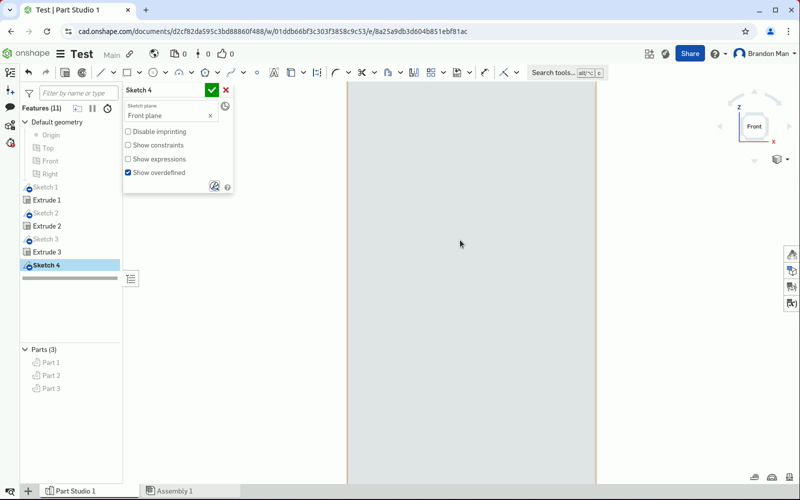
click(460, 239)
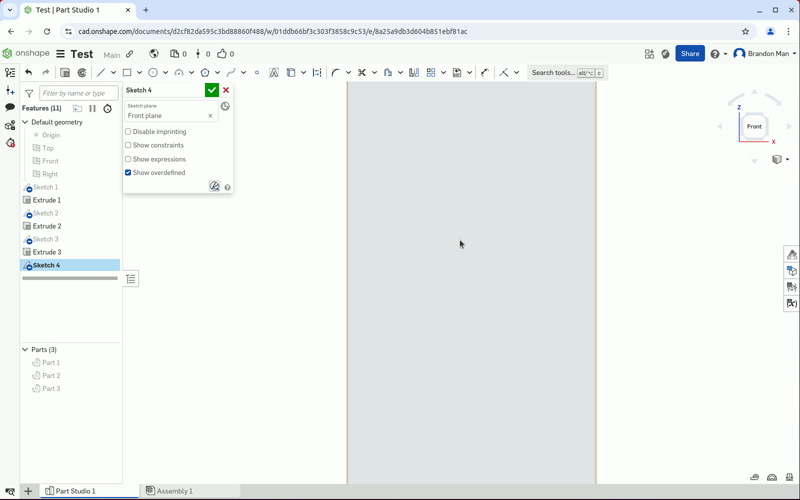
scroll(-6)
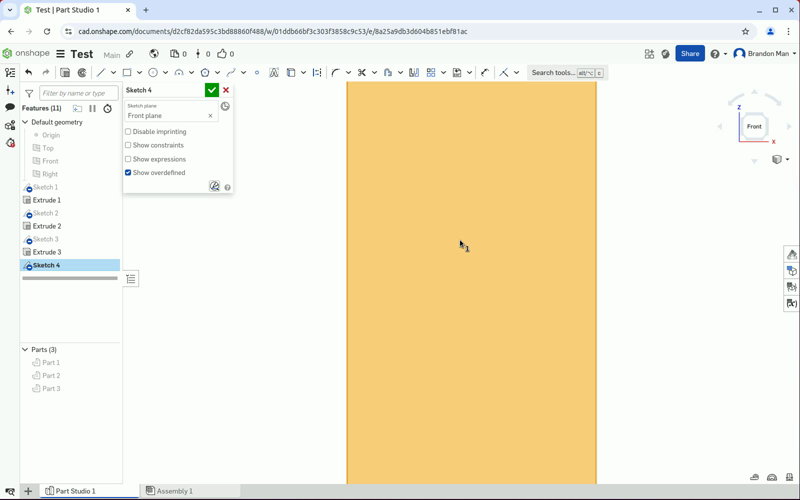
scroll(-6)
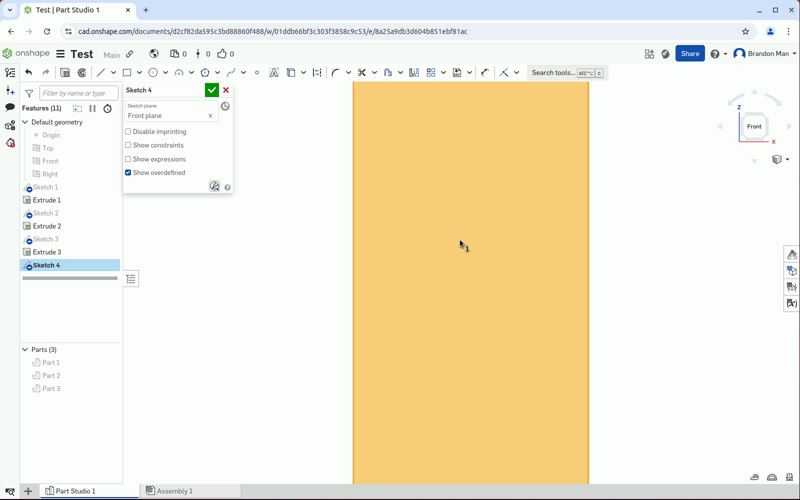
scroll(-6)
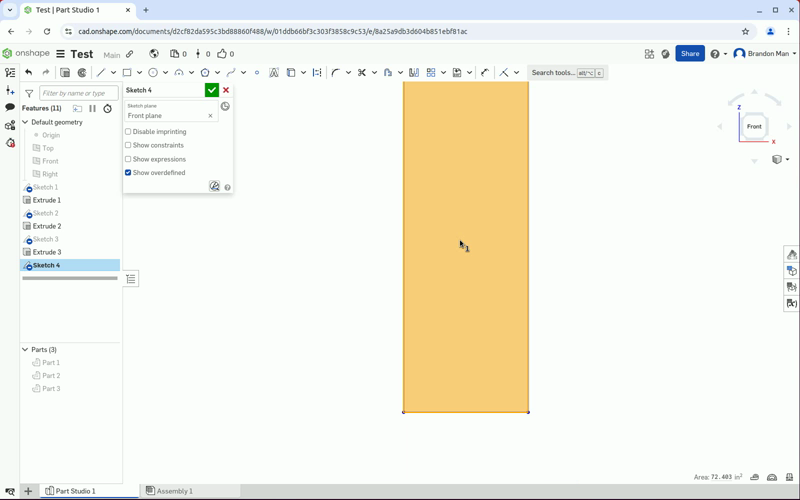
scroll(-6)
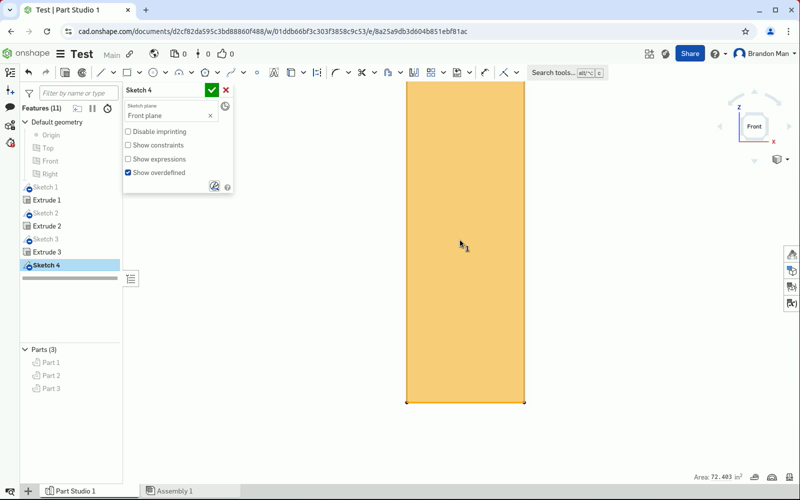
scroll(-6)
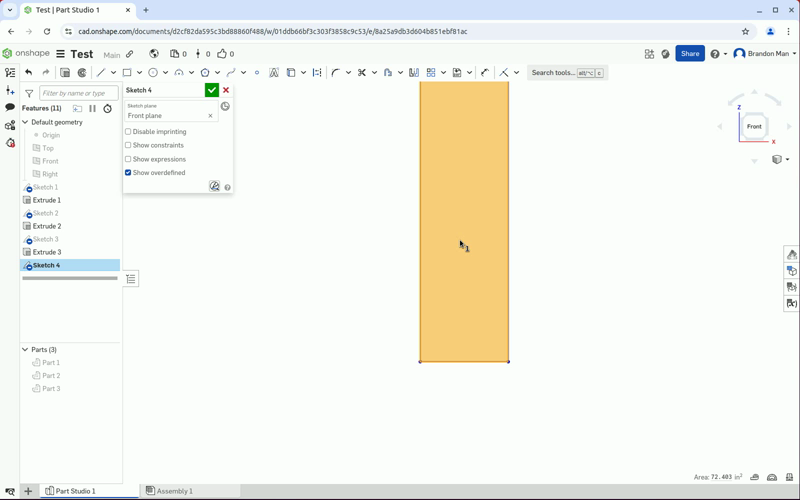
scroll(-6)
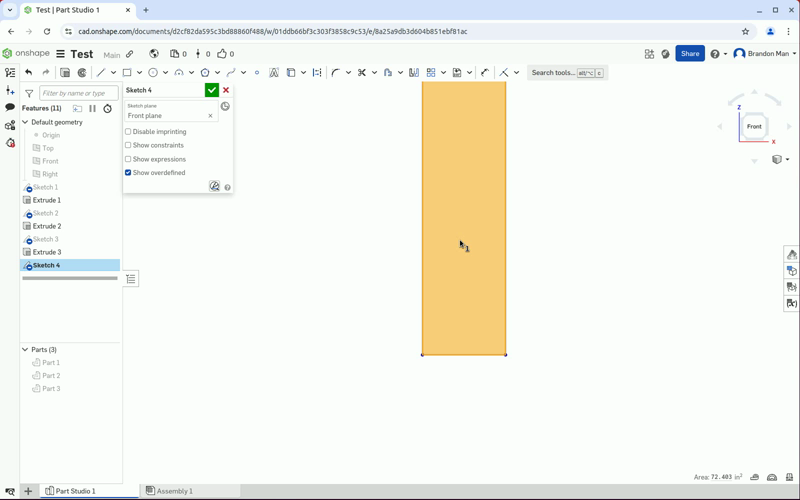
scroll(-6)
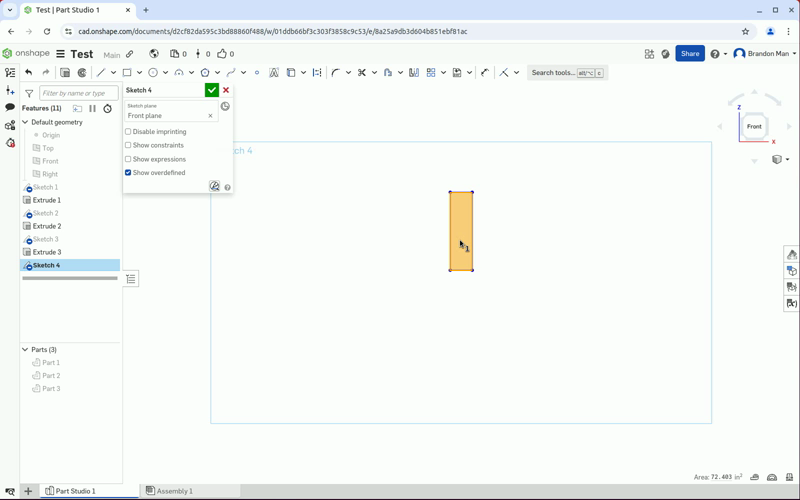
mouse_move(73, 352)
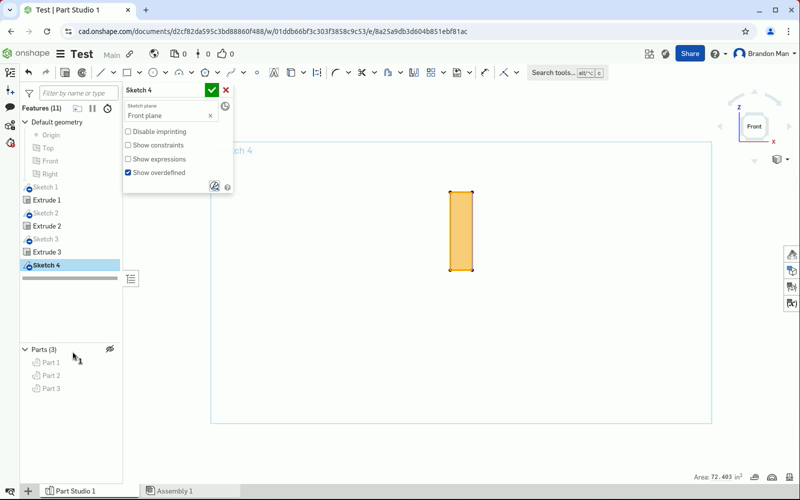
key(shift+y)
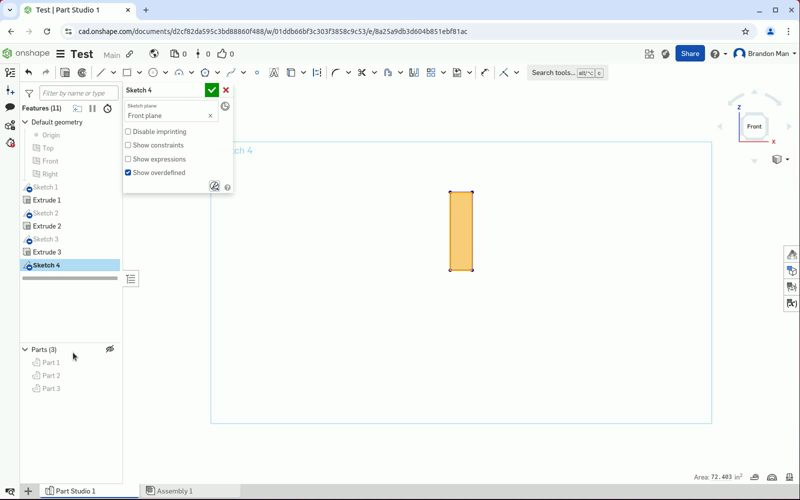
key(shift+e)
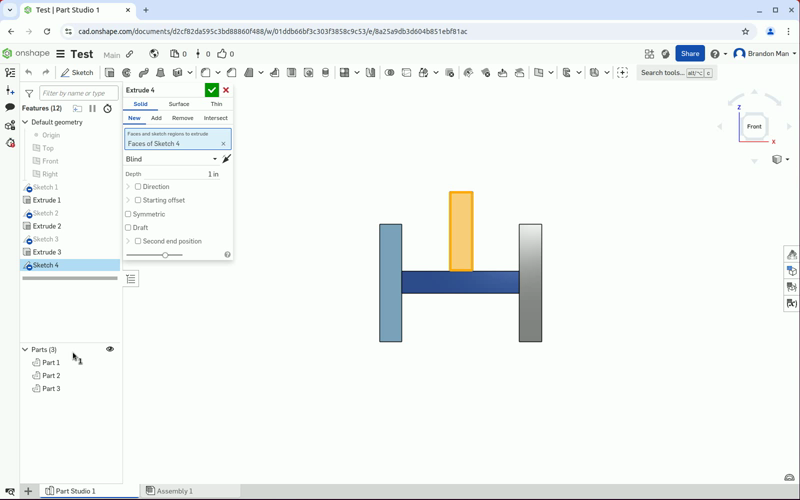
mouse_move(143, 106)
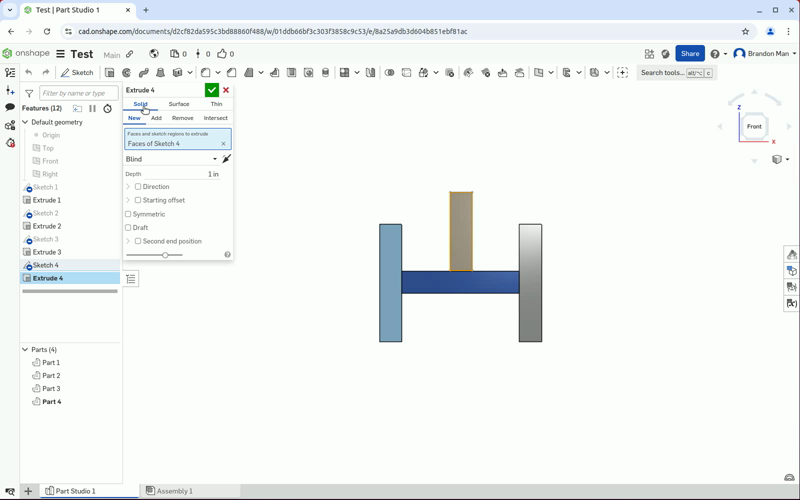
click(143, 106)
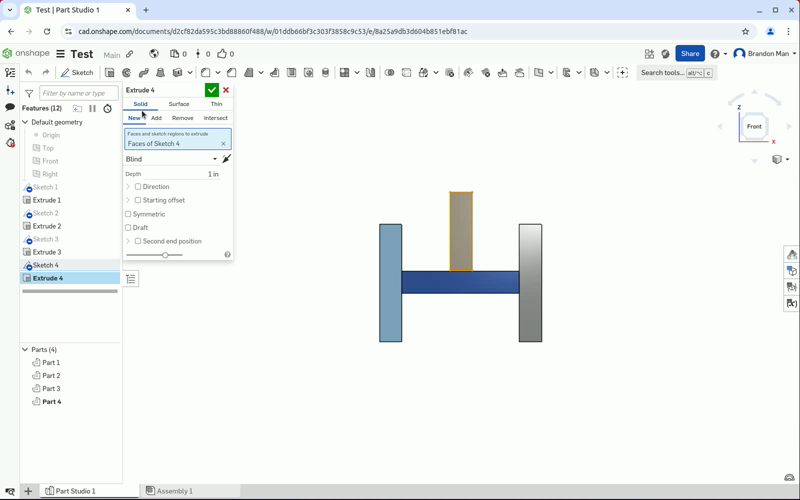
mouse_move(137, 120)
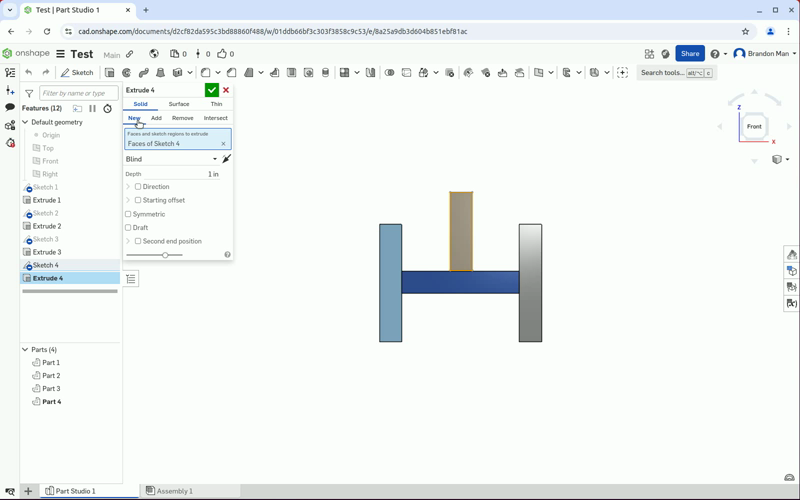
click(137, 120)
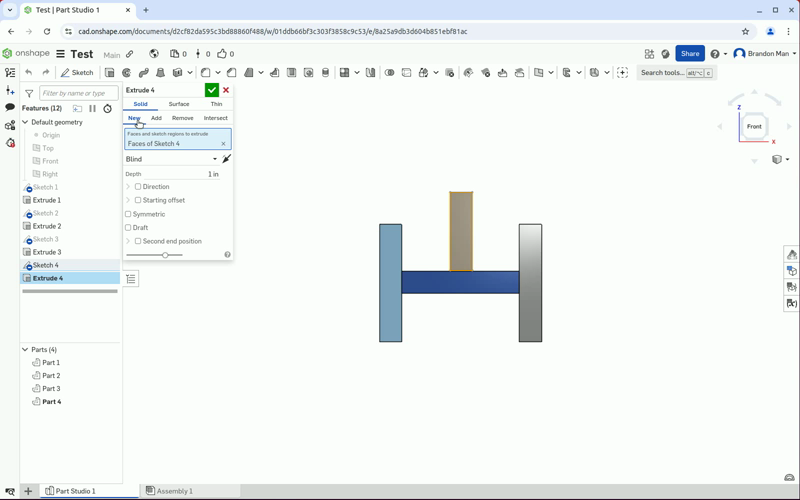
key(tab, 4)
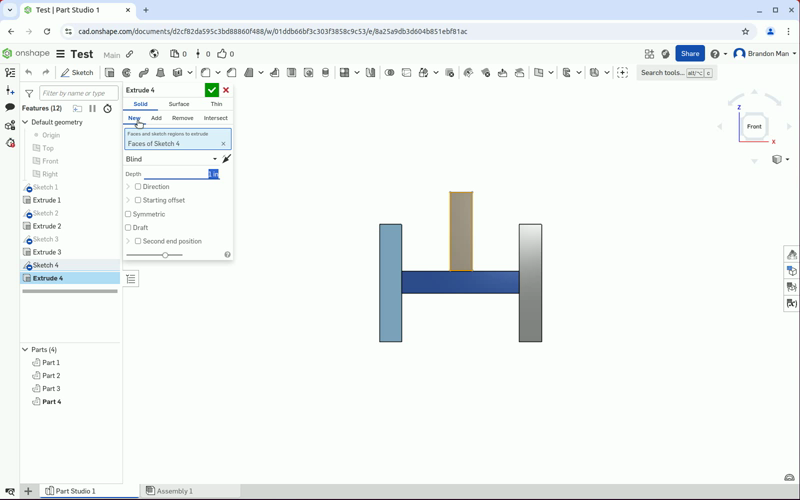
text(9.147)
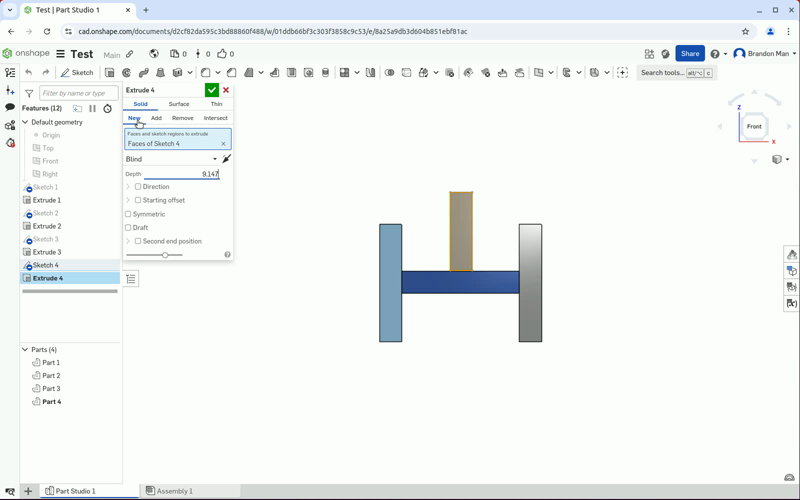
key(enter)
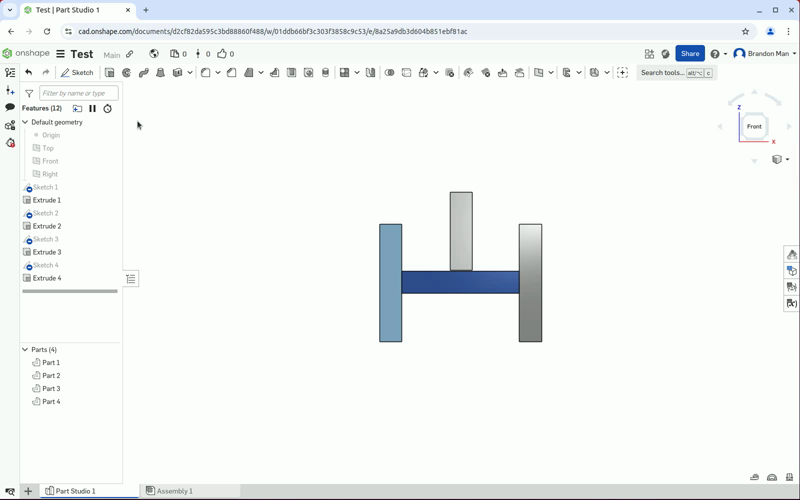
key(shift+h)
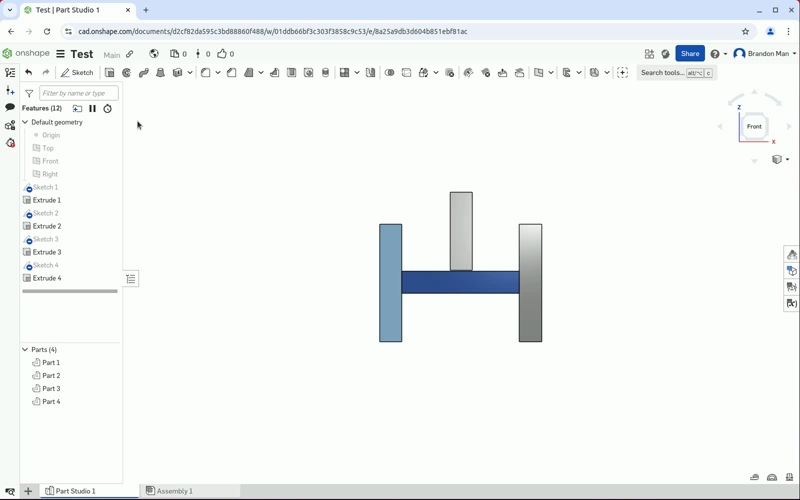
key(shift+h)
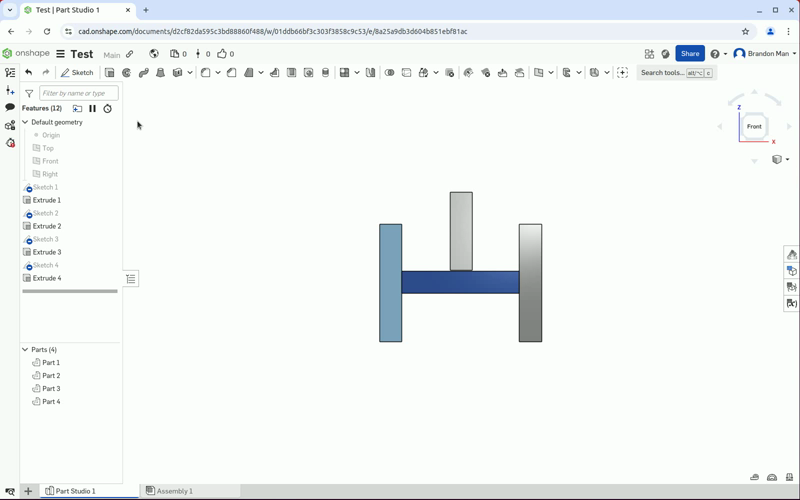
mouse_move(73, 189)
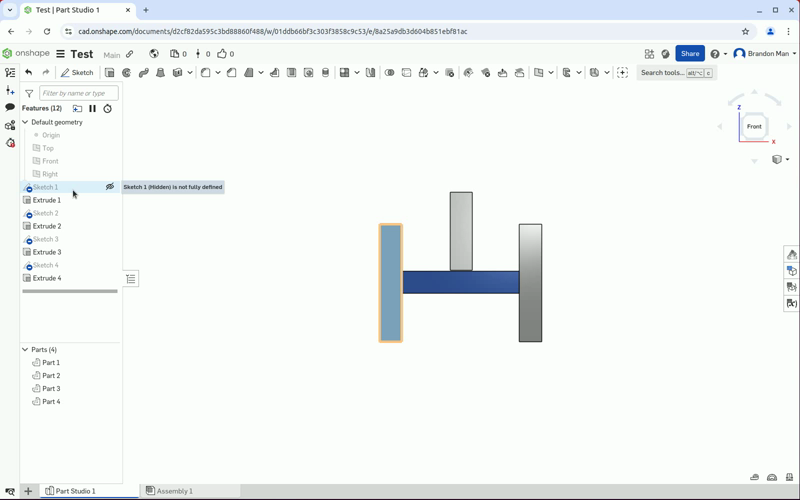
click(73, 189)
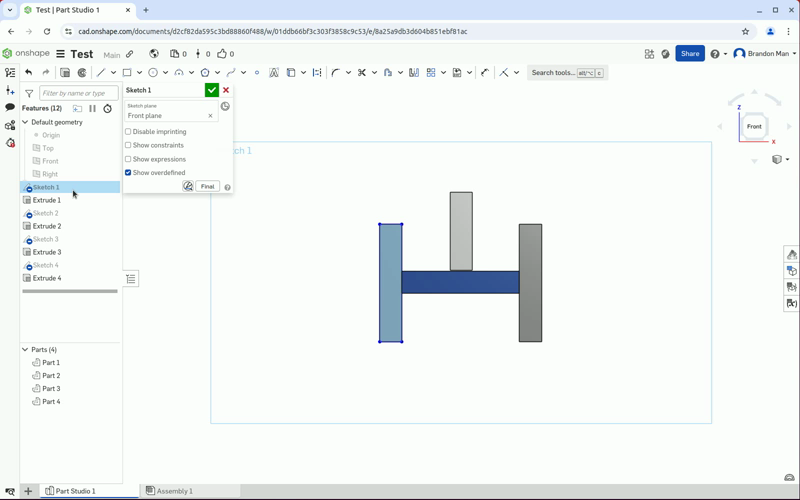
mouse_move(229, 92)
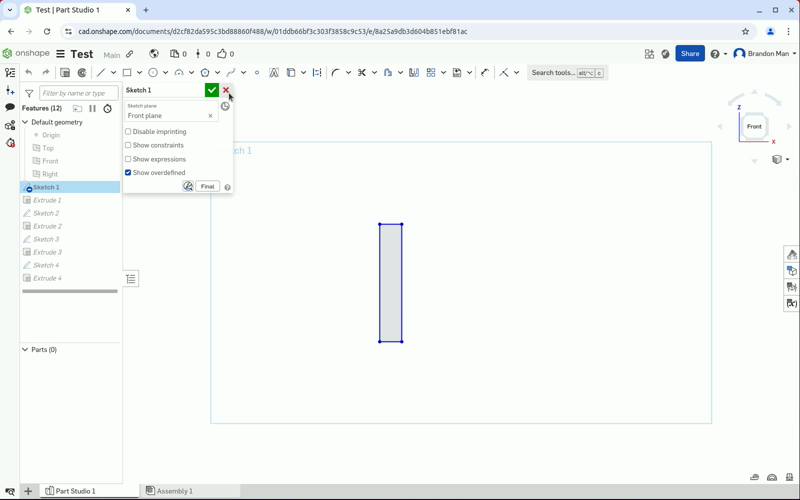
click(229, 92)
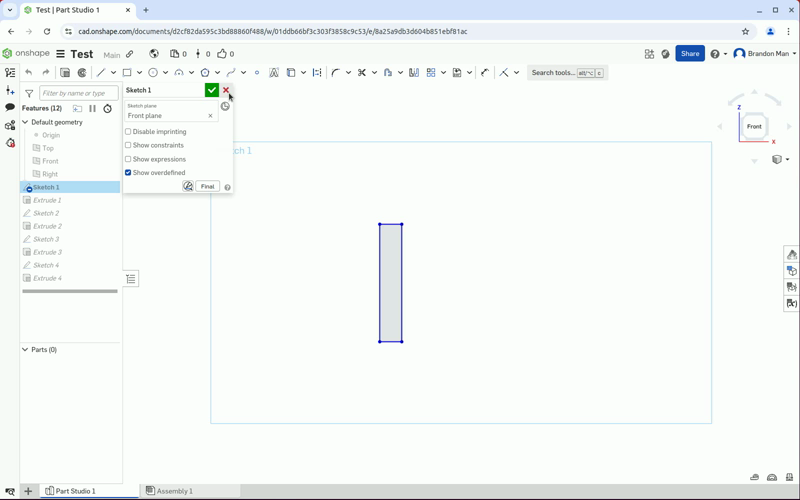
key(shift+s)
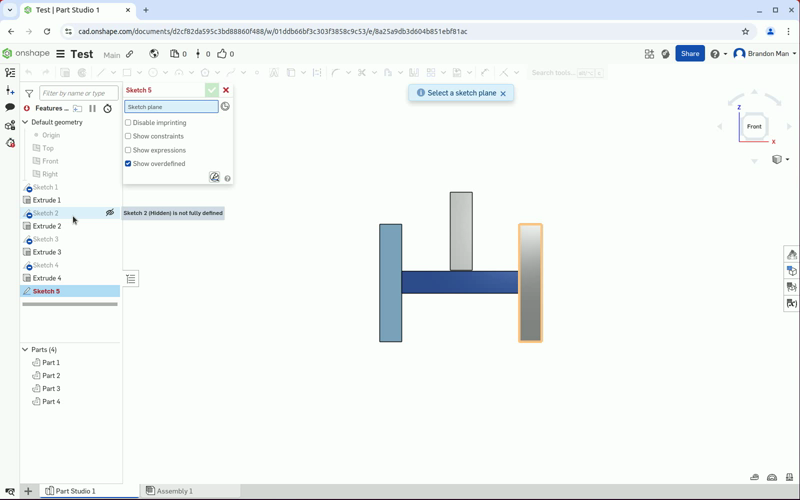
scroll(3)
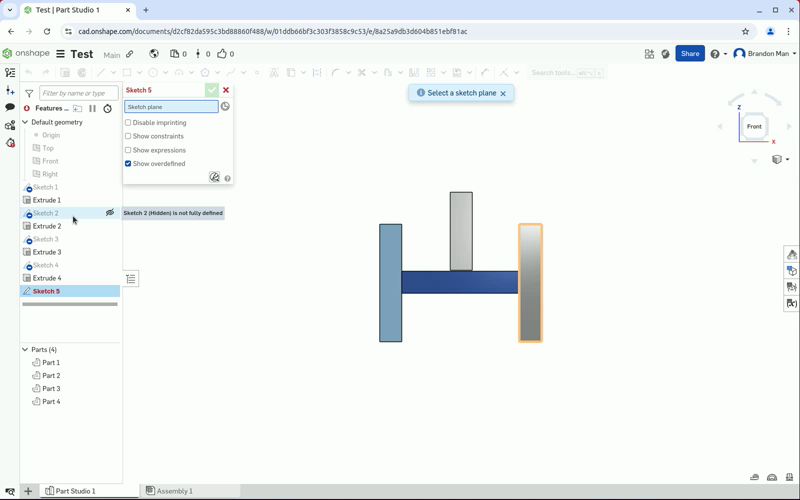
mouse_move(73, 163)
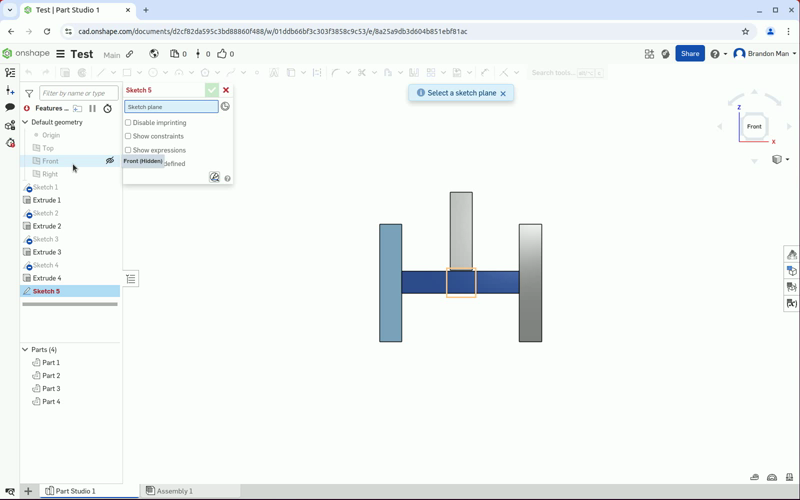
click(73, 163)
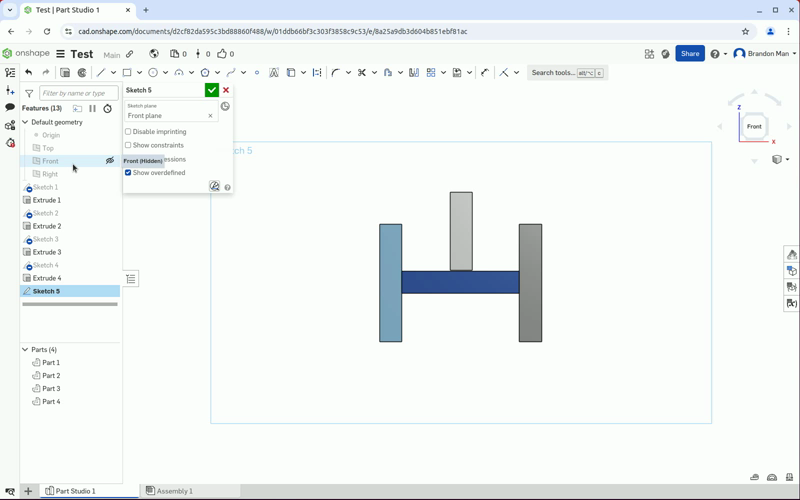
mouse_move(73, 352)
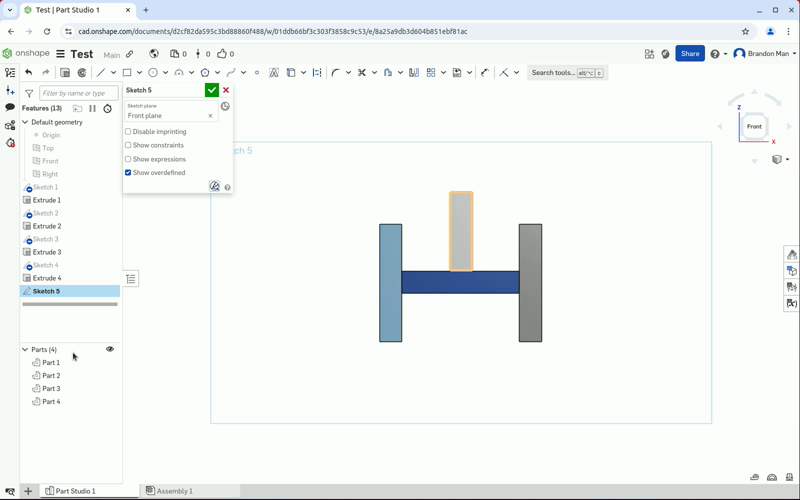
key(y)
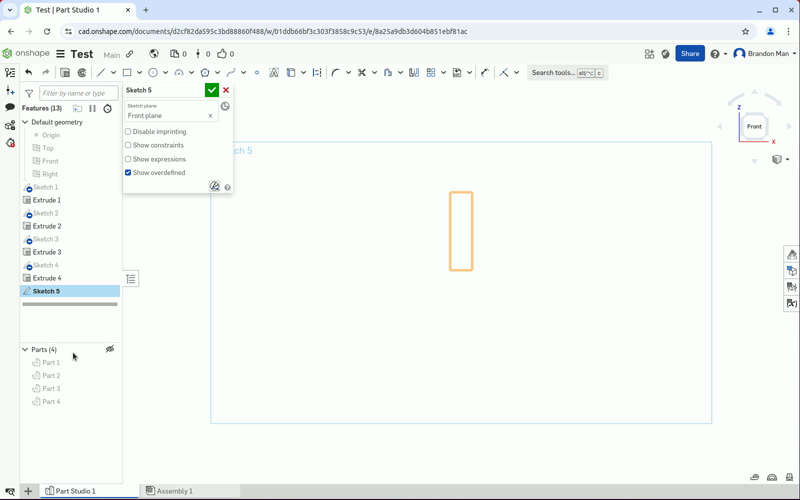
key(l)
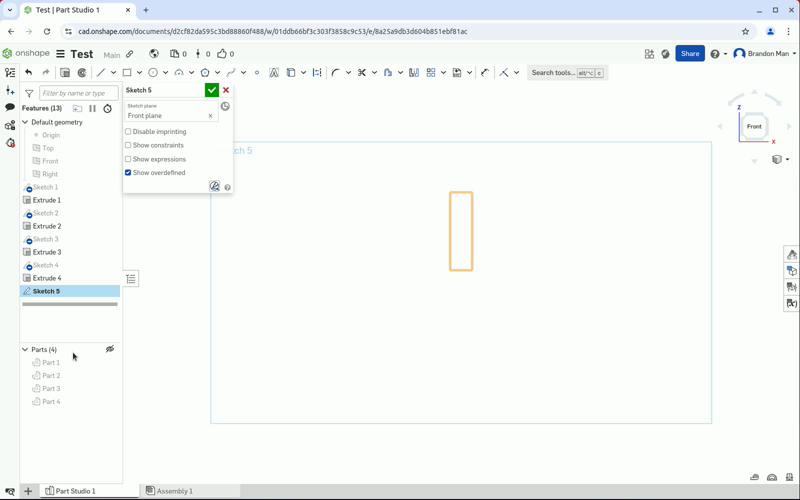
key_down(shift)
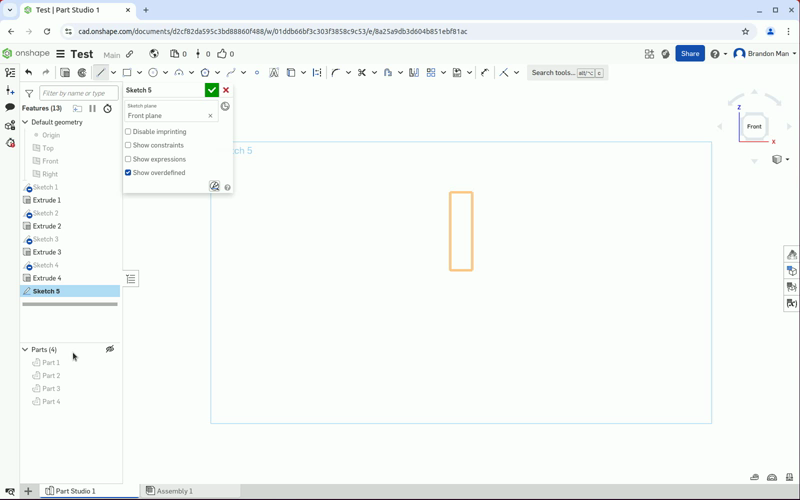
mouse_move(450, 370)
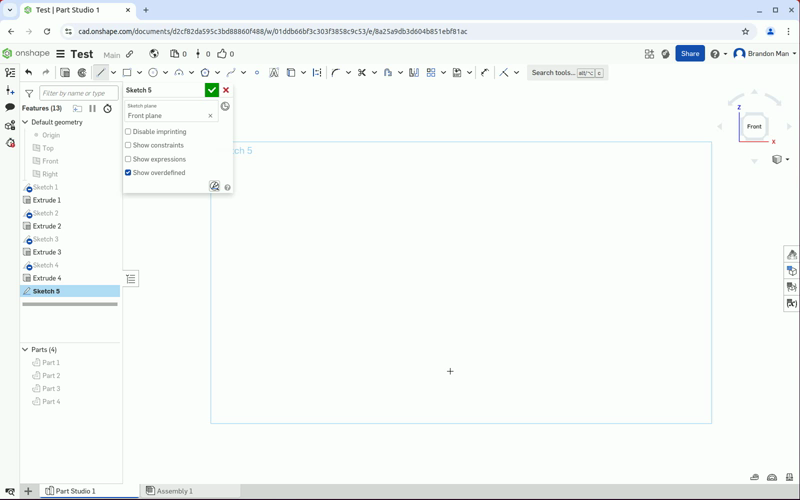
click(450, 370)
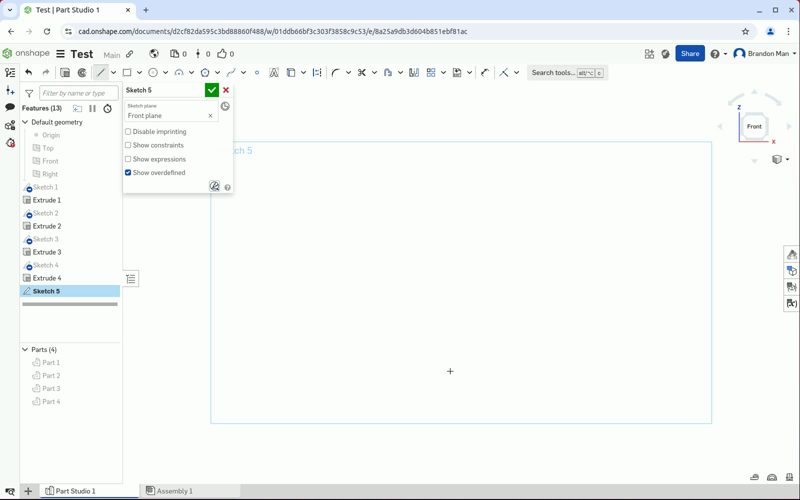
key_up(shift)
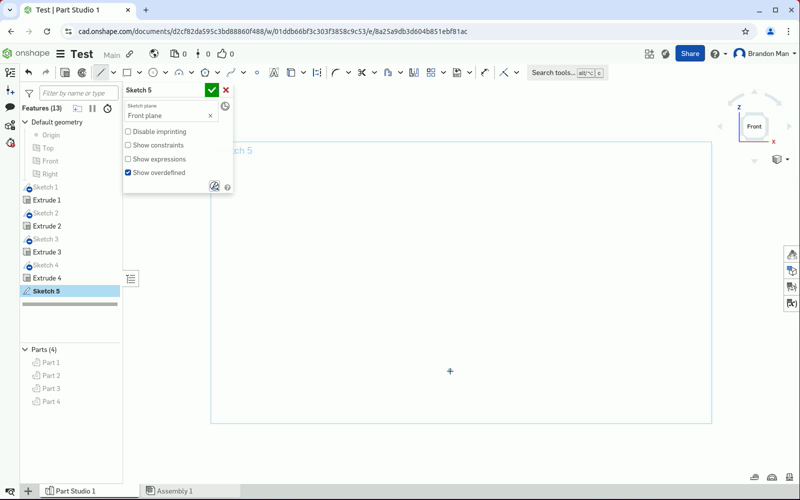
key_down(shift)
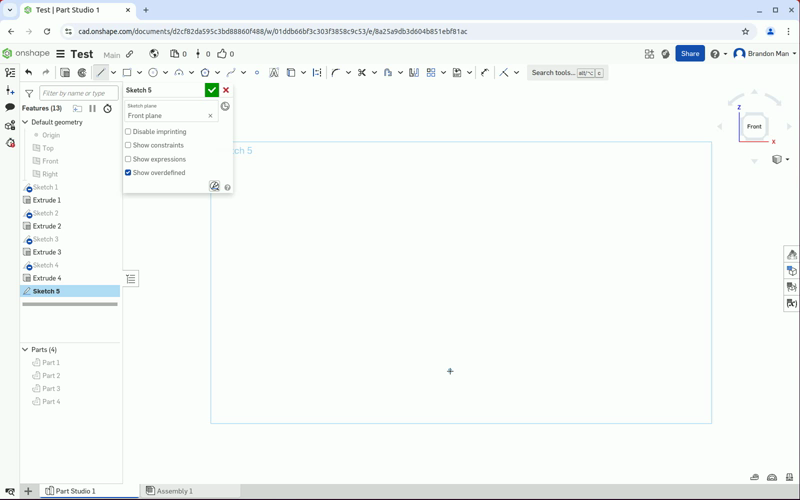
mouse_move(480, 370)
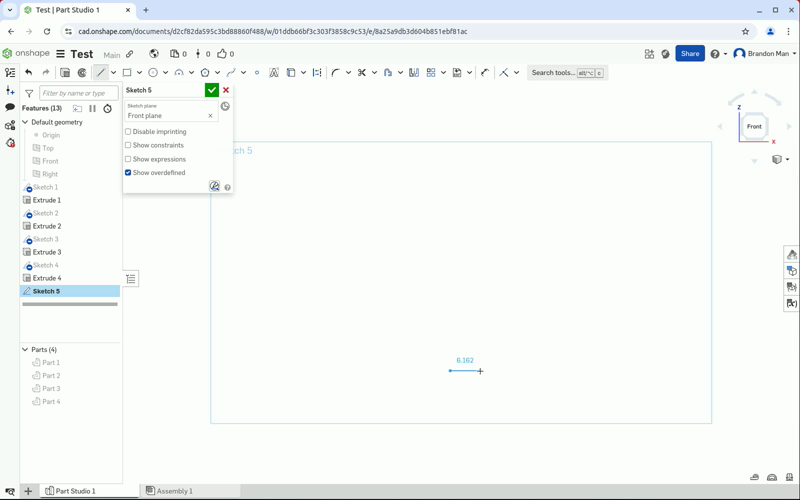
mouse_move(472, 370)
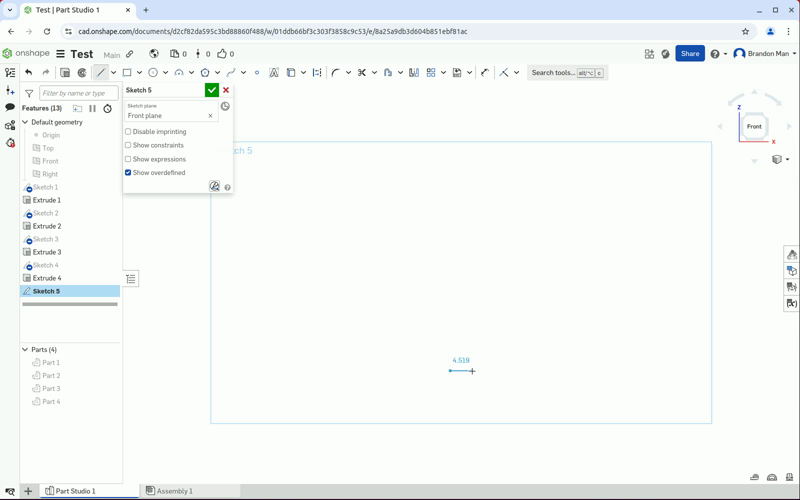
click(472, 370)
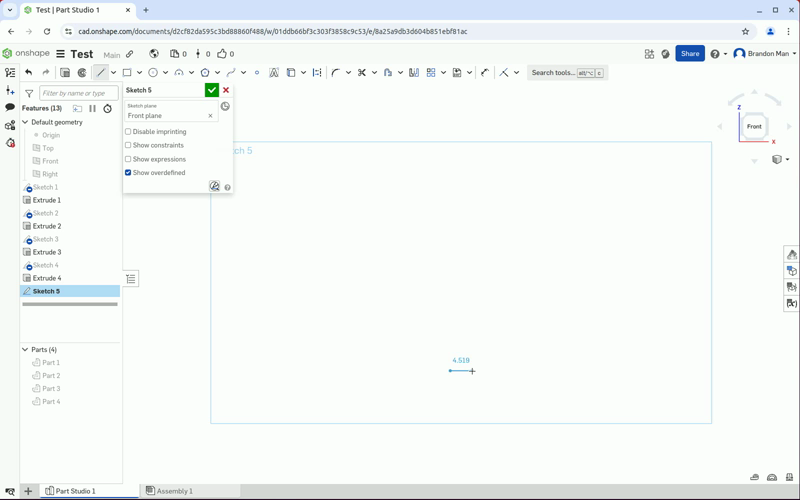
key_up(shift)
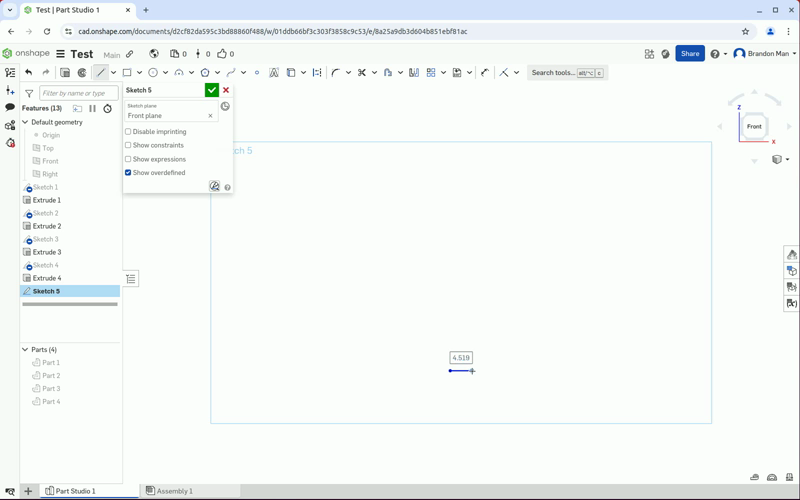
key_down(shift)
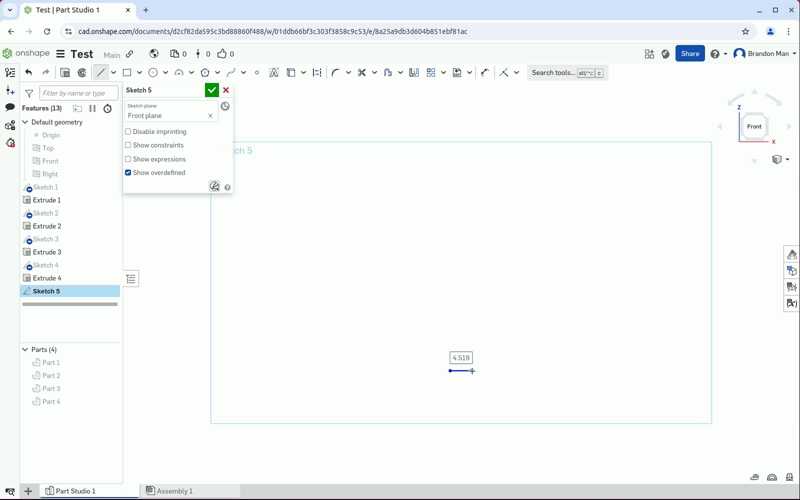
mouse_move(472, 293)
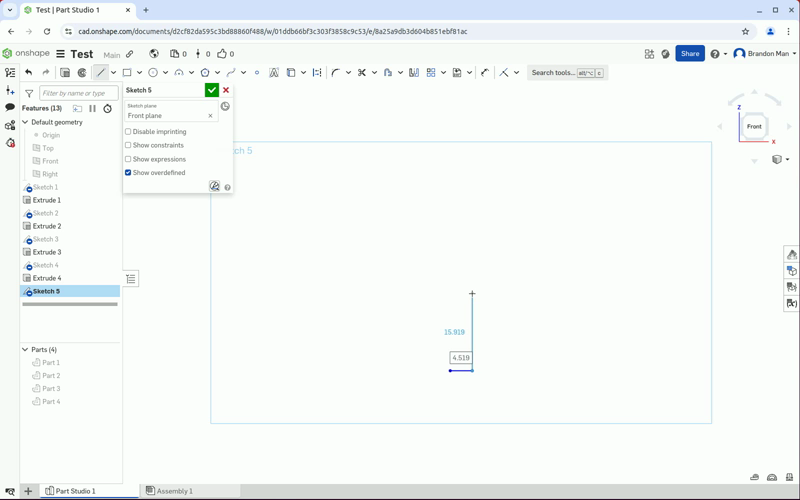
click(472, 293)
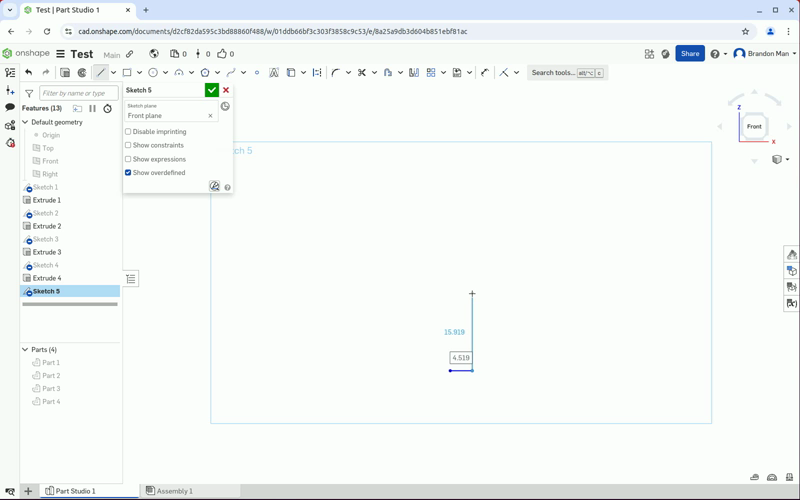
key_up(shift)
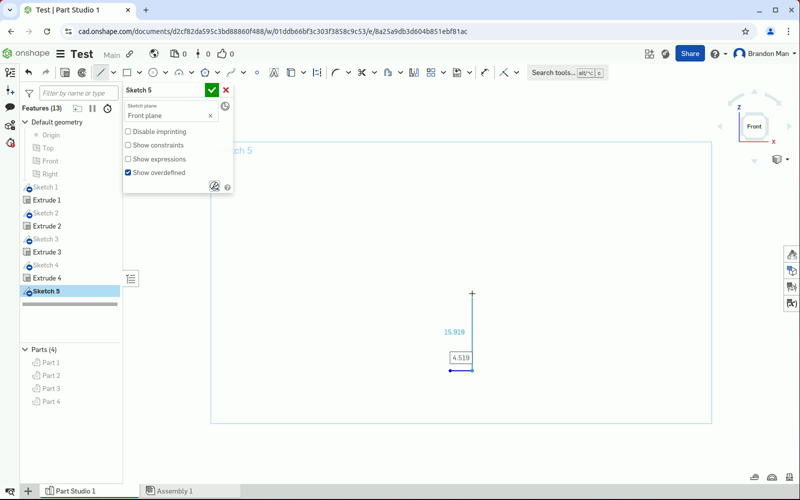
key_down(shift)
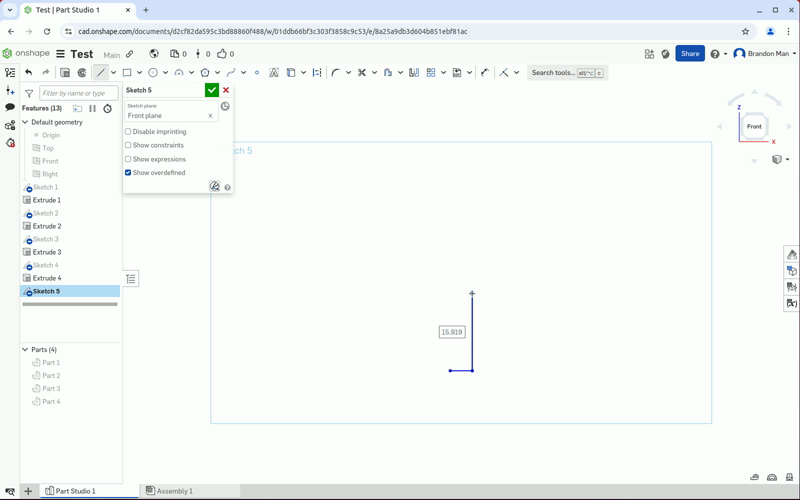
mouse_move(502, 293)
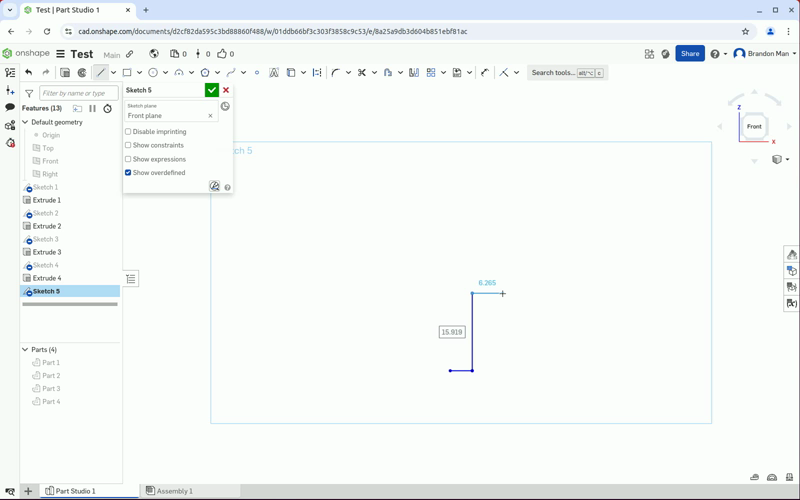
mouse_move(450, 293)
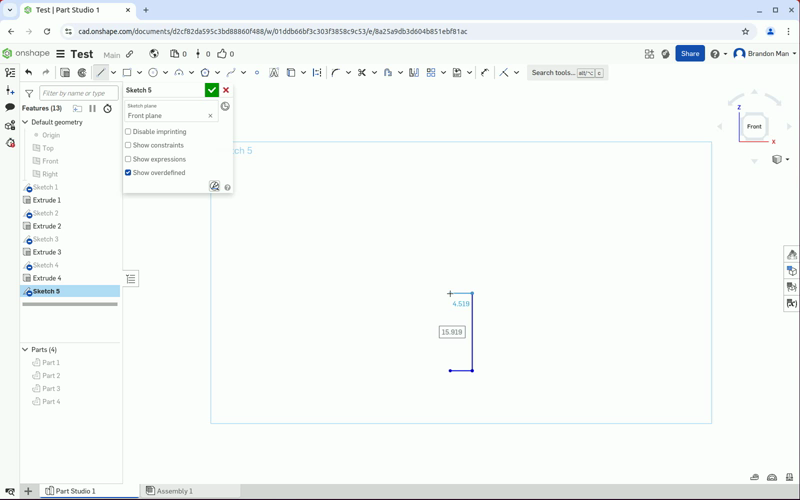
click(450, 293)
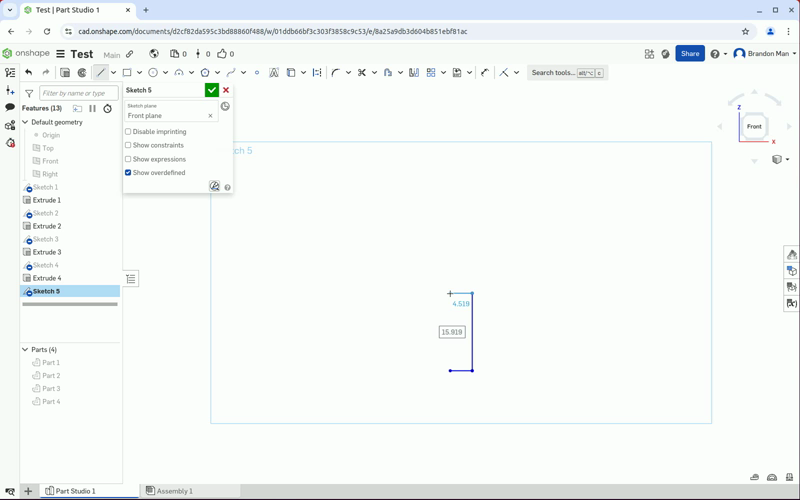
key_up(shift)
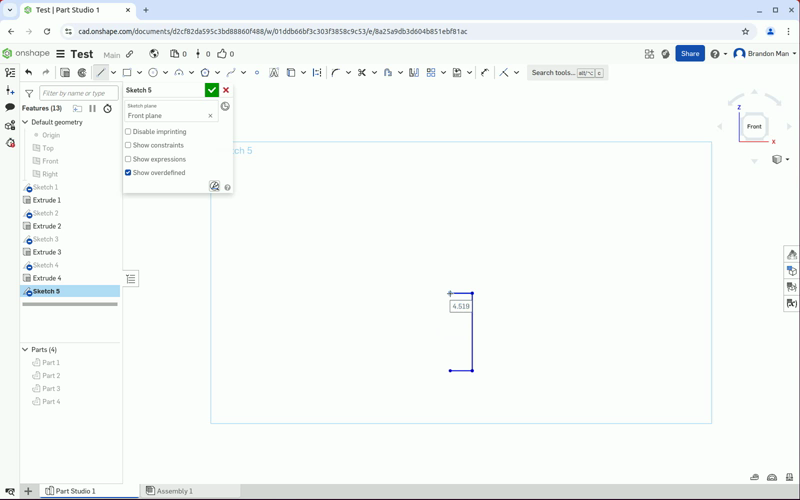
key_down(shift)
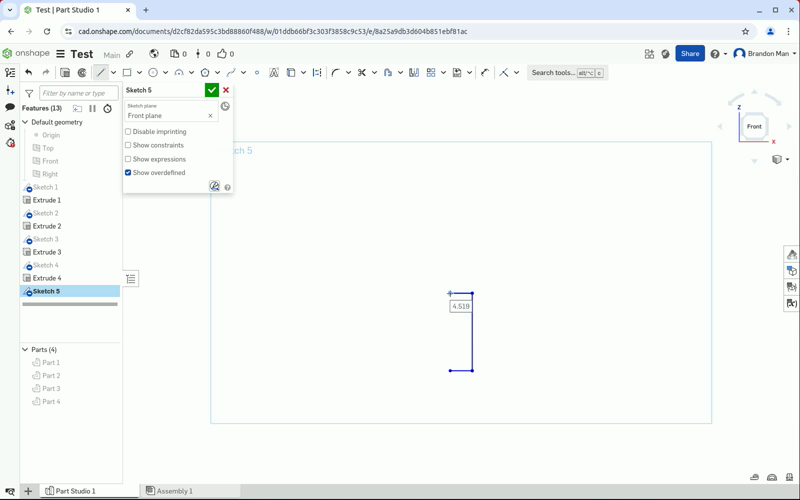
mouse_move(450, 370)
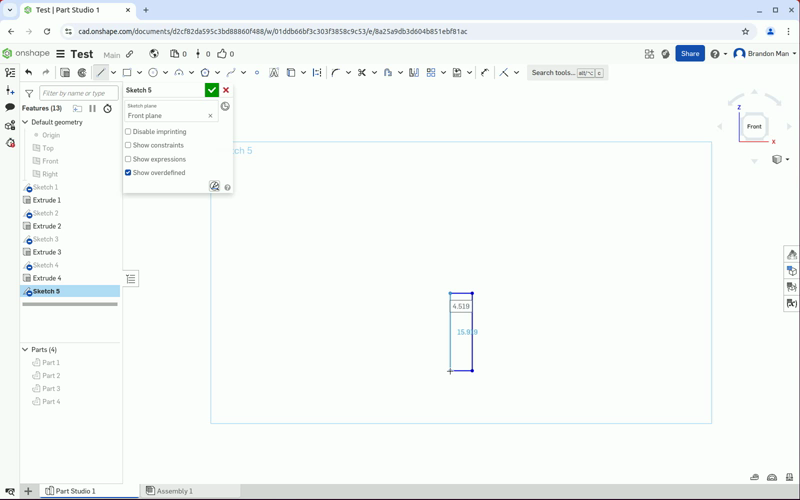
key_up(shift)
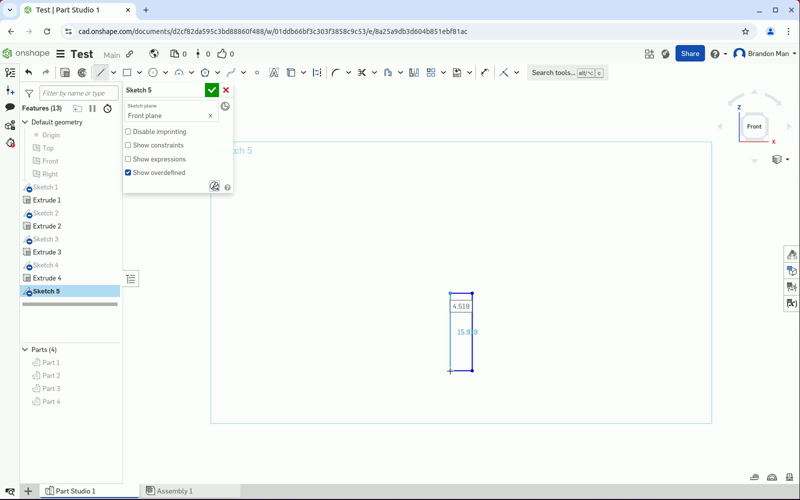
click(450, 370)
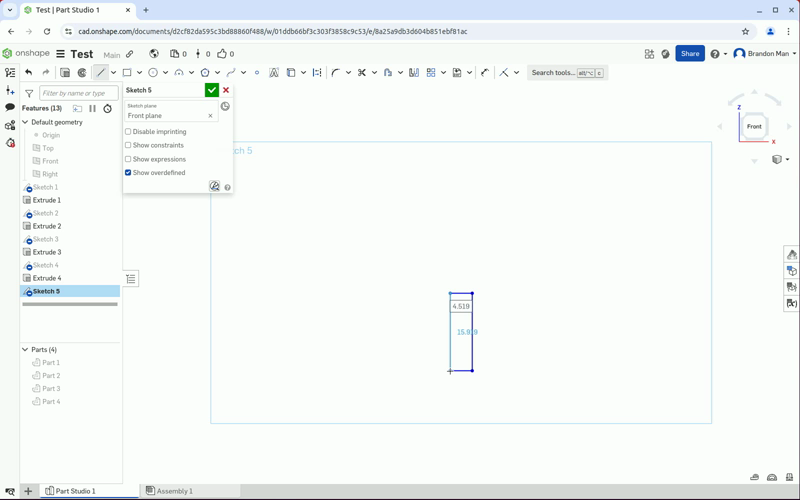
key(esc)
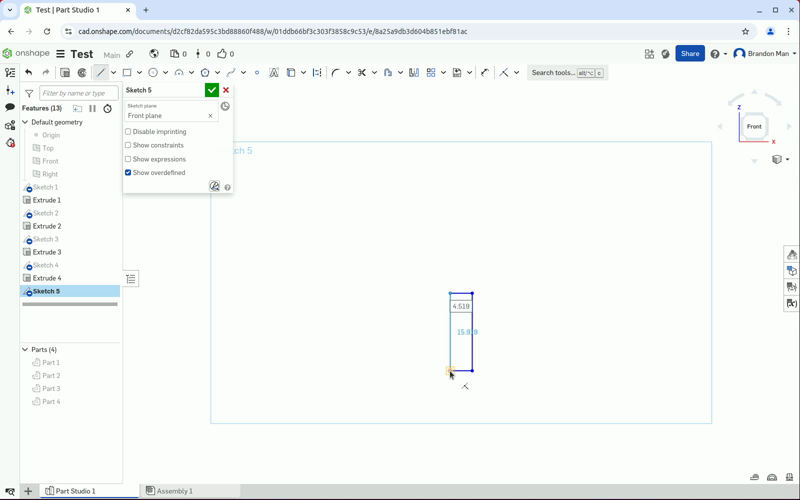
mouse_move(466, 351)
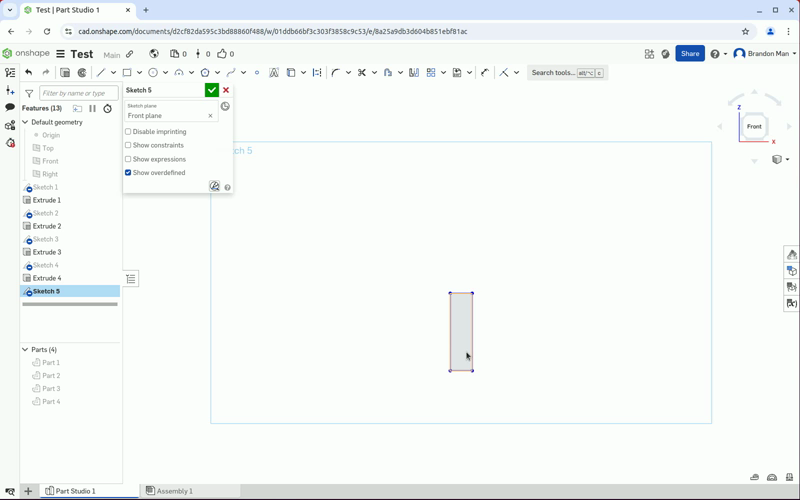
scroll(6)
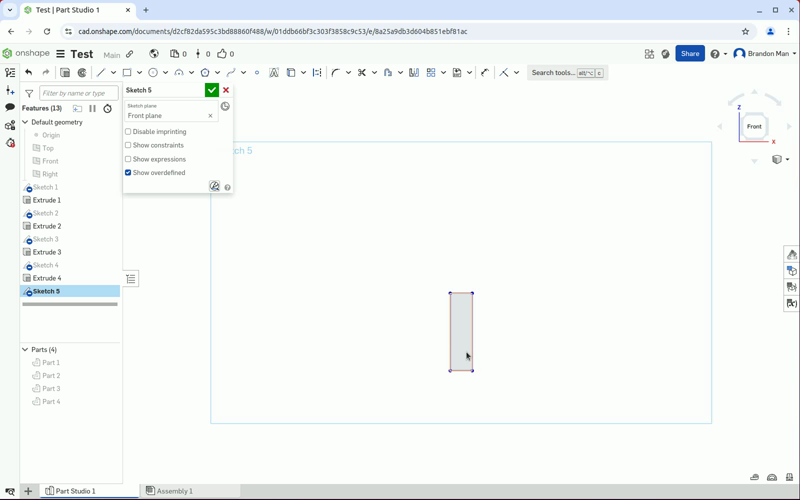
scroll(6)
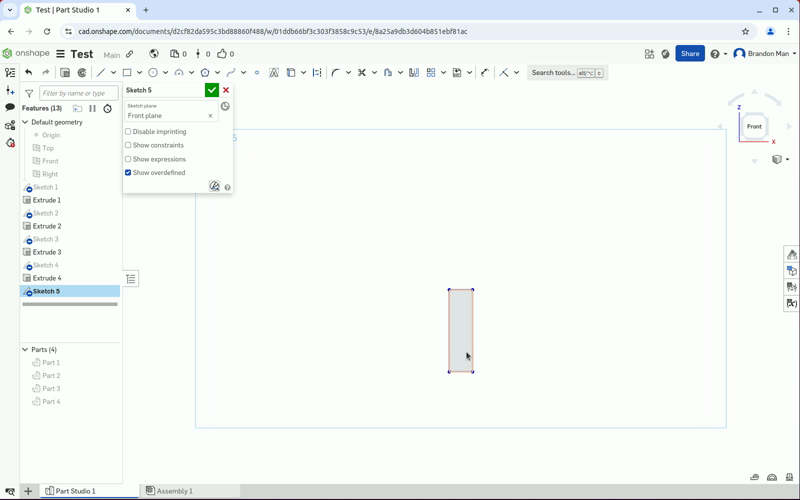
scroll(6)
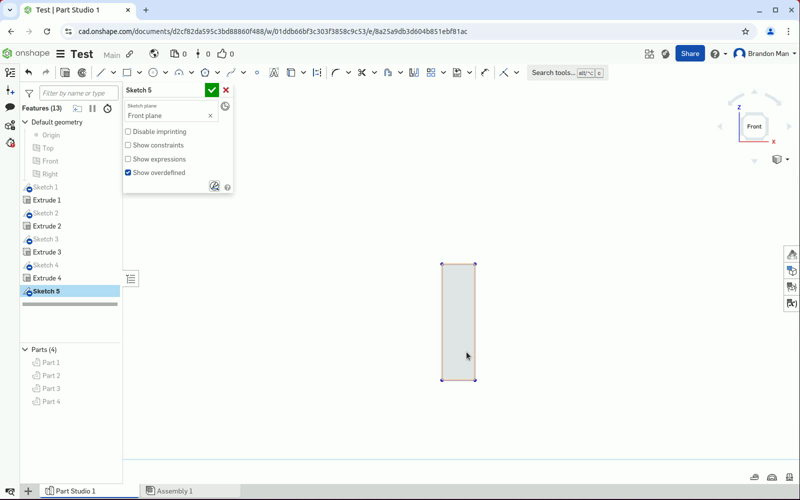
scroll(6)
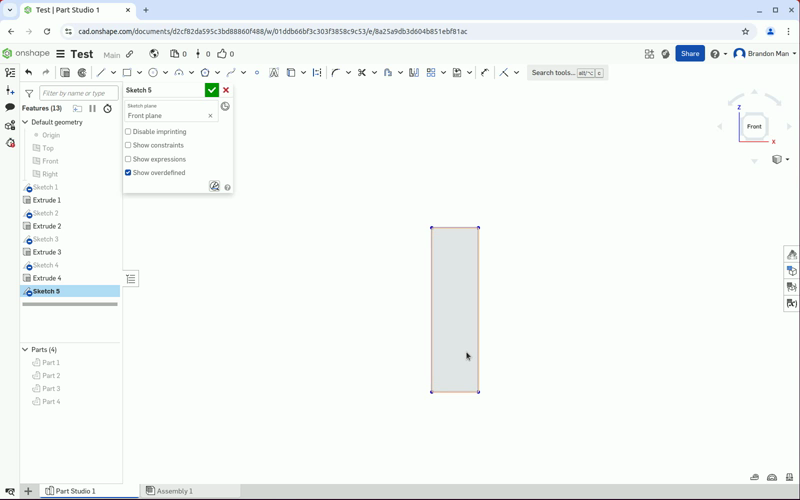
scroll(6)
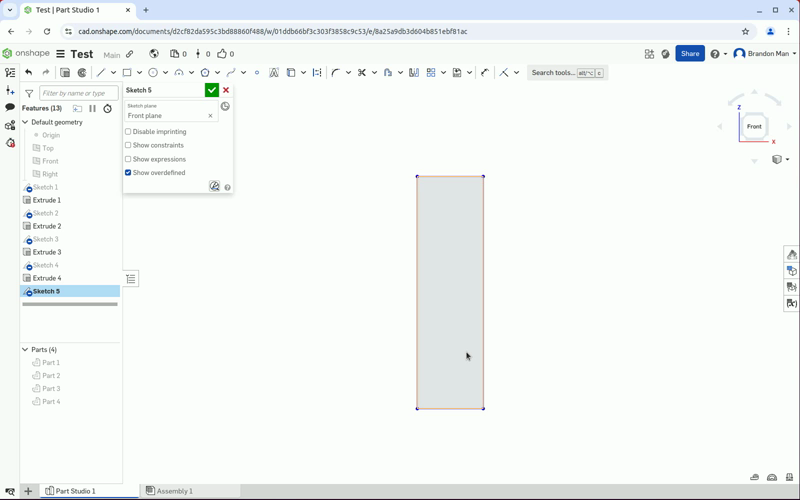
scroll(6)
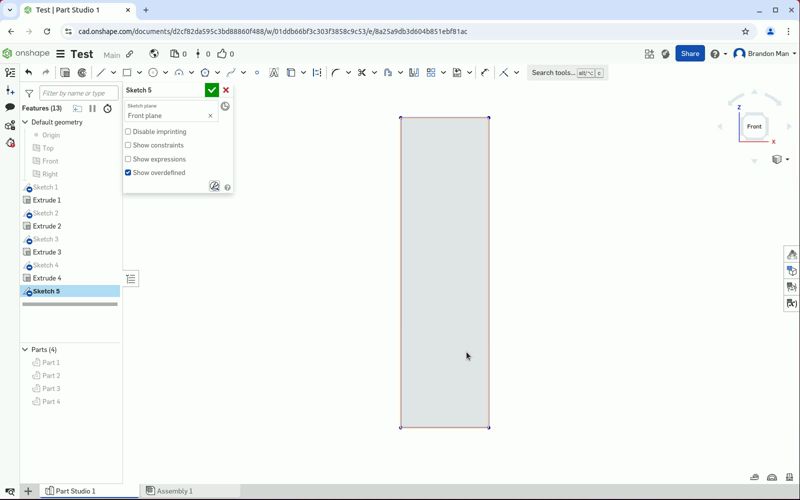
scroll(6)
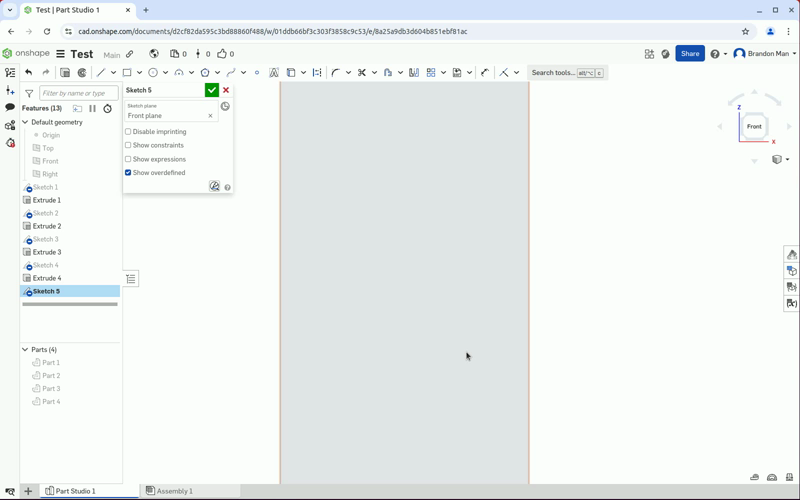
click(466, 351)
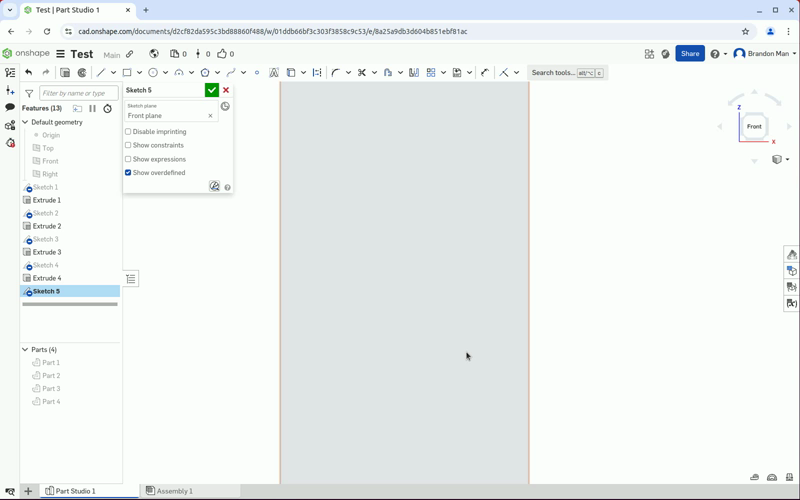
scroll(-6)
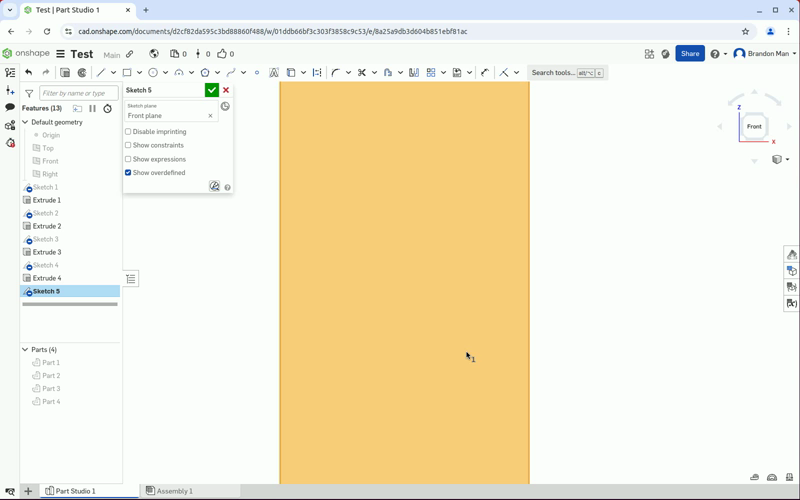
scroll(-6)
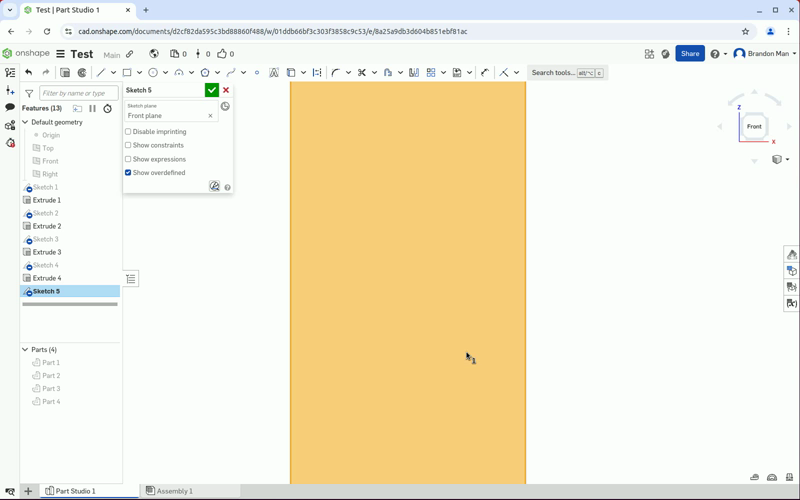
scroll(-6)
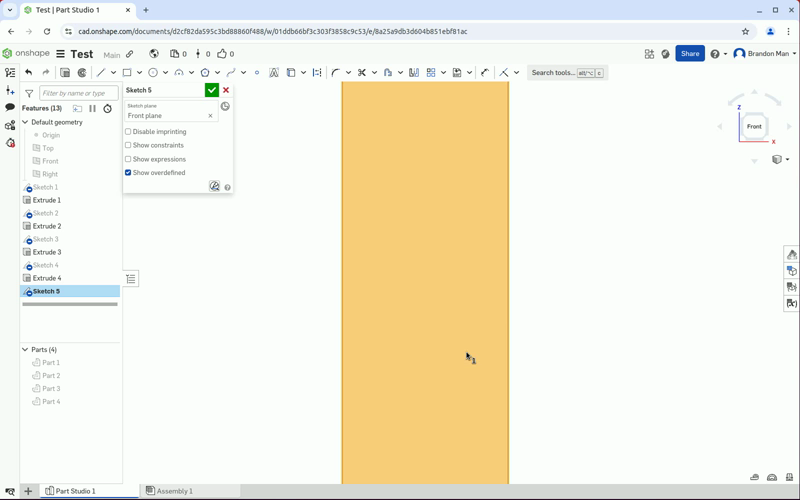
scroll(-6)
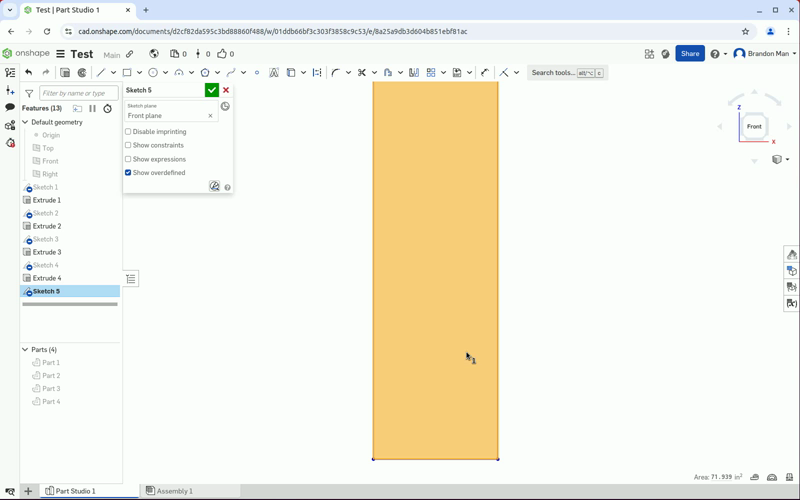
scroll(-6)
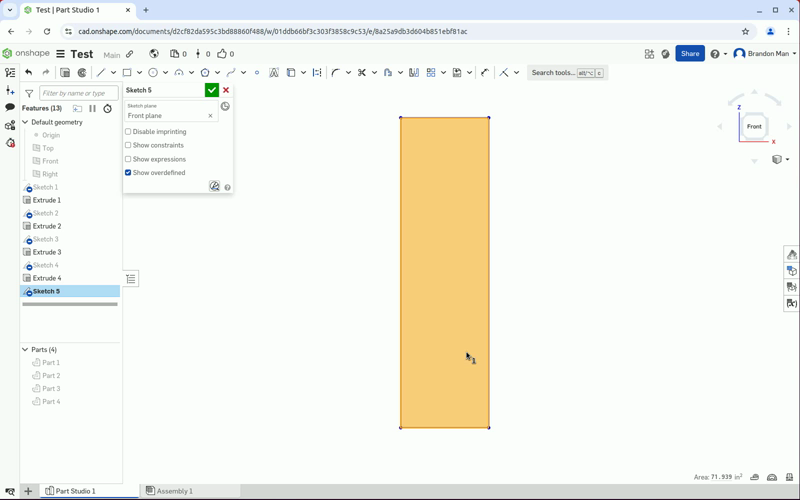
scroll(-6)
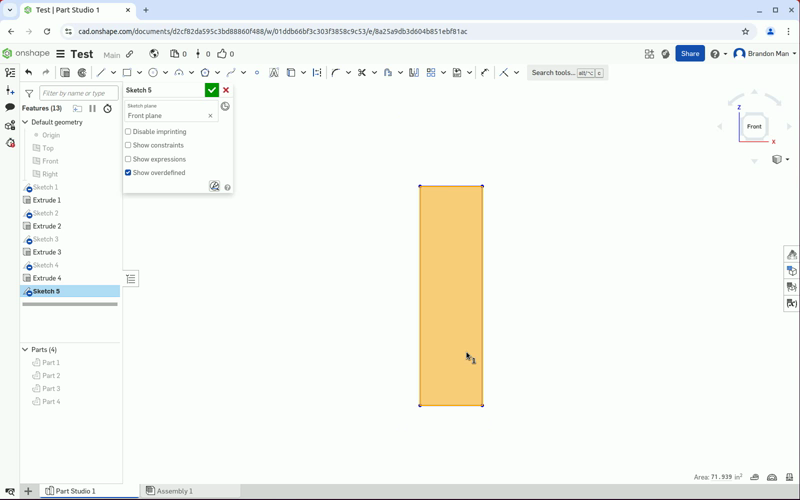
scroll(-6)
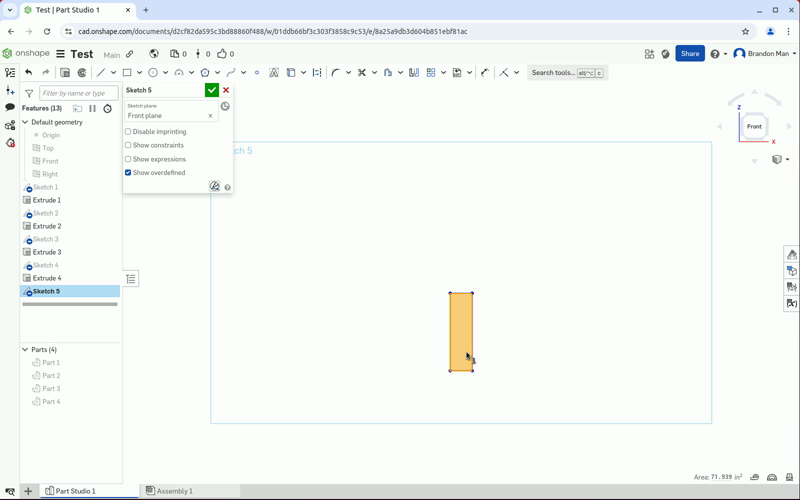
mouse_move(73, 352)
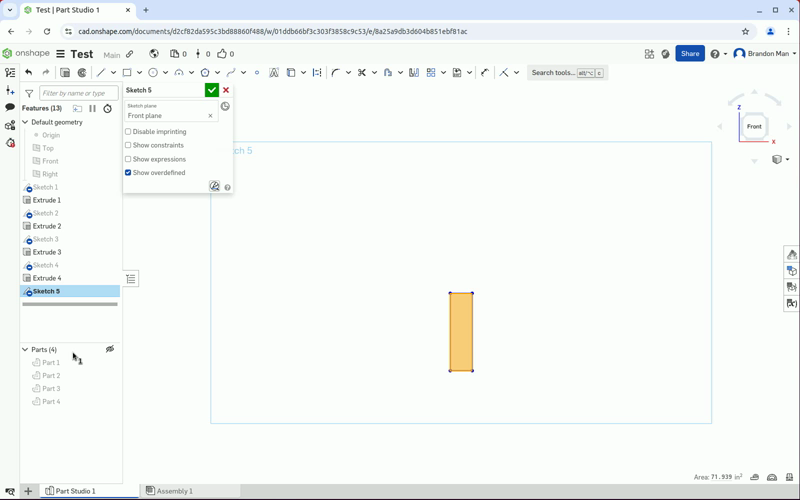
key(shift+y)
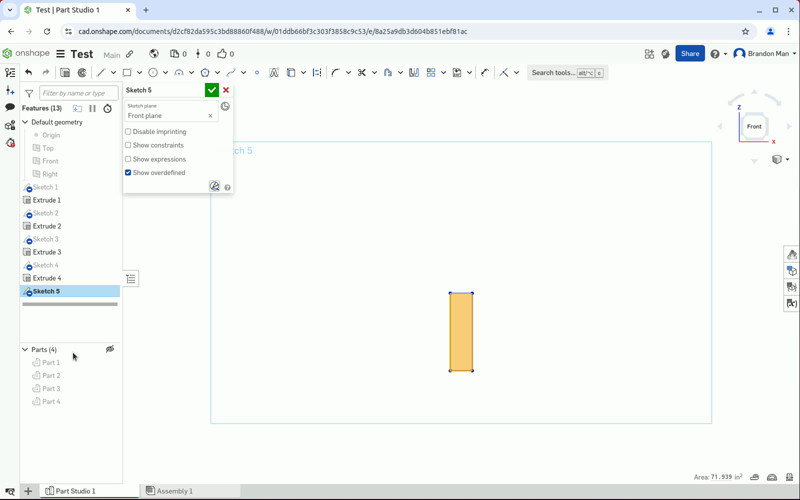
key(shift+e)
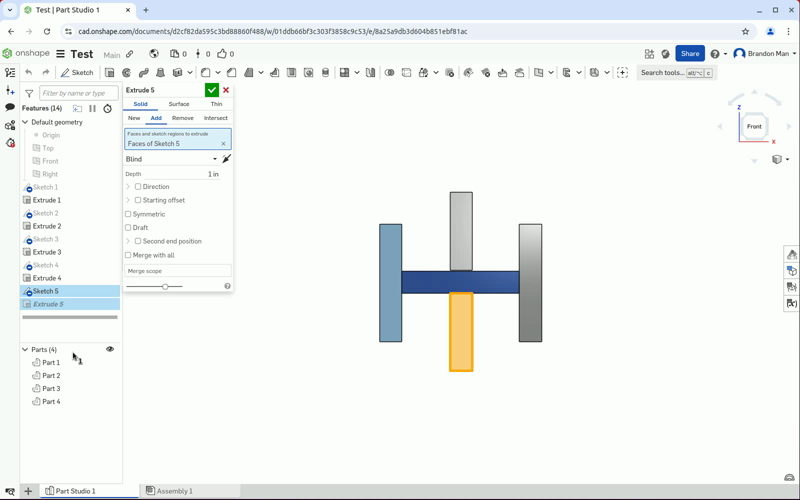
mouse_move(143, 106)
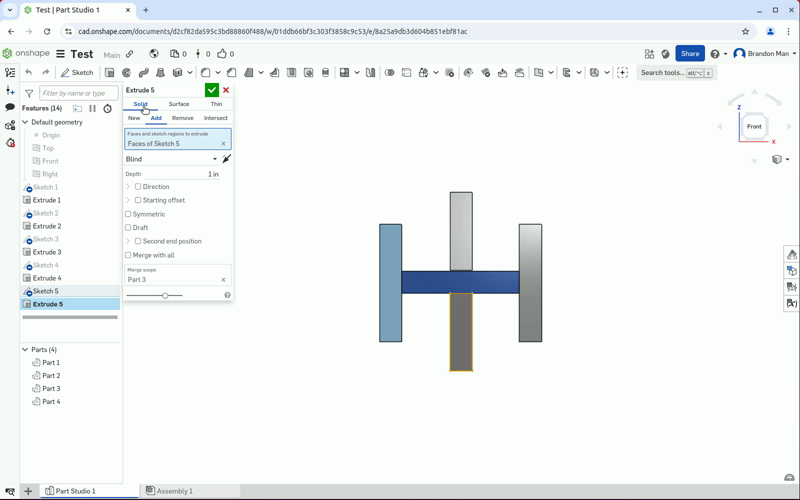
click(143, 106)
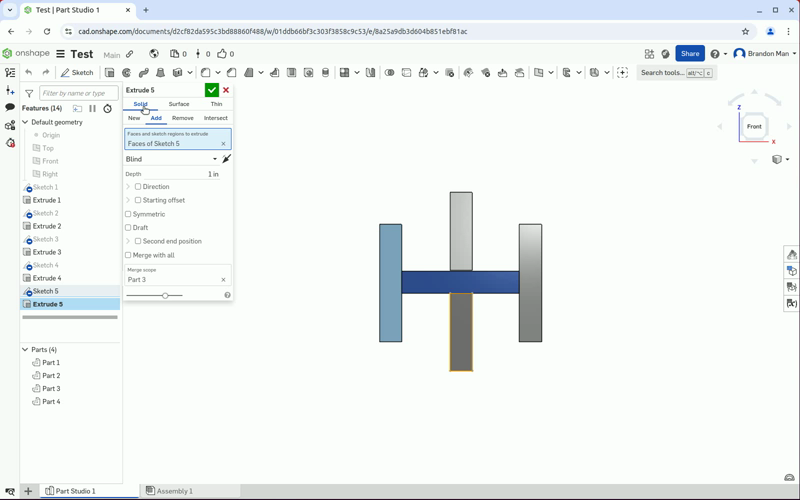
mouse_move(137, 120)
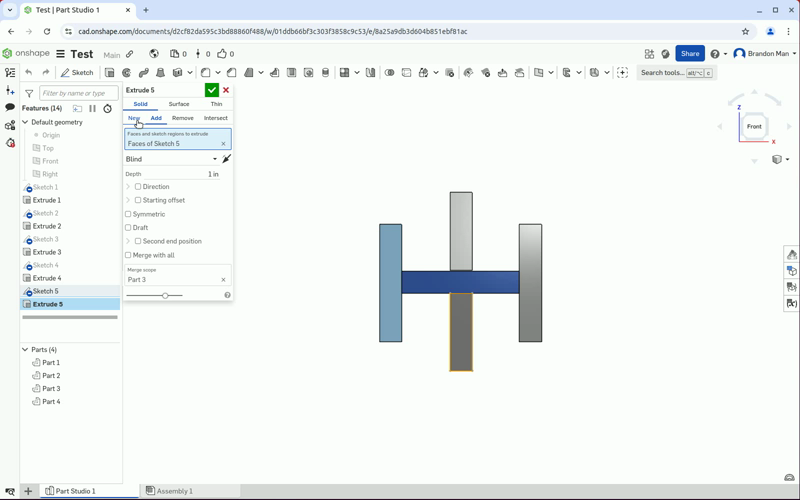
click(137, 120)
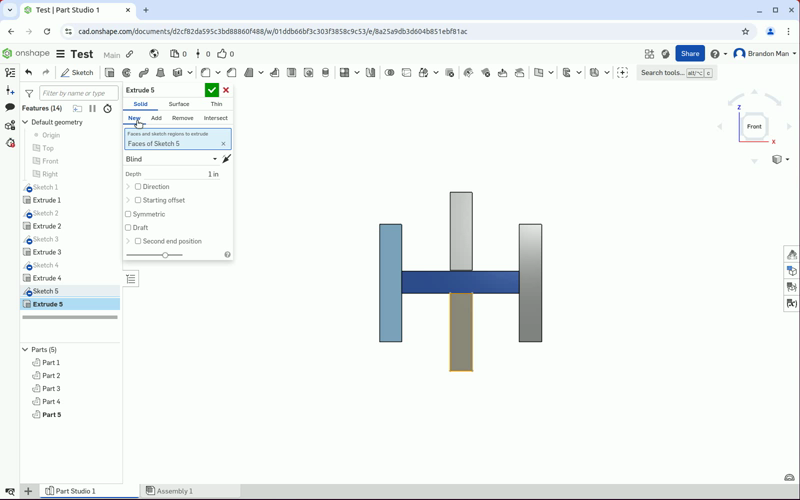
key(tab, 4)
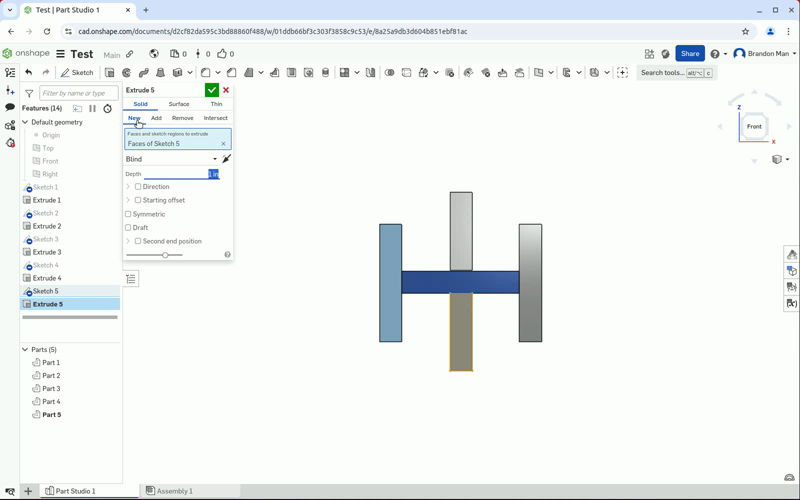
text(9.147)
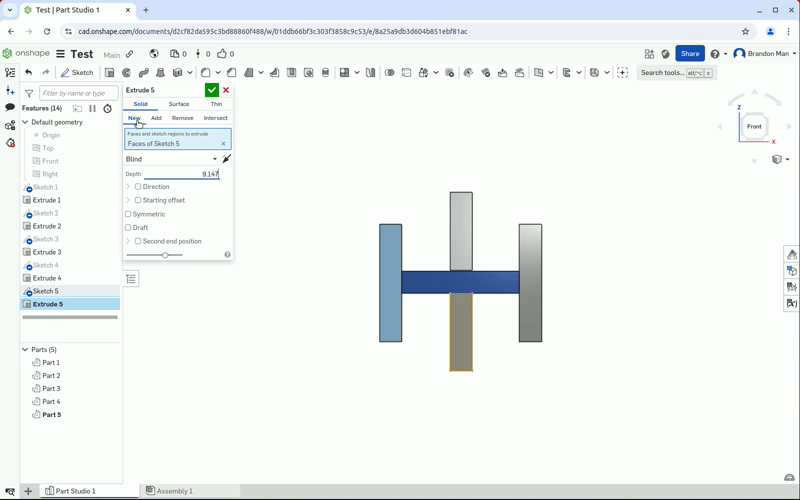
key(enter)
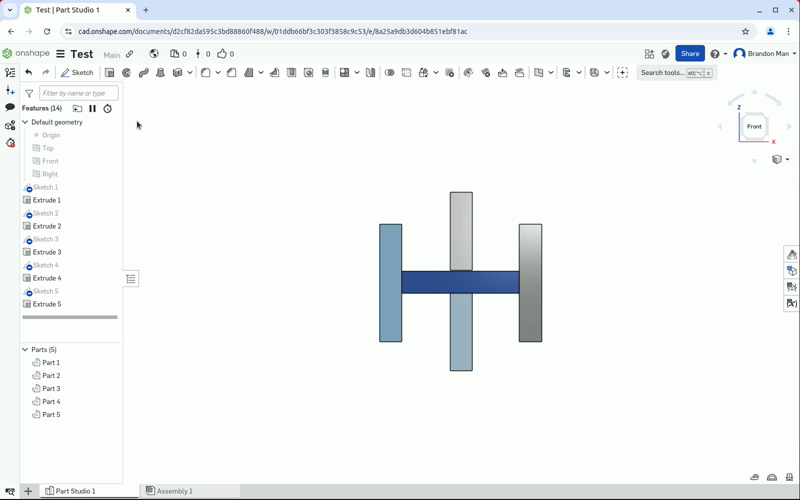
key(shift+h)
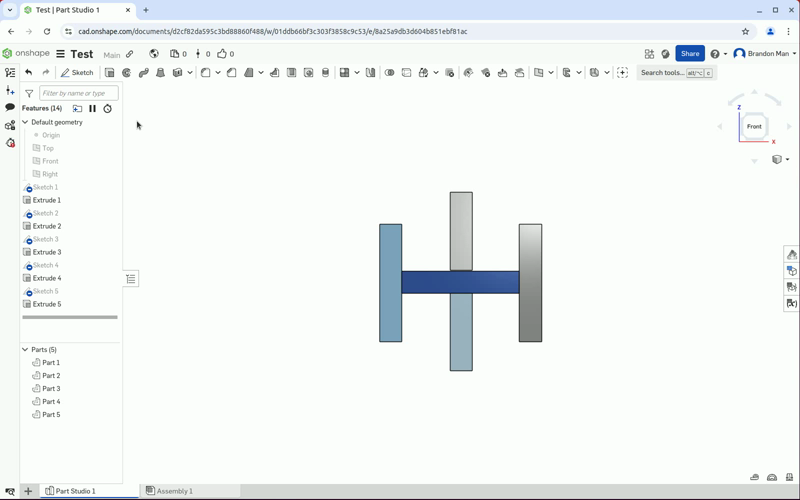
key(shift+h)
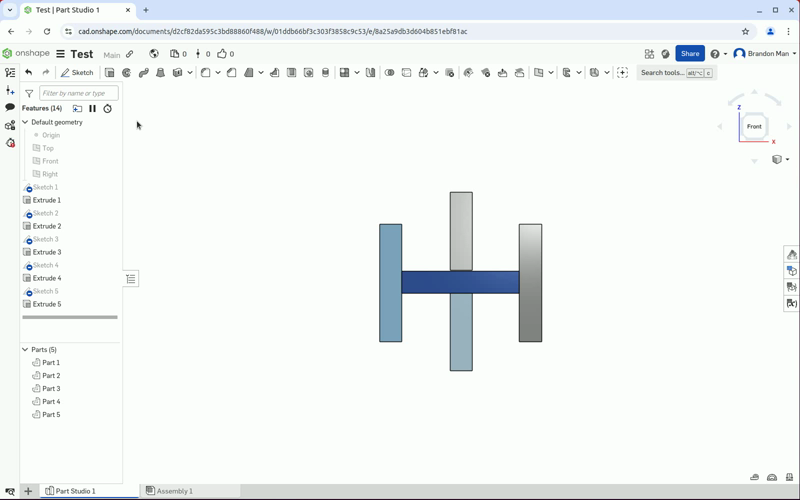
mouse_move(73, 189)
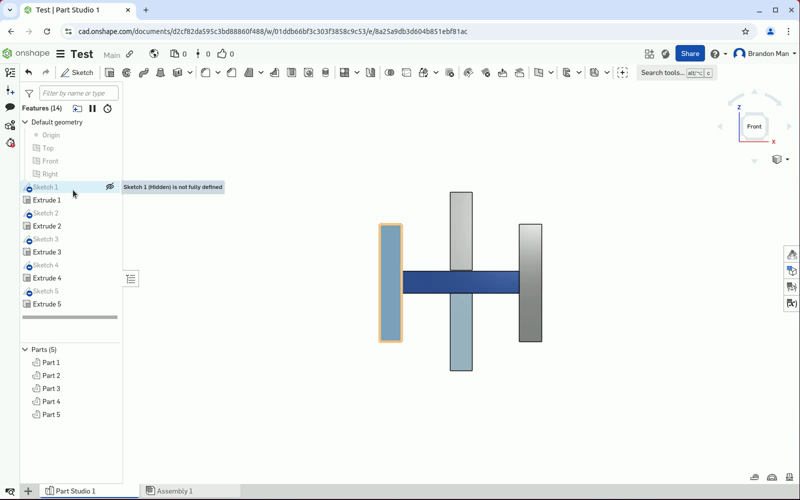
click(73, 189)
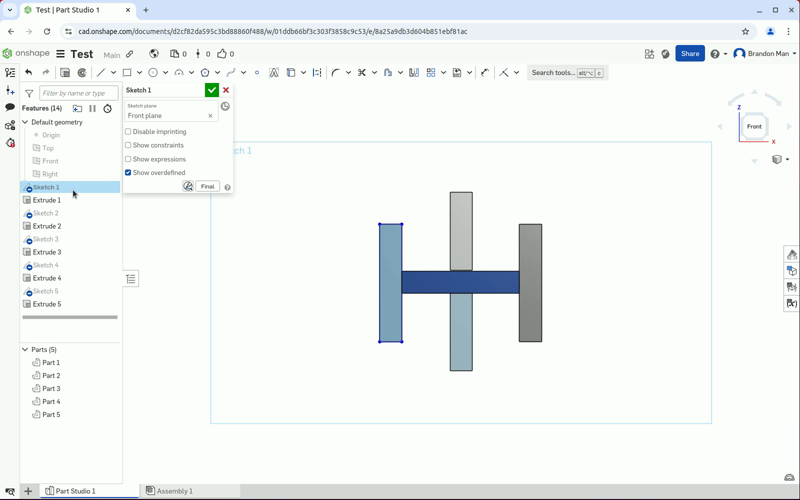
mouse_move(229, 92)
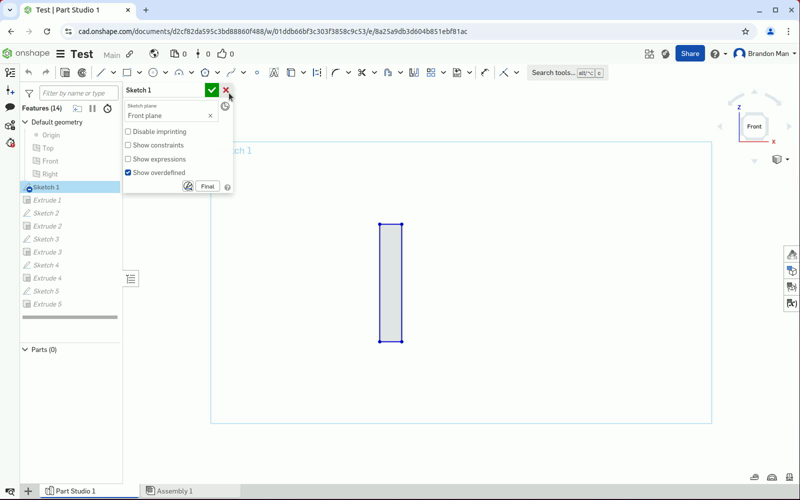
click(229, 92)
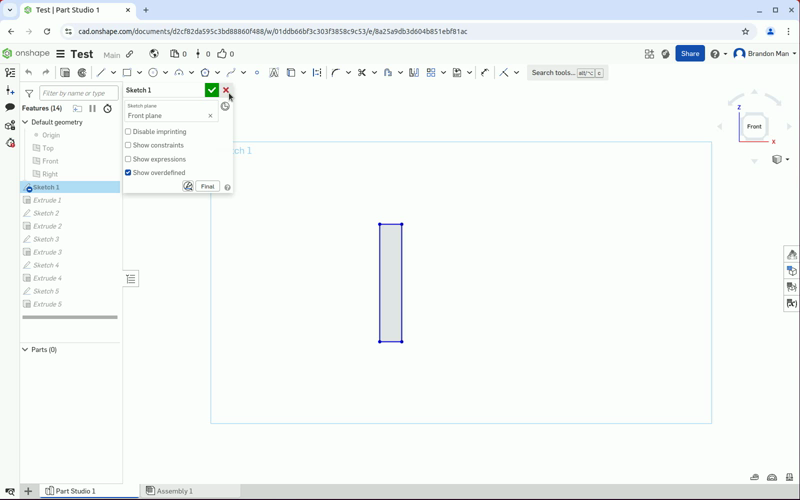
key(shift+s)
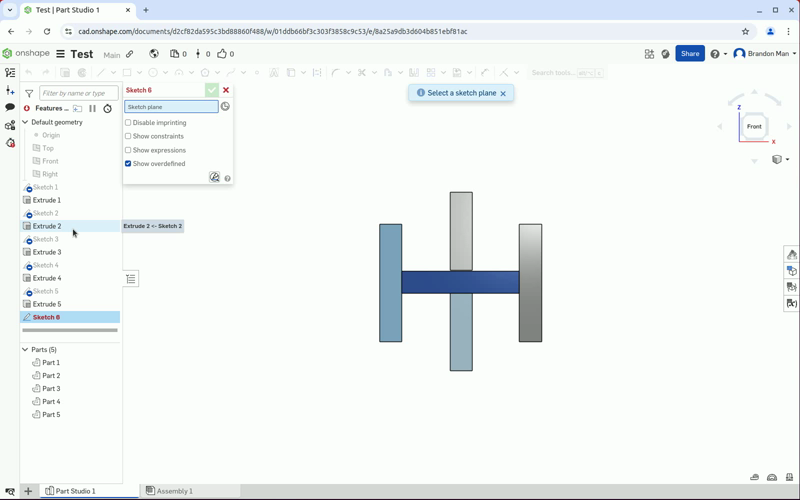
scroll(3)
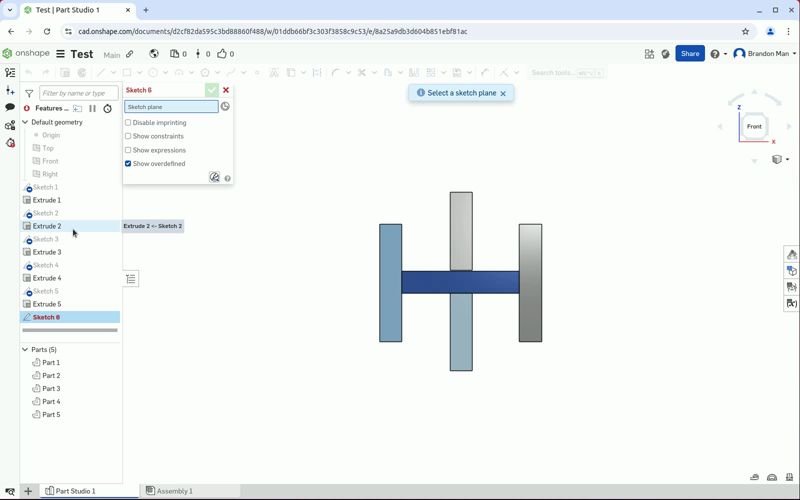
mouse_move(73, 163)
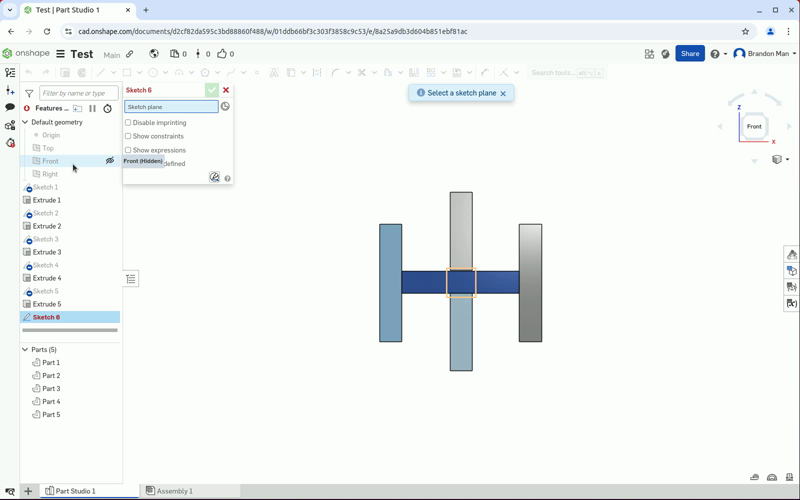
click(73, 163)
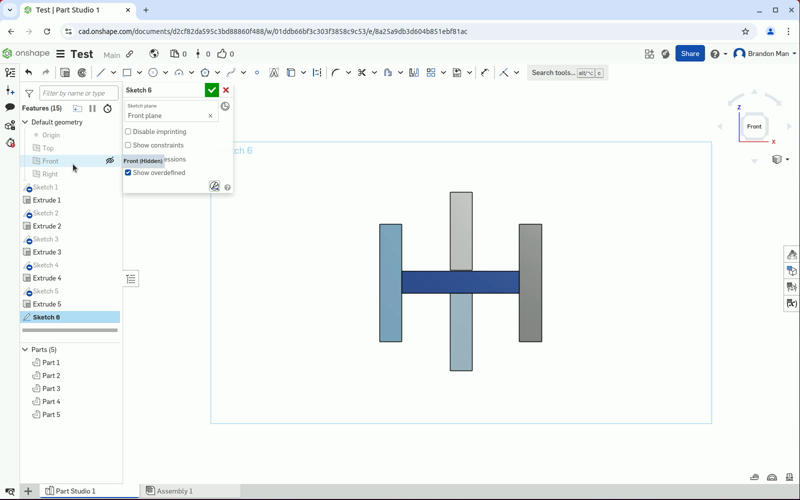
mouse_move(73, 352)
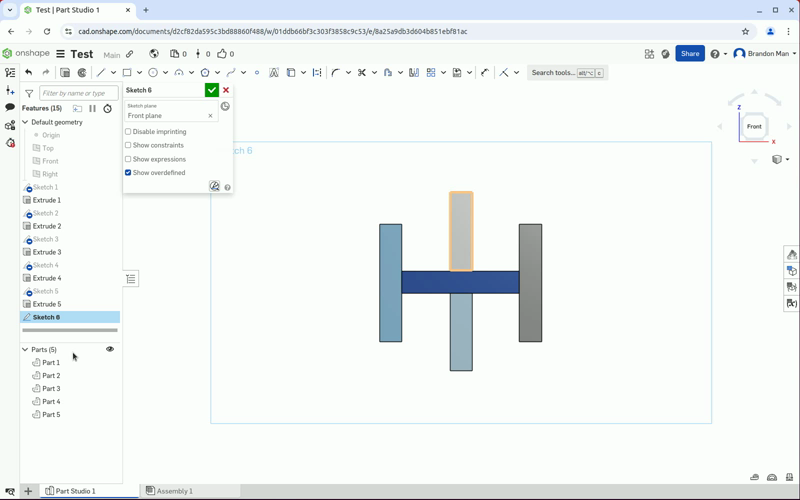
key(y)
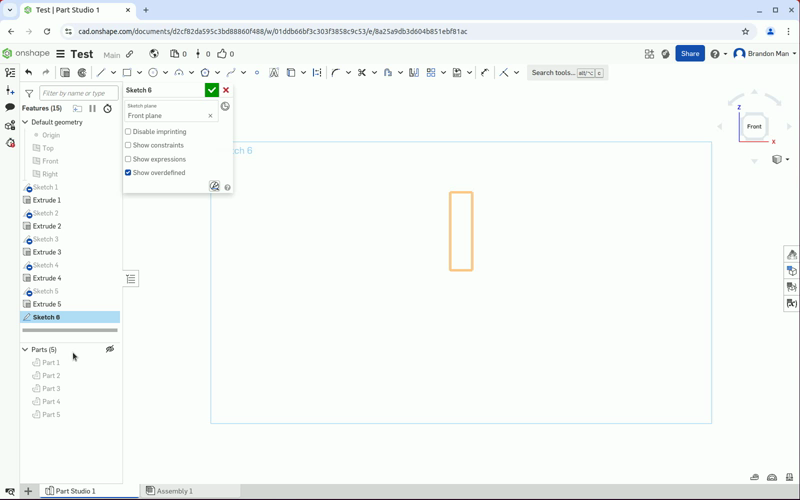
key(l)
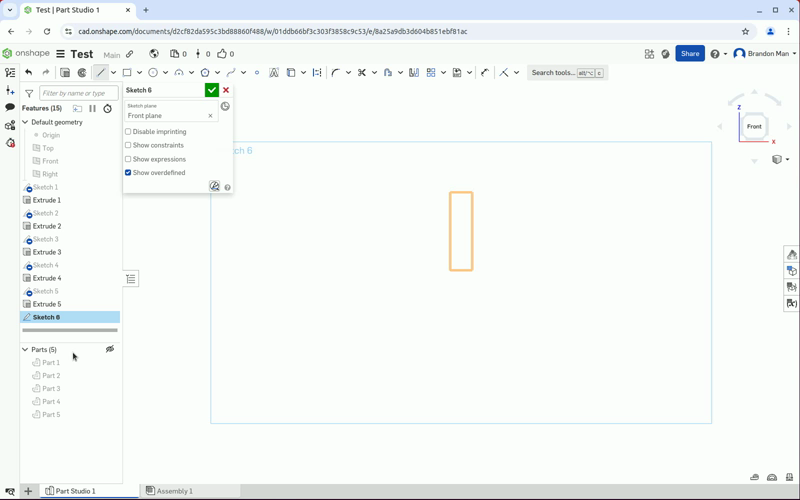
key_down(shift)
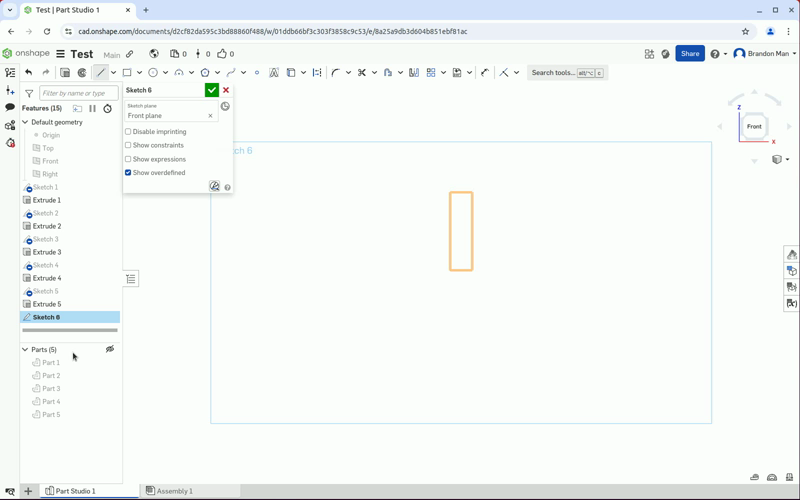
mouse_move(357, 394)
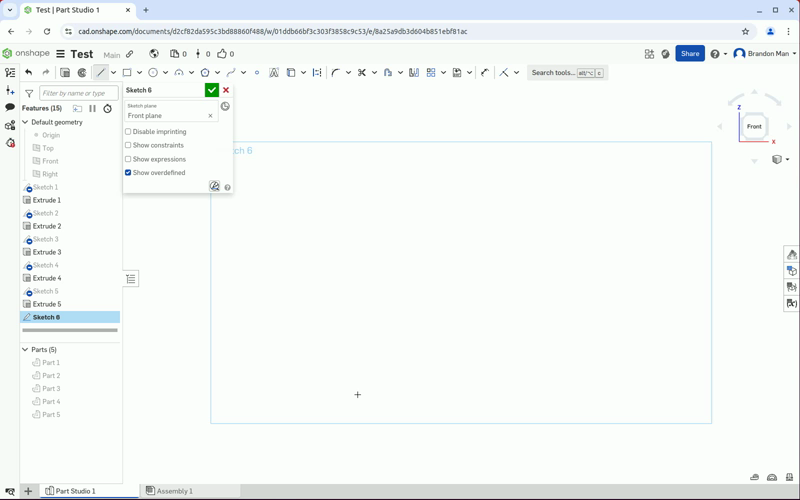
click(357, 394)
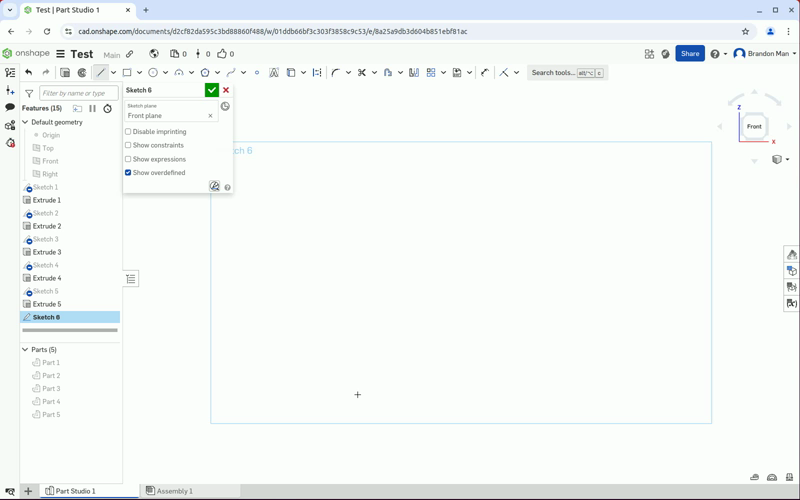
key_up(shift)
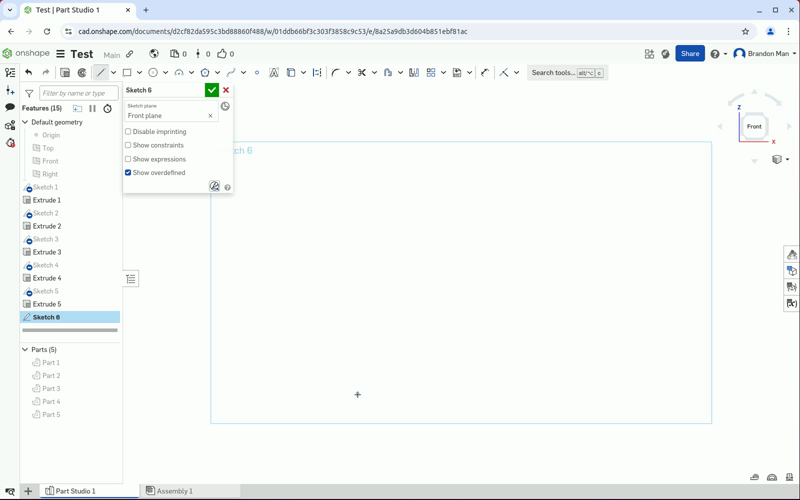
key_down(shift)
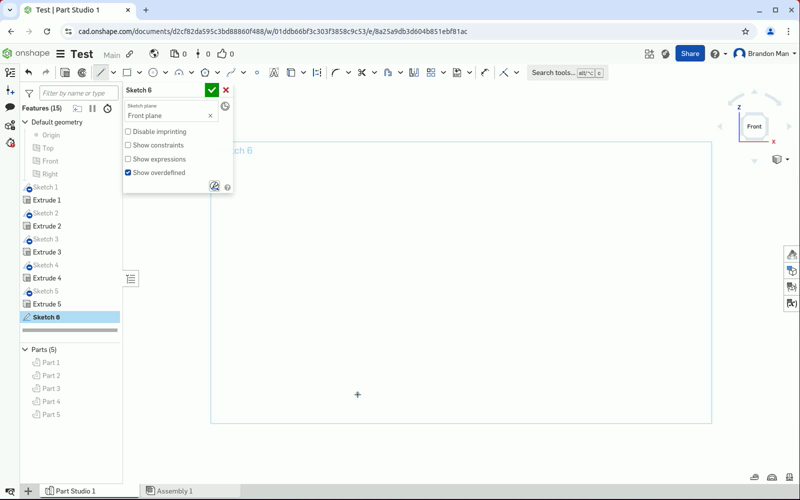
mouse_move(562, 394)
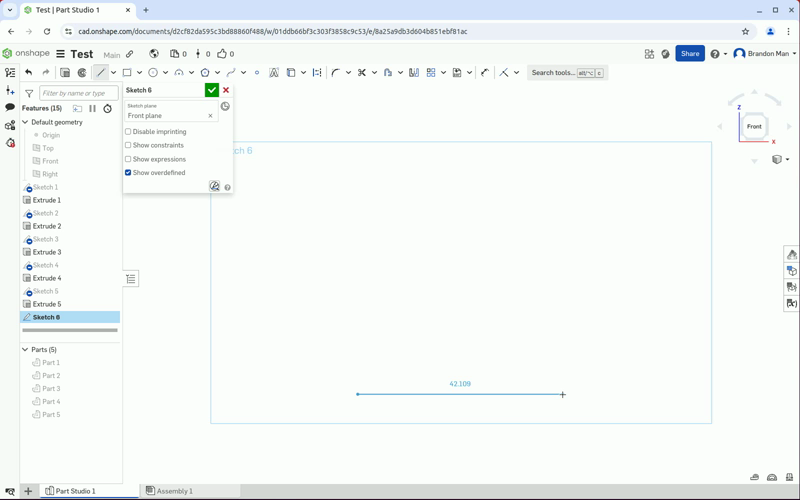
click(562, 394)
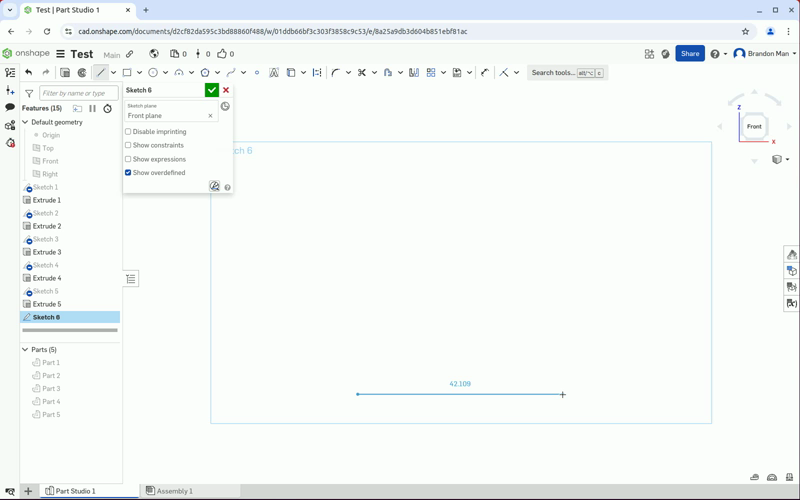
key_up(shift)
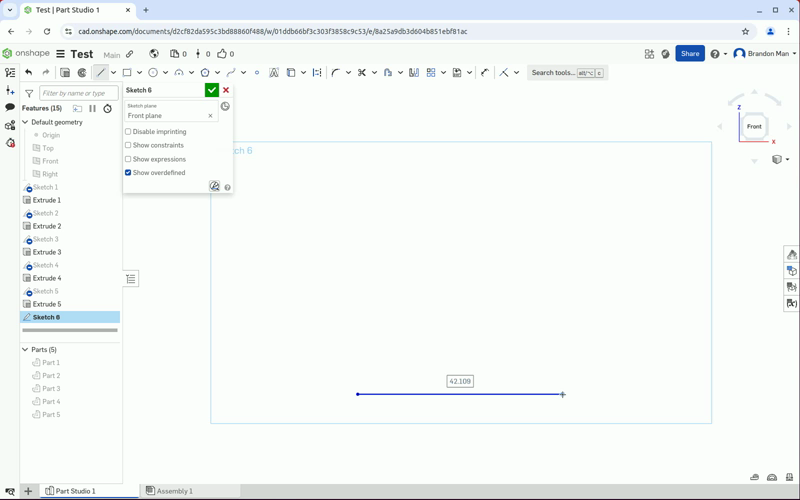
key_down(shift)
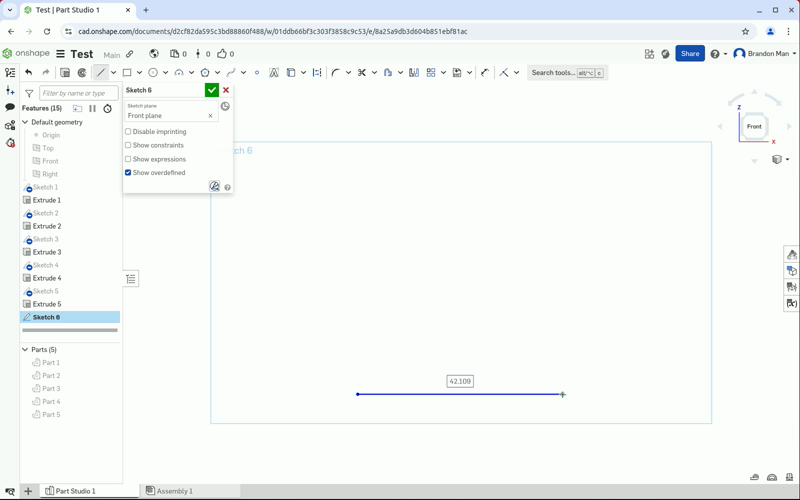
mouse_move(589, 394)
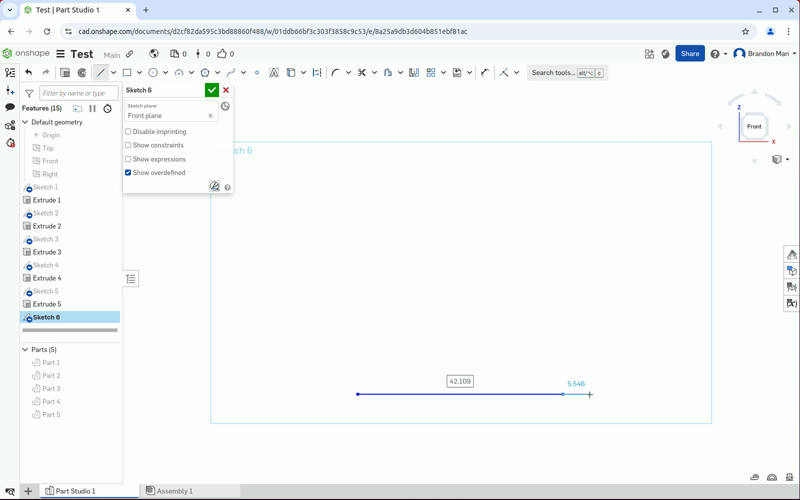
mouse_move(562, 372)
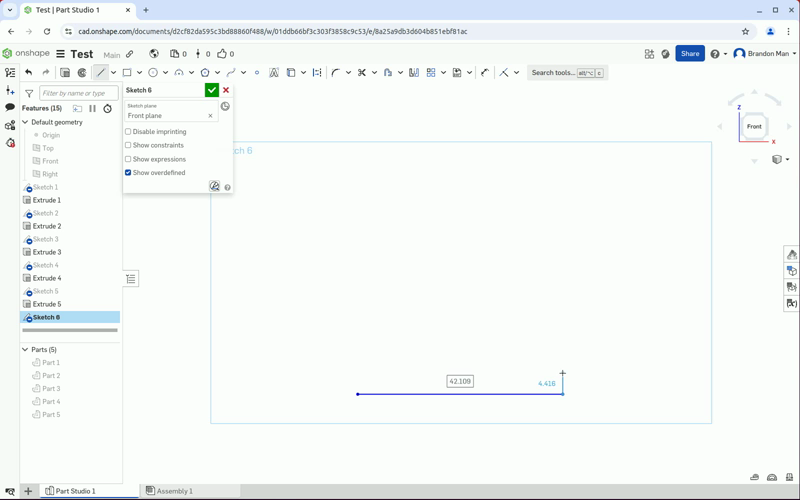
click(562, 372)
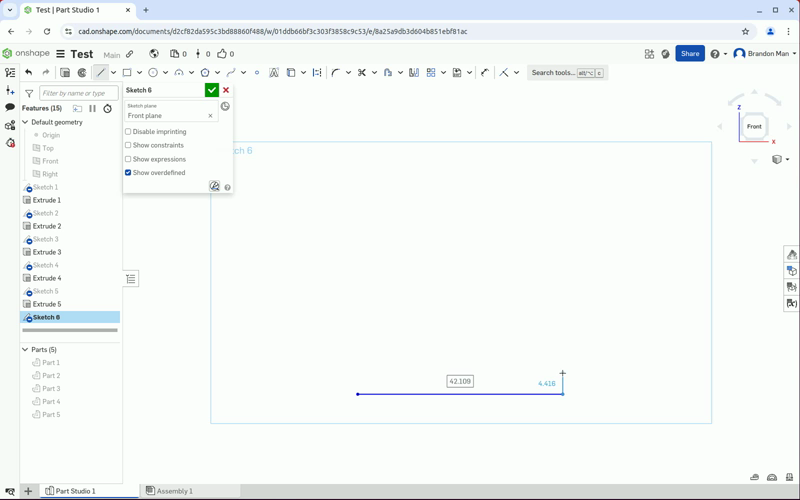
key_up(shift)
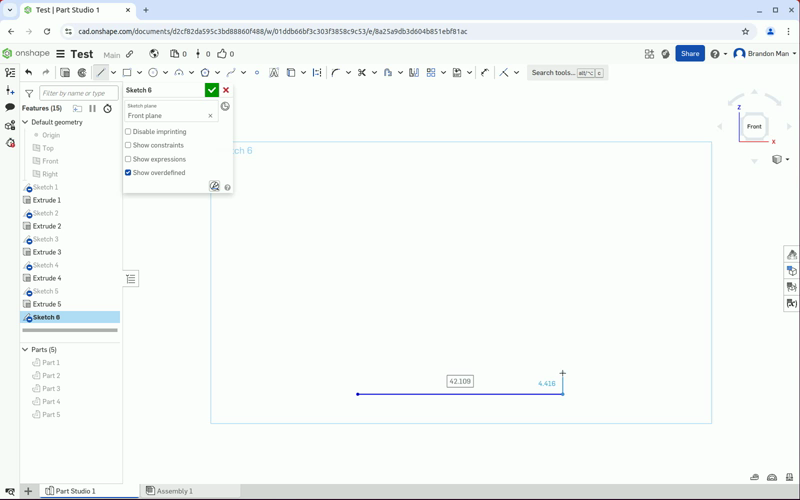
key_down(shift)
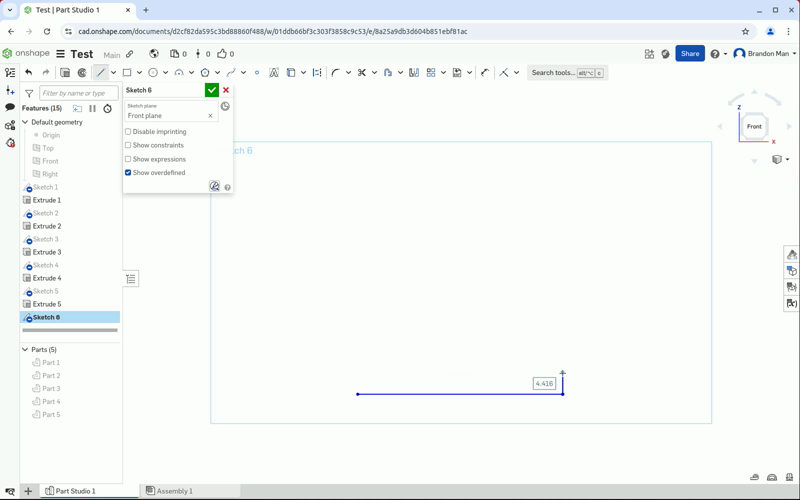
mouse_move(357, 372)
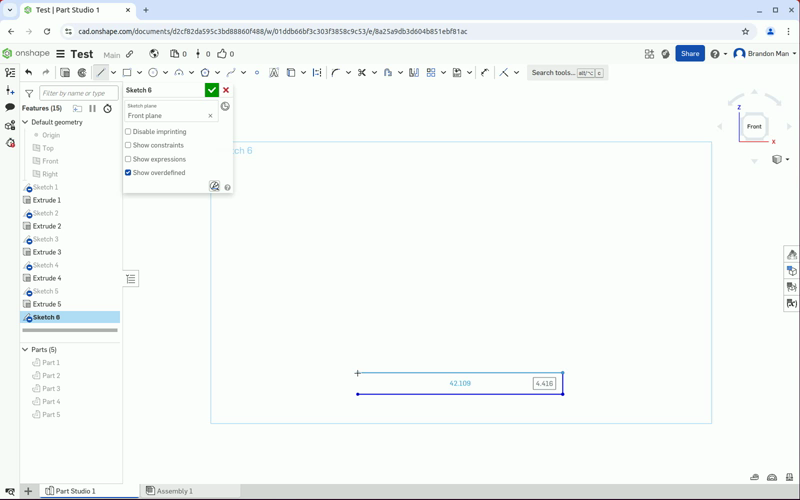
click(357, 372)
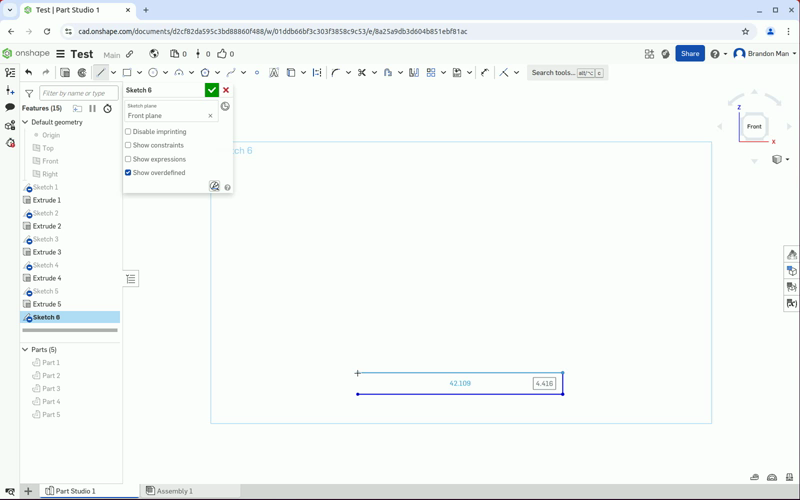
key_up(shift)
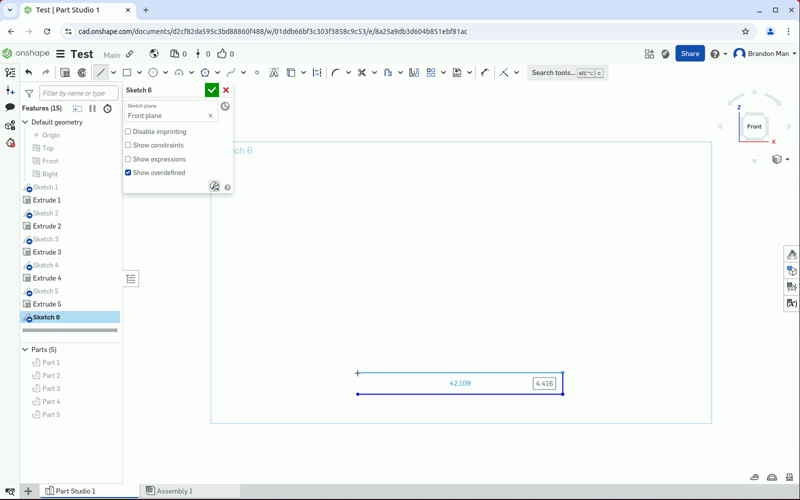
mouse_move(387, 372)
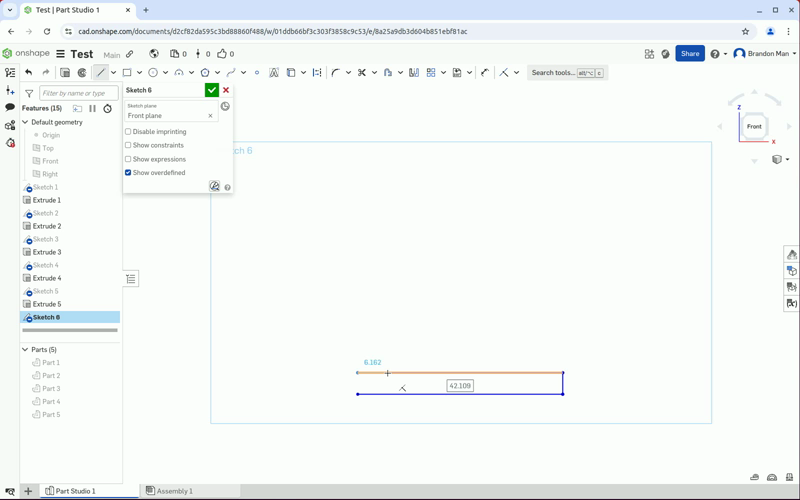
key_down(shift)
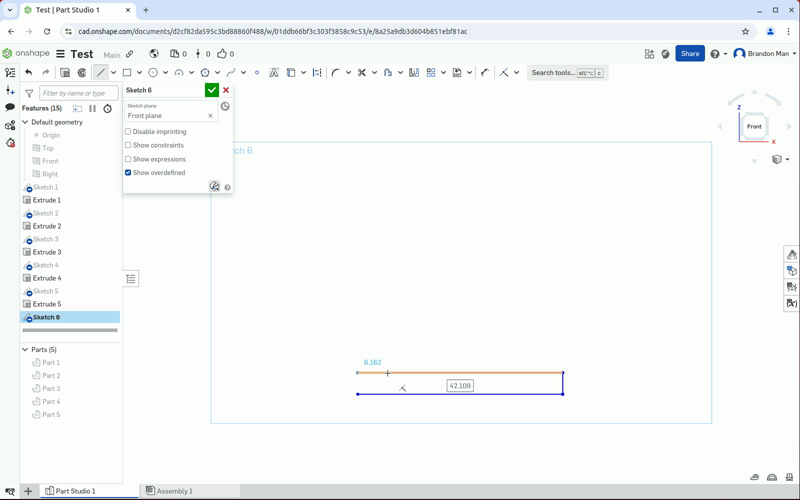
mouse_move(357, 394)
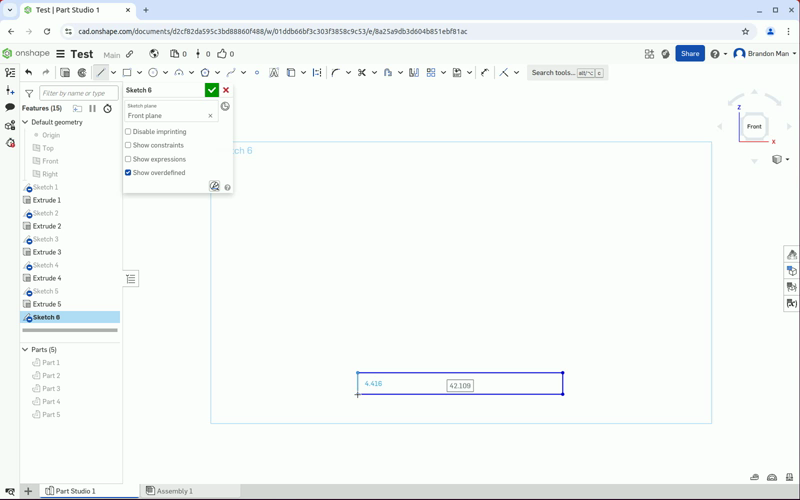
key_up(shift)
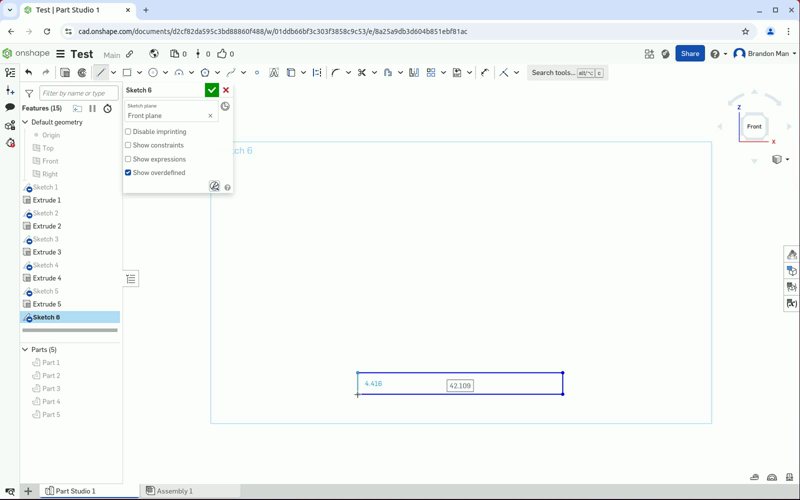
click(357, 394)
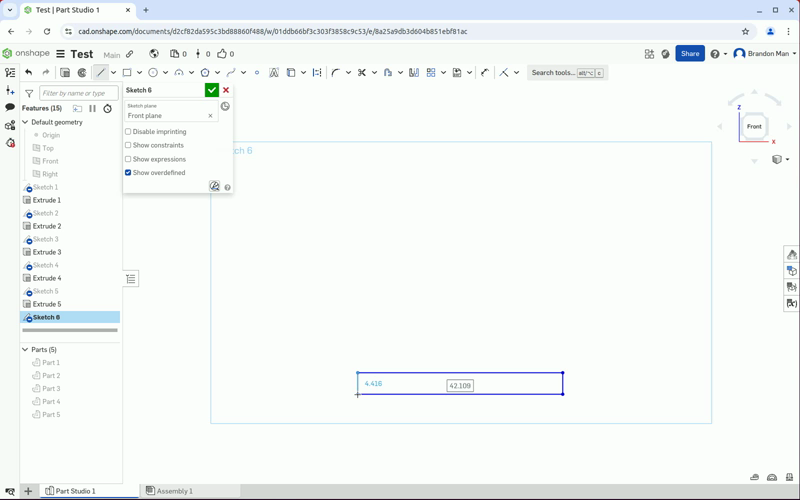
key(esc)
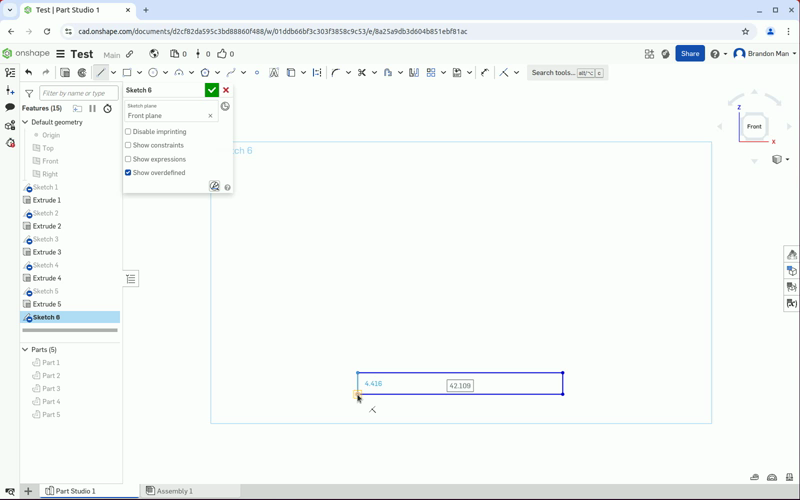
mouse_move(380, 385)
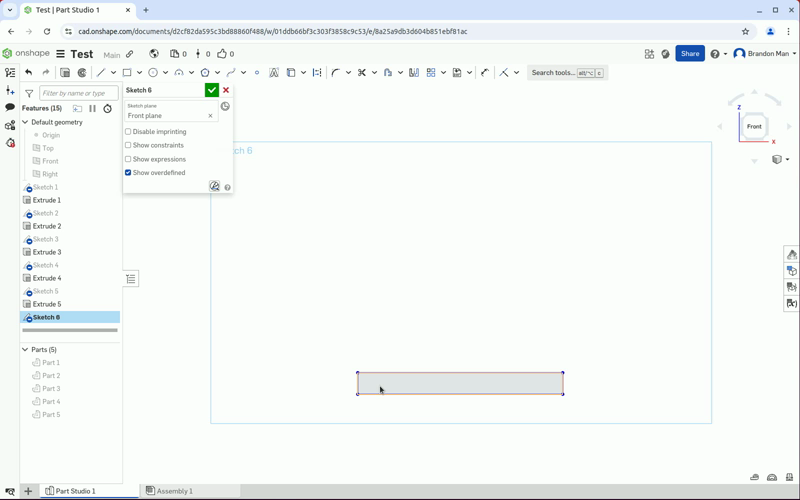
click(380, 385)
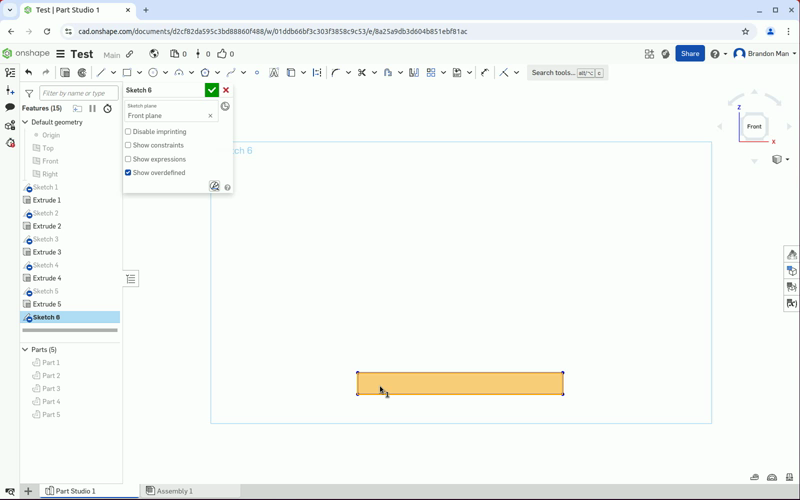
mouse_move(73, 352)
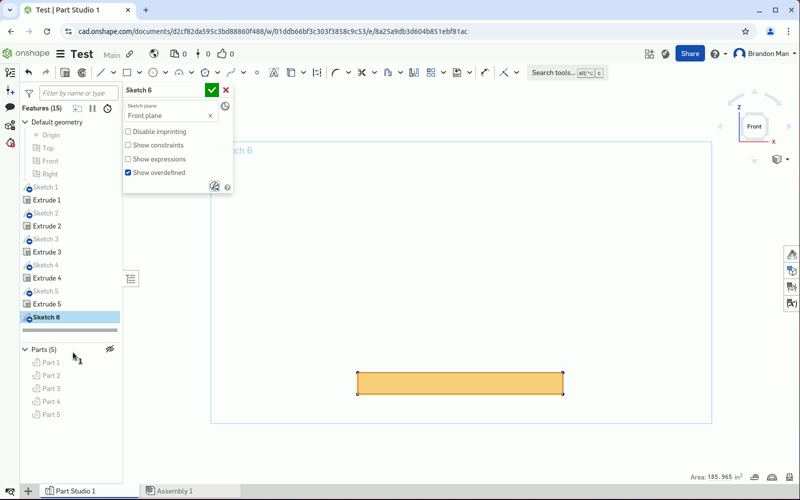
key(shift+y)
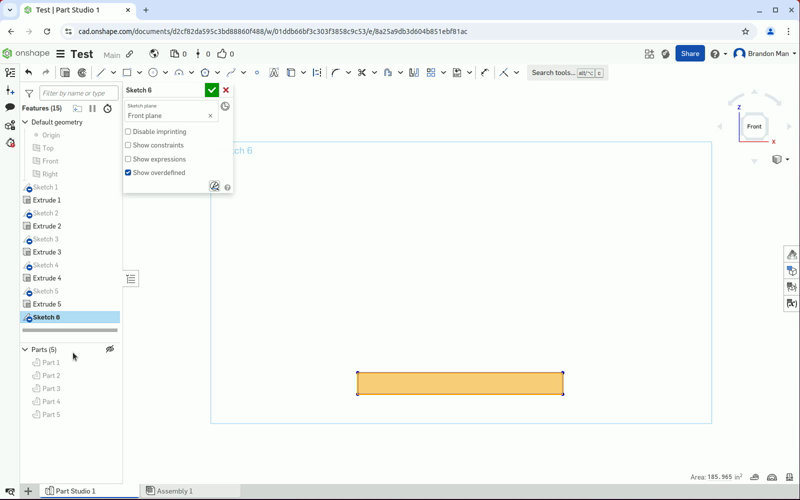
key(shift+e)
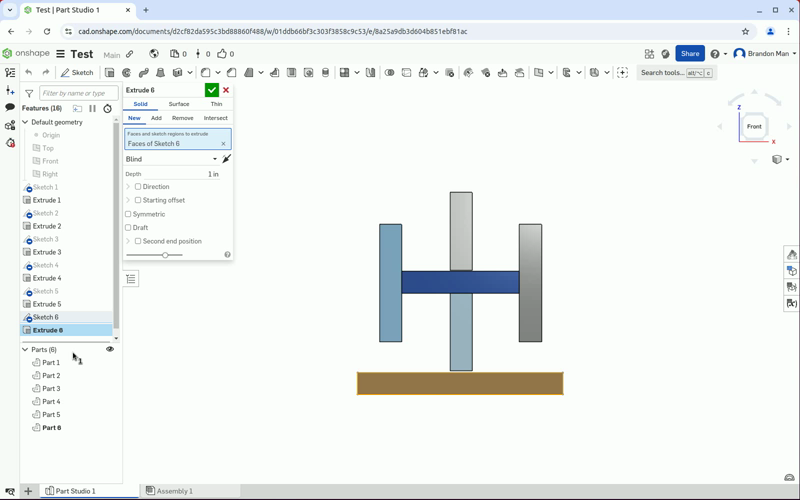
mouse_move(143, 106)
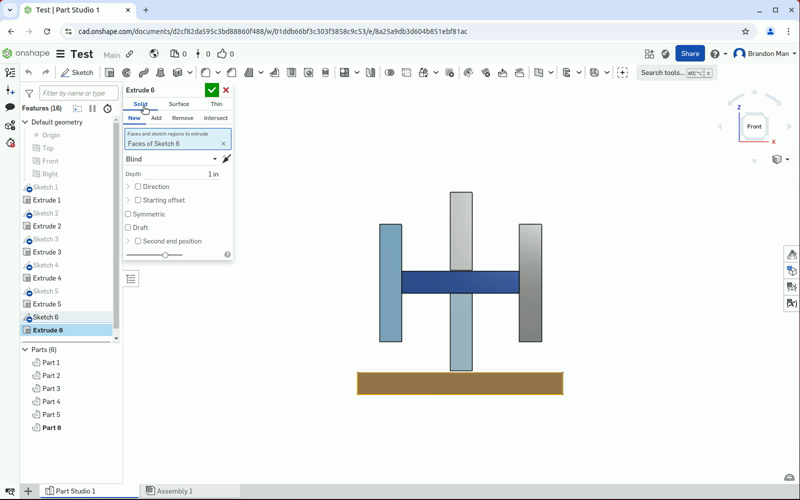
click(143, 106)
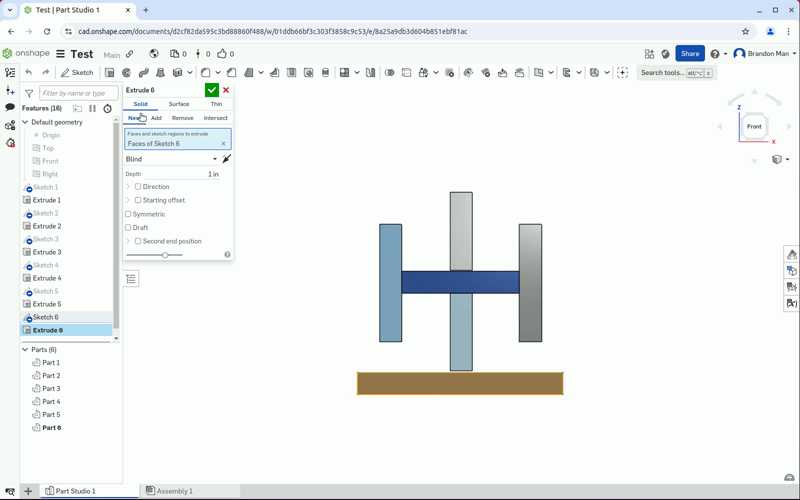
mouse_move(137, 120)
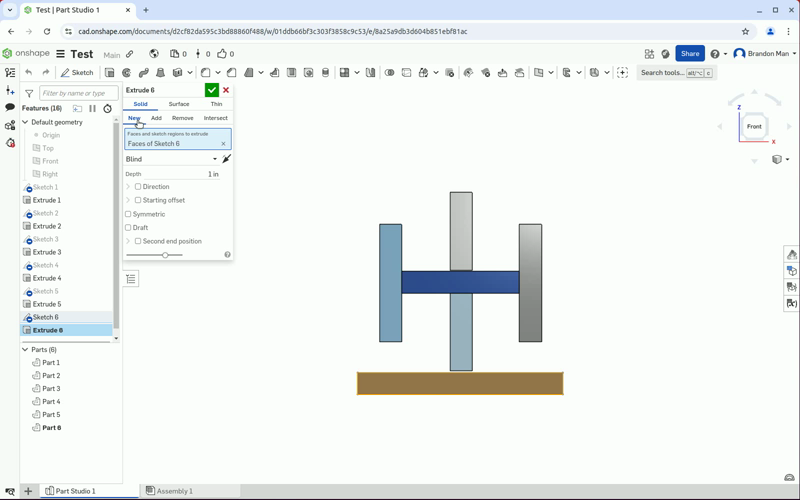
click(137, 120)
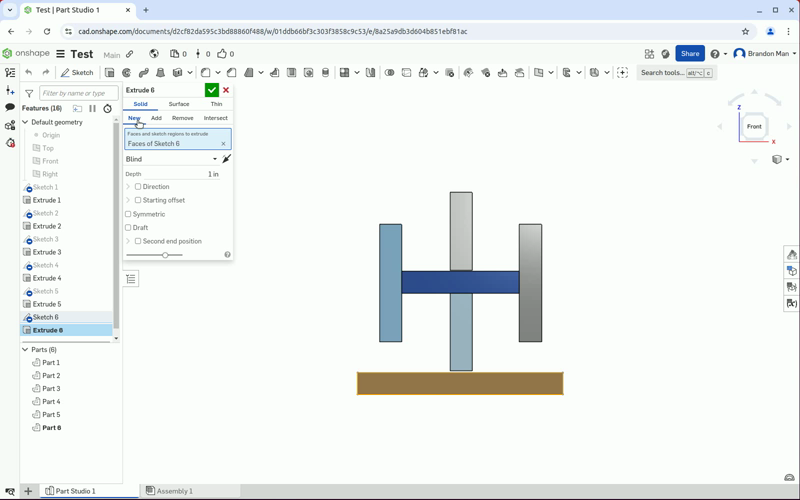
key(tab, 4)
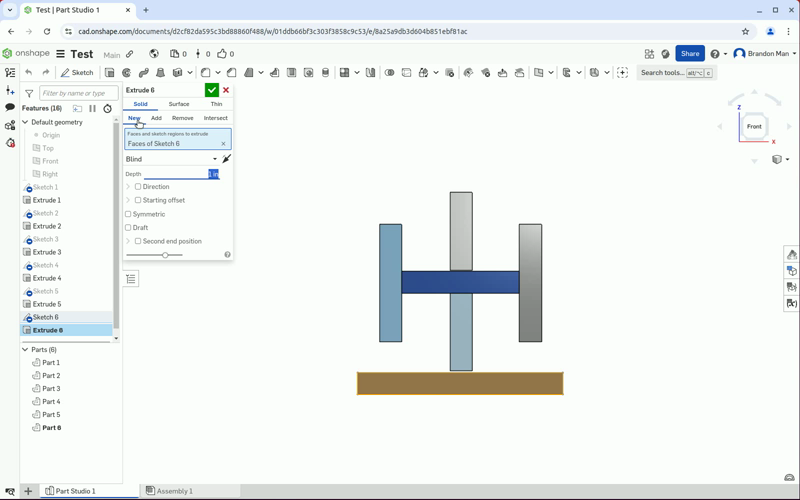
text(9.147)
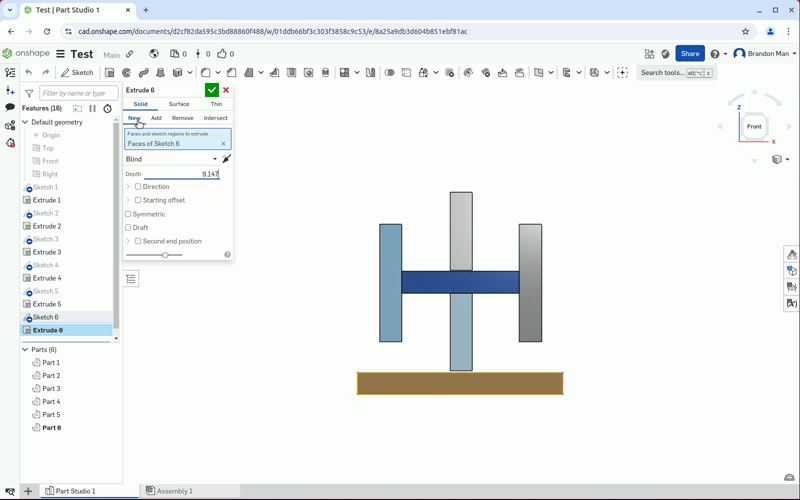
key(enter)
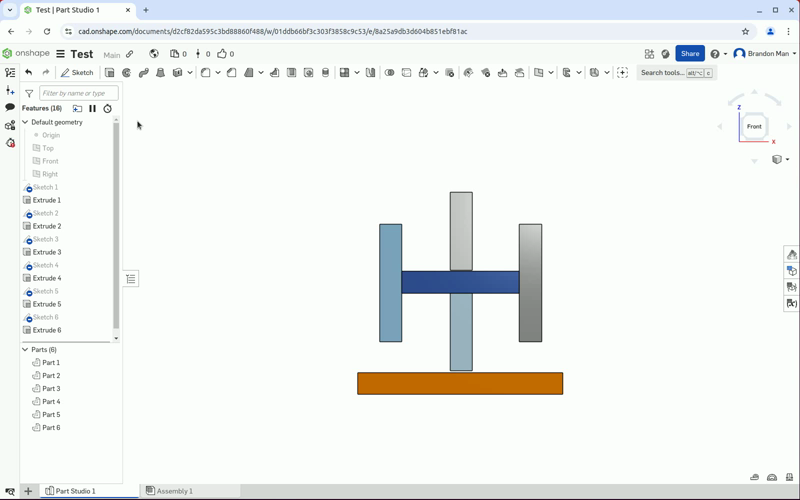
key(shift+h)
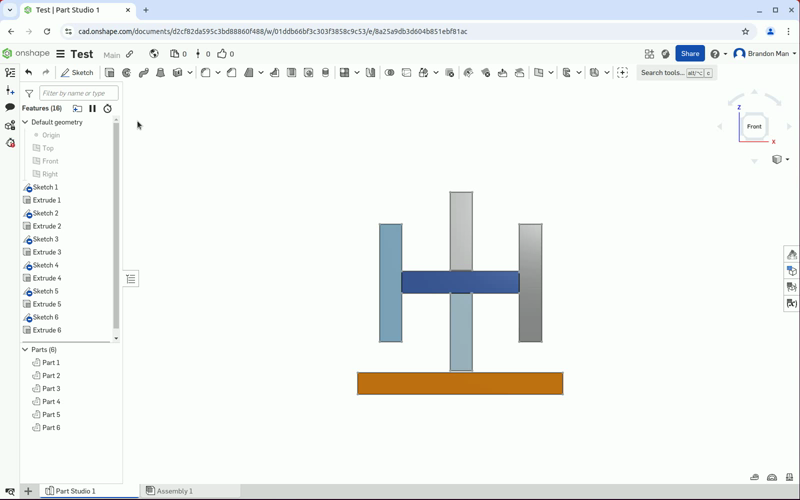
key(shift+h)
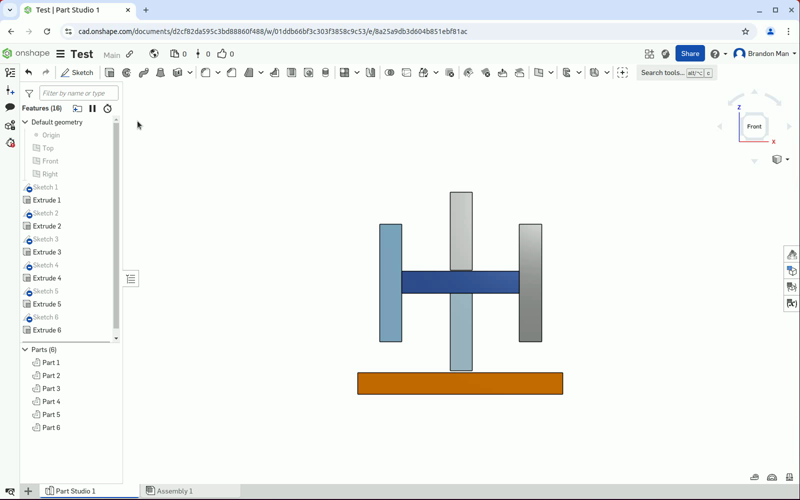
mouse_move(69, 189)
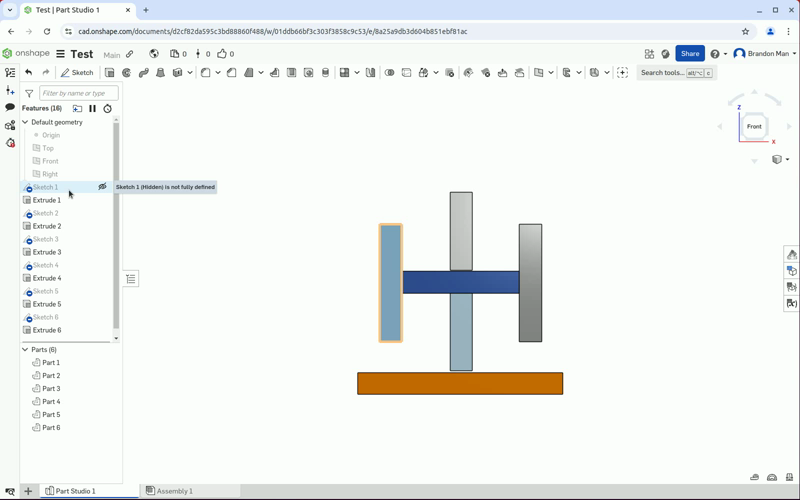
click(69, 189)
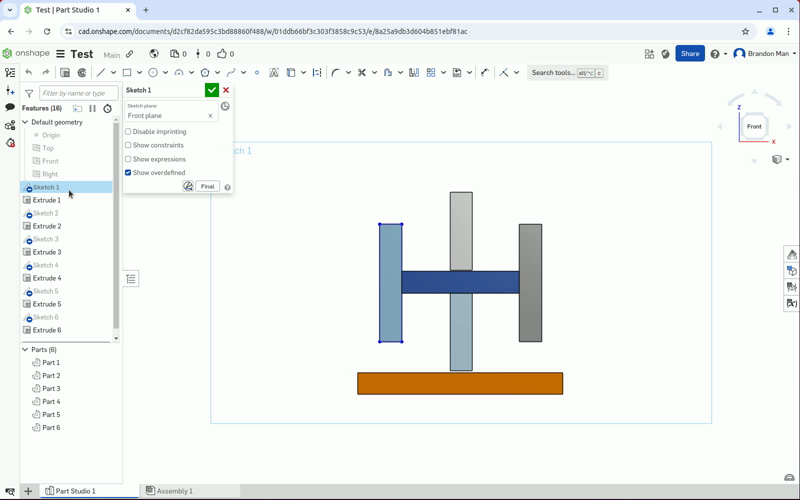
mouse_move(229, 92)
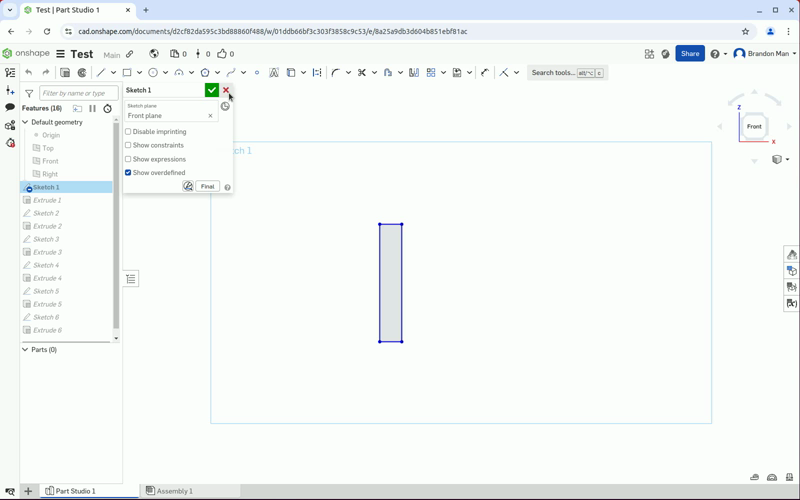
click(229, 92)
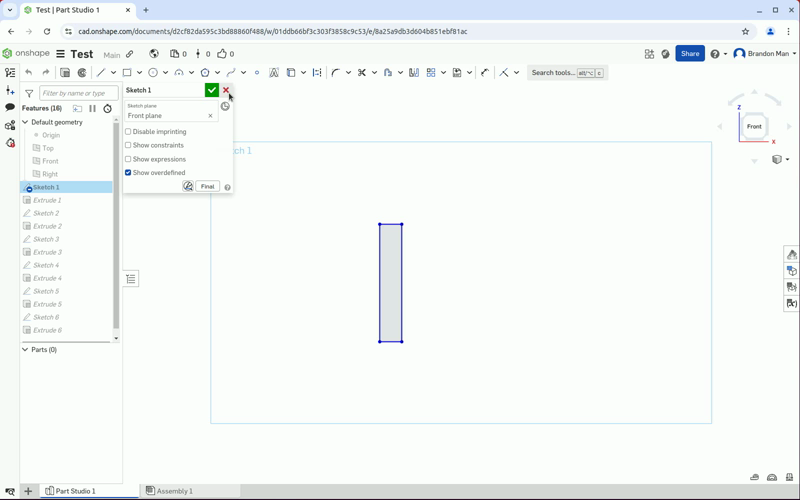
key(shift+s)
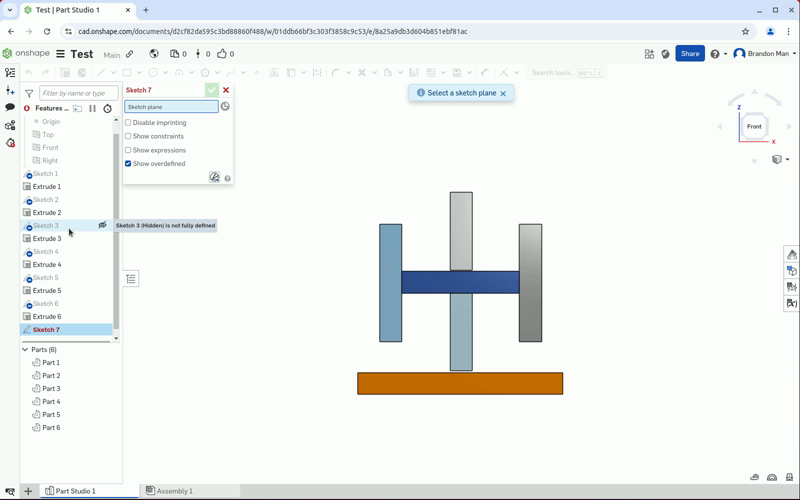
scroll(3)
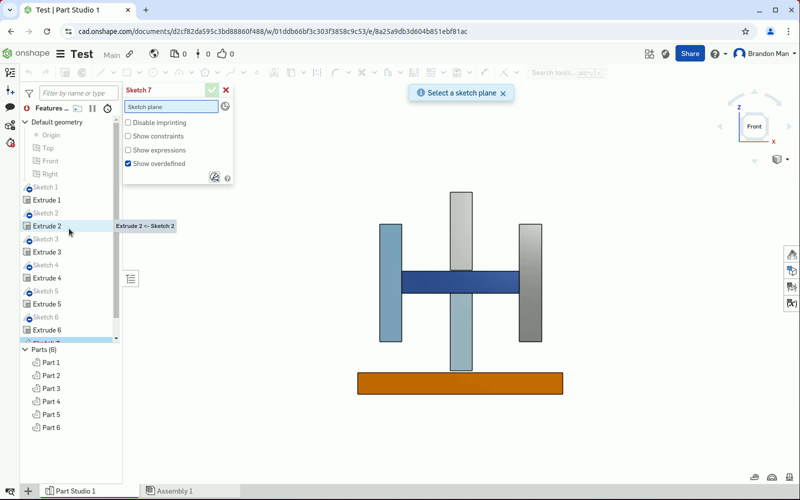
mouse_move(69, 163)
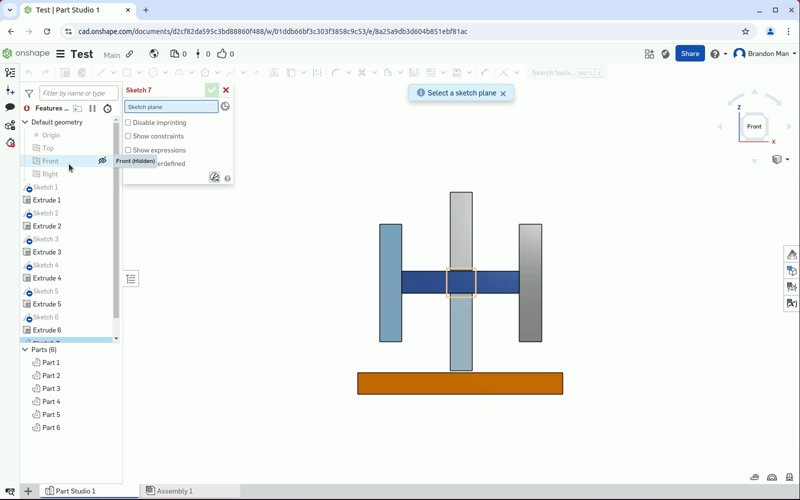
click(69, 163)
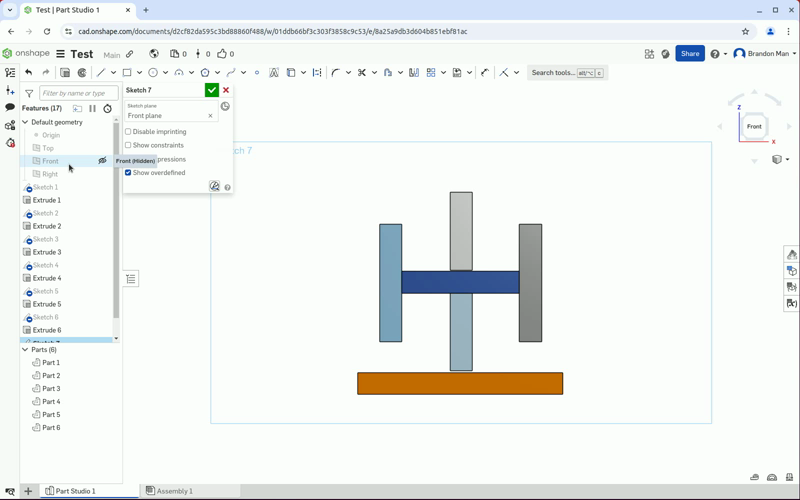
mouse_move(73, 352)
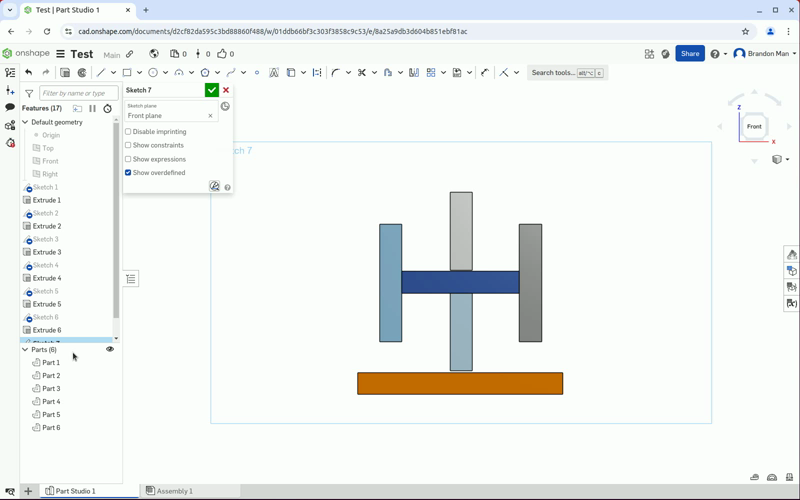
key(y)
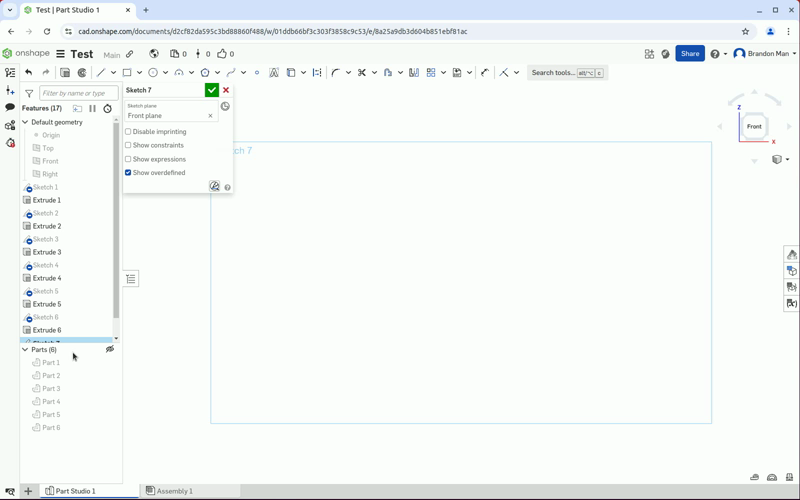
key(l)
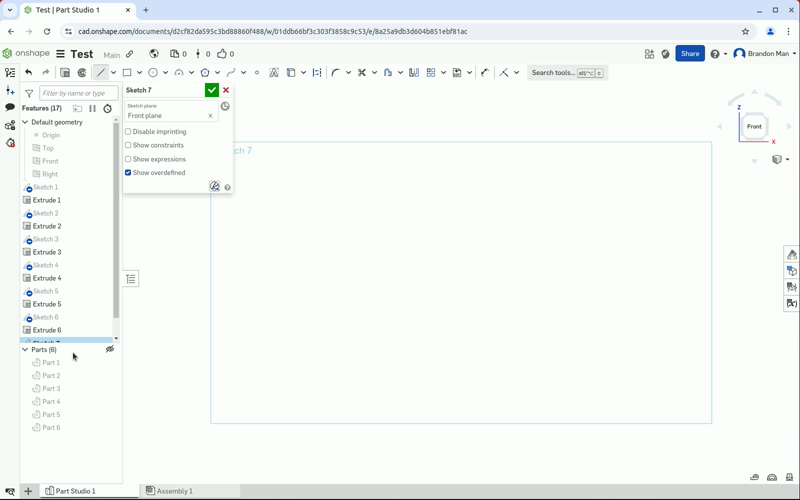
key_down(shift)
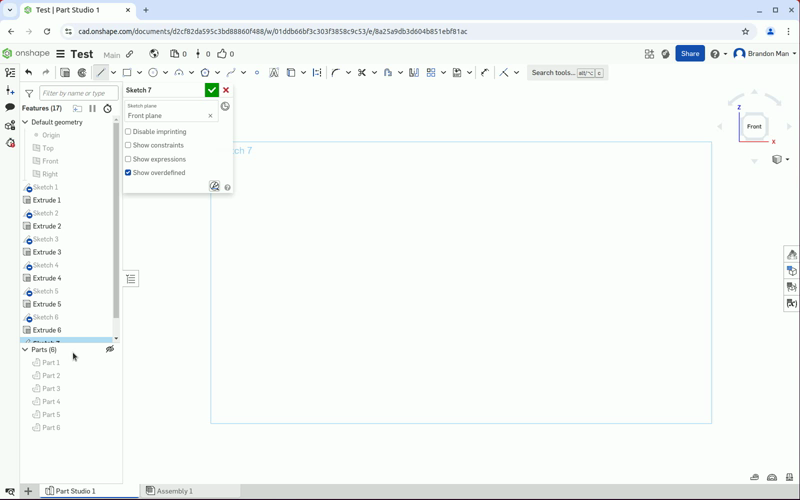
mouse_move(357, 192)
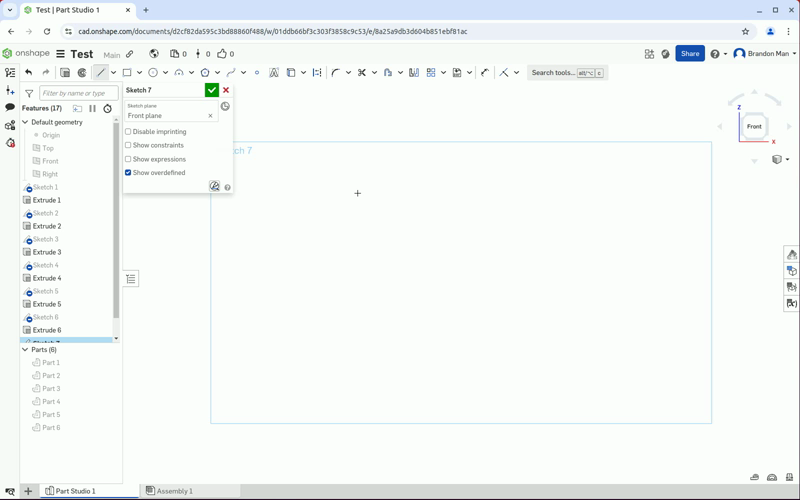
click(357, 192)
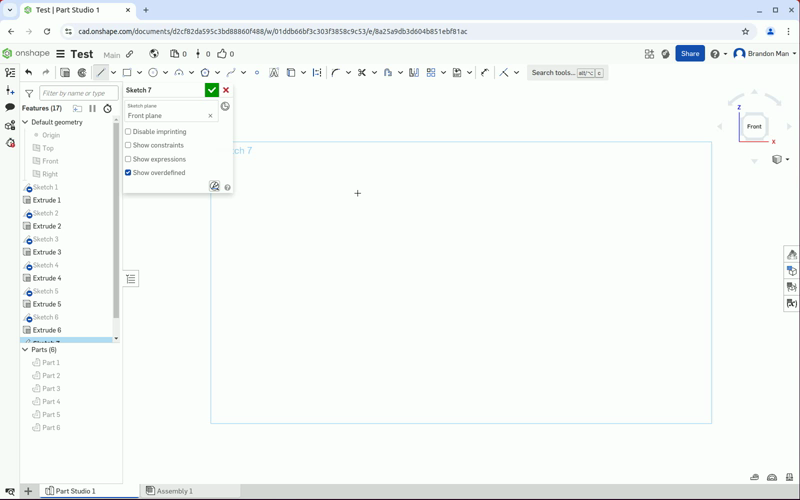
key_up(shift)
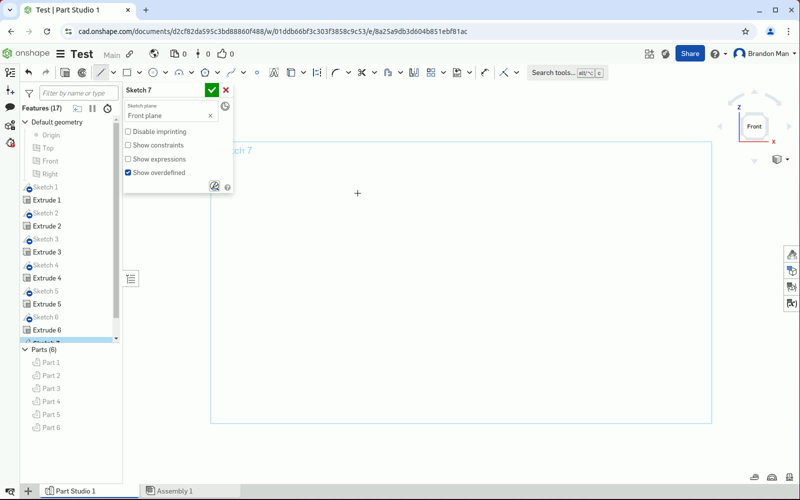
key_down(shift)
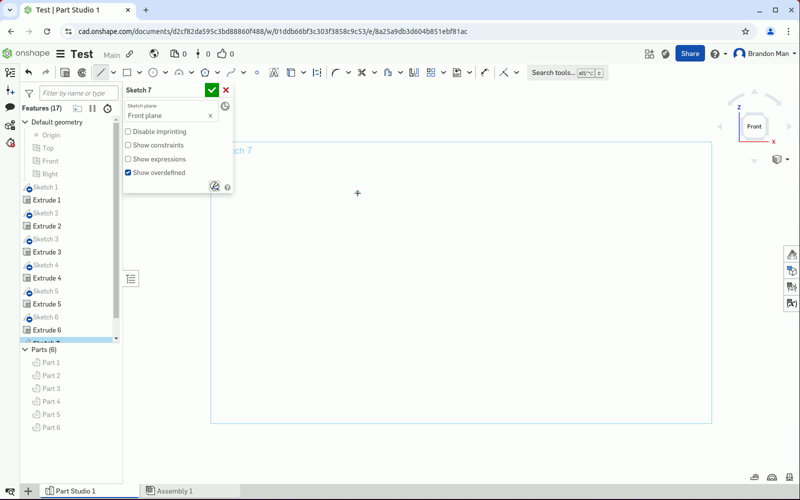
mouse_move(448, 192)
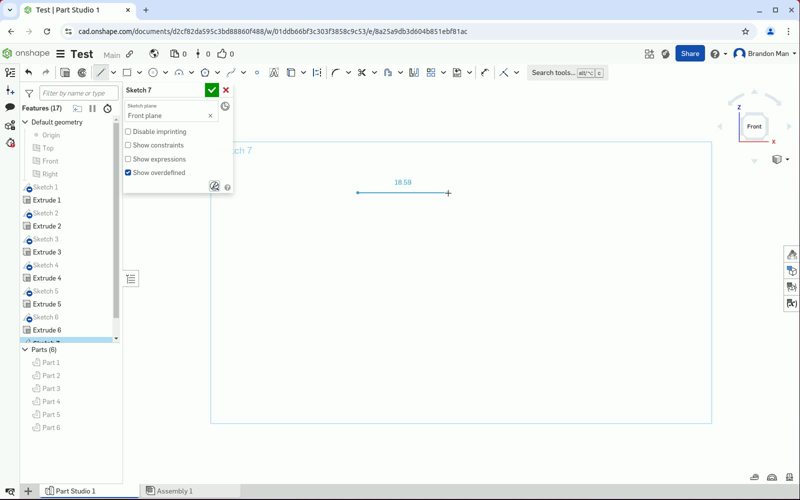
click(448, 192)
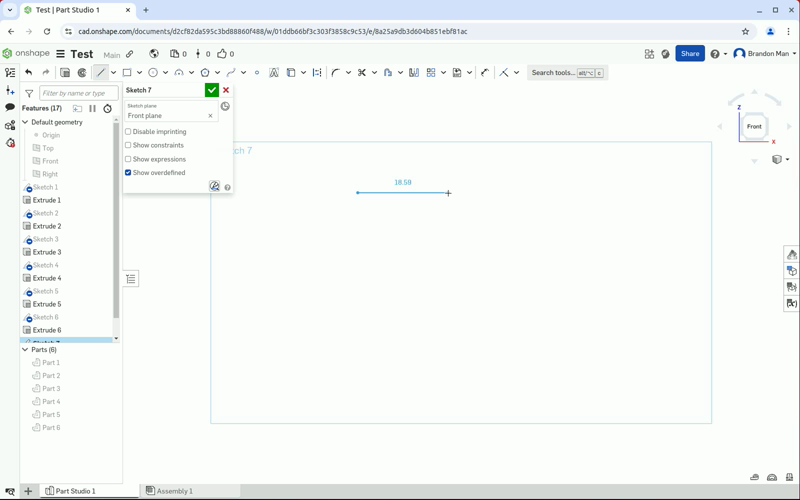
key_up(shift)
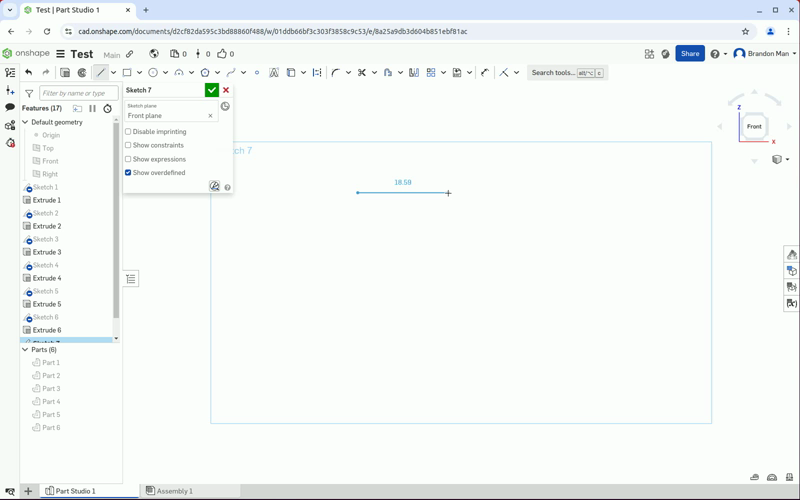
key_down(shift)
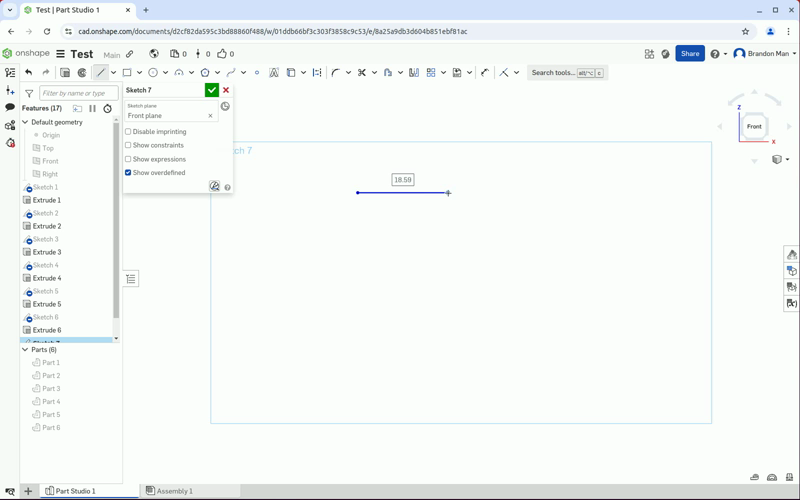
mouse_move(478, 192)
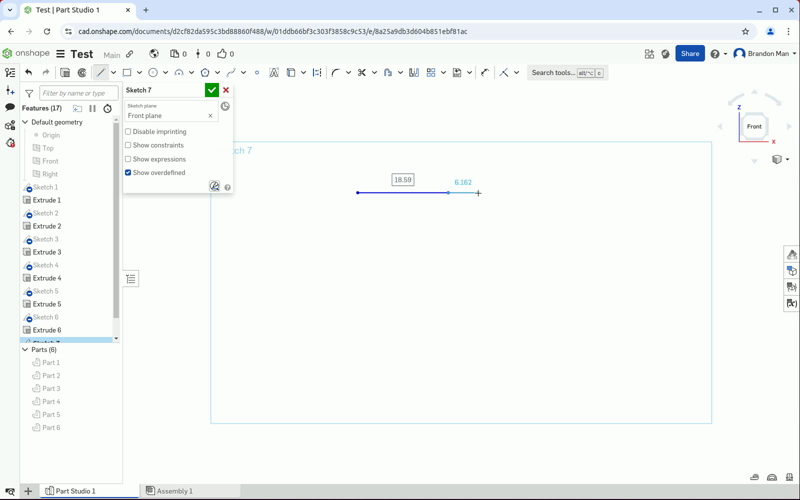
mouse_move(472, 192)
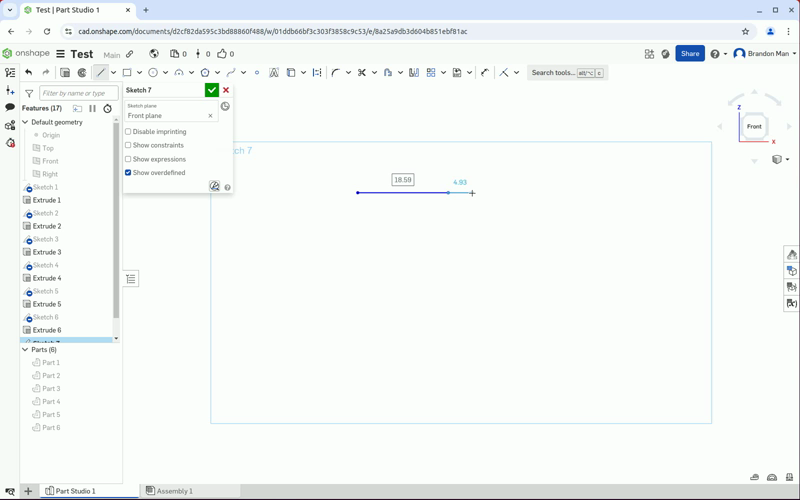
click(472, 192)
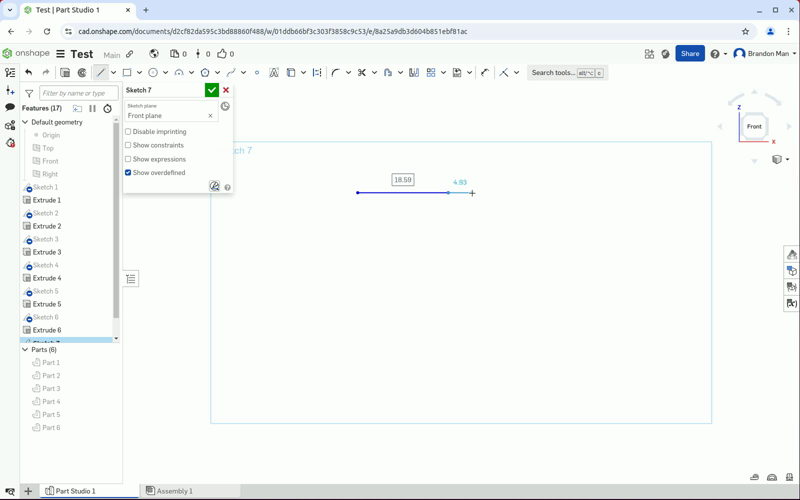
key_up(shift)
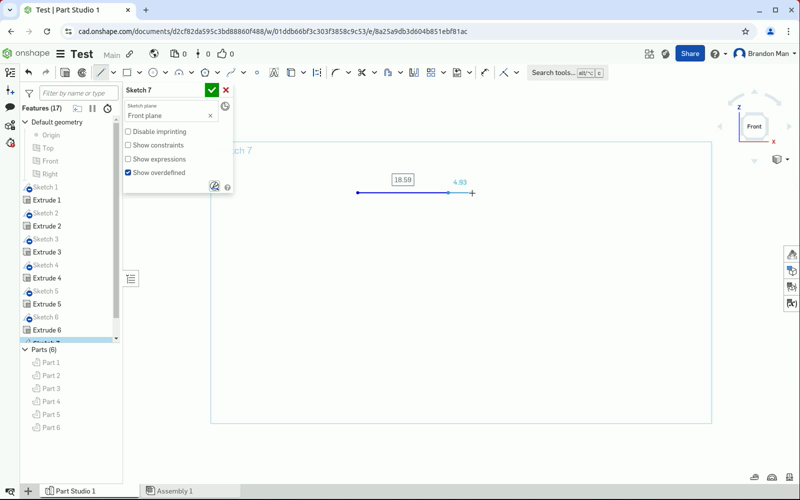
key_down(shift)
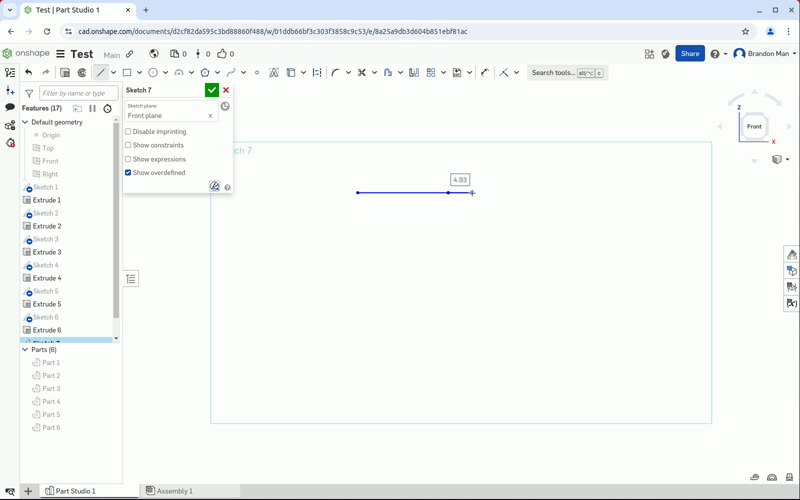
mouse_move(562, 192)
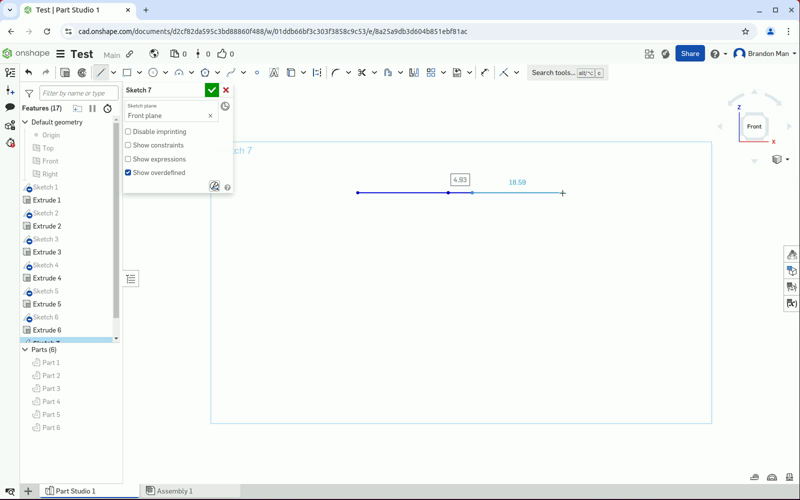
click(562, 192)
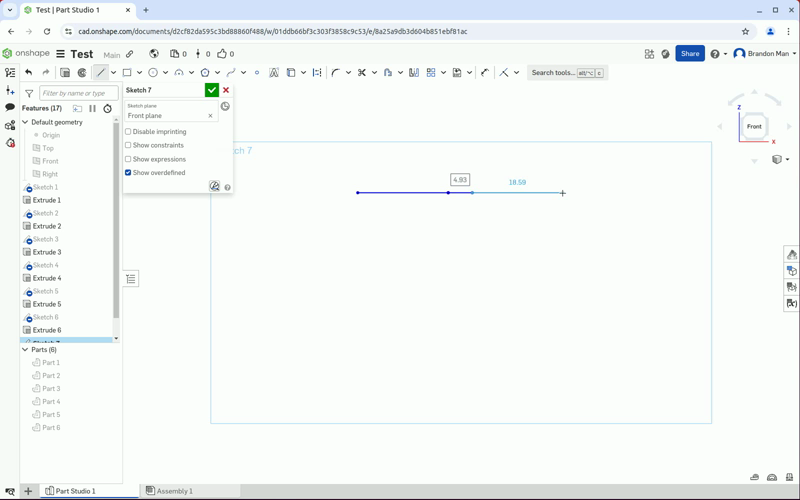
key_up(shift)
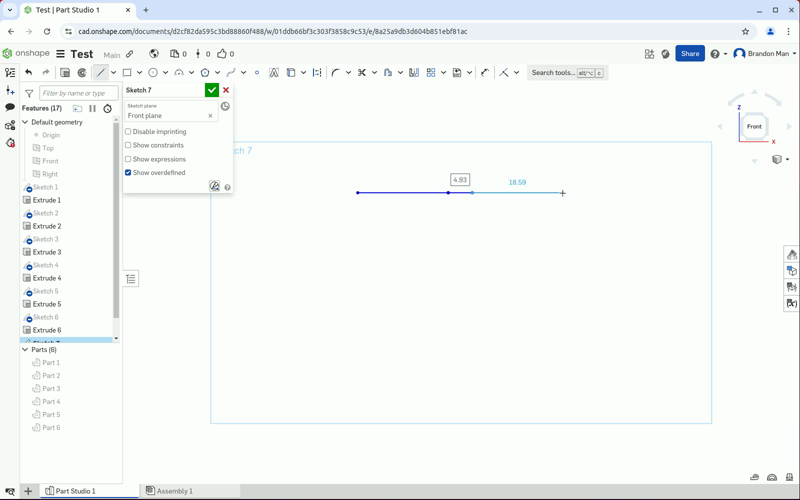
key_down(shift)
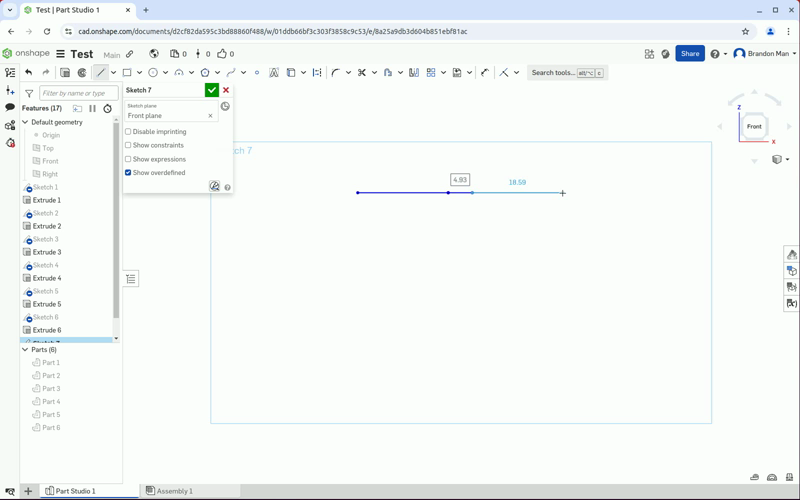
mouse_move(589, 192)
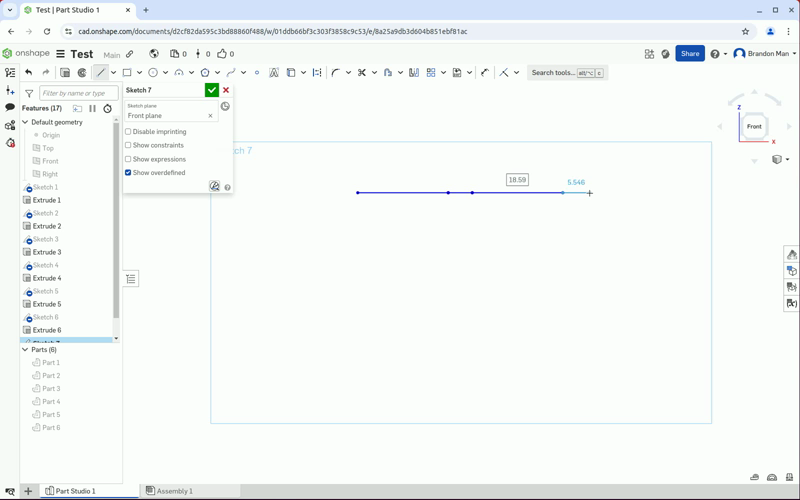
mouse_move(562, 170)
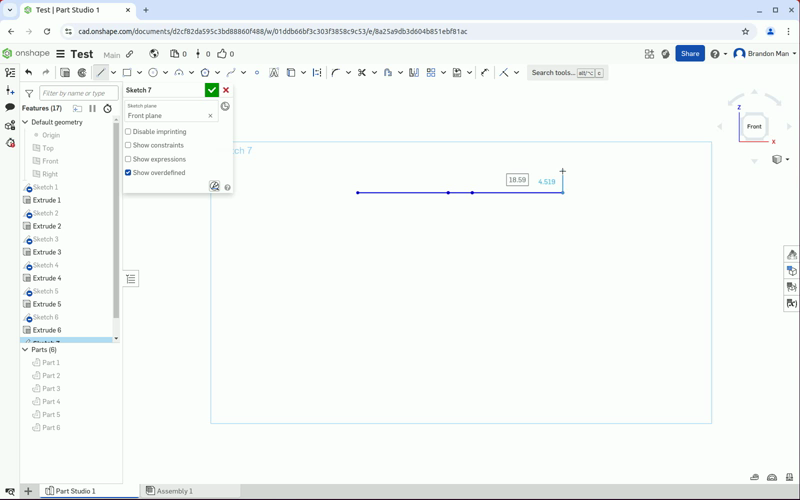
click(562, 170)
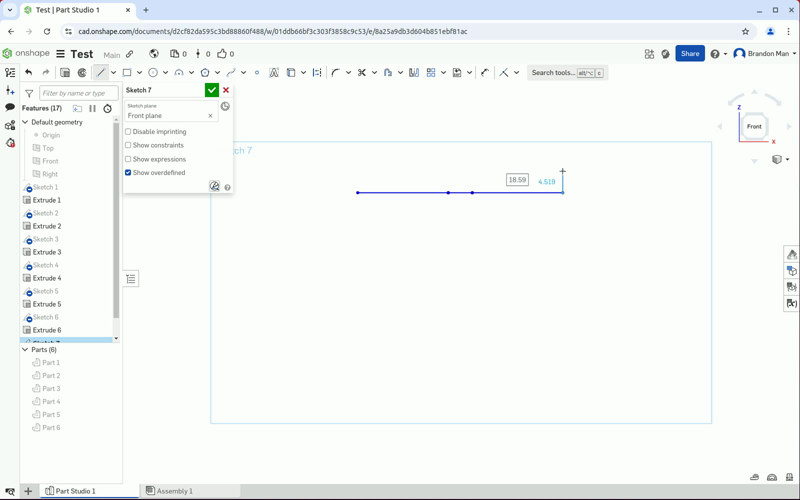
key_up(shift)
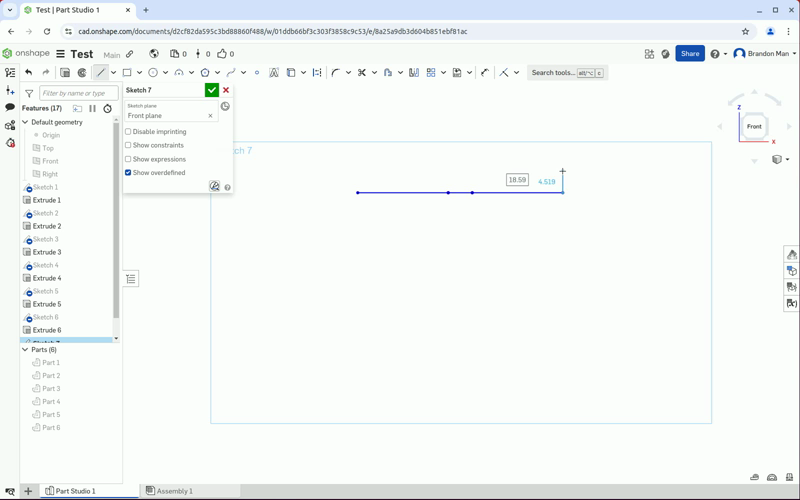
key_down(shift)
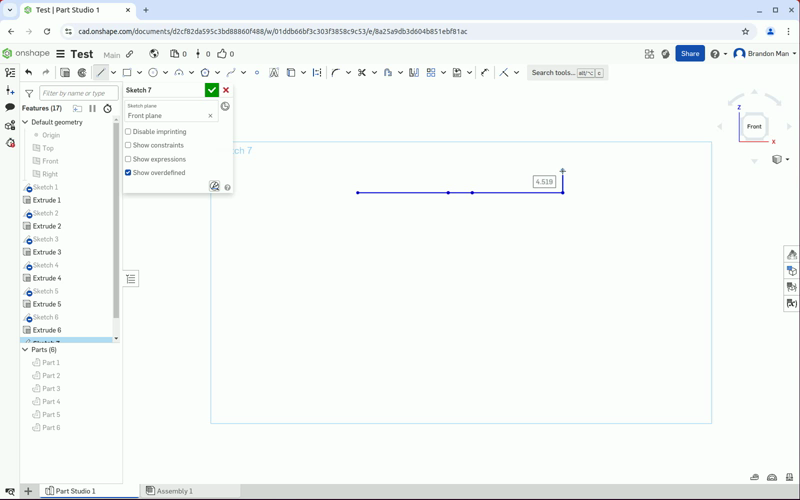
mouse_move(357, 170)
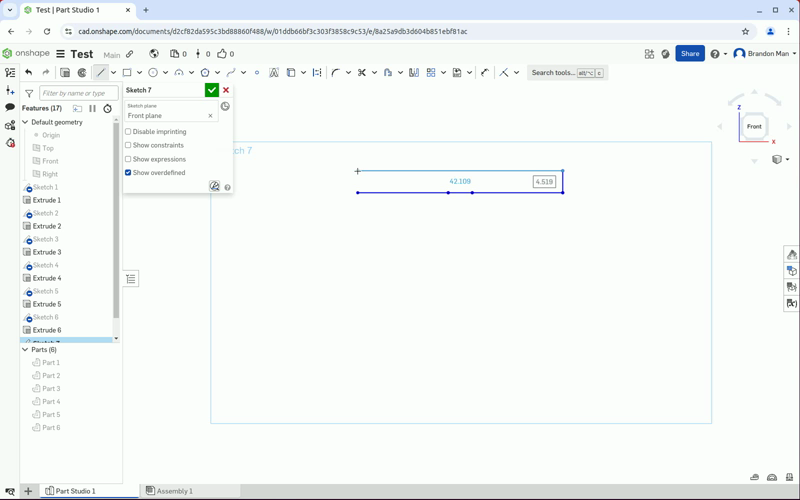
click(357, 170)
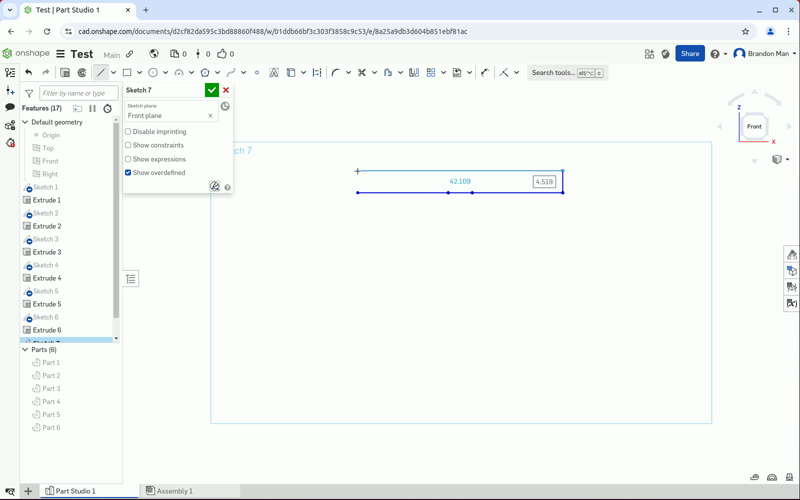
key_up(shift)
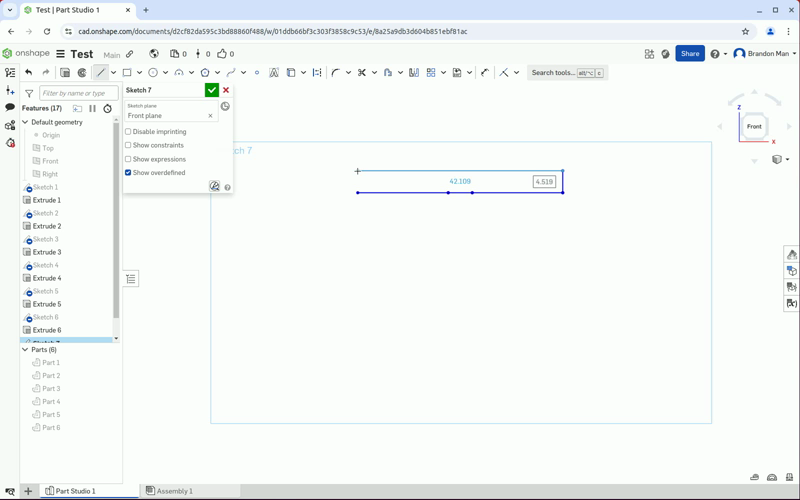
mouse_move(387, 170)
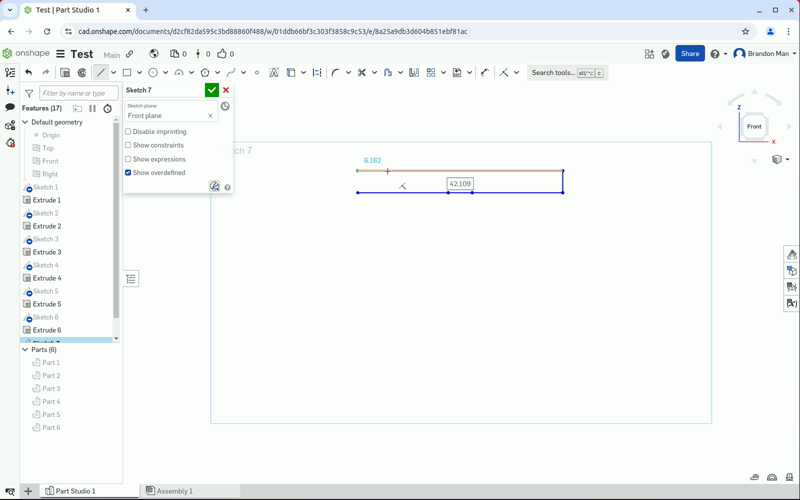
key_down(shift)
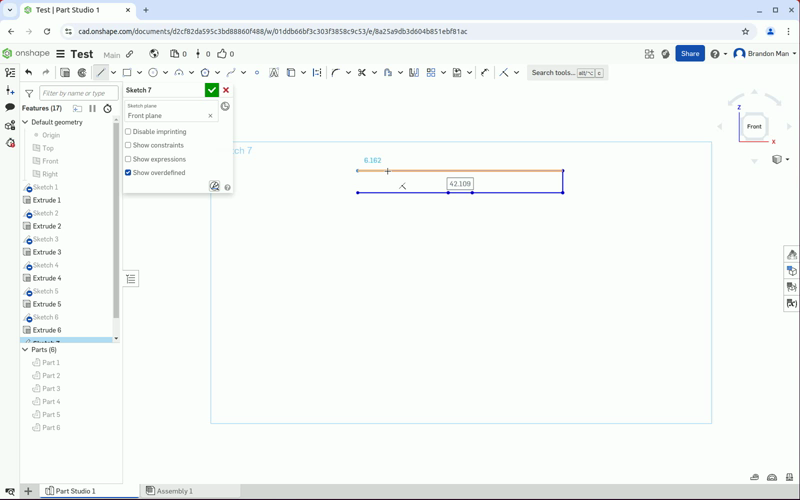
mouse_move(357, 192)
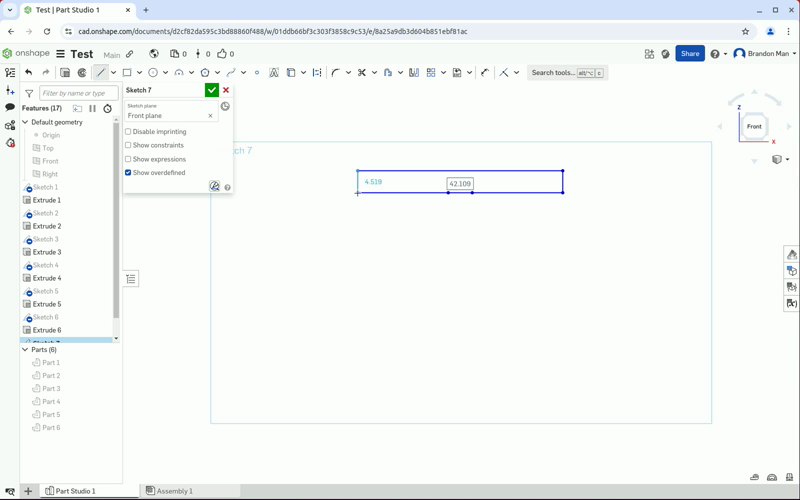
key_up(shift)
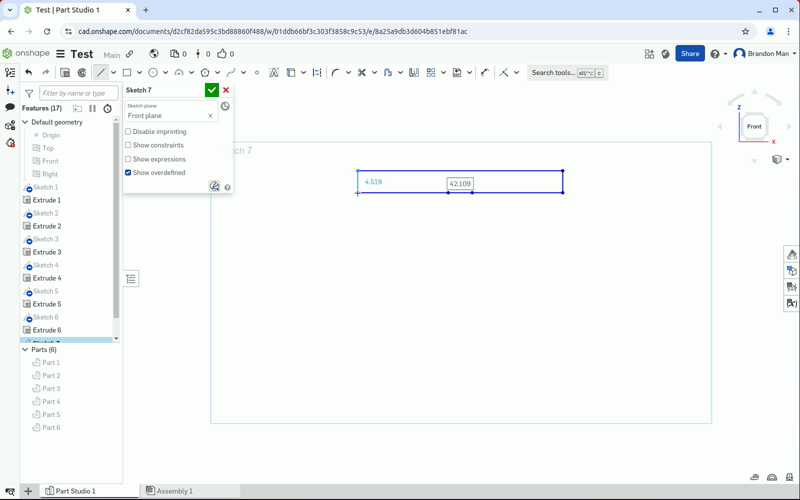
click(357, 192)
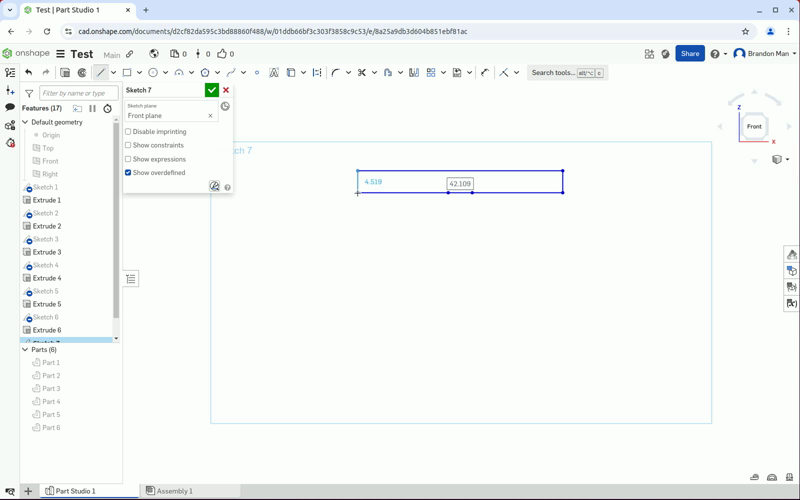
key(esc)
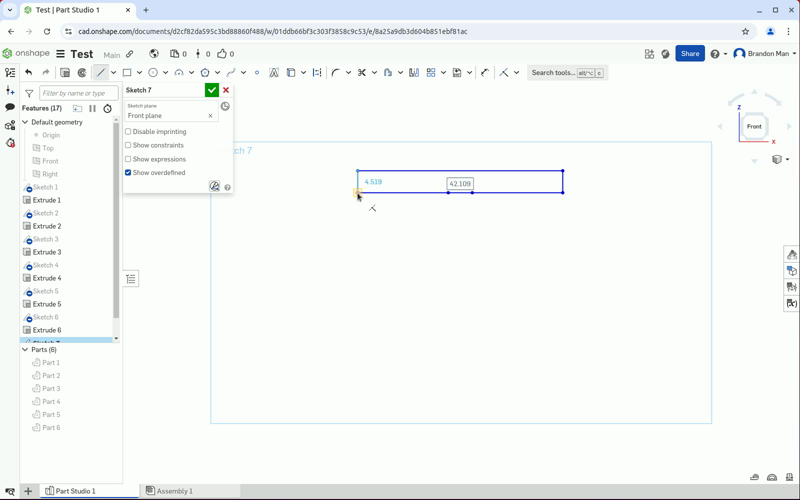
mouse_move(360, 187)
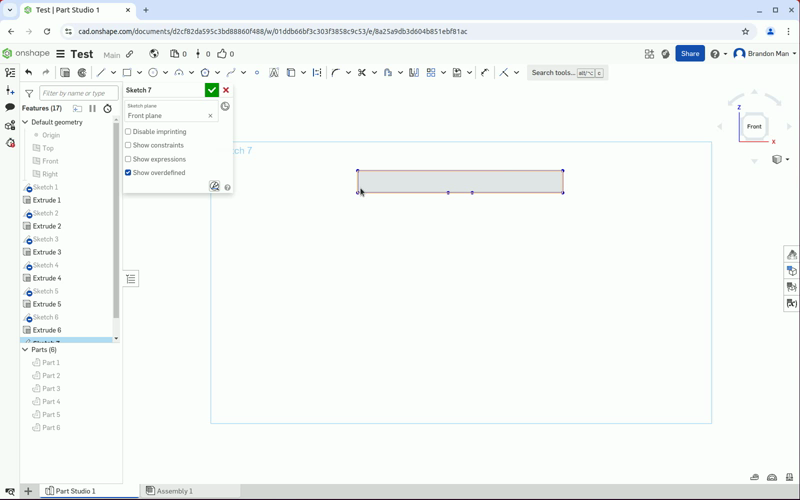
click(360, 187)
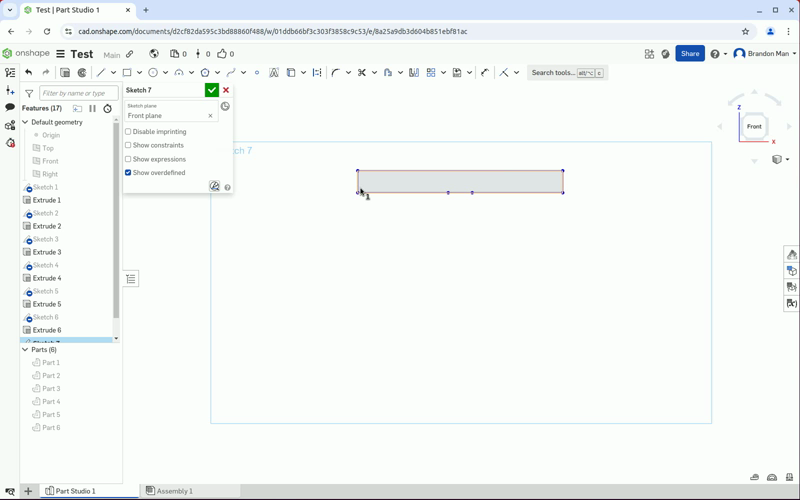
mouse_move(73, 352)
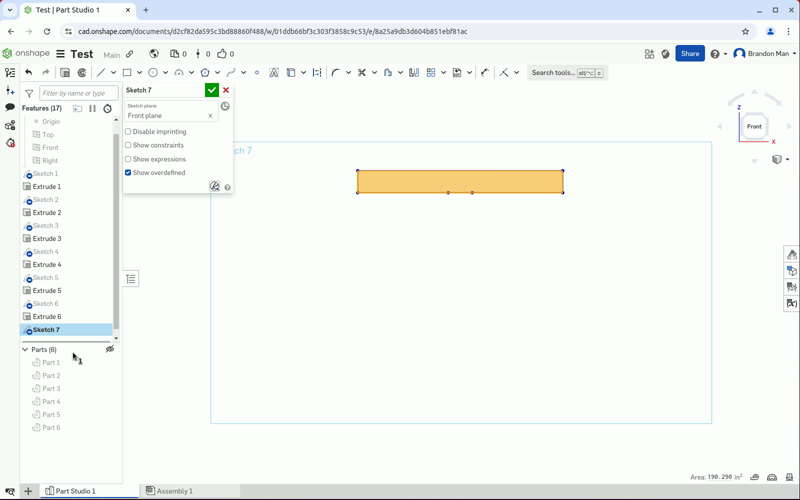
key(shift+y)
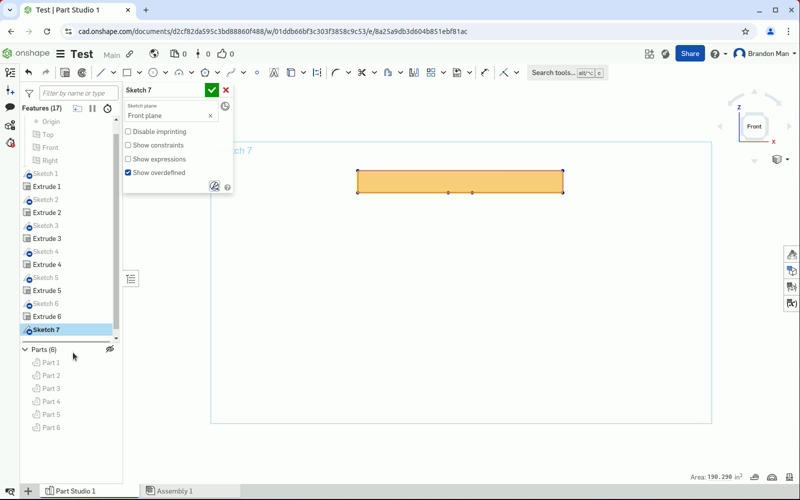
key(shift+e)
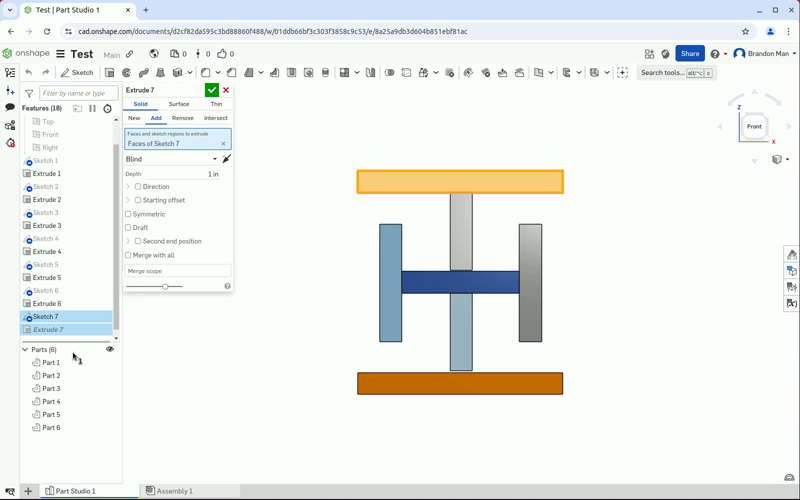
mouse_move(143, 106)
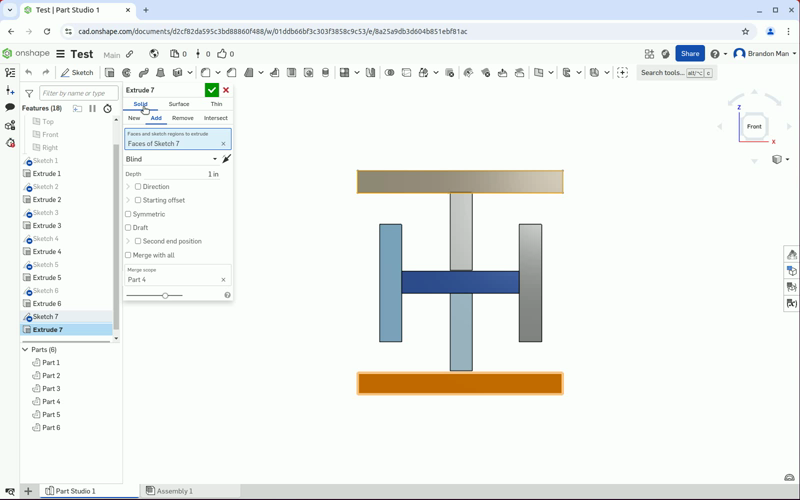
click(143, 106)
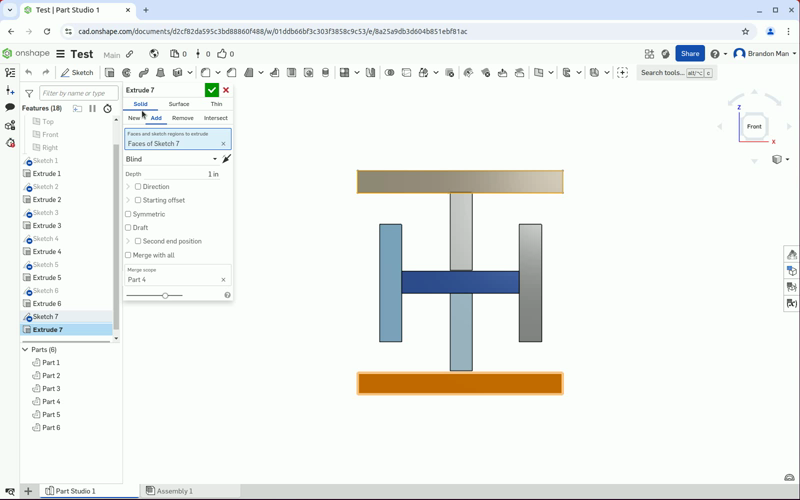
mouse_move(137, 120)
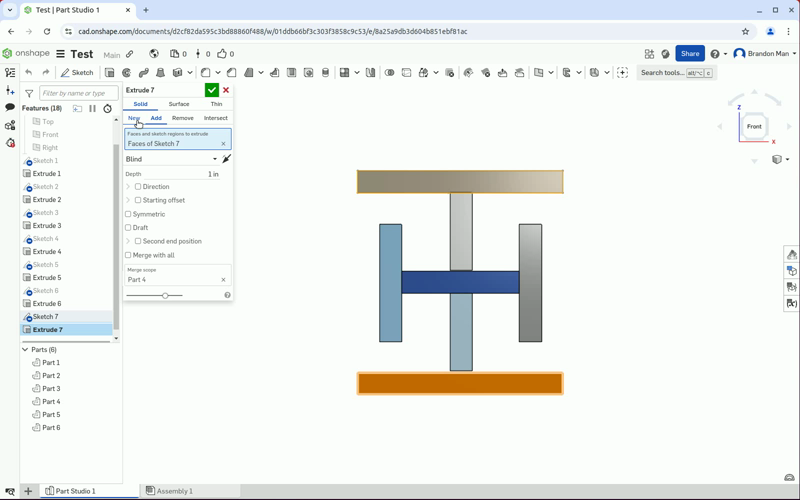
click(137, 120)
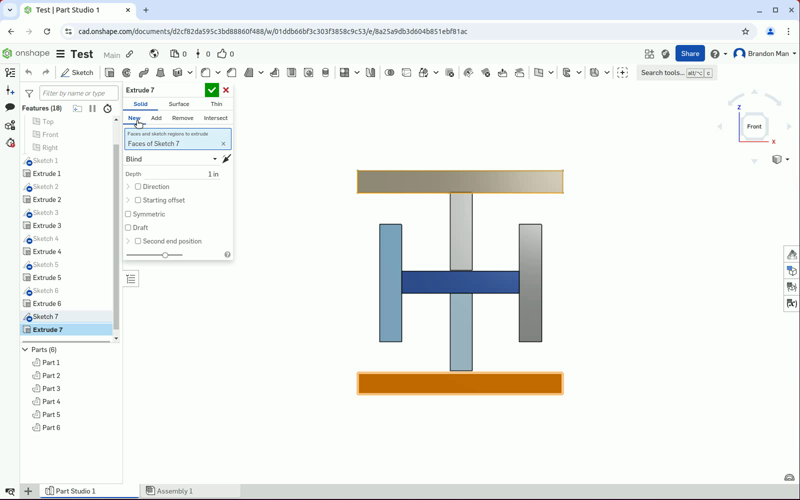
key(tab, 4)
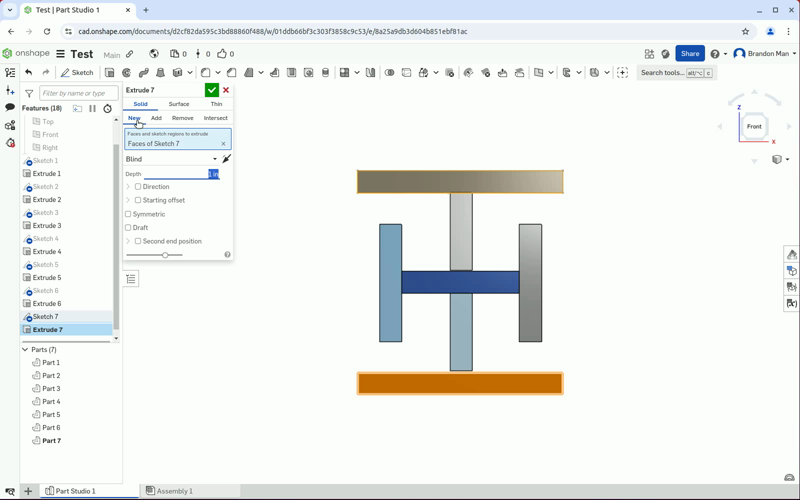
text(9.147)
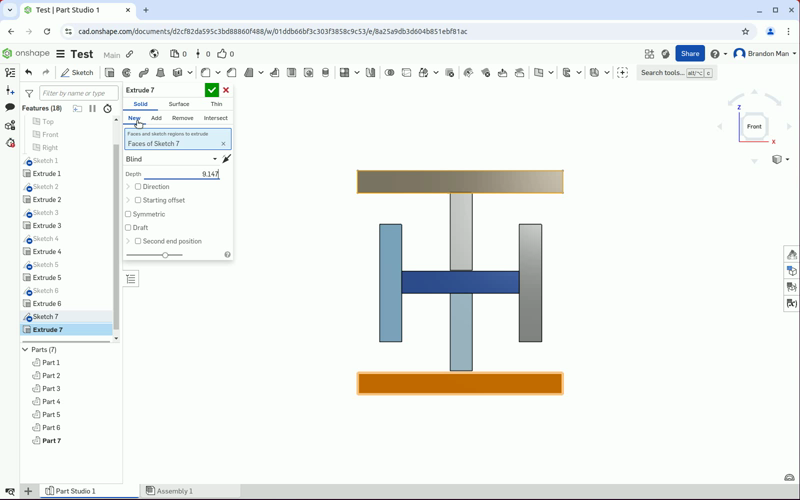
key(enter)
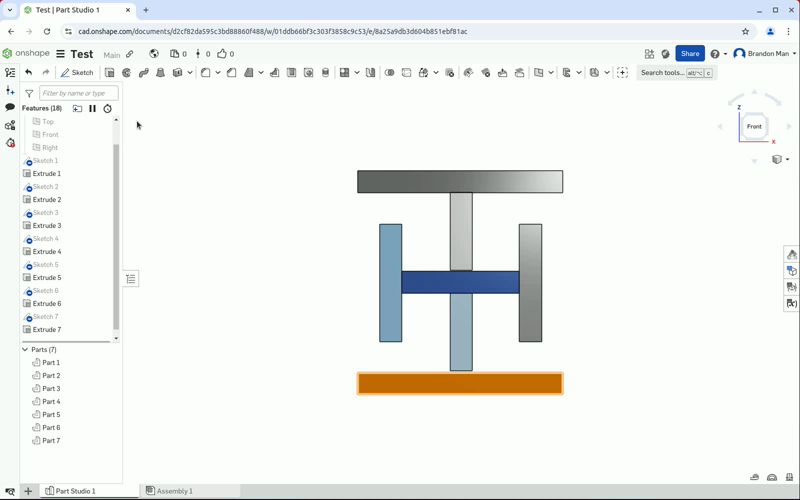
key(shift+h)
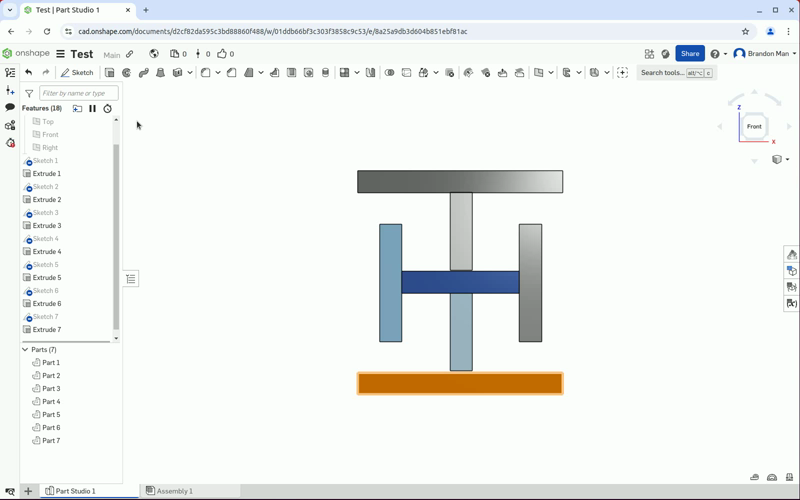
key(shift+h)
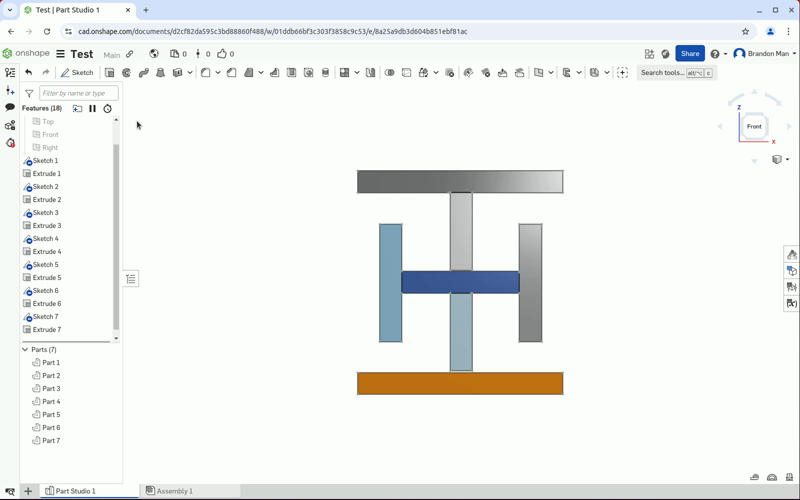
key(shift+7)
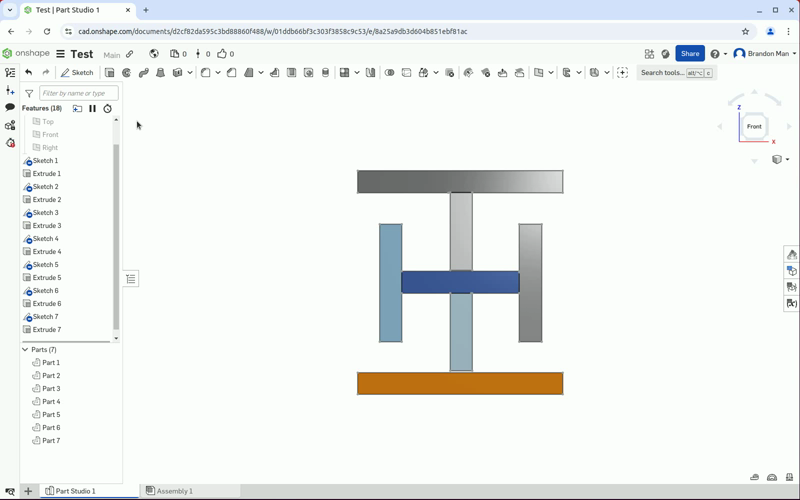
key(left, 2)
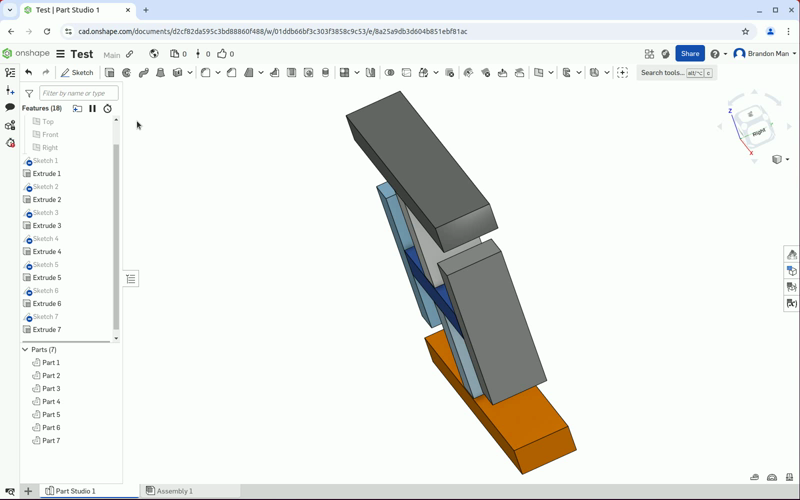
key(down, 2)
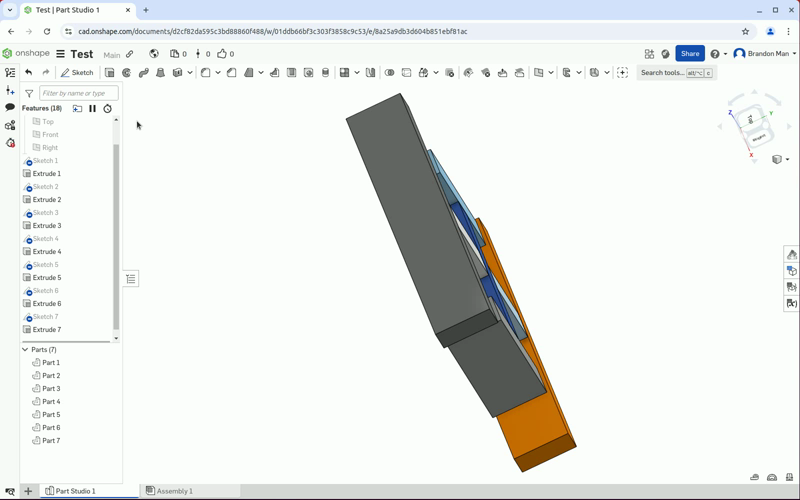
key(up, 2)
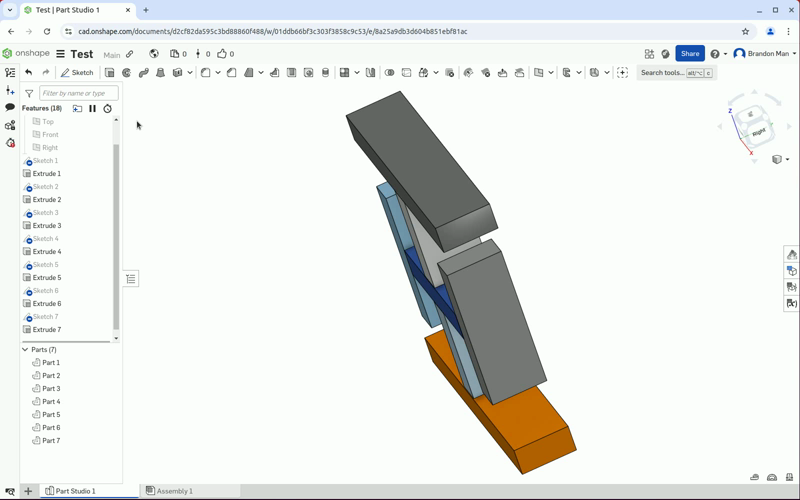
key(right, 2)
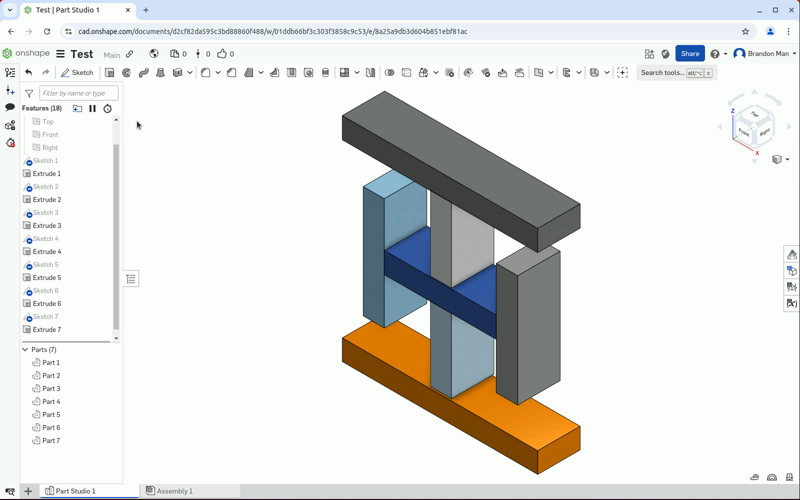
mouse_move(69, 163)
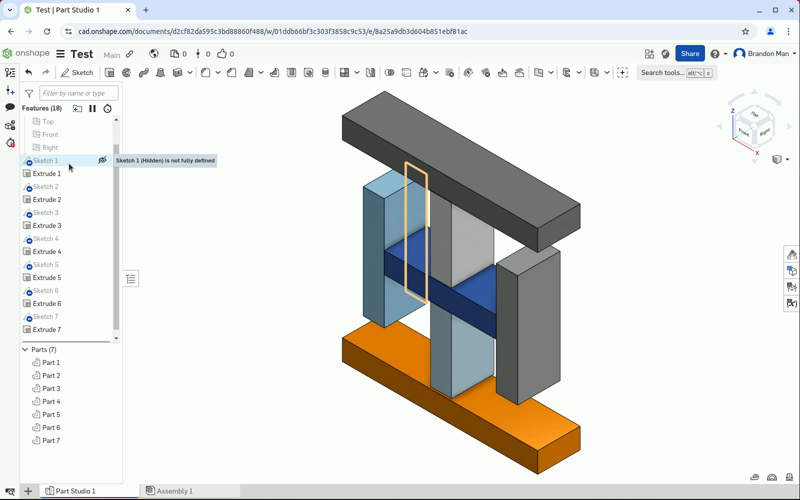
click(69, 163)